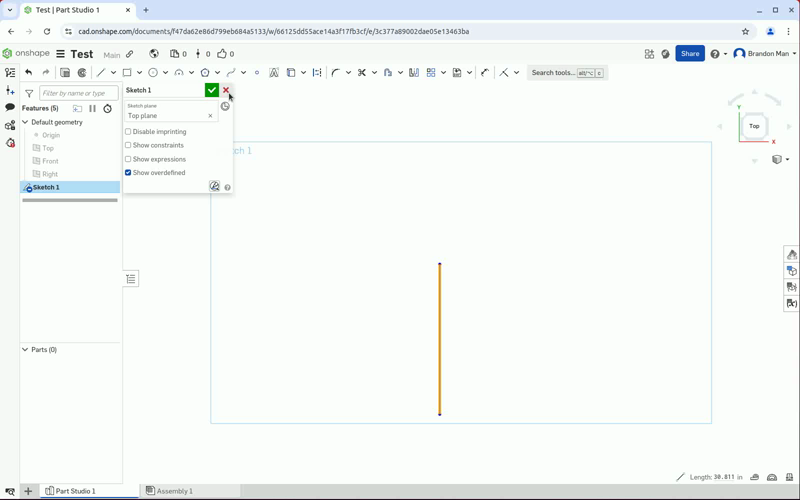
key(shift+h)
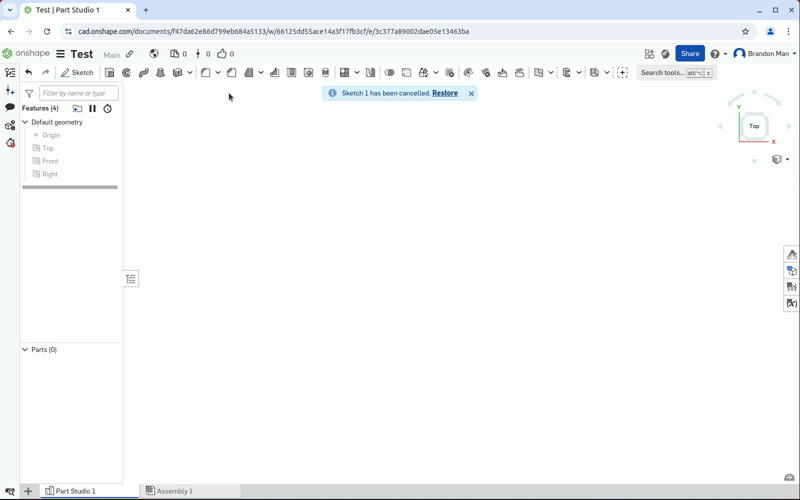
mouse_move(73, 352)
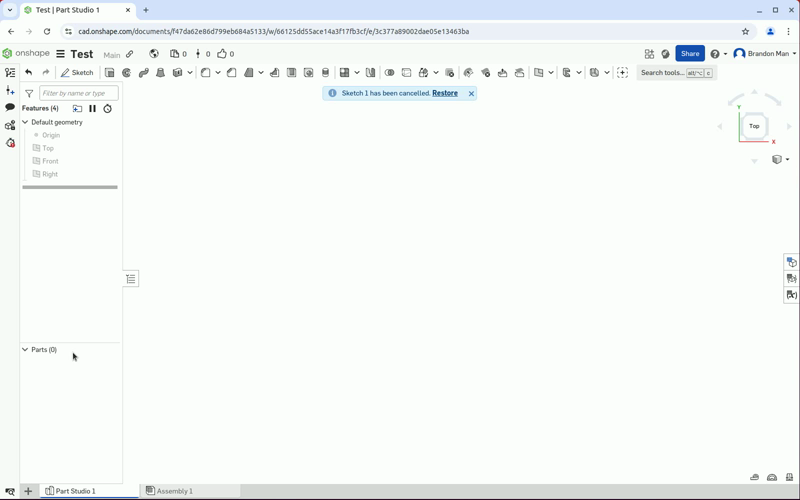
key(y)
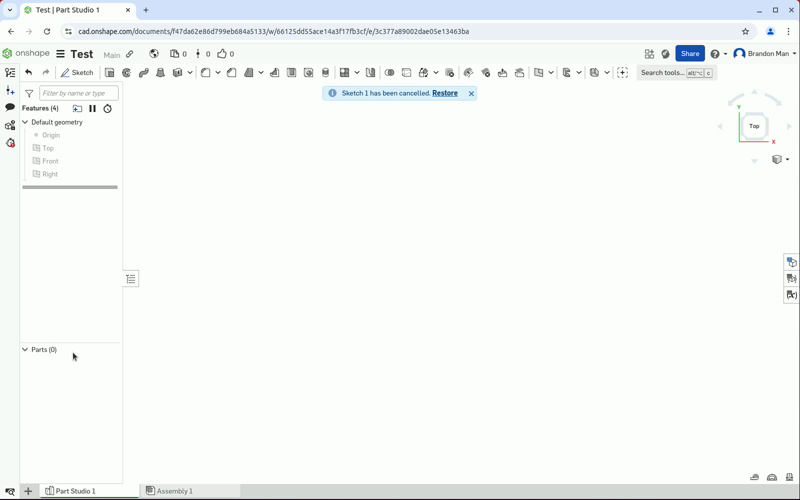
key(shift+p)
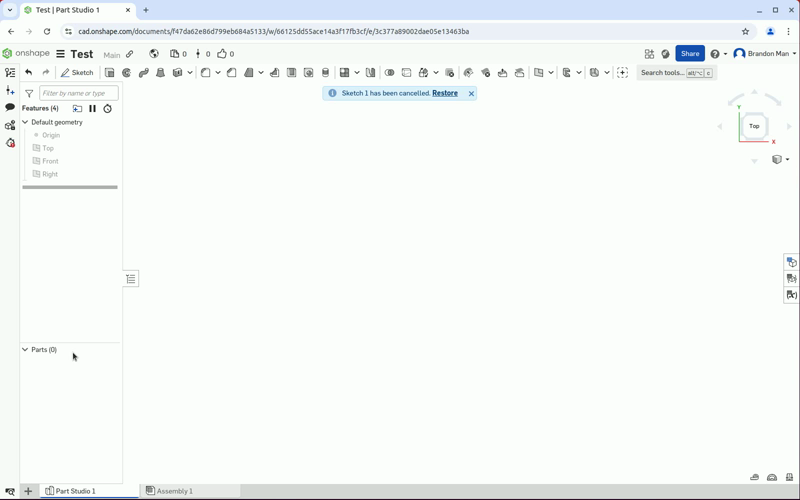
key(space)
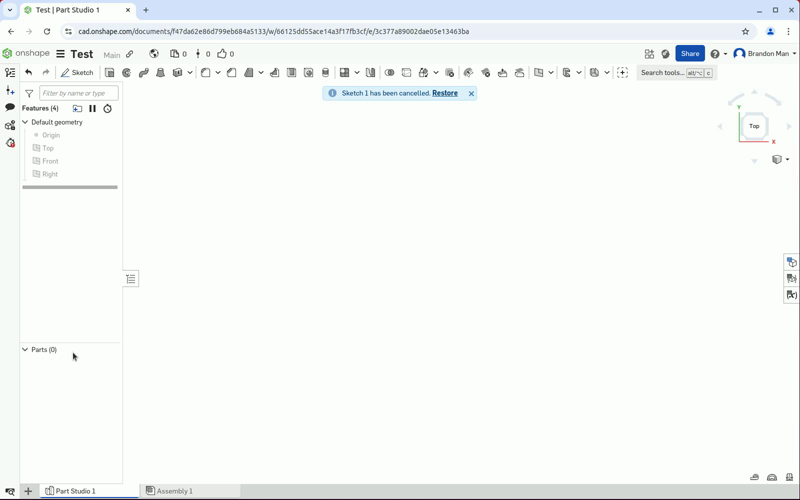
key_down(shift)
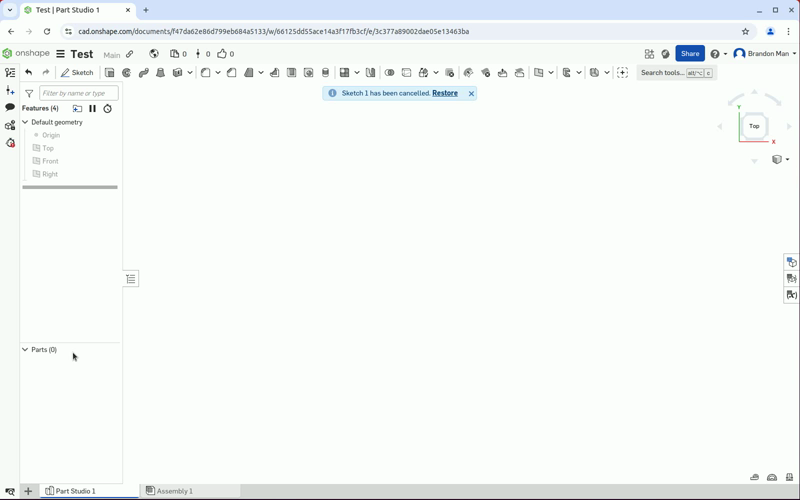
key(up)
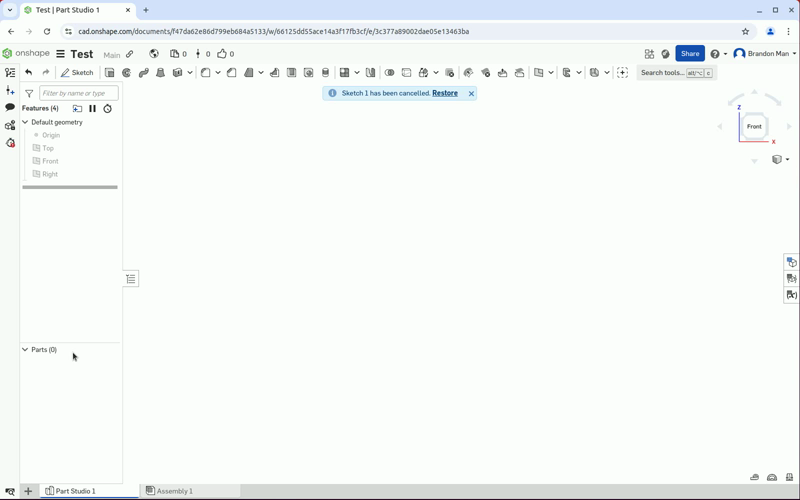
key_up(shift)
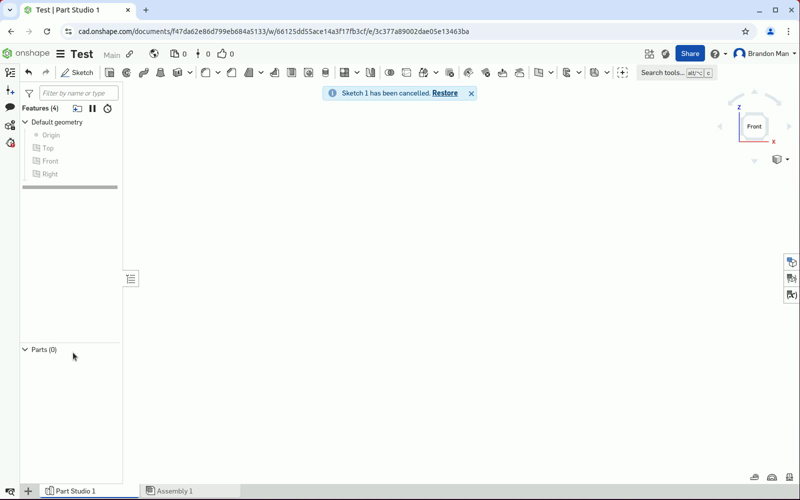
mouse_move(73, 352)
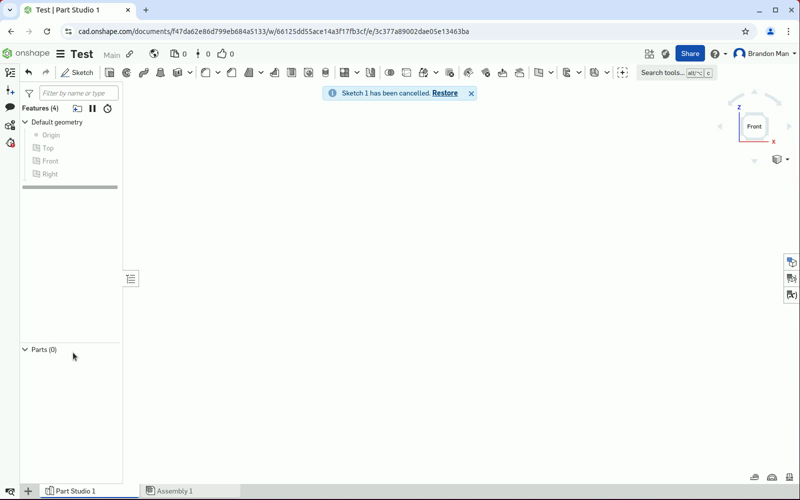
key(shift+y)
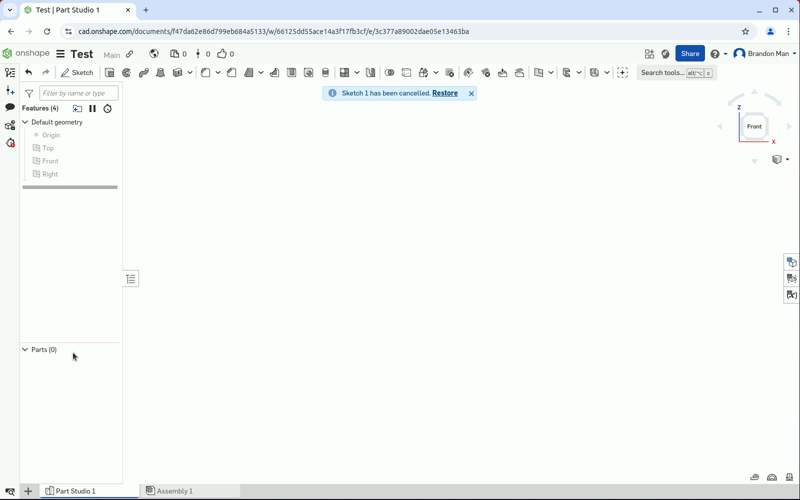
key(shift+s)
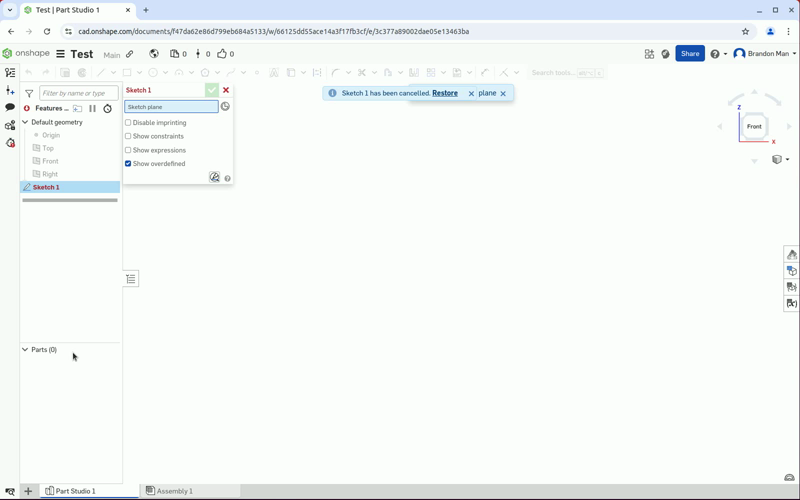
mouse_move(73, 163)
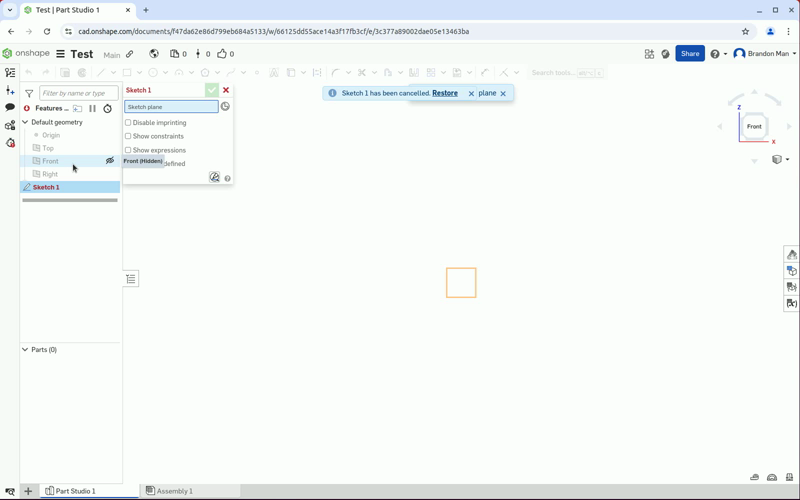
click(73, 163)
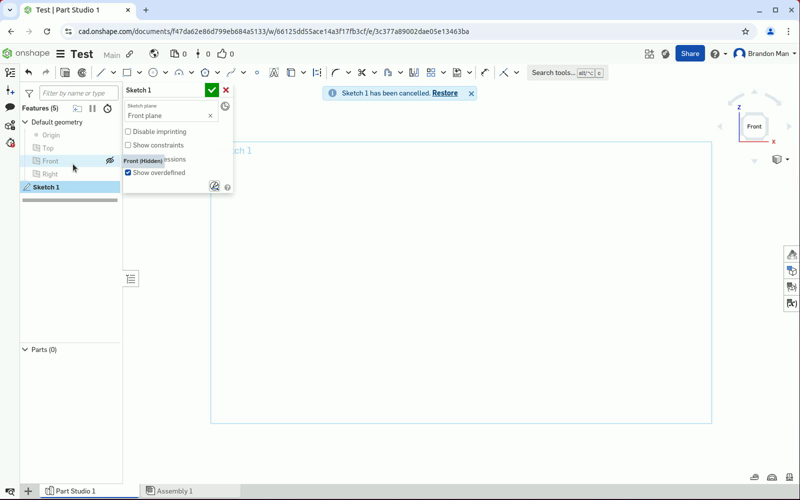
mouse_move(73, 352)
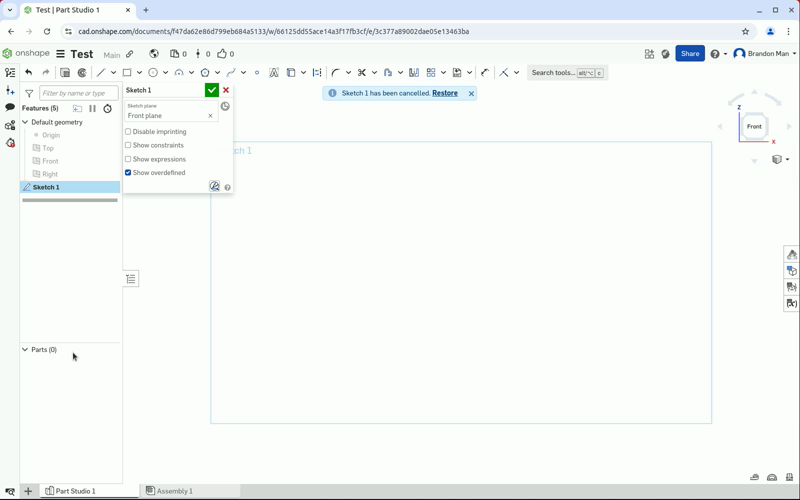
key(y)
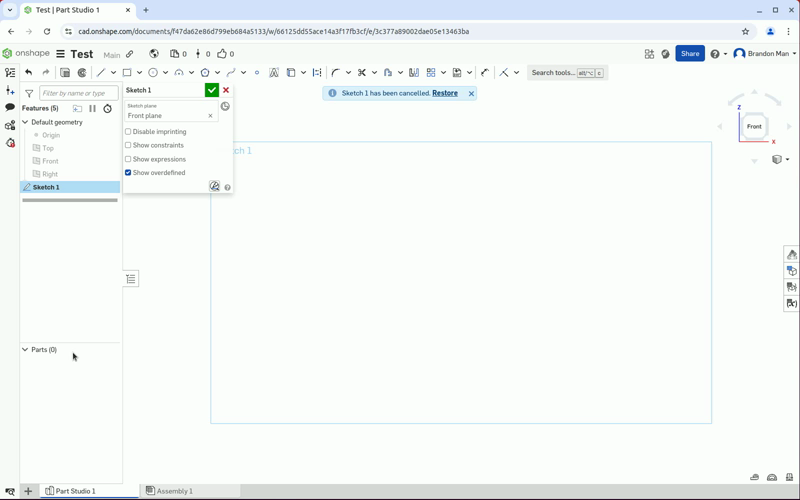
key(l)
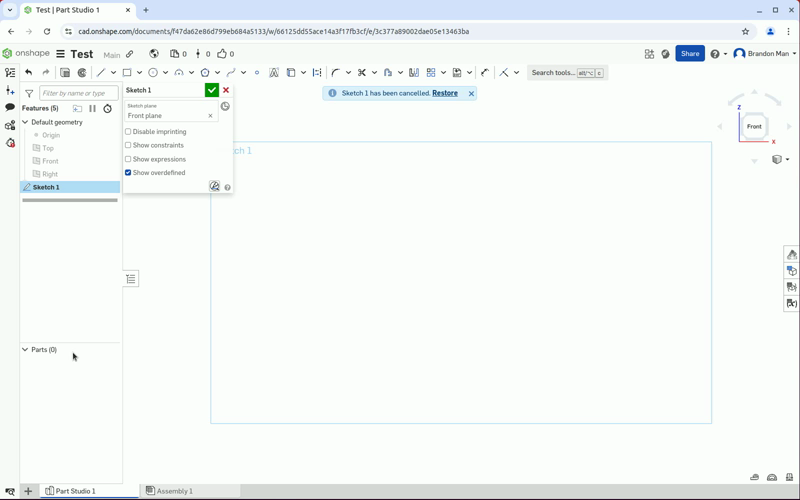
key_down(shift)
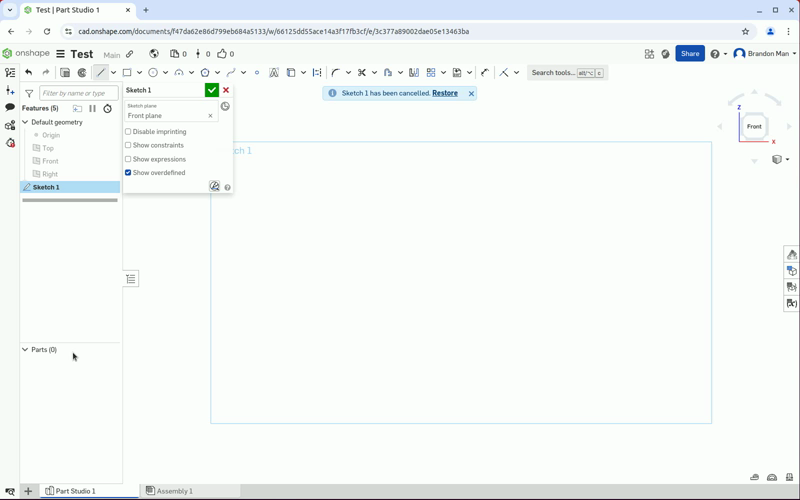
mouse_move(461, 285)
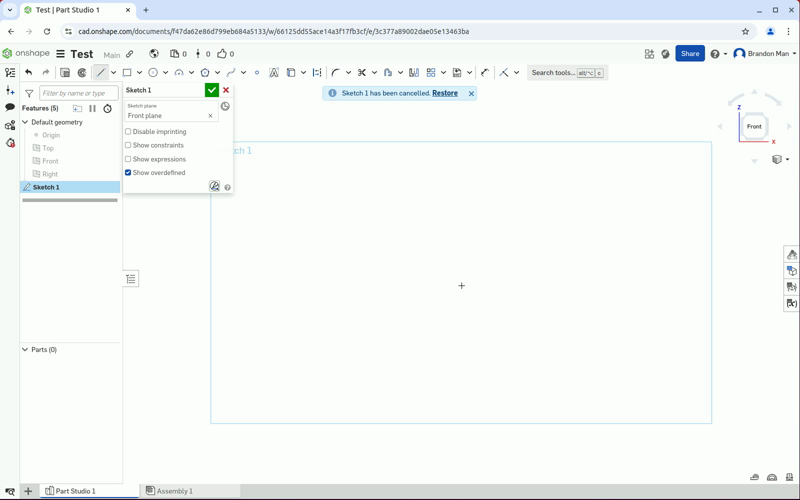
click(461, 285)
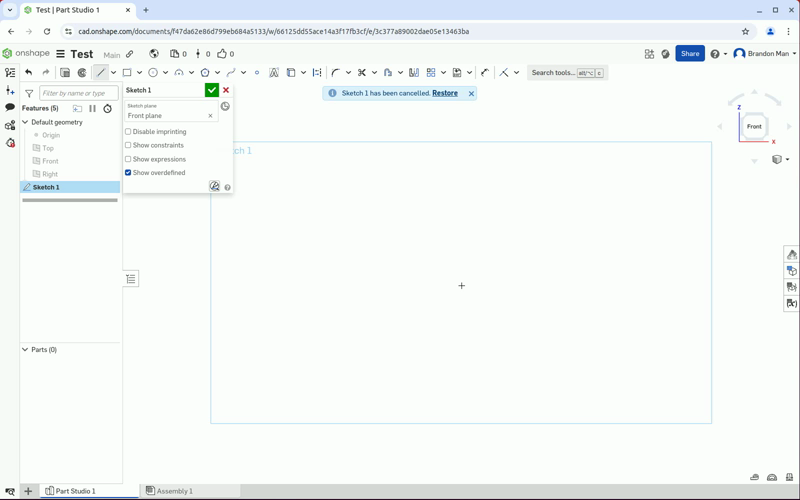
key_up(shift)
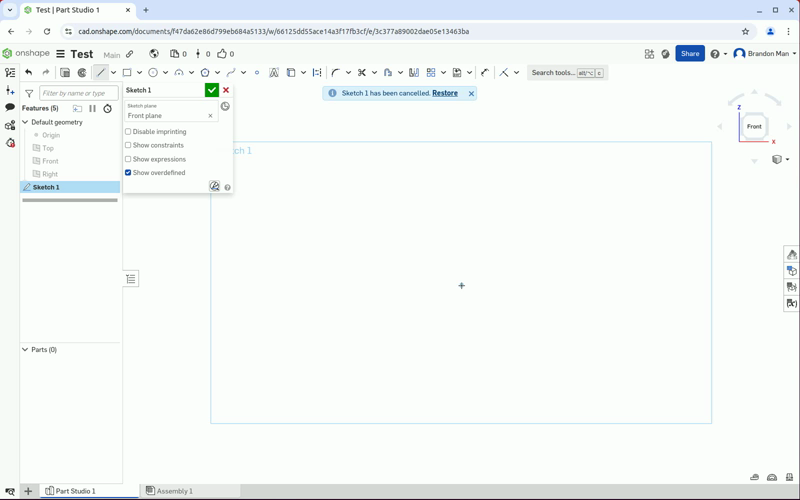
key_down(shift)
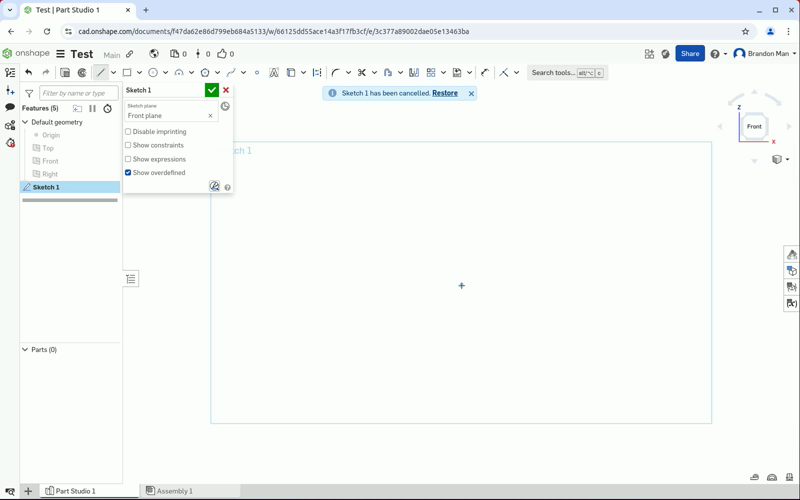
mouse_move(492, 285)
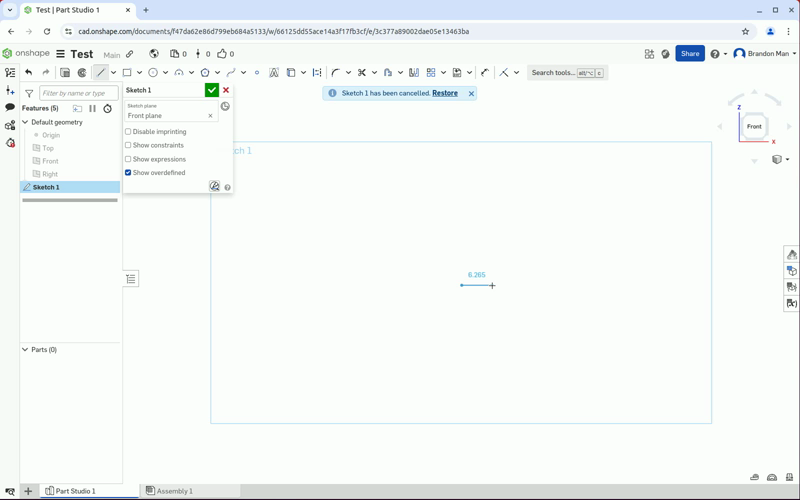
mouse_move(464, 285)
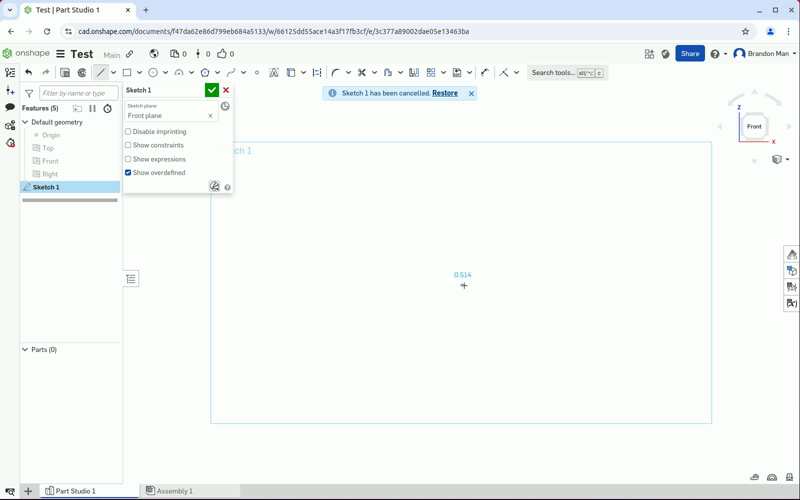
scroll(6)
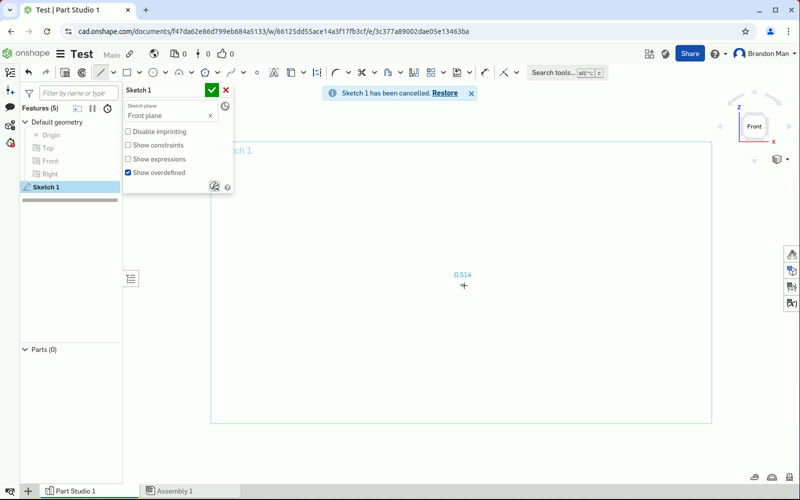
scroll(6)
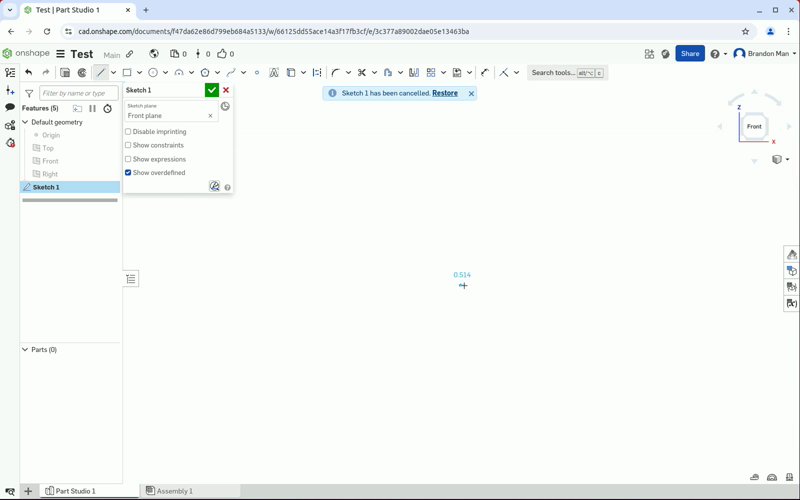
scroll(6)
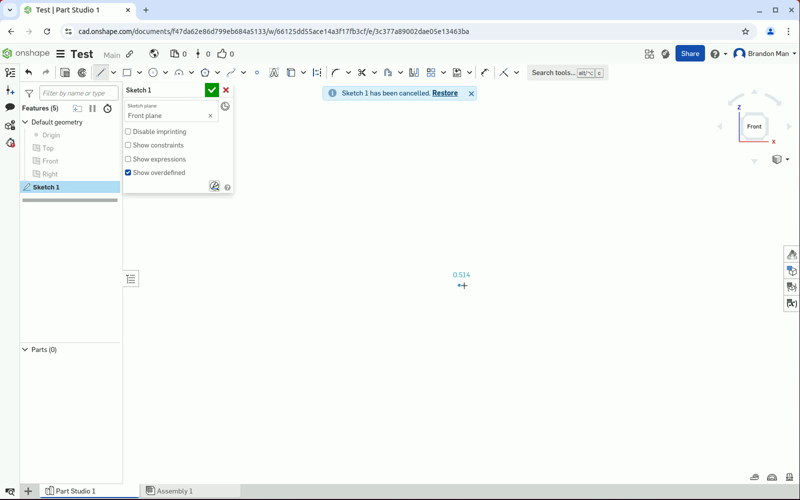
scroll(6)
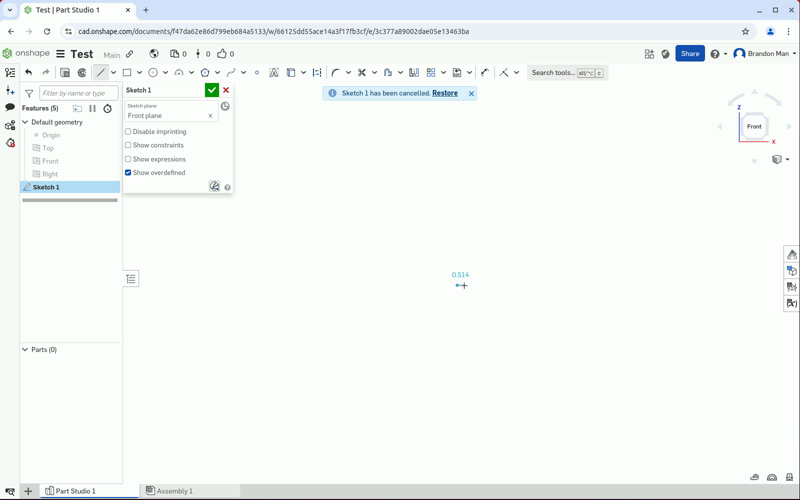
scroll(6)
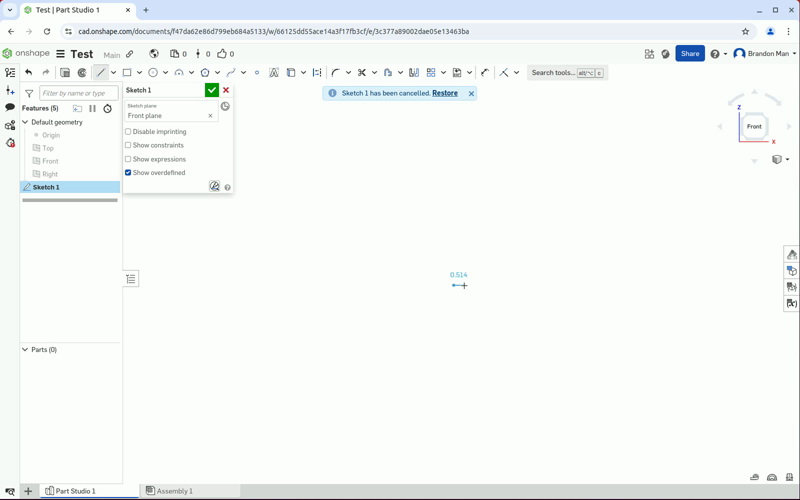
scroll(6)
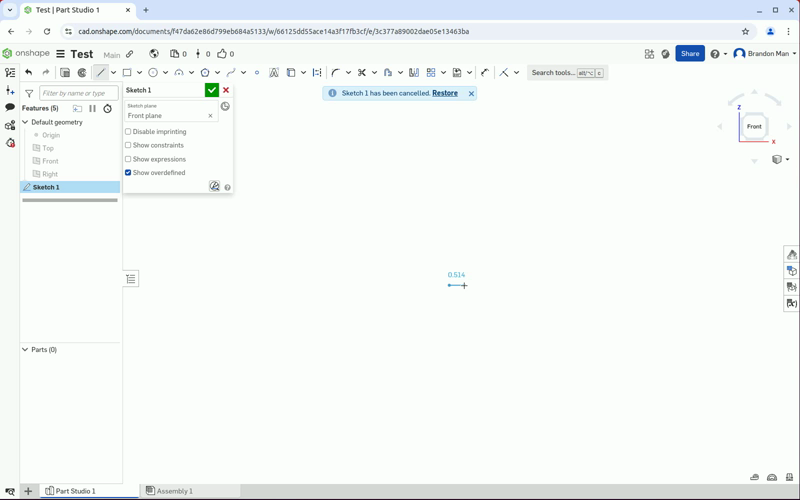
scroll(6)
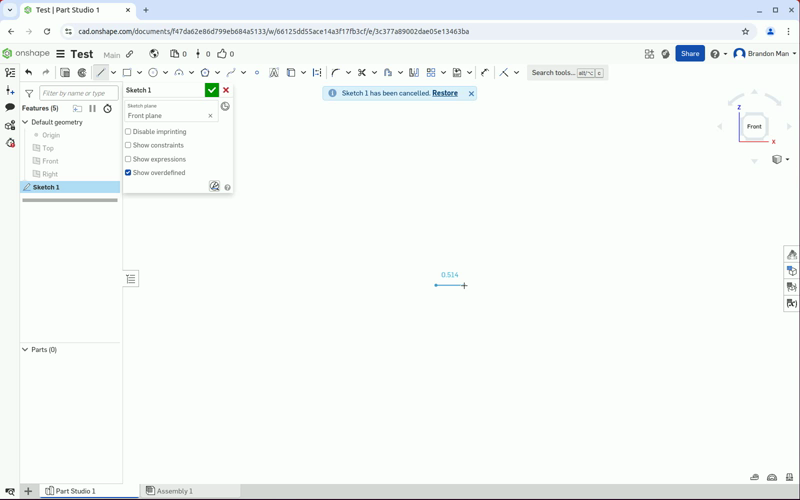
click(464, 285)
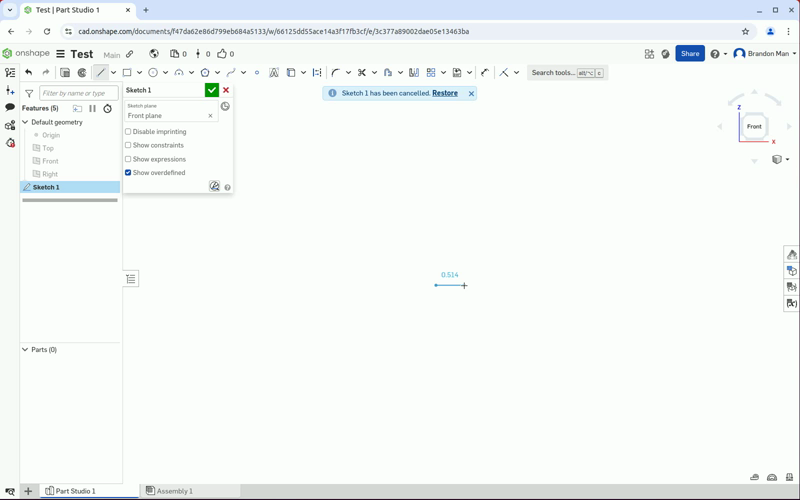
scroll(-6)
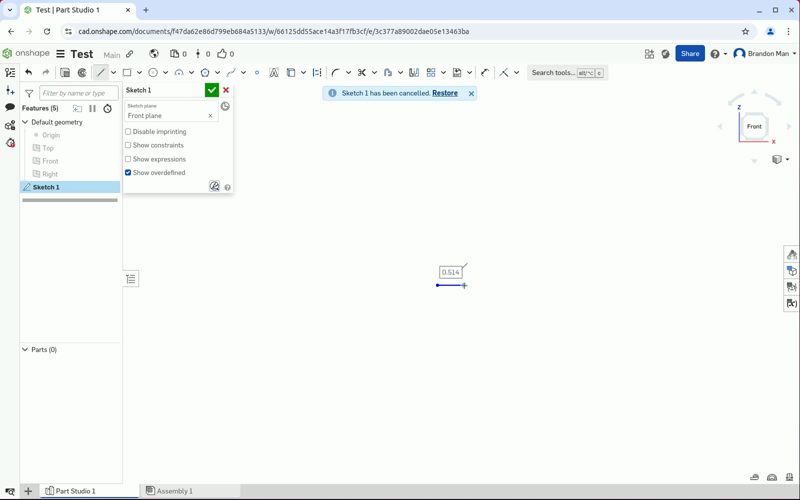
scroll(-6)
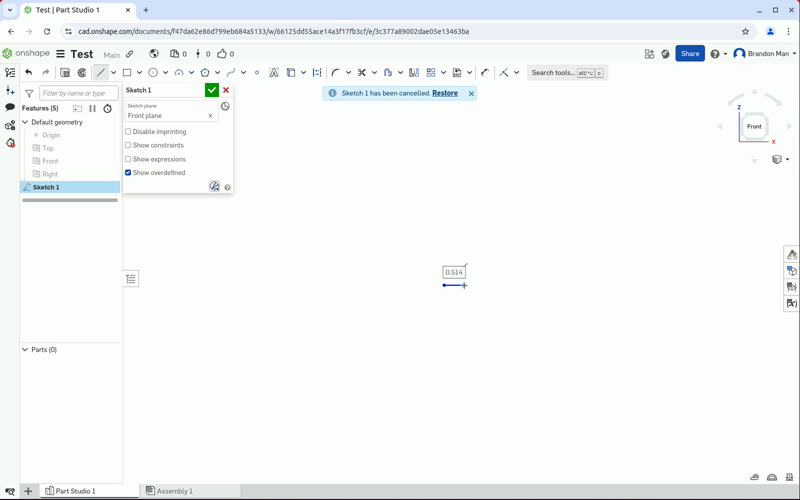
scroll(-6)
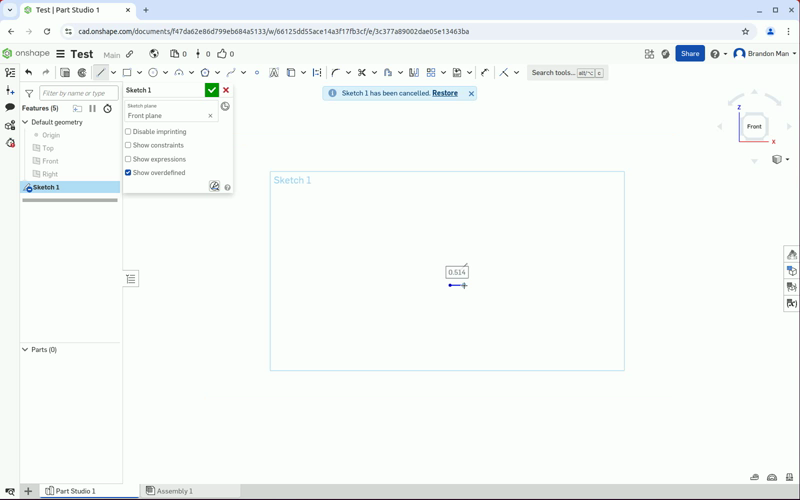
scroll(-6)
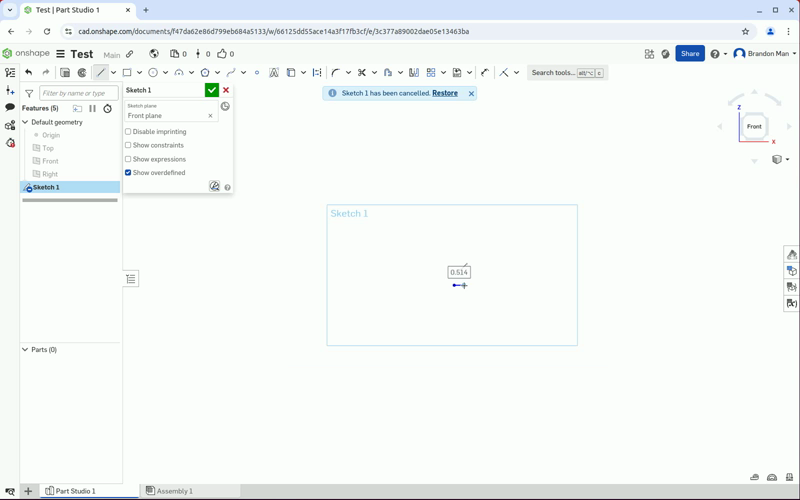
scroll(-6)
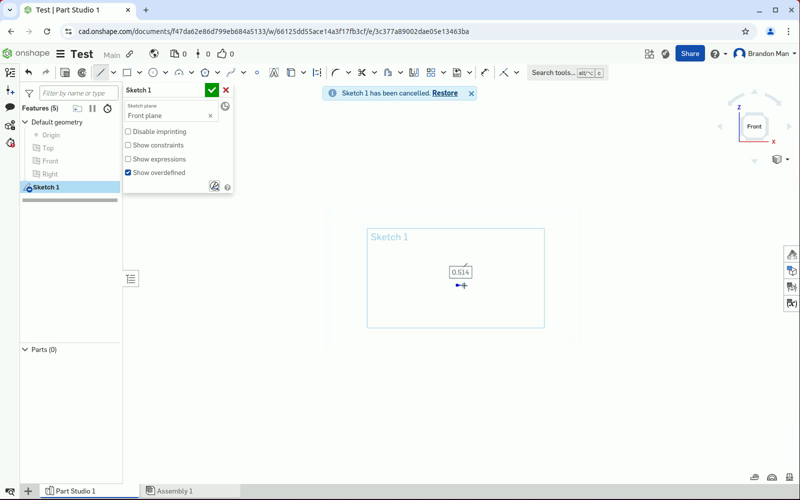
scroll(-6)
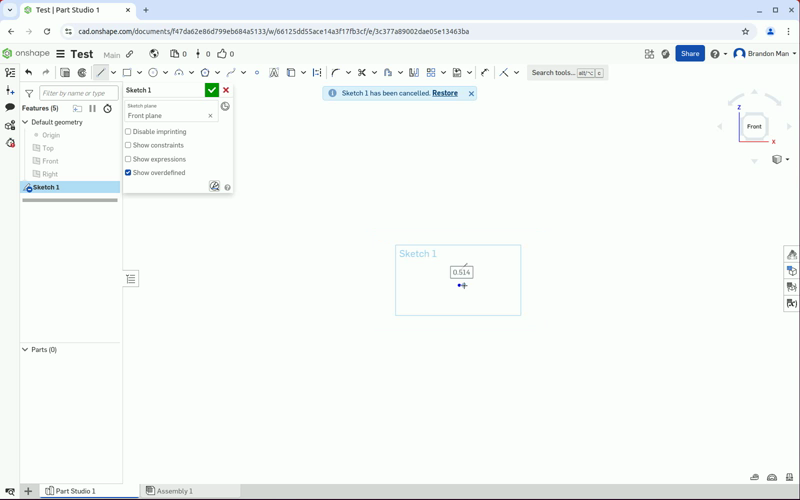
scroll(-6)
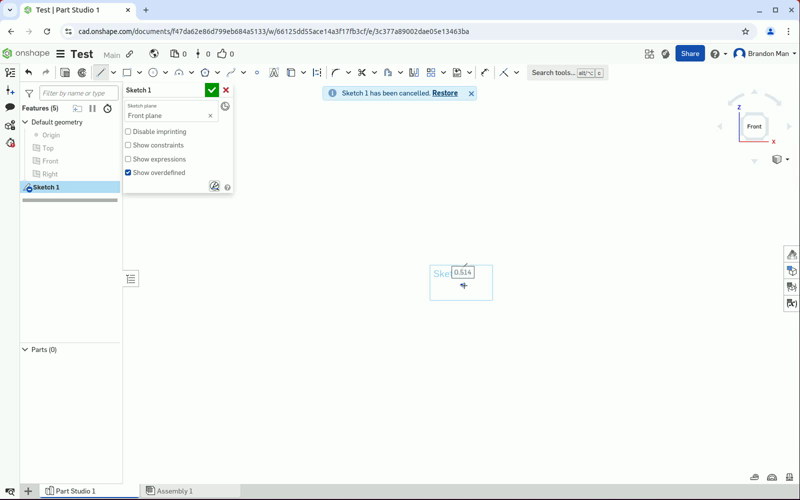
key_up(shift)
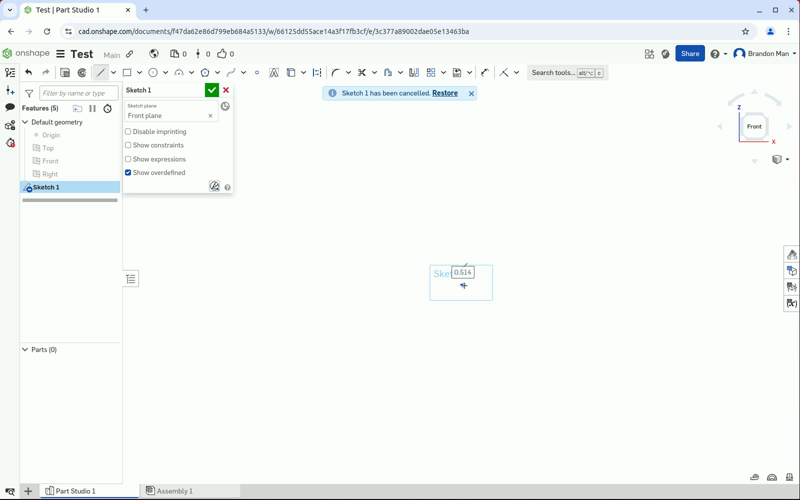
key_down(shift)
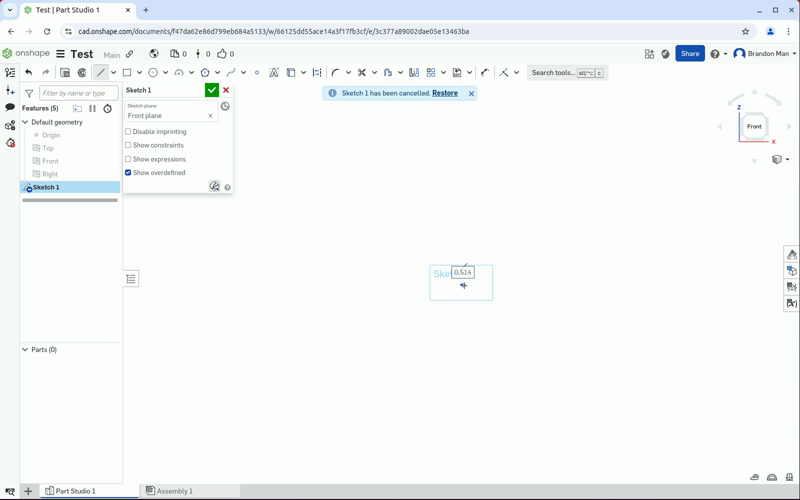
mouse_move(494, 285)
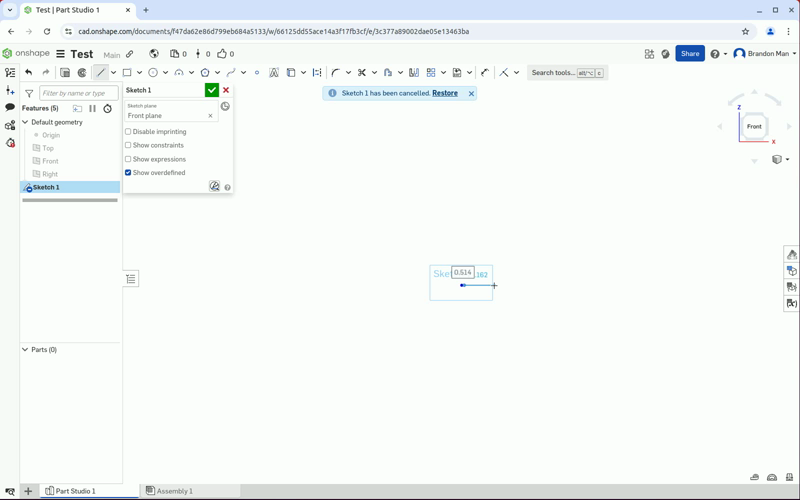
mouse_move(464, 278)
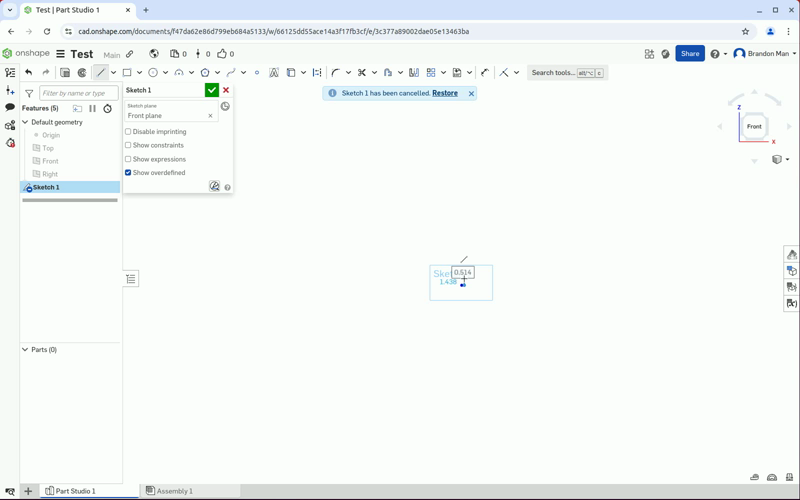
scroll(6)
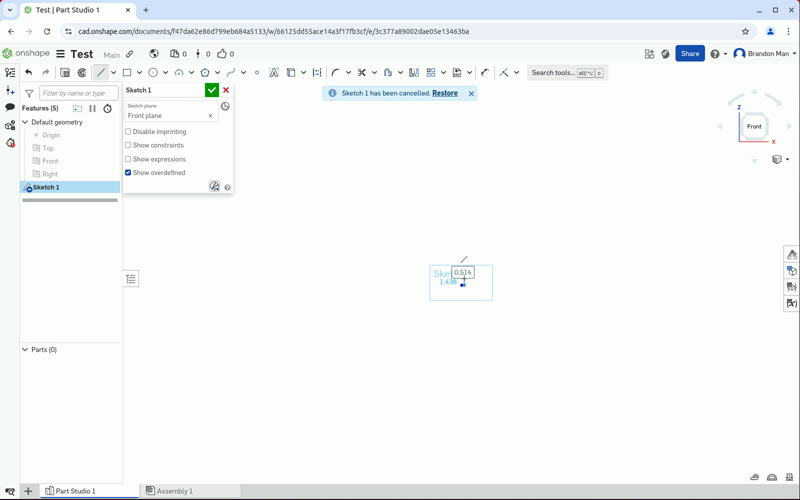
scroll(6)
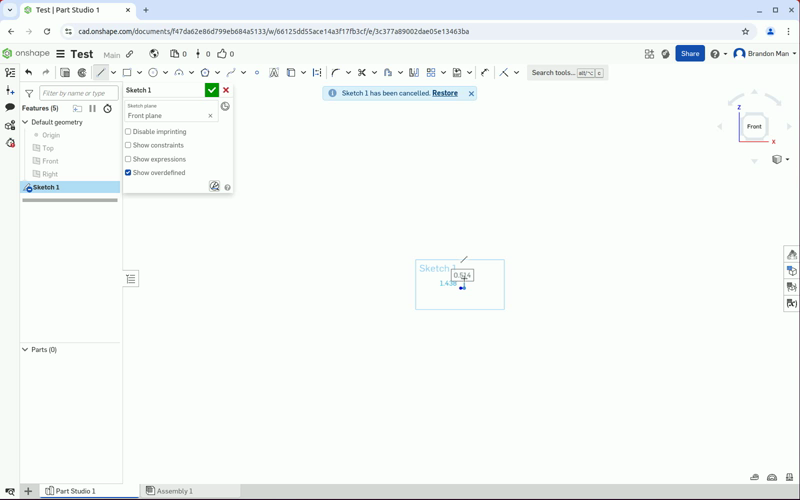
scroll(6)
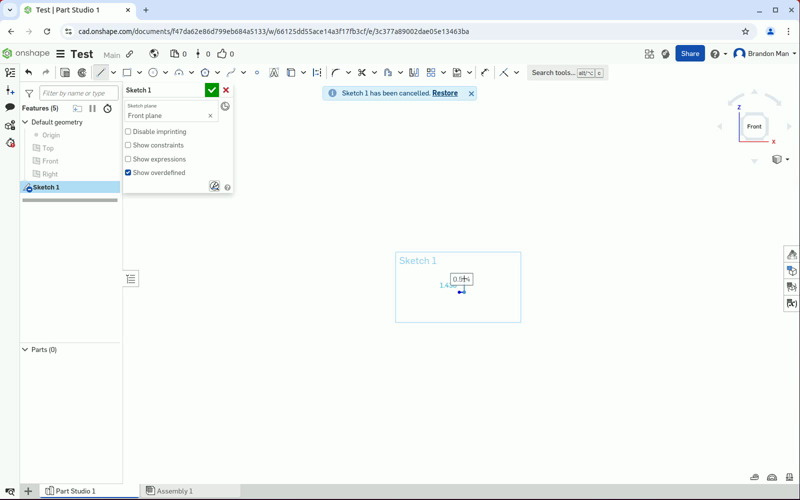
scroll(6)
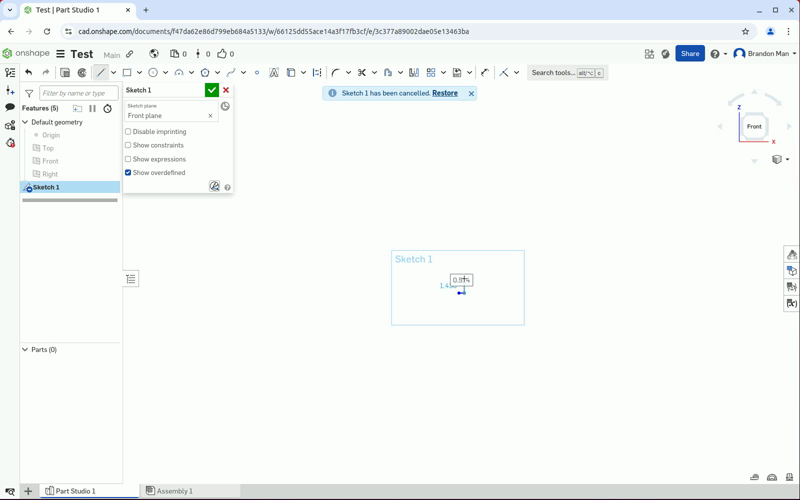
scroll(6)
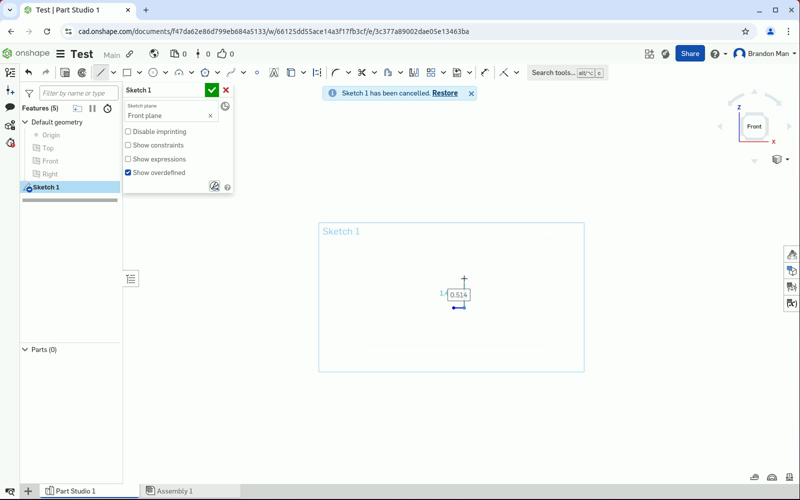
scroll(6)
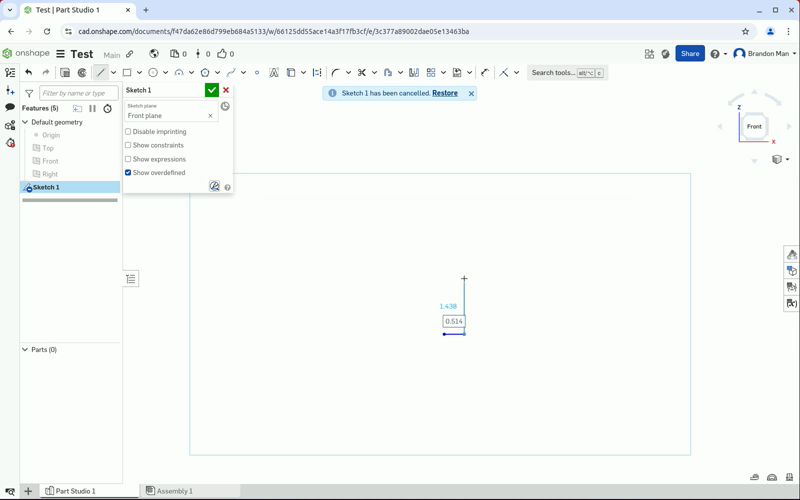
scroll(6)
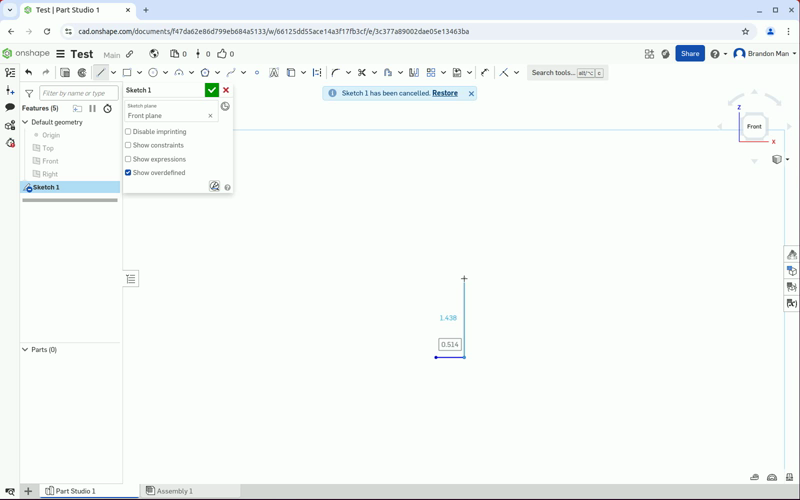
click(464, 278)
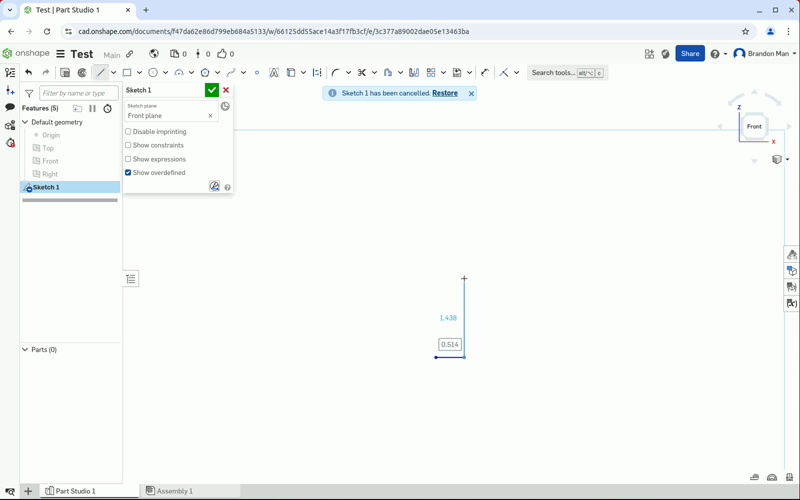
scroll(-6)
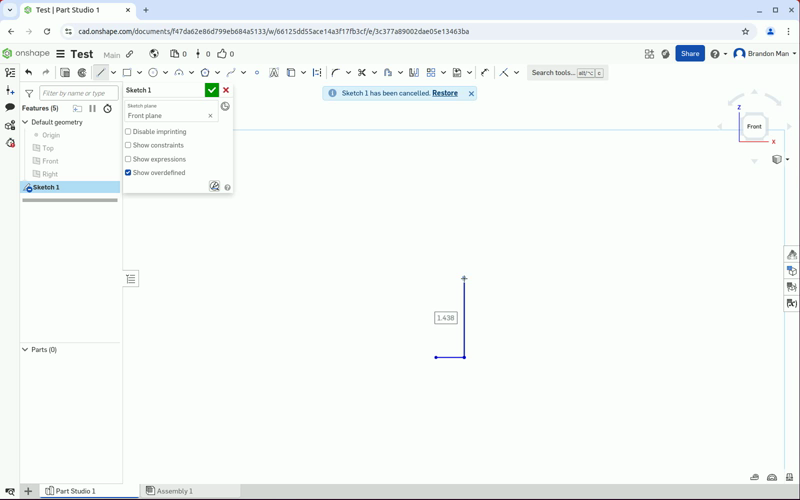
scroll(-6)
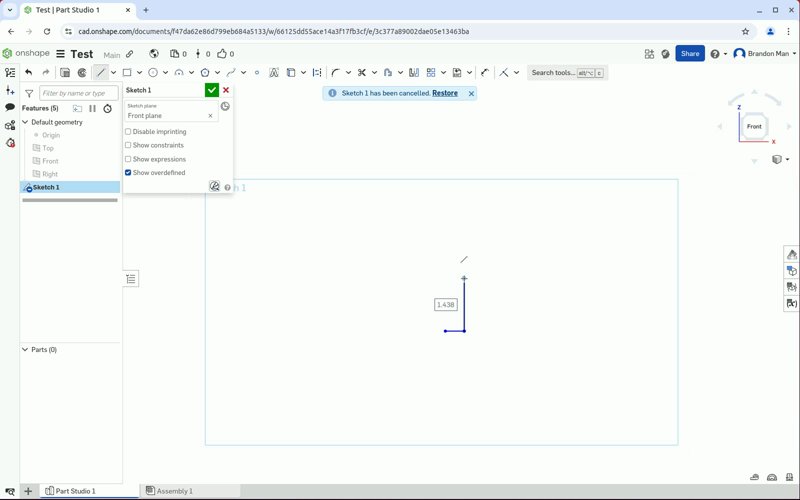
scroll(-6)
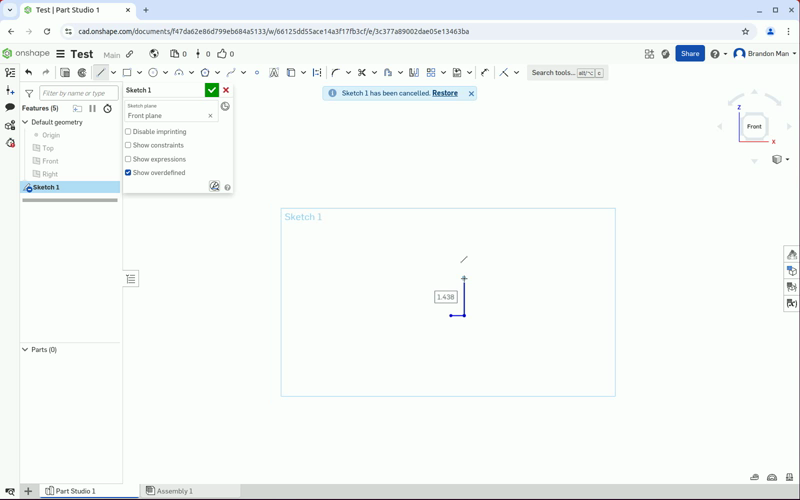
scroll(-6)
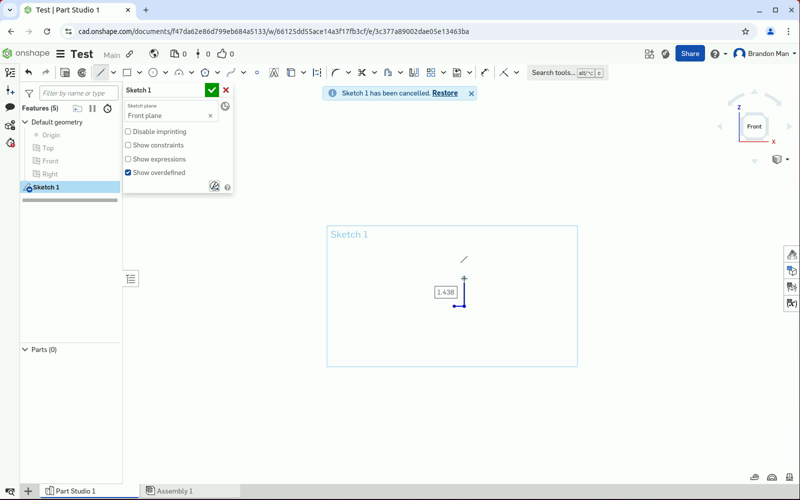
scroll(-6)
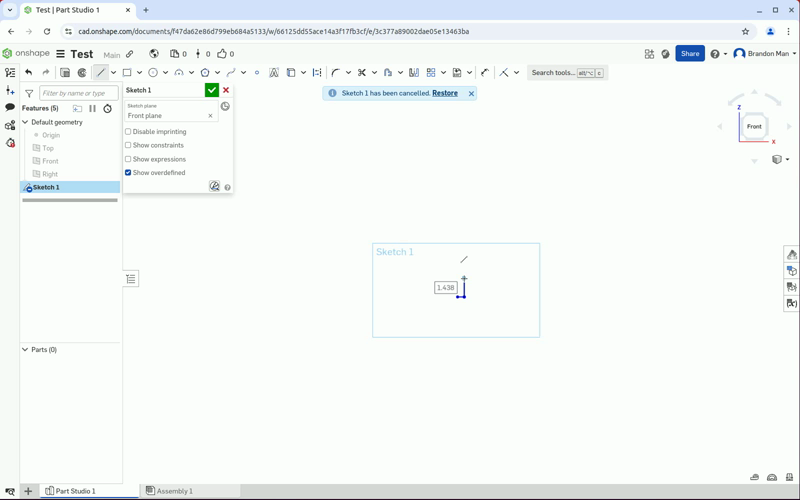
scroll(-6)
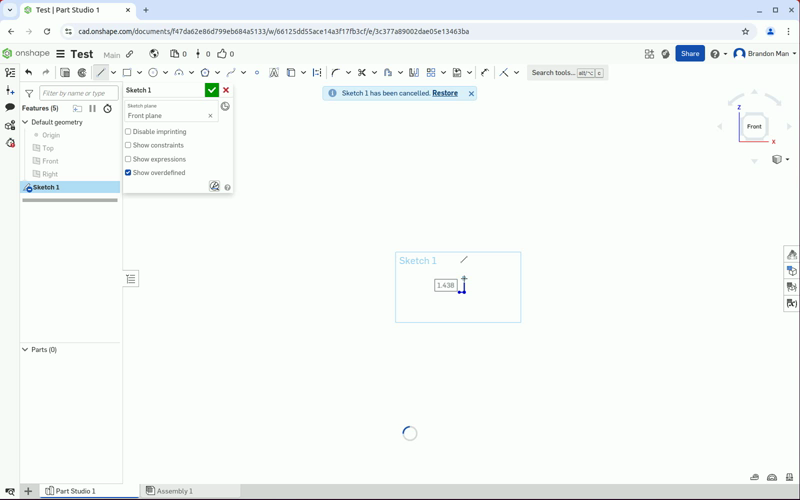
scroll(-6)
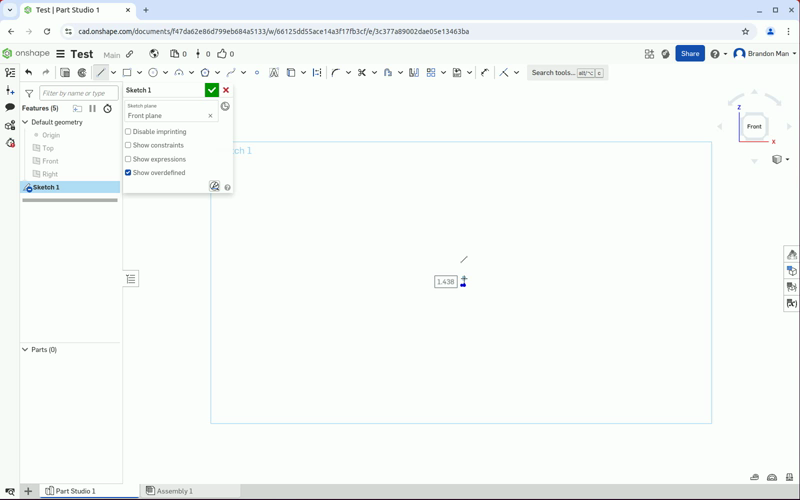
key_up(shift)
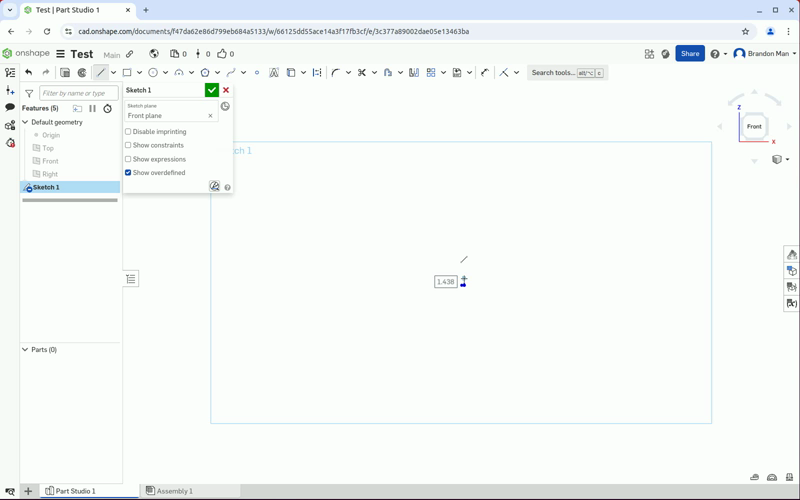
key_down(shift)
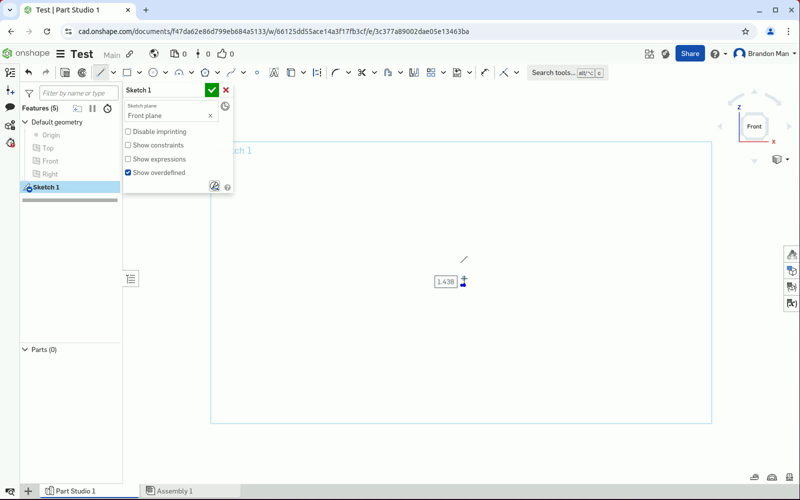
mouse_move(494, 278)
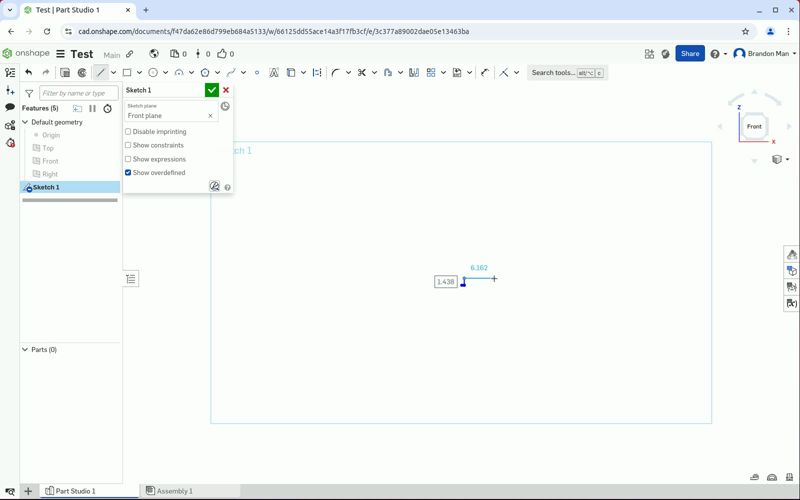
mouse_move(461, 278)
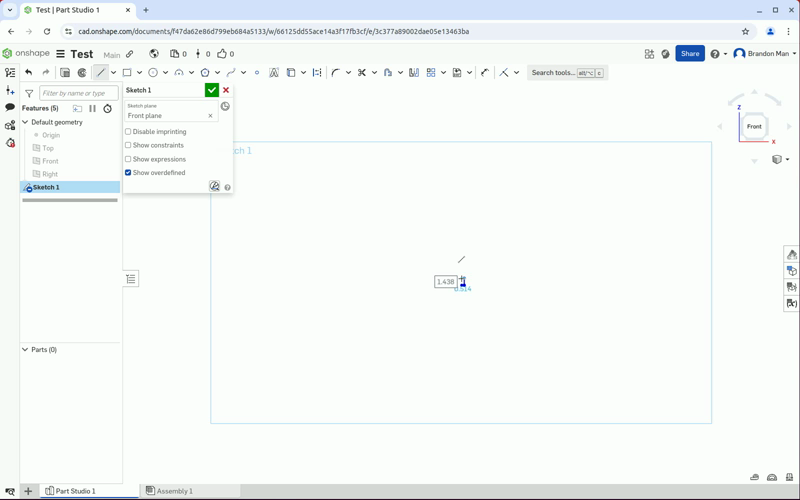
scroll(6)
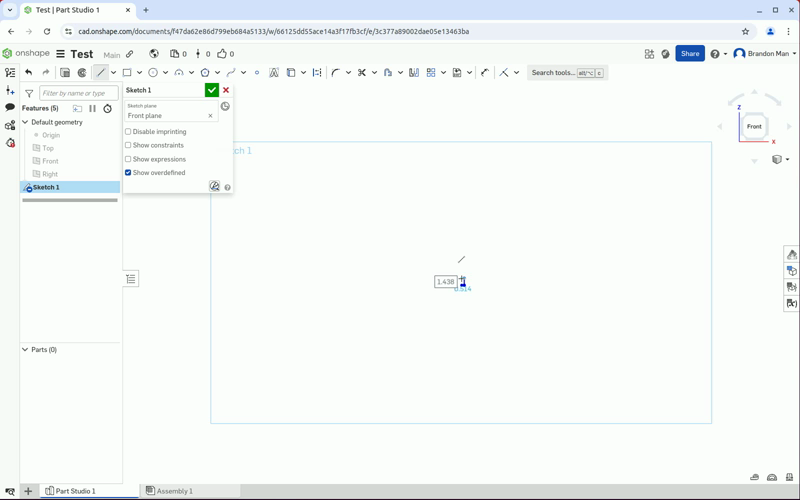
scroll(6)
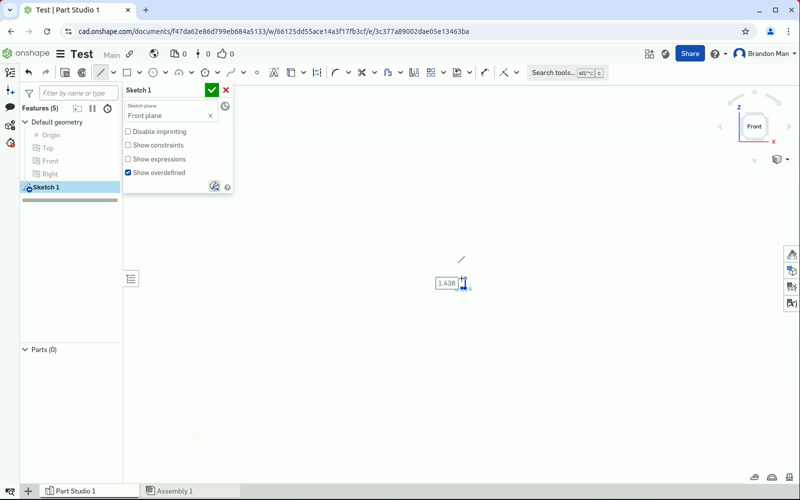
scroll(6)
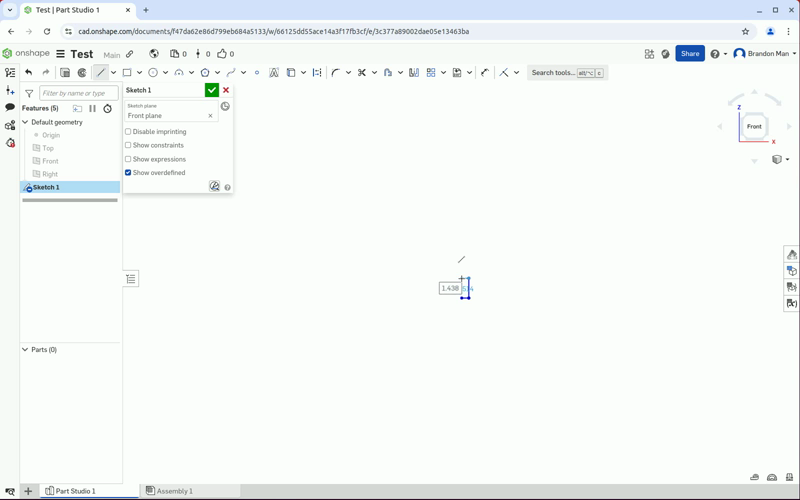
scroll(6)
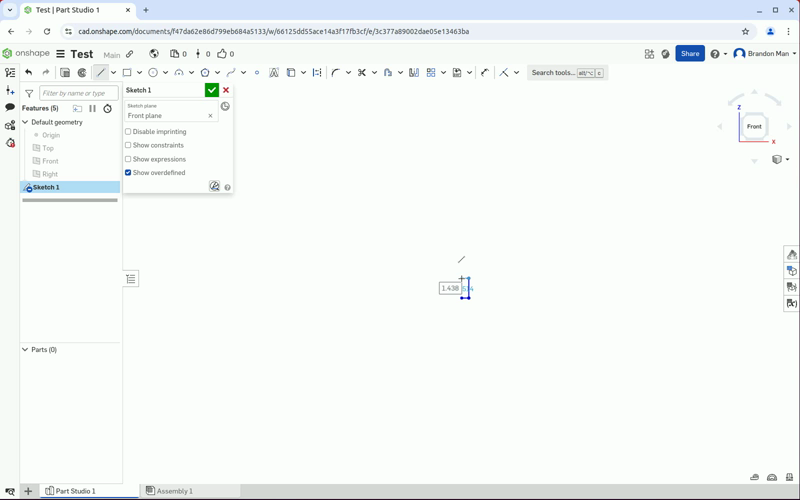
scroll(6)
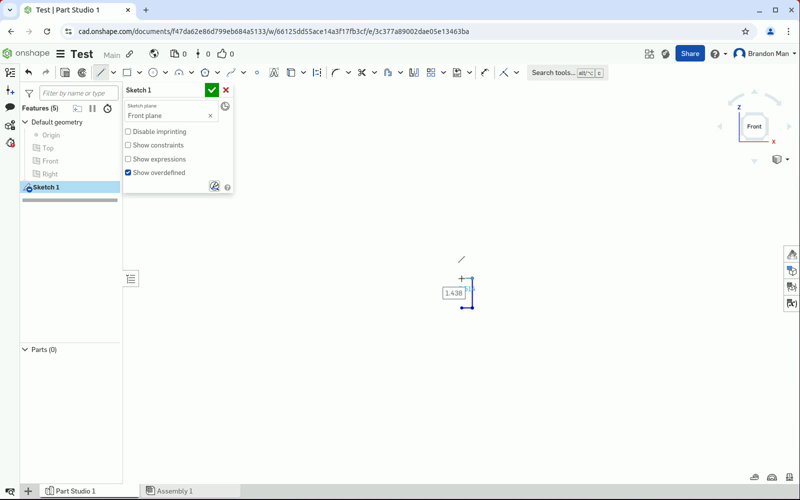
scroll(6)
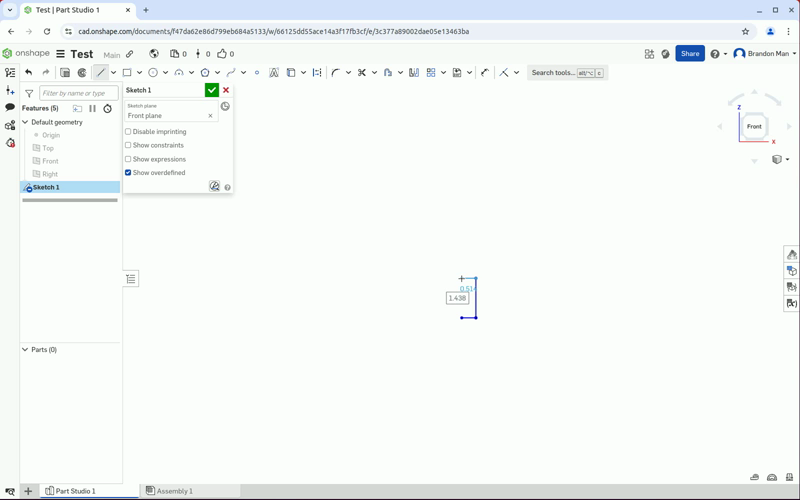
scroll(6)
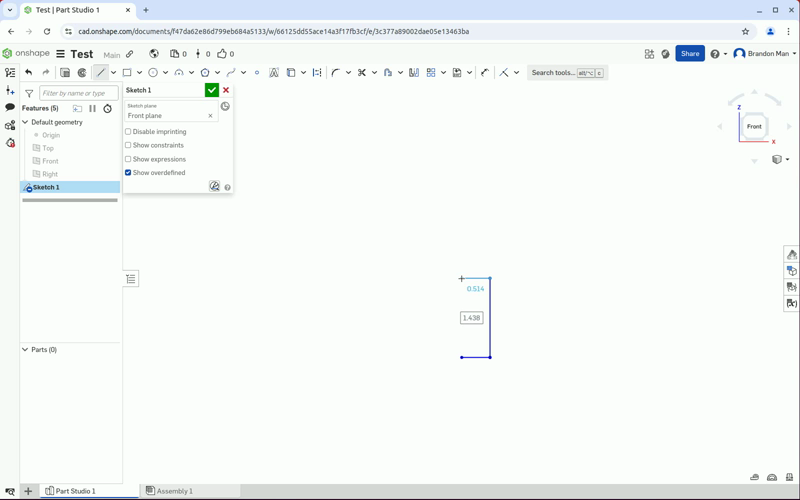
click(461, 278)
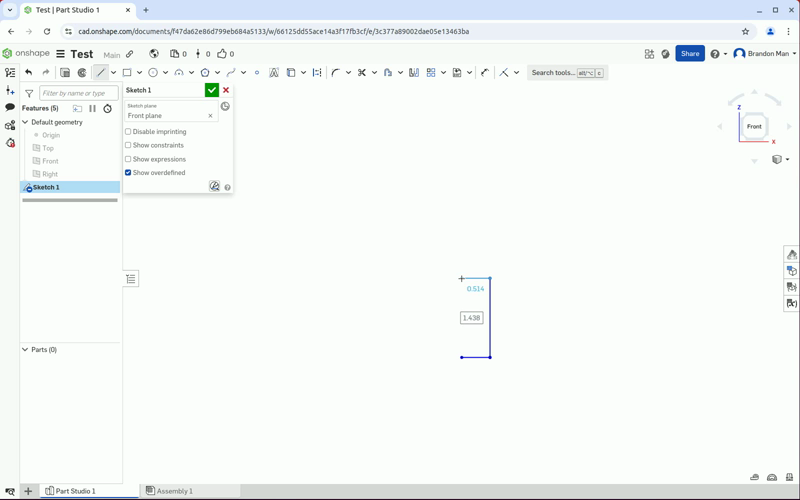
scroll(-6)
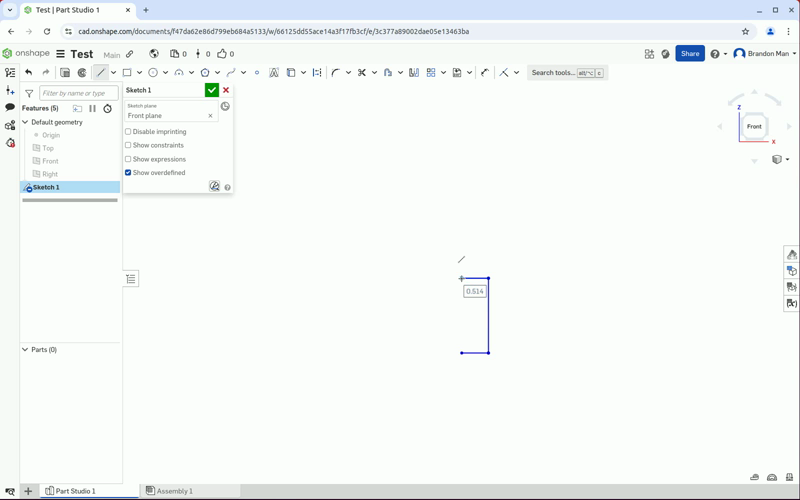
scroll(-6)
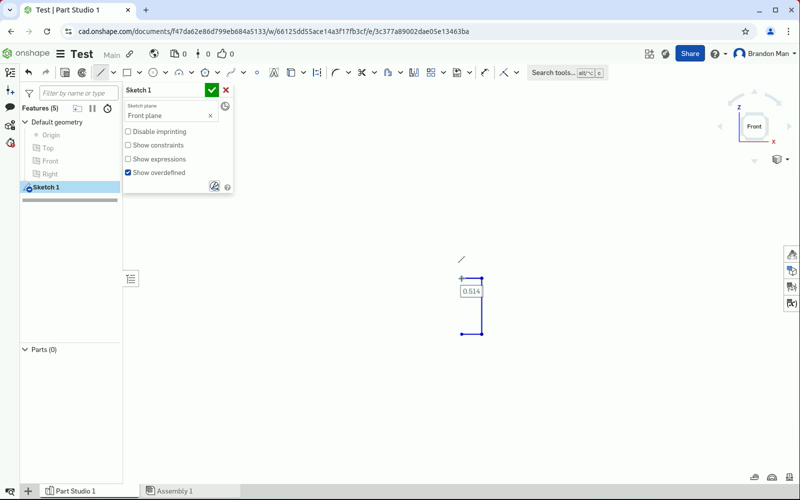
scroll(-6)
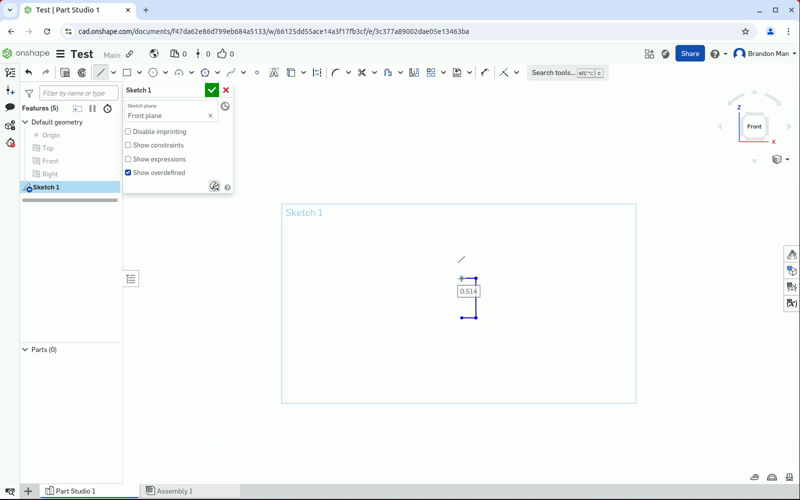
scroll(-6)
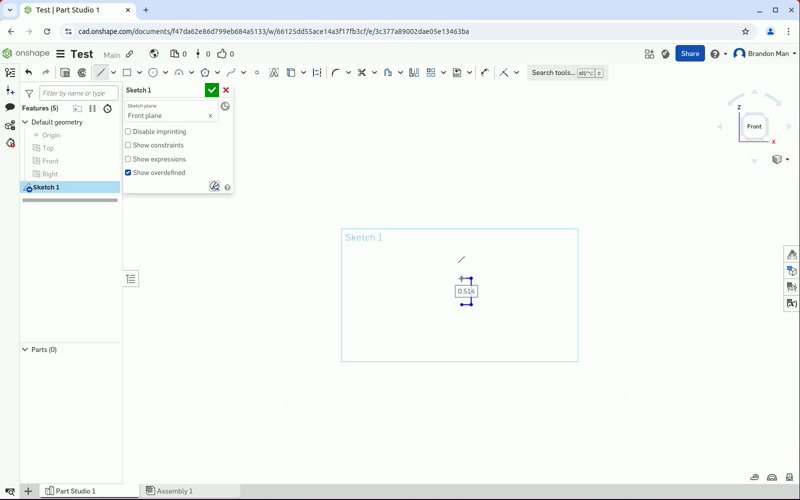
scroll(-6)
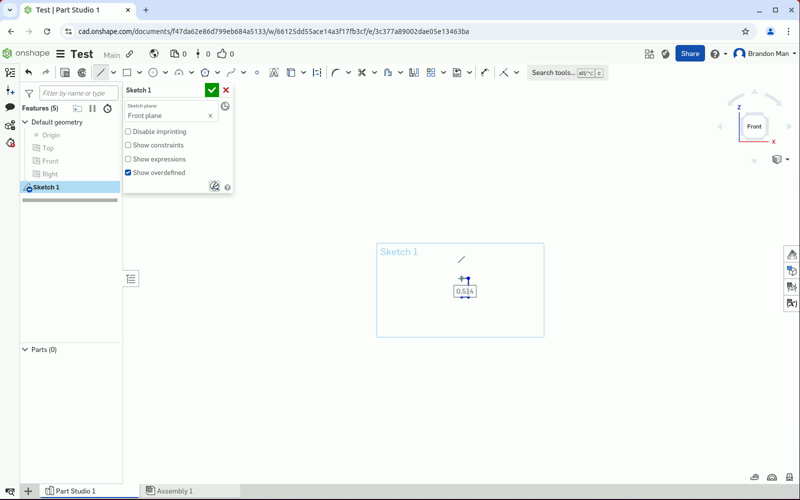
scroll(-6)
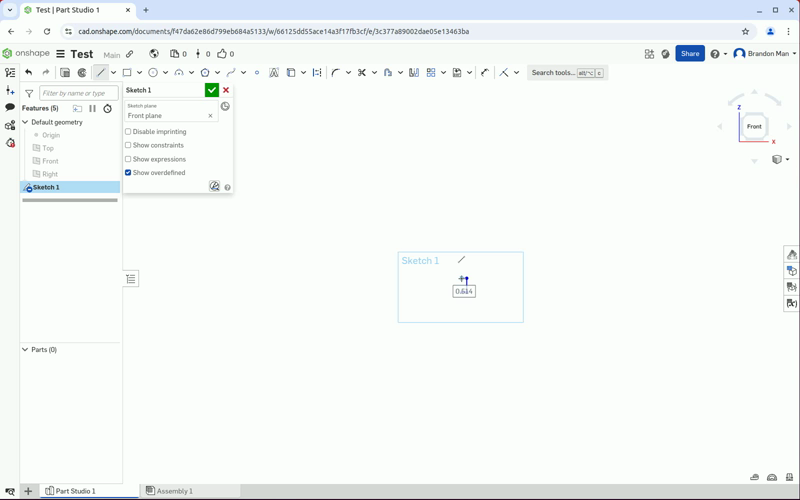
scroll(-6)
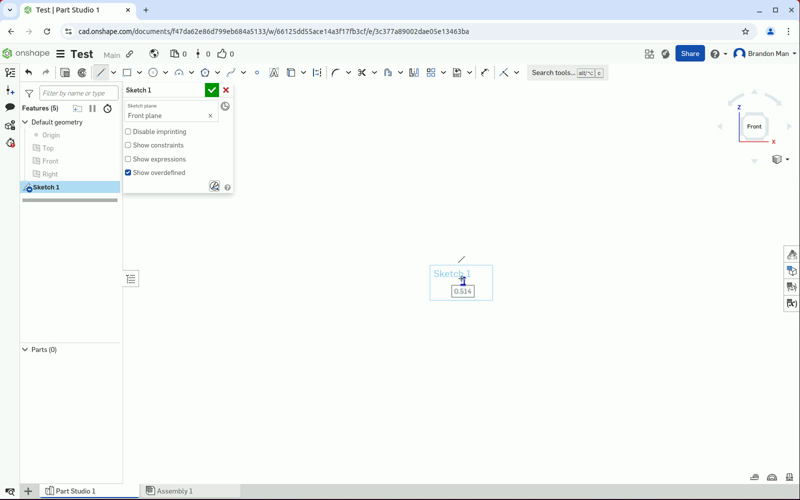
key_up(shift)
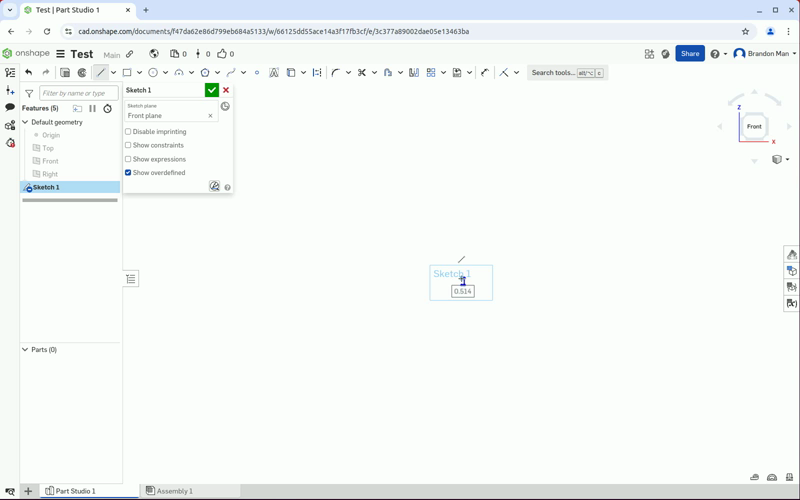
mouse_move(492, 278)
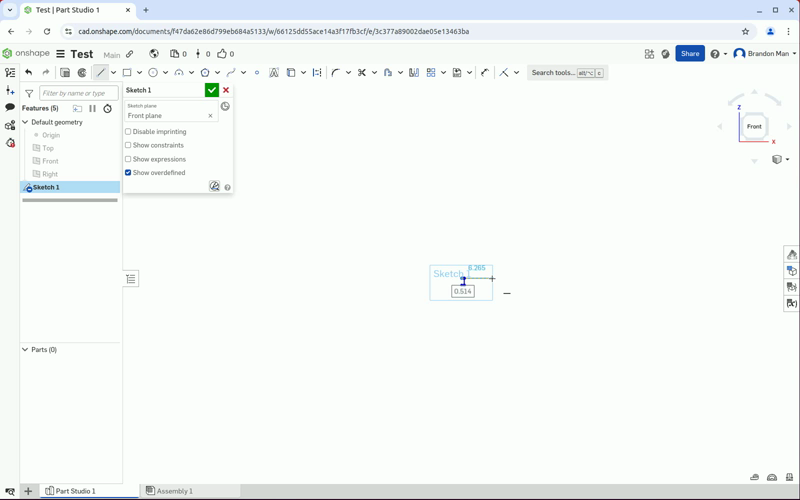
key_down(shift)
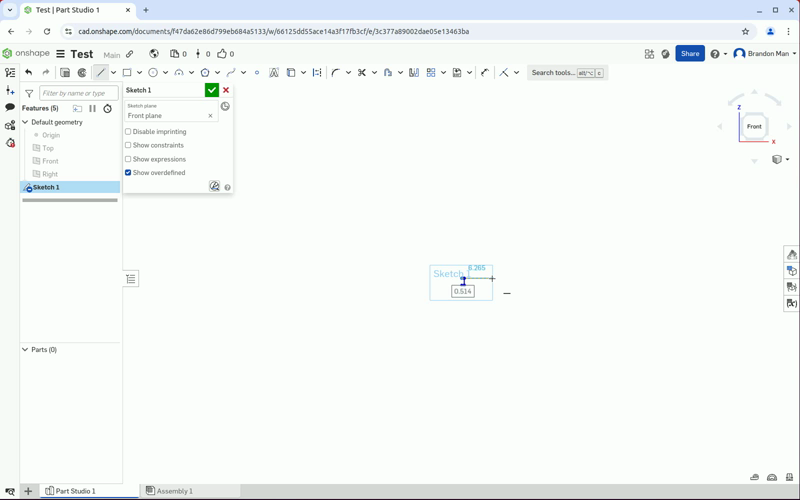
mouse_move(461, 285)
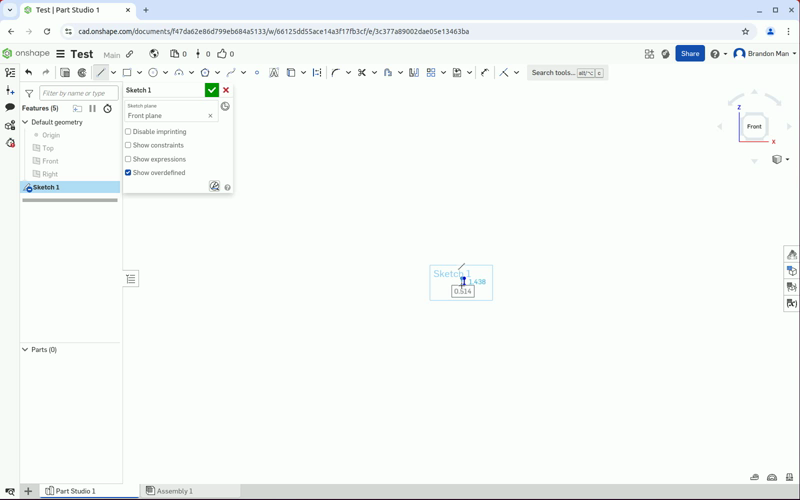
scroll(6)
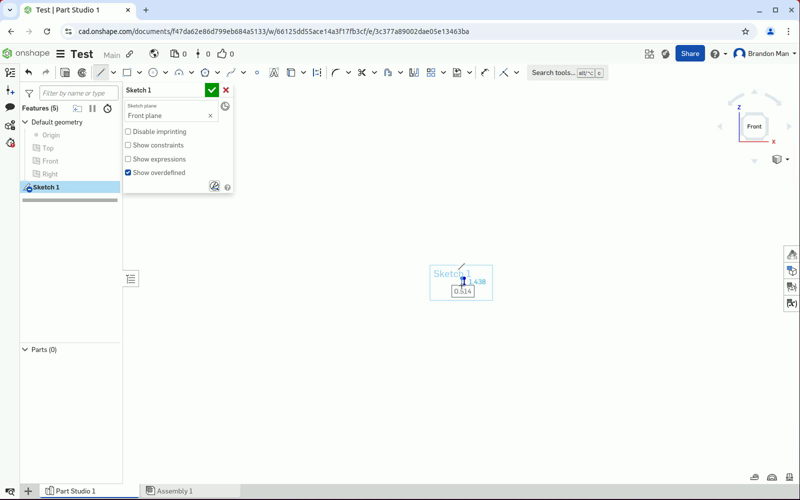
scroll(6)
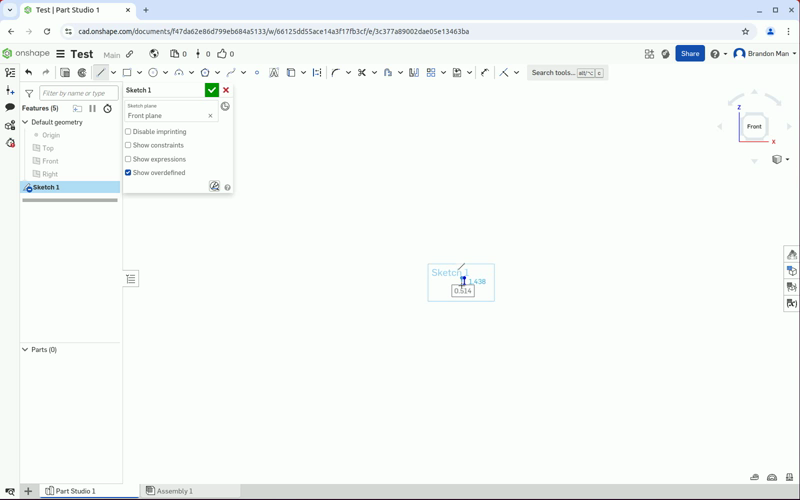
scroll(6)
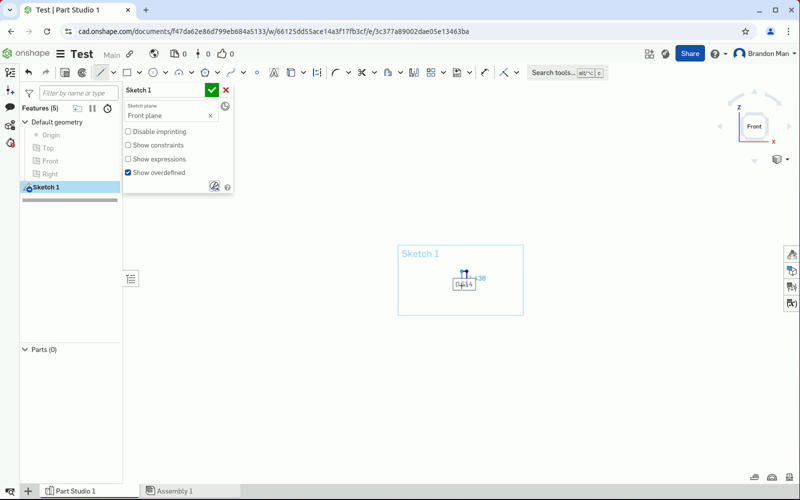
scroll(6)
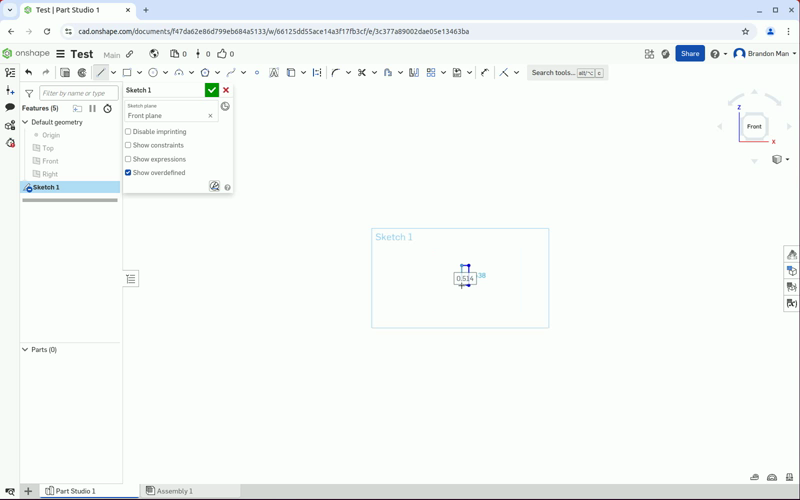
scroll(6)
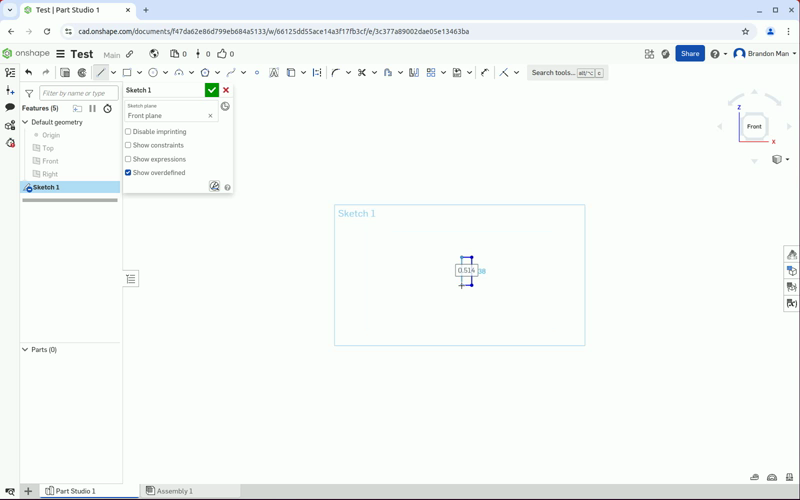
scroll(6)
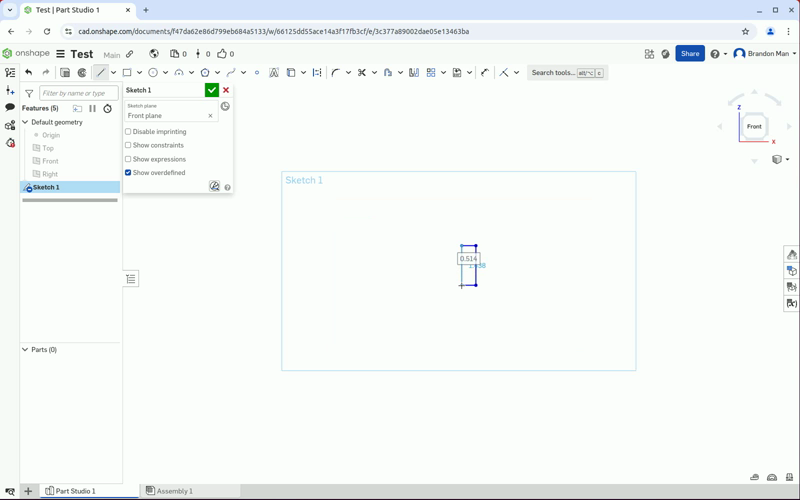
scroll(6)
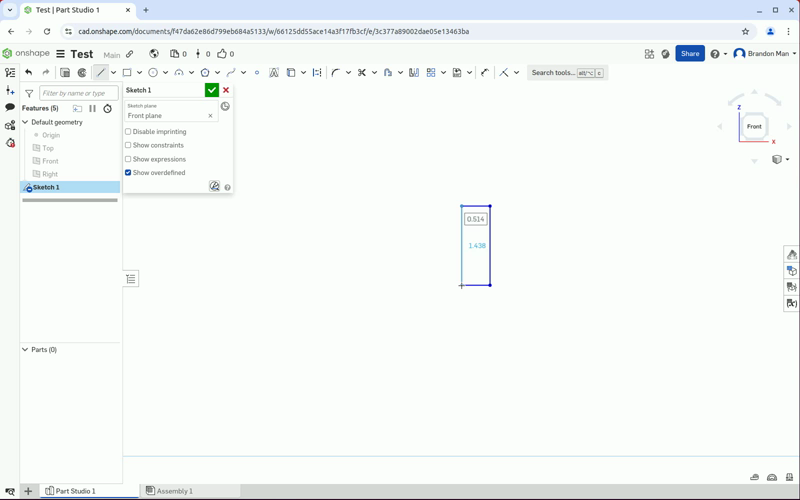
key_up(shift)
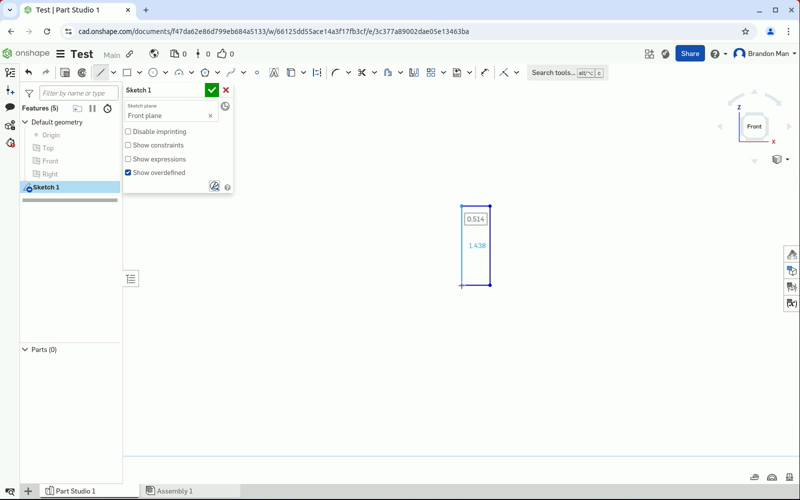
click(461, 285)
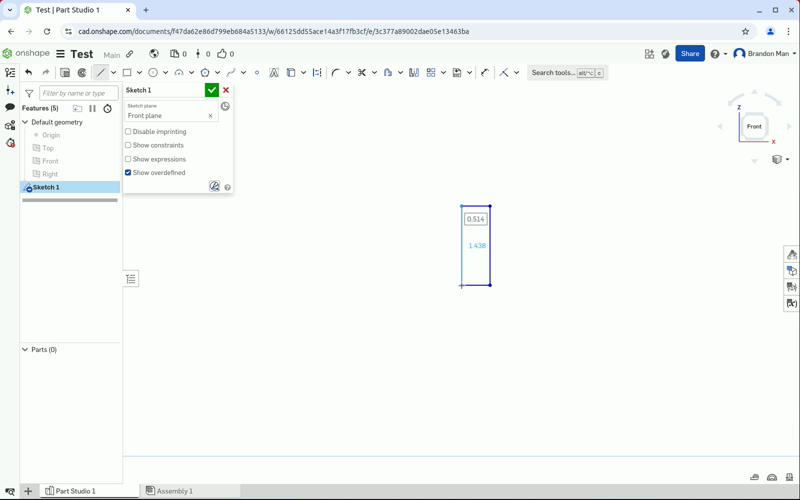
scroll(-6)
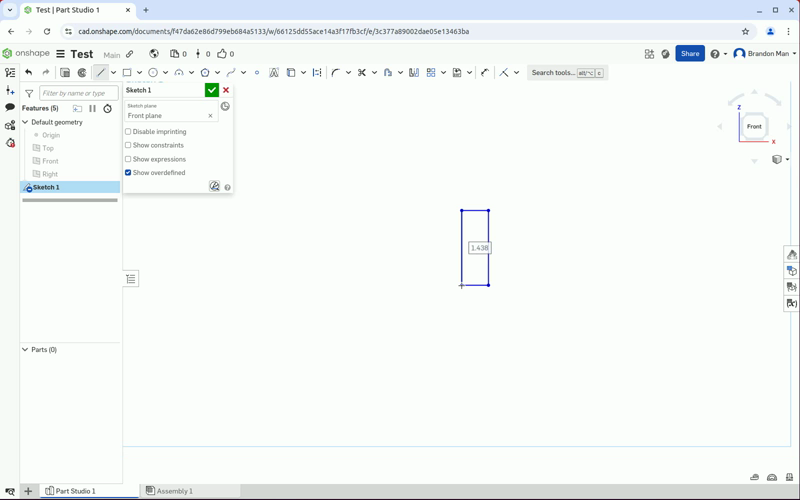
scroll(-6)
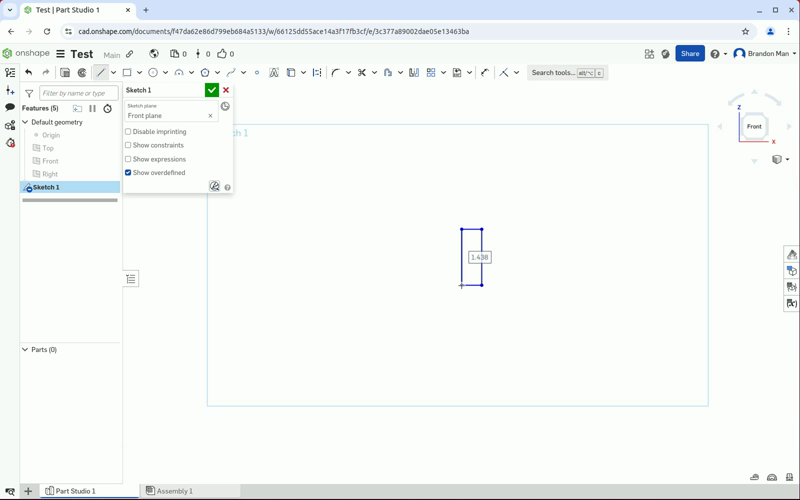
scroll(-6)
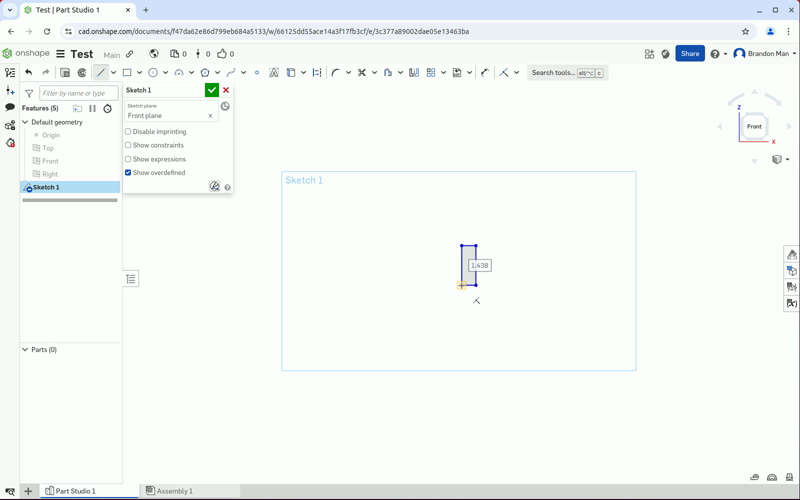
scroll(-6)
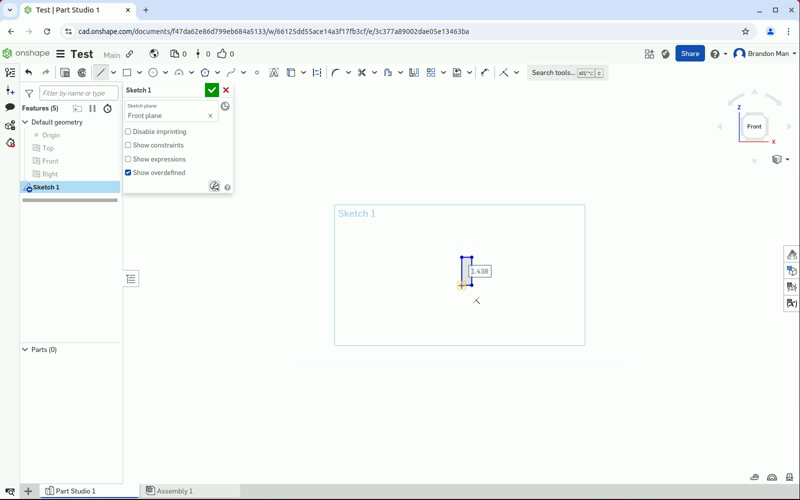
scroll(-6)
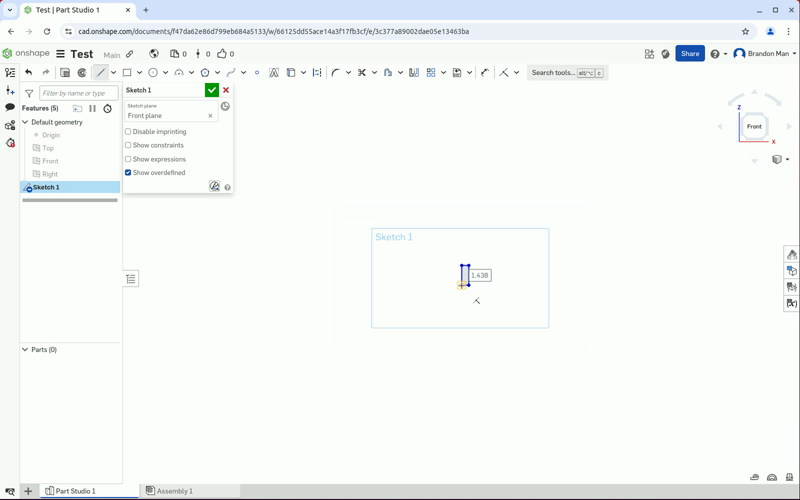
scroll(-6)
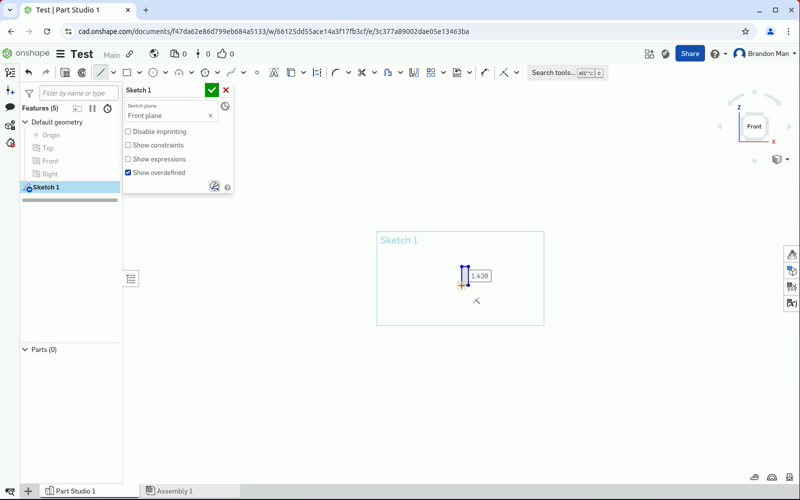
scroll(-6)
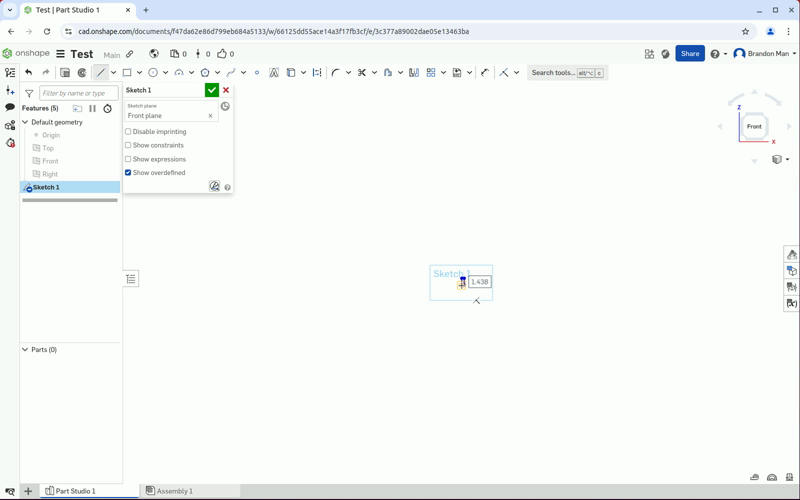
key(esc)
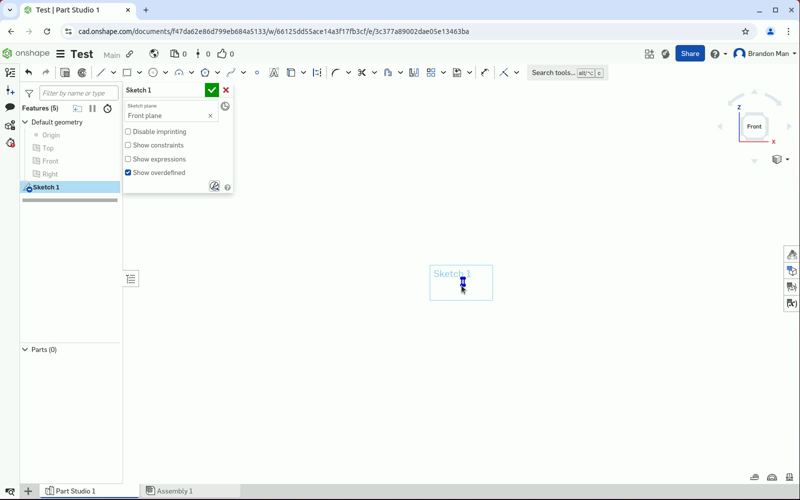
mouse_move(462, 279)
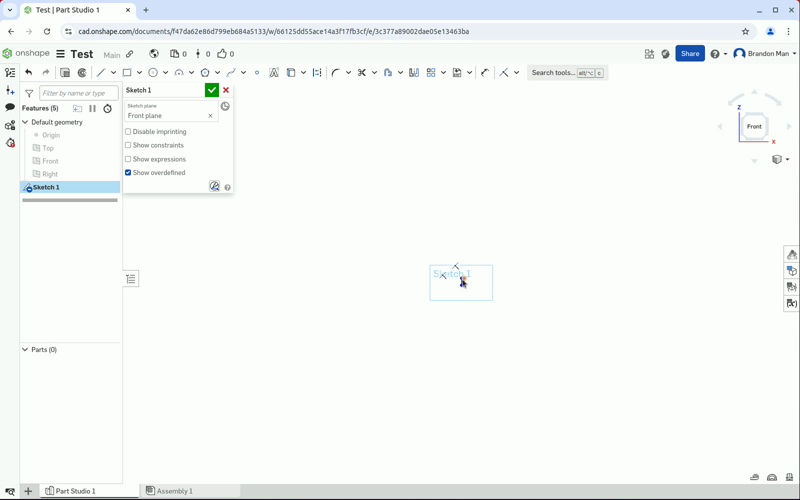
scroll(6)
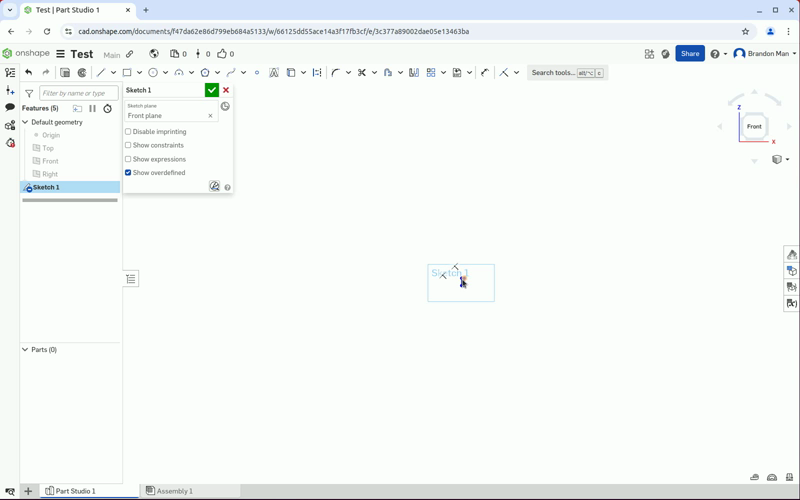
scroll(6)
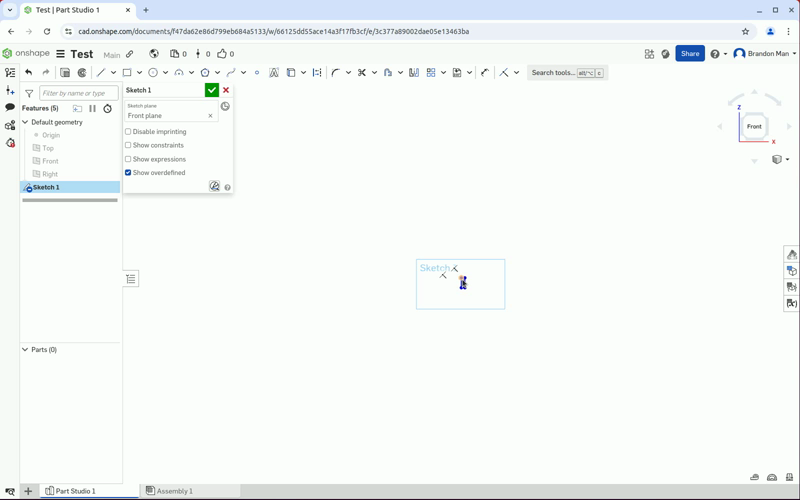
scroll(6)
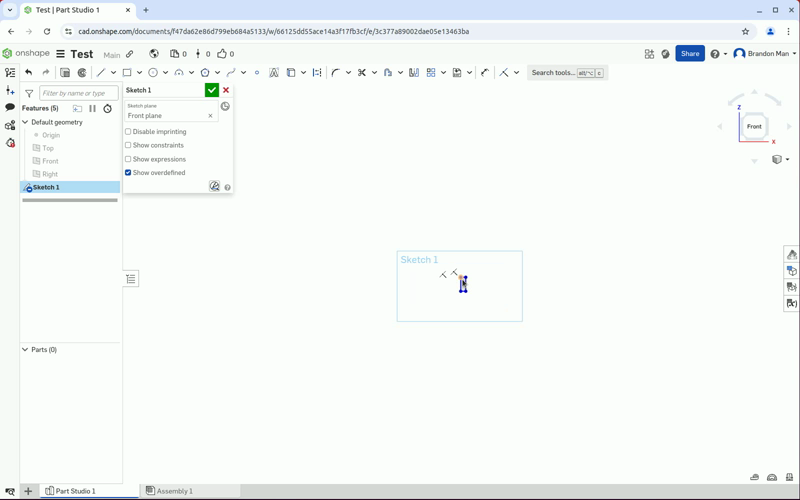
scroll(6)
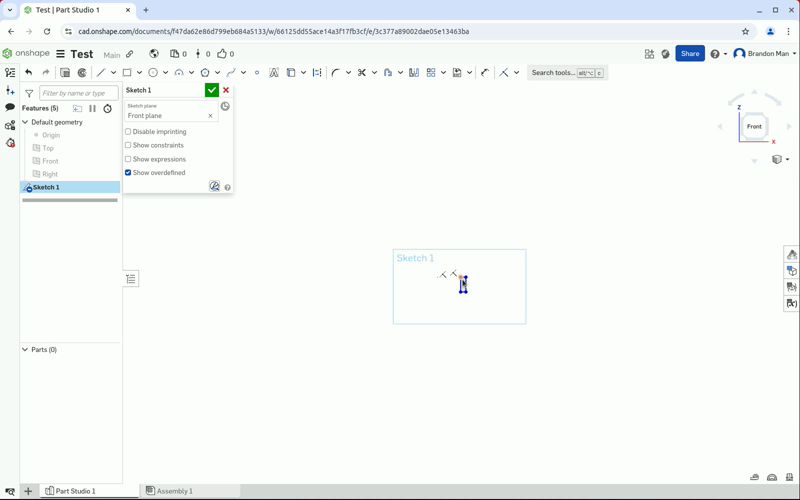
scroll(6)
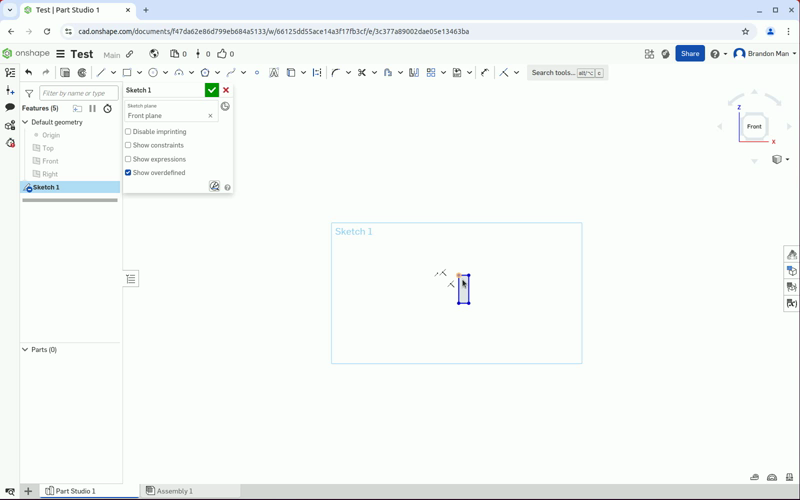
scroll(6)
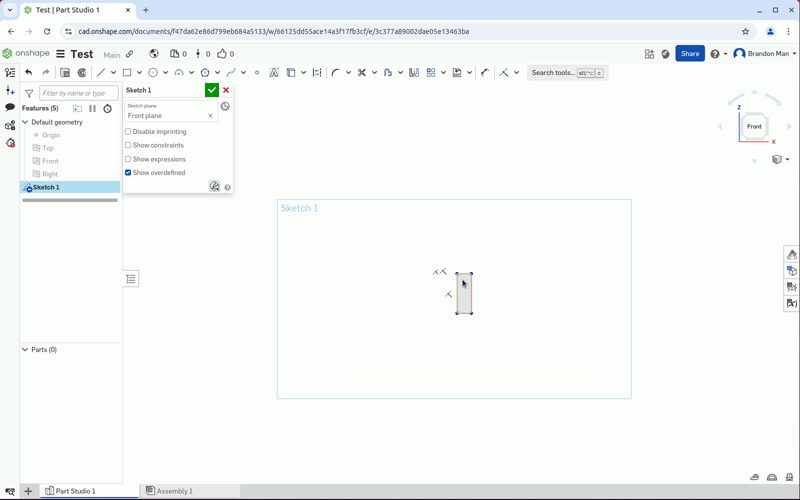
scroll(6)
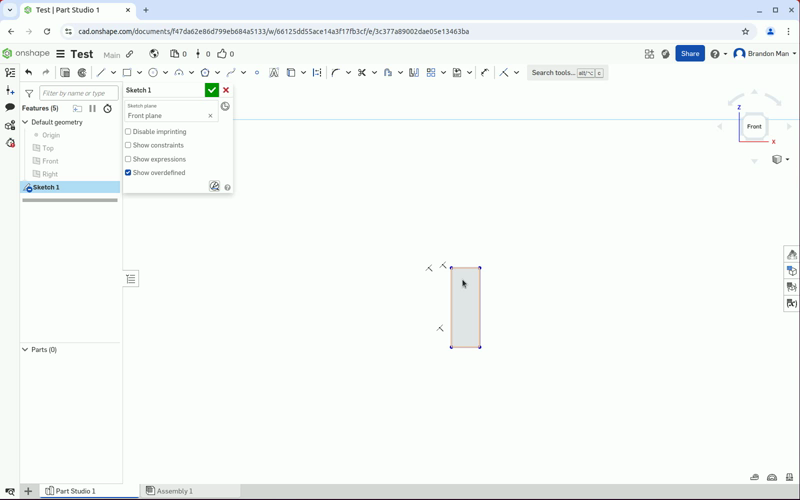
click(462, 279)
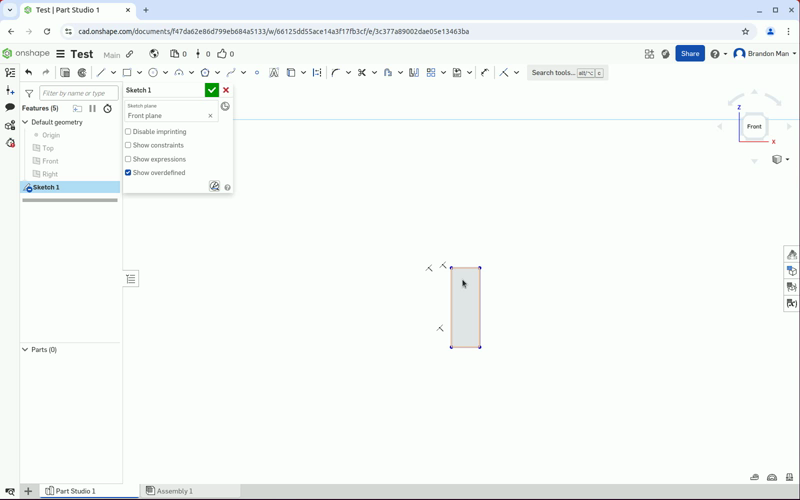
scroll(-6)
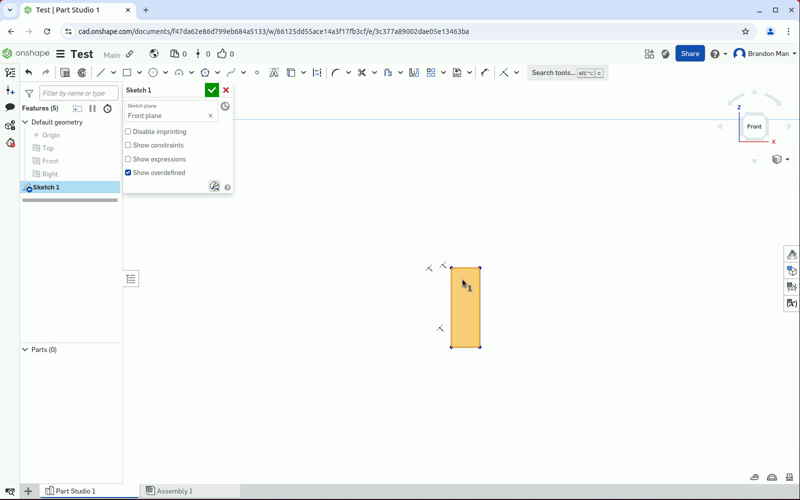
scroll(-6)
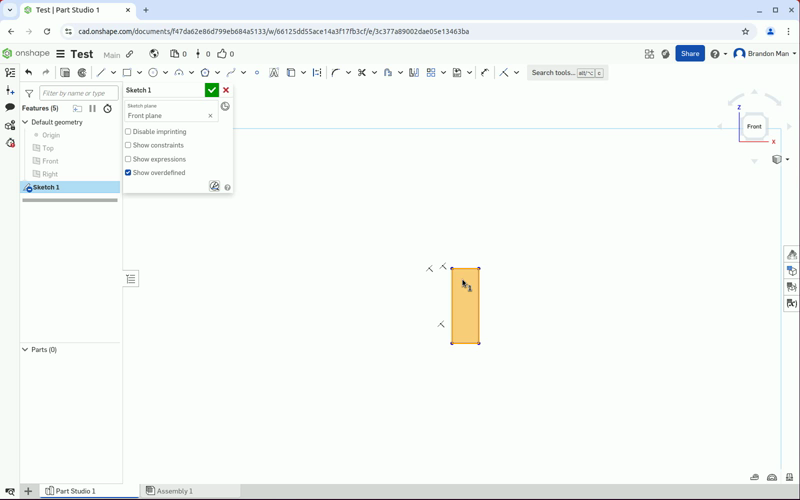
scroll(-6)
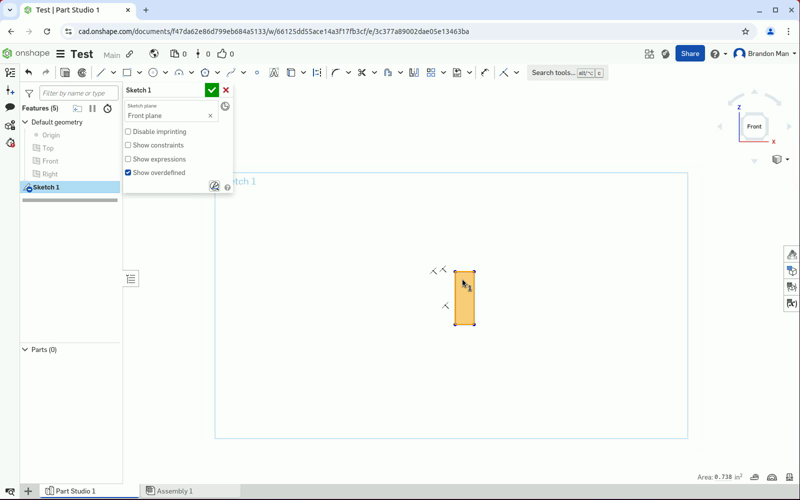
scroll(-6)
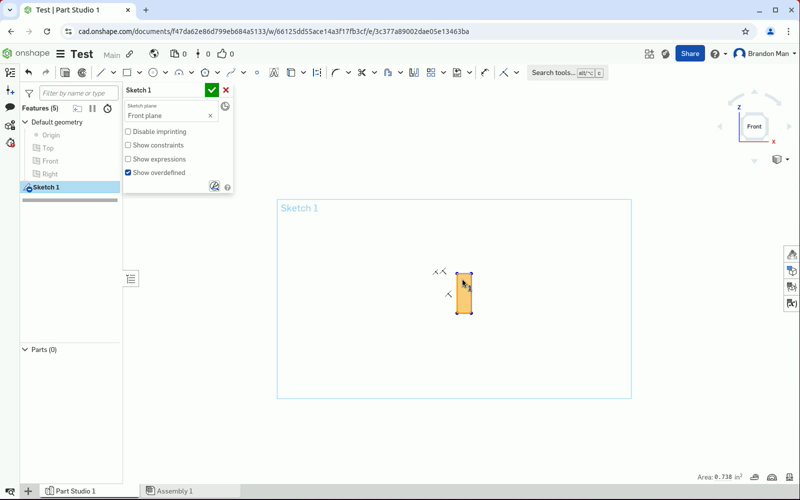
scroll(-6)
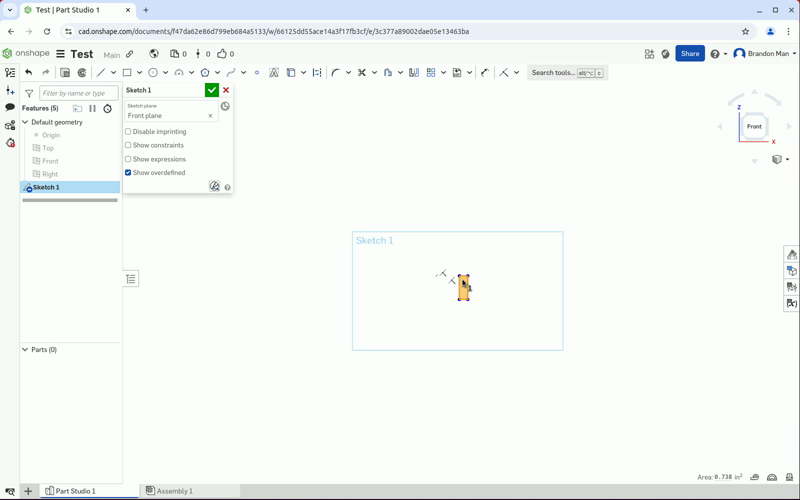
scroll(-6)
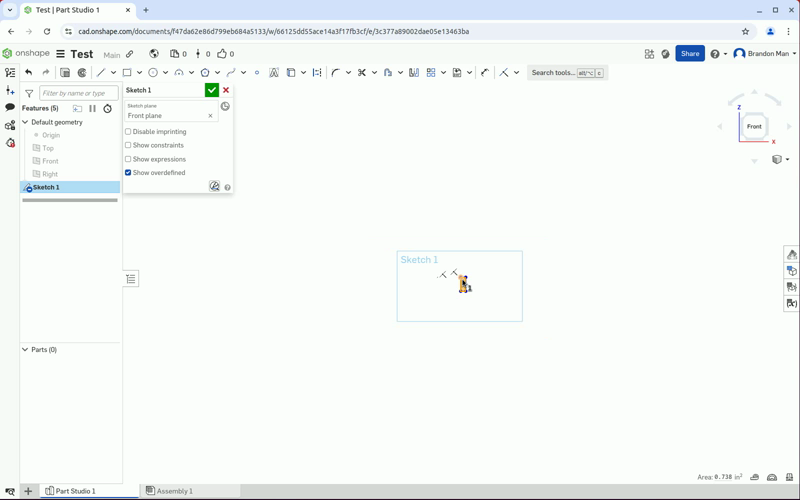
scroll(-6)
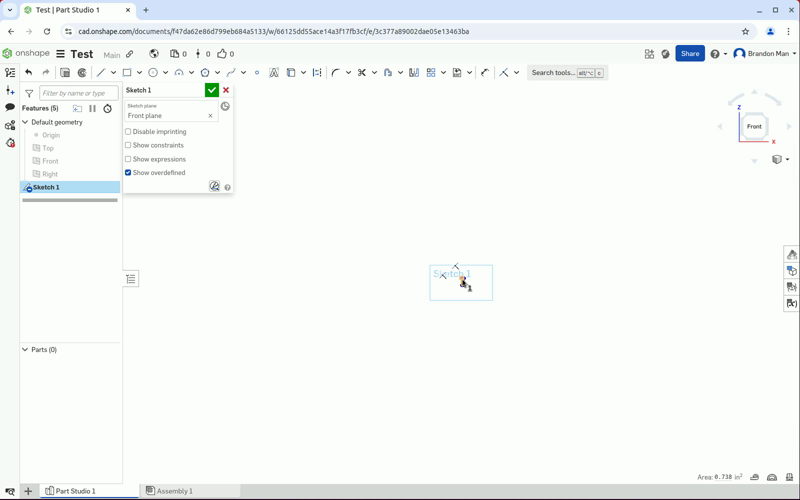
mouse_move(73, 352)
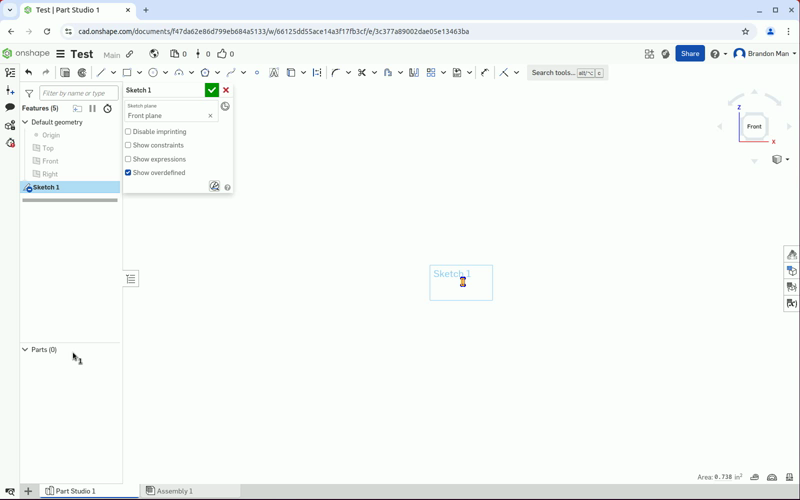
key(shift+y)
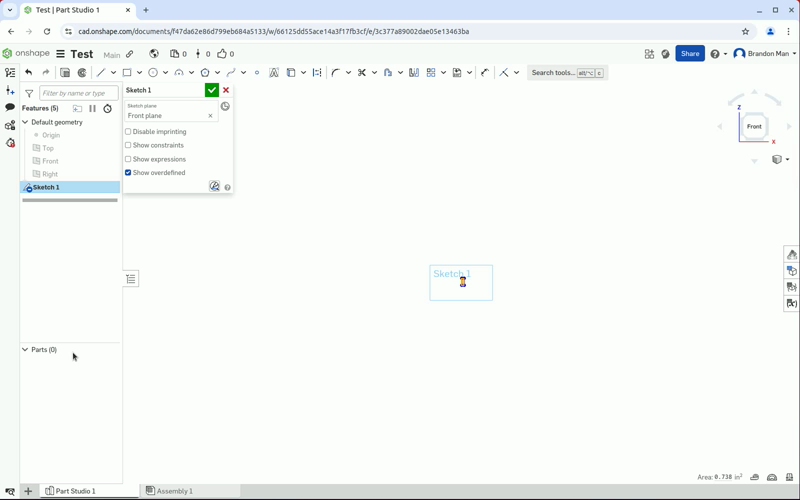
key(shift+e)
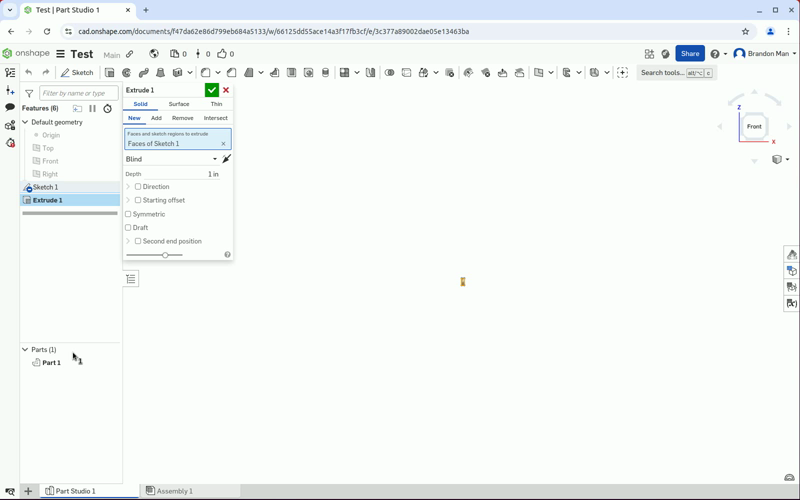
mouse_move(143, 106)
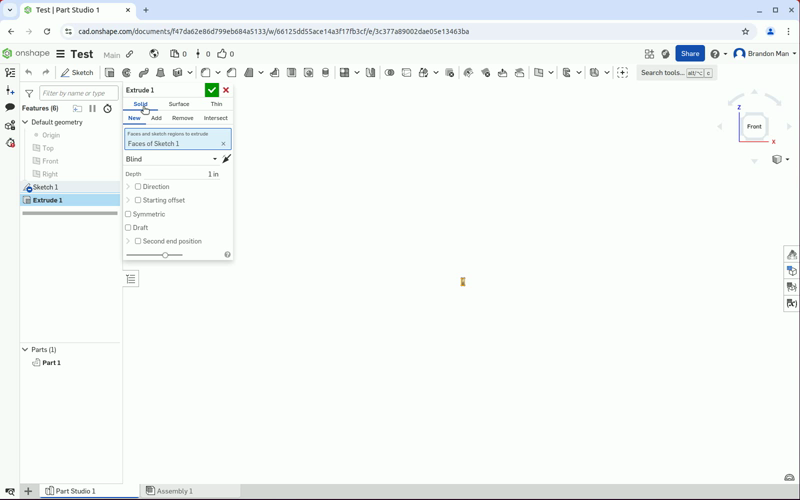
click(143, 106)
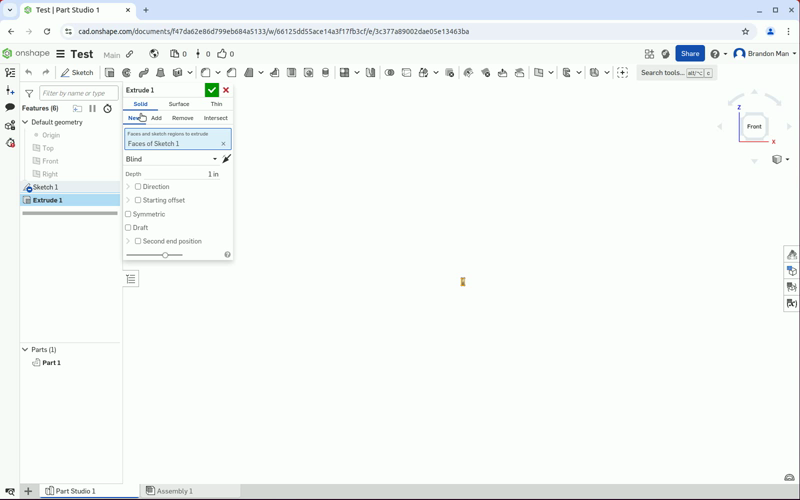
mouse_move(137, 120)
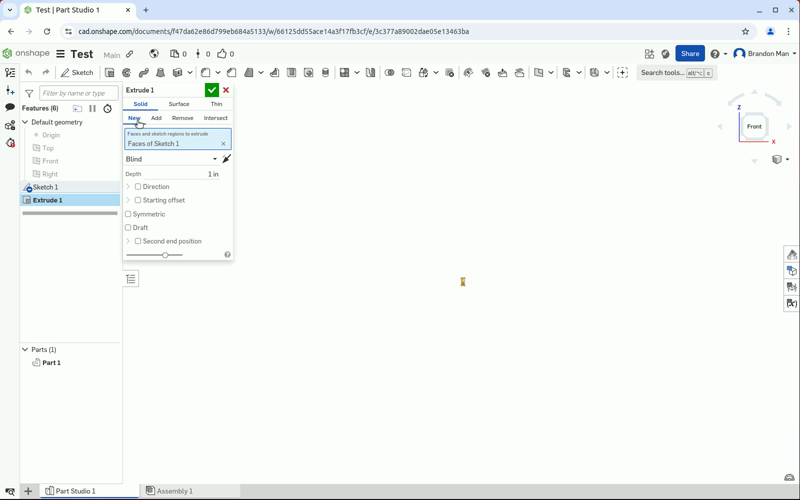
click(137, 120)
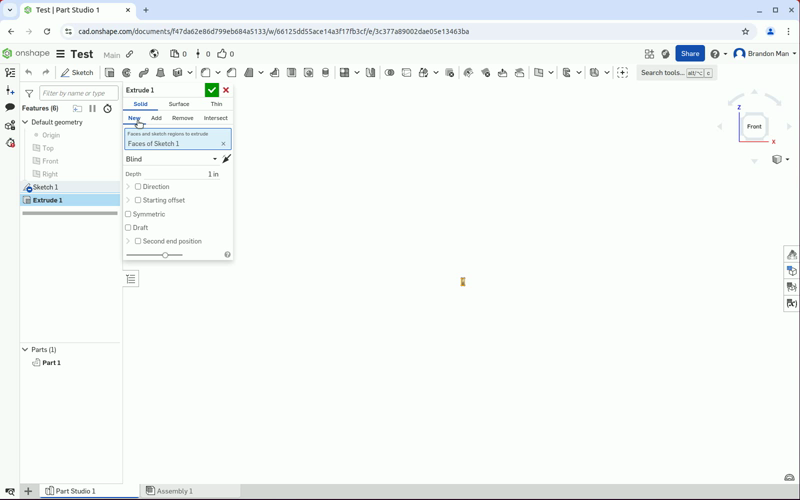
key(tab, 4)
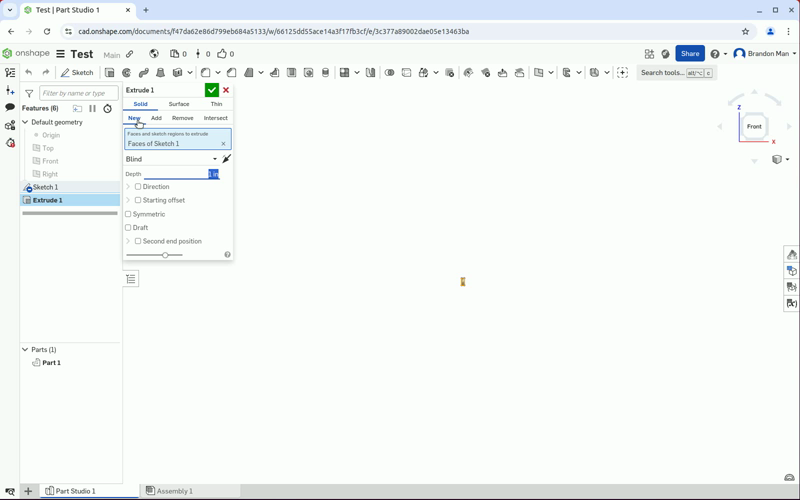
text(-23.108)
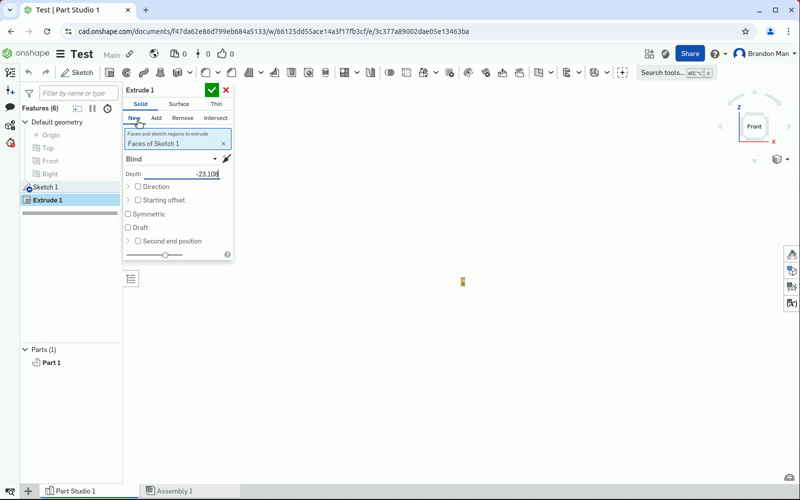
key(enter)
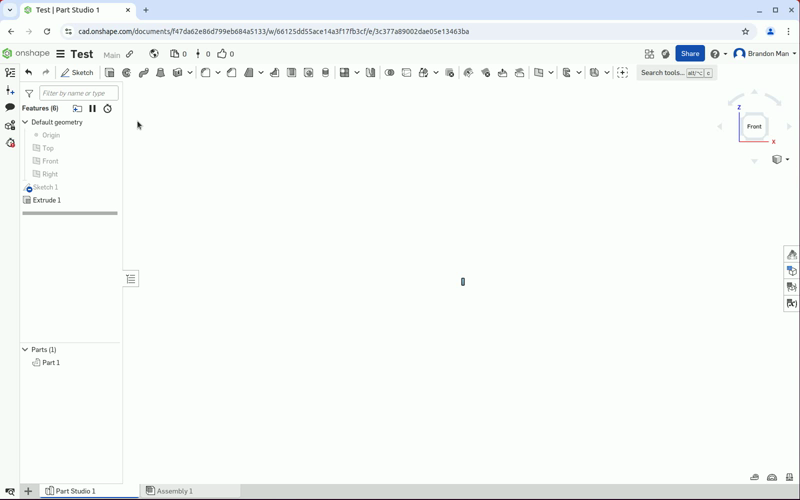
key(shift+h)
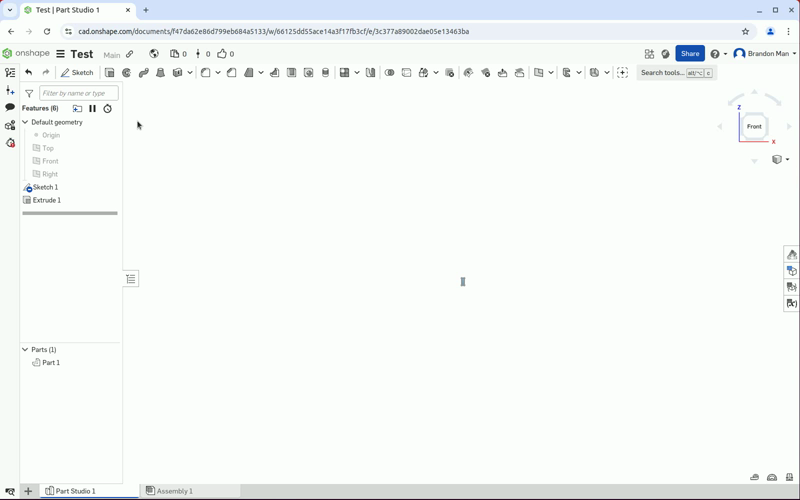
key(shift+h)
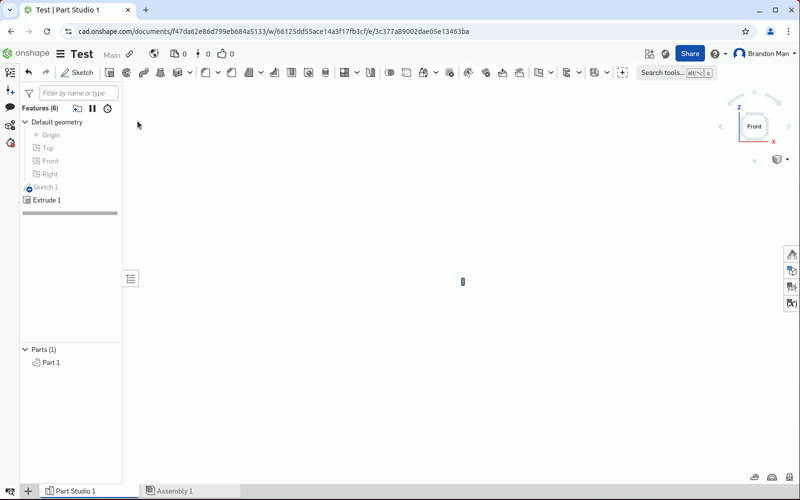
mouse_move(73, 189)
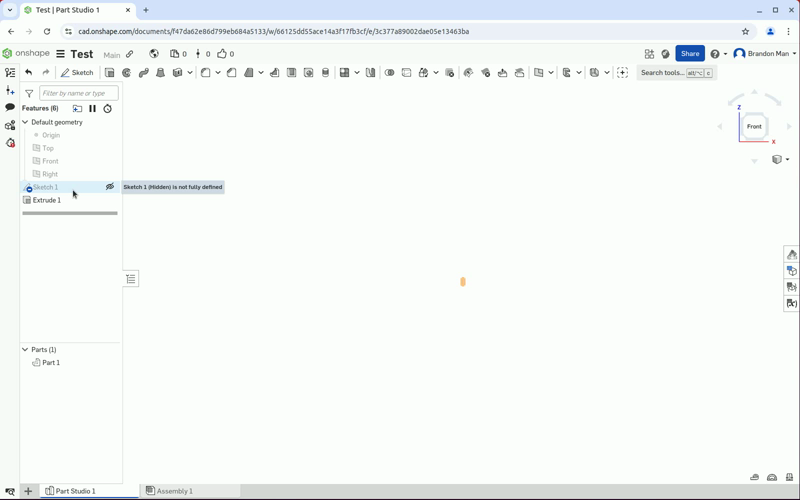
click(73, 189)
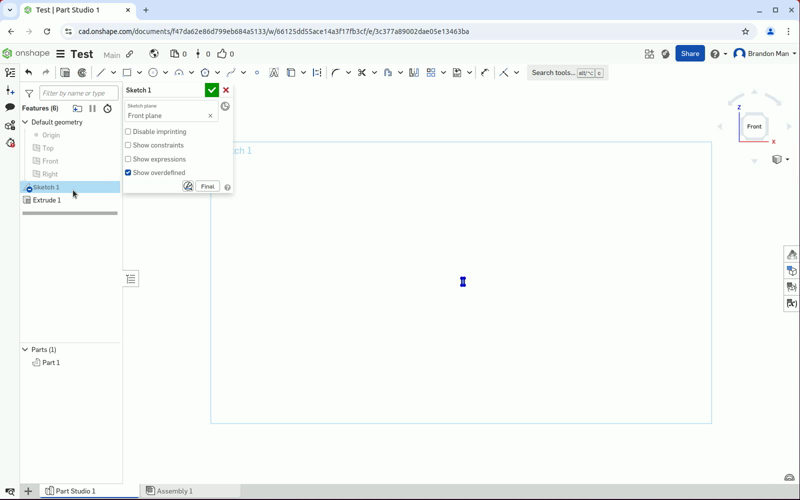
mouse_move(229, 92)
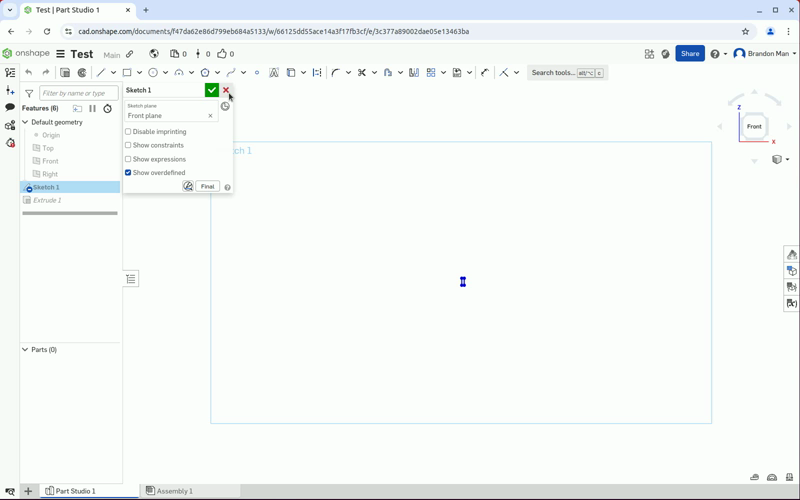
click(229, 92)
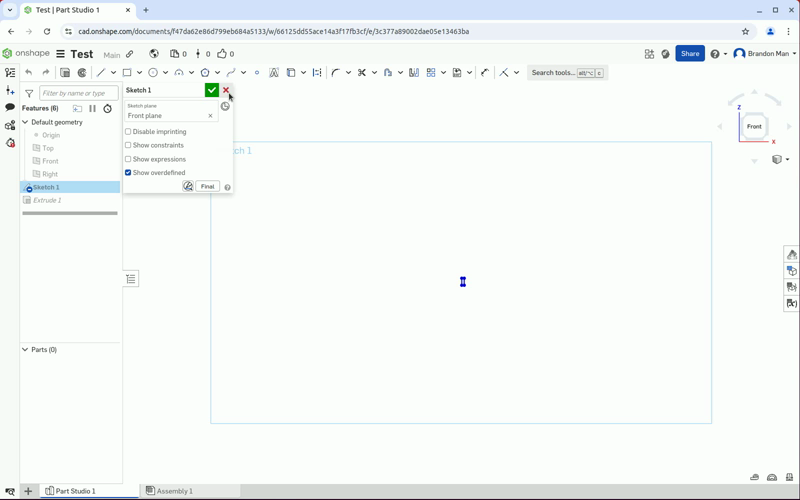
key(shift+s)
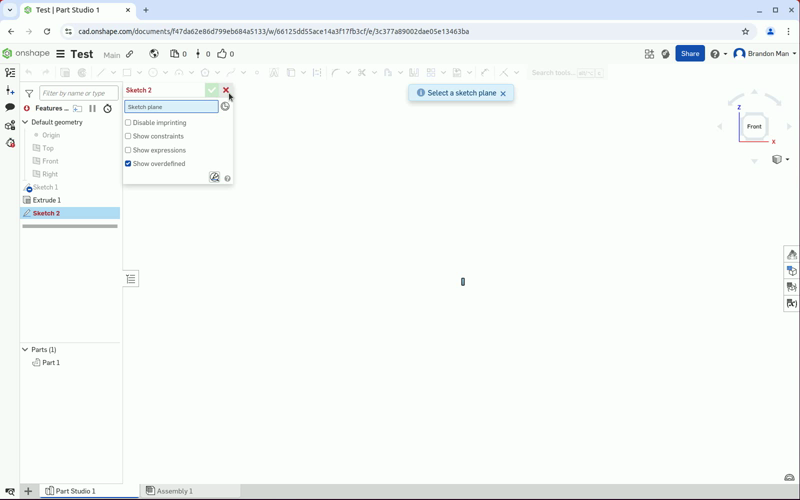
mouse_move(73, 163)
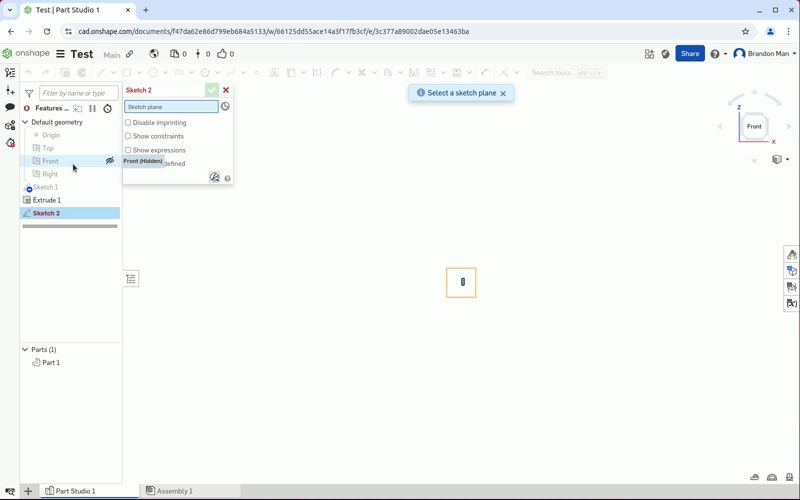
click(73, 163)
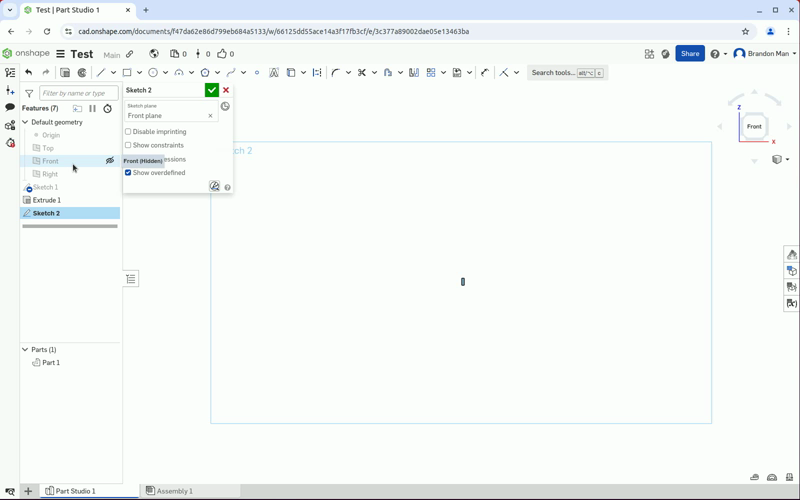
mouse_move(73, 352)
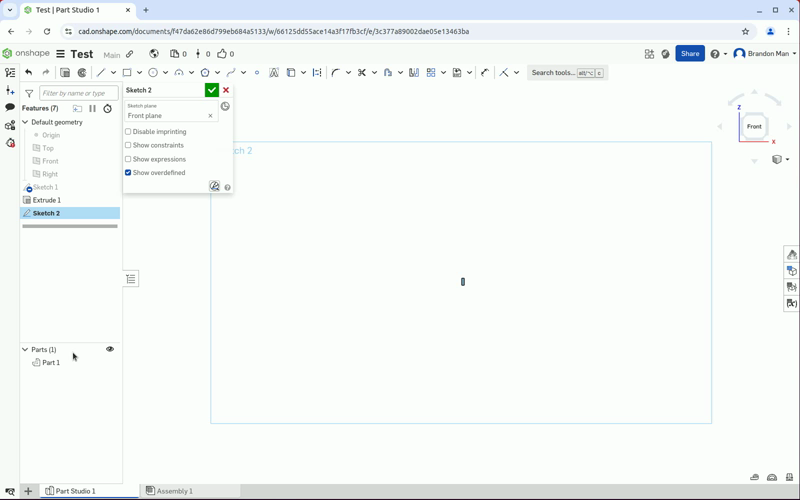
key(y)
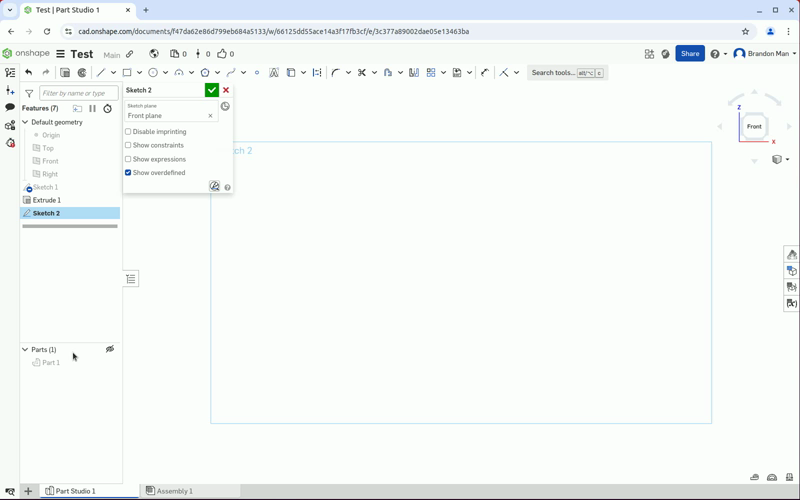
key(l)
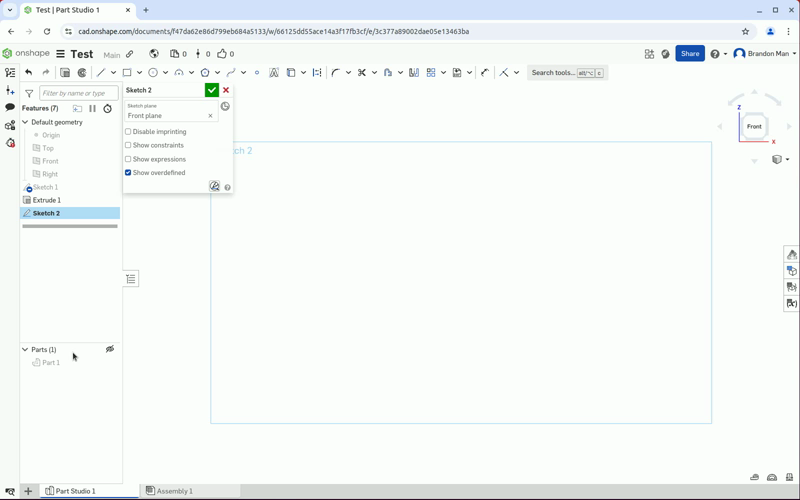
key_down(shift)
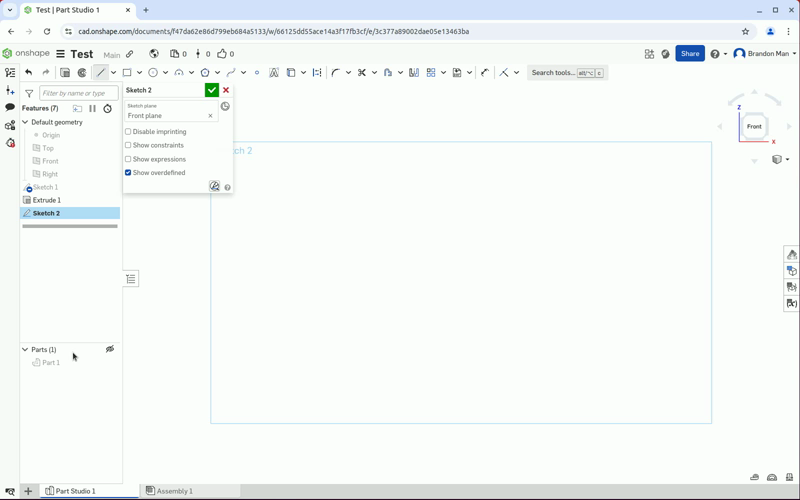
mouse_move(459, 285)
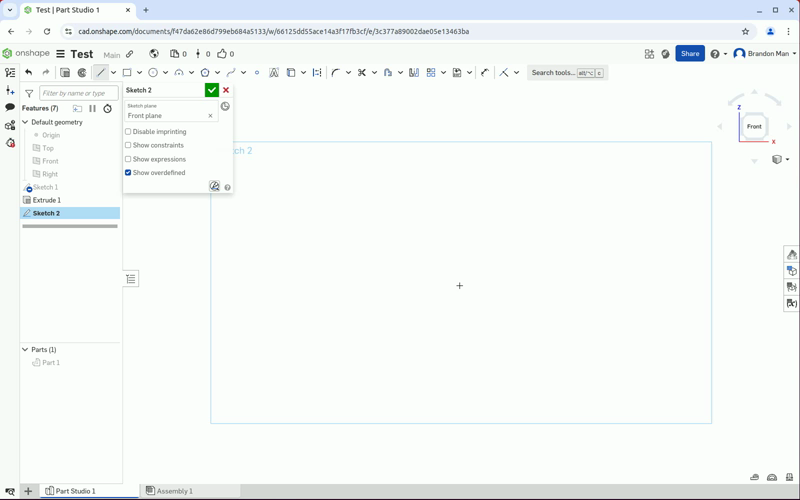
click(459, 285)
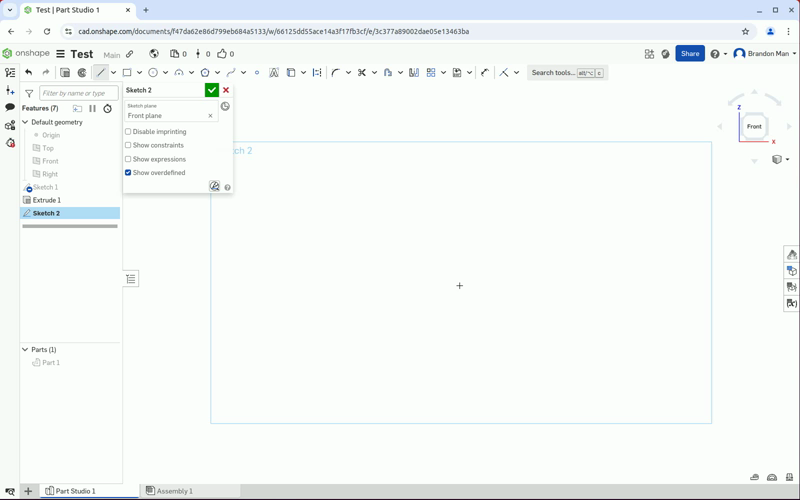
key_up(shift)
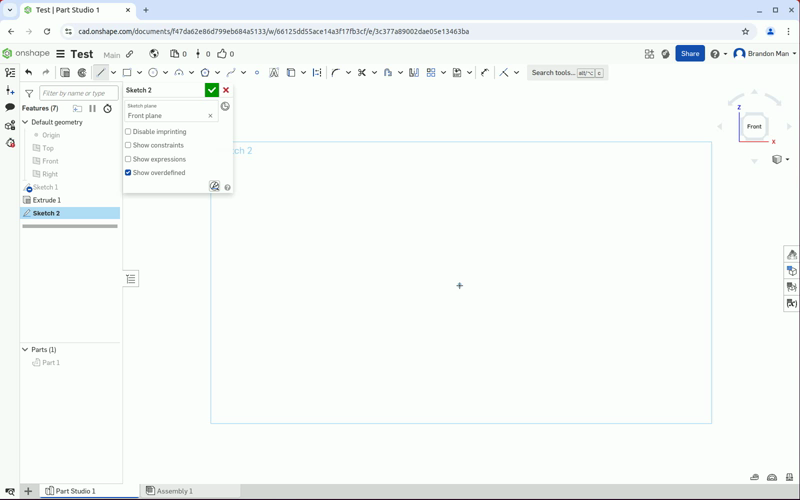
key_down(shift)
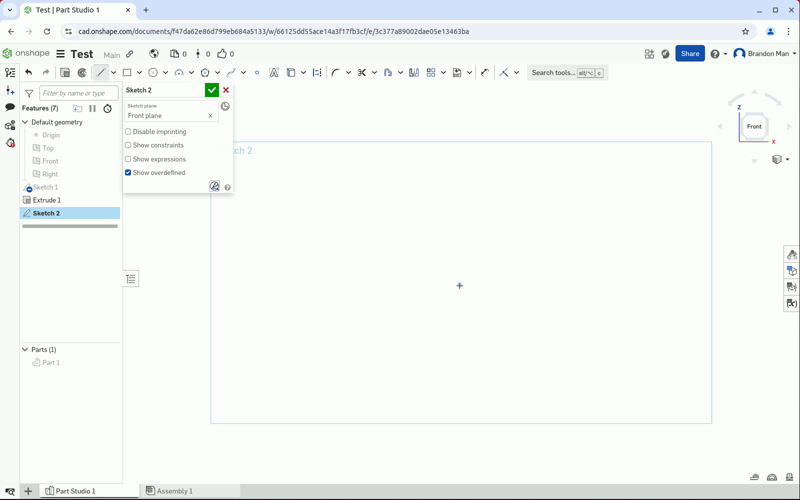
mouse_move(489, 285)
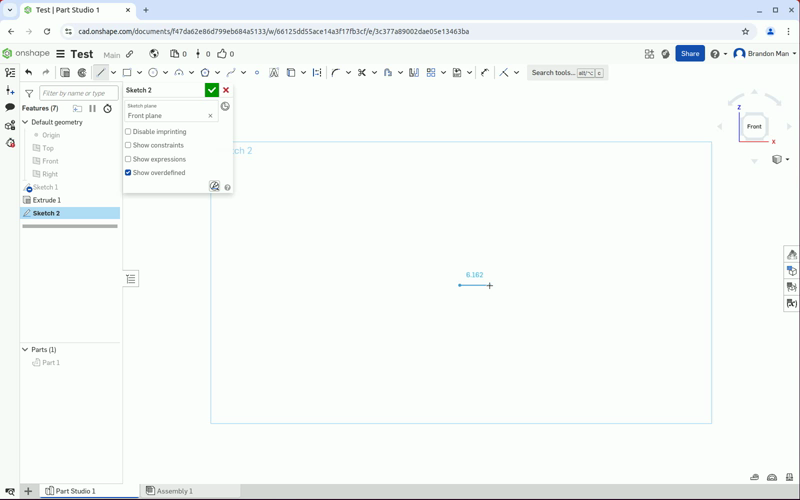
mouse_move(461, 285)
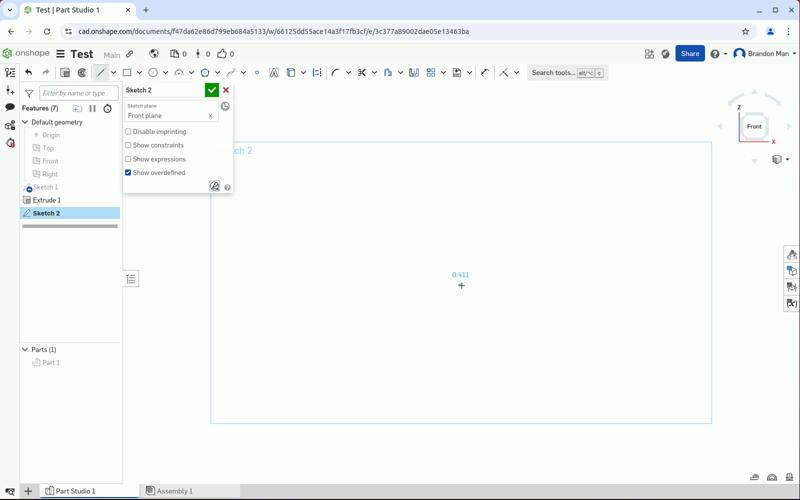
scroll(6)
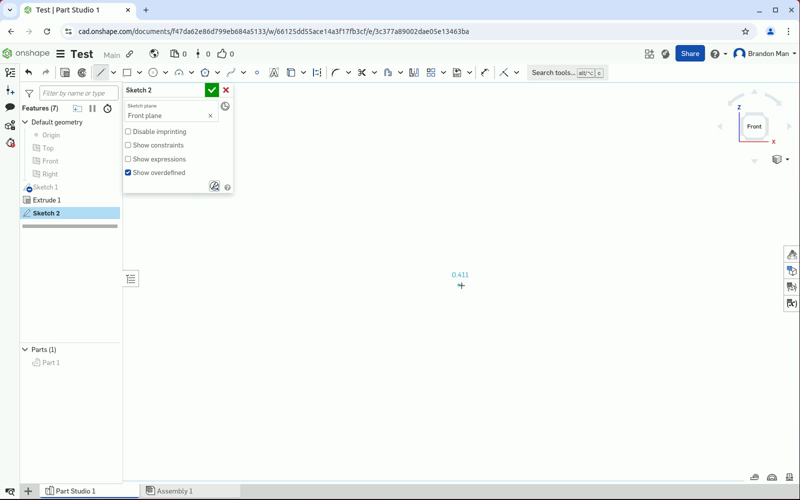
scroll(6)
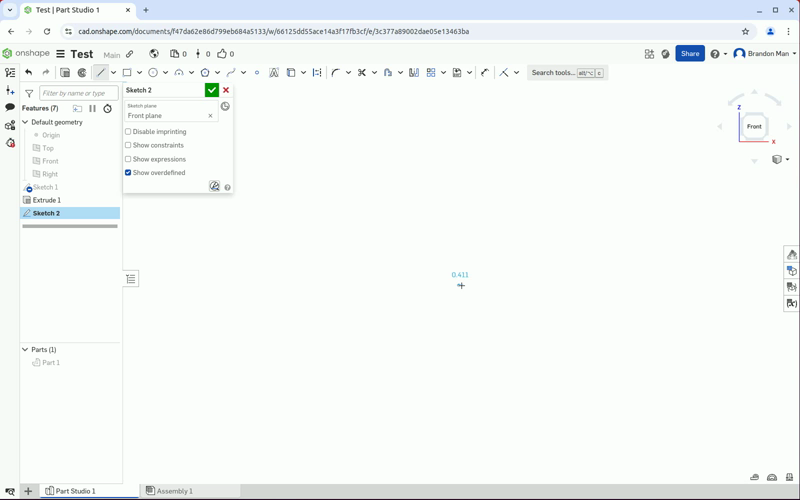
scroll(6)
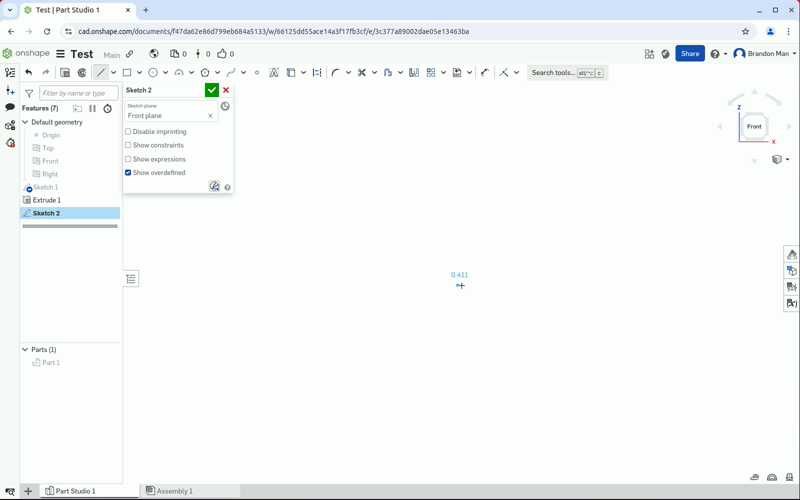
scroll(6)
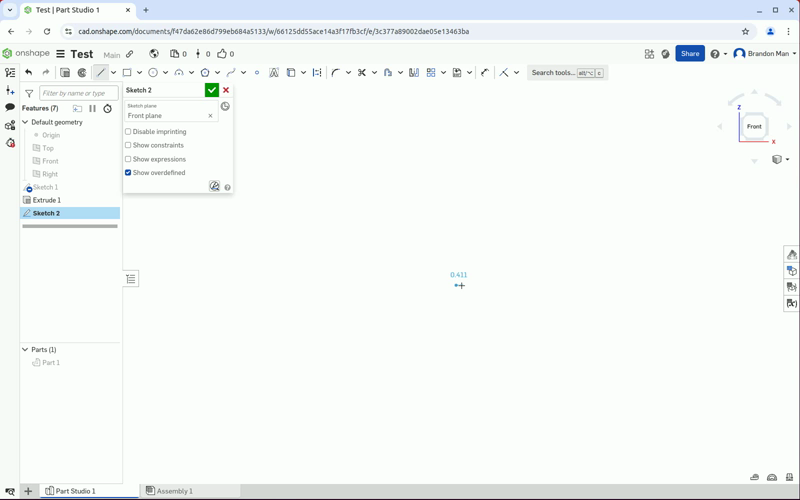
scroll(6)
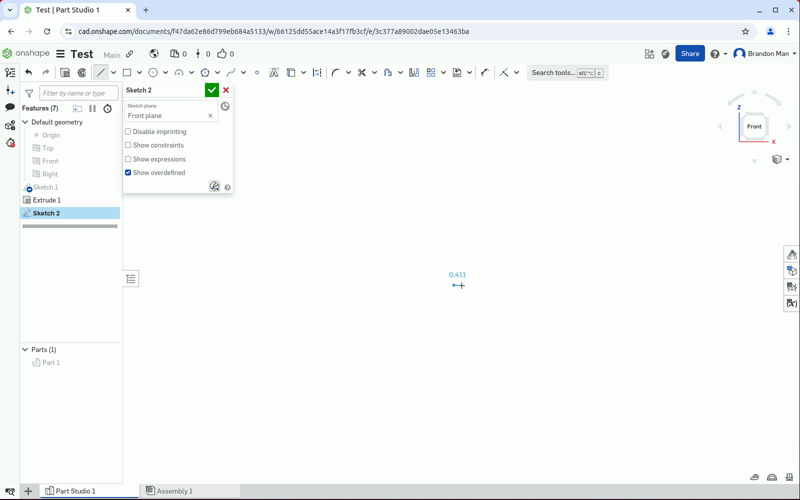
scroll(6)
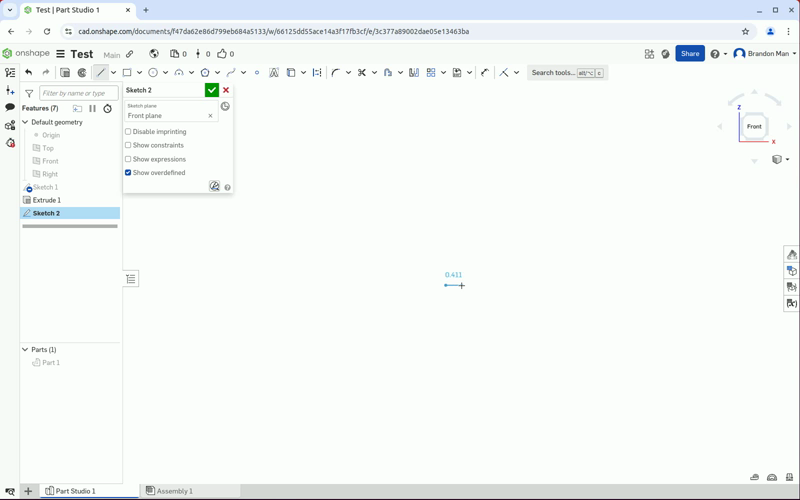
scroll(6)
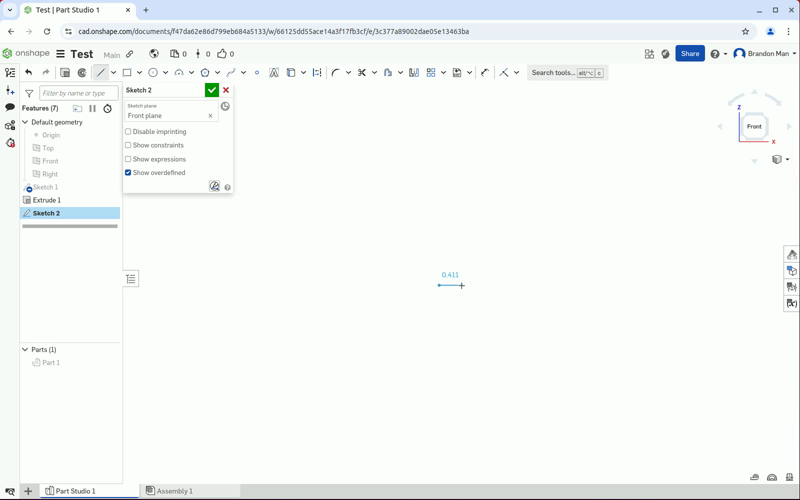
click(461, 285)
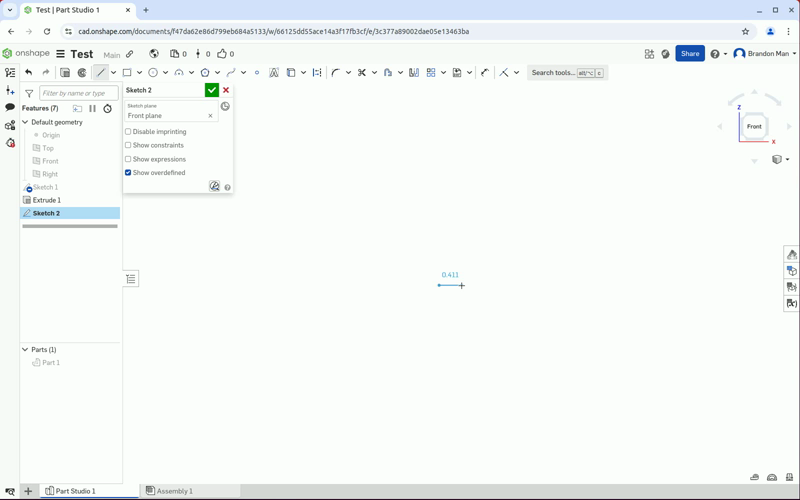
scroll(-6)
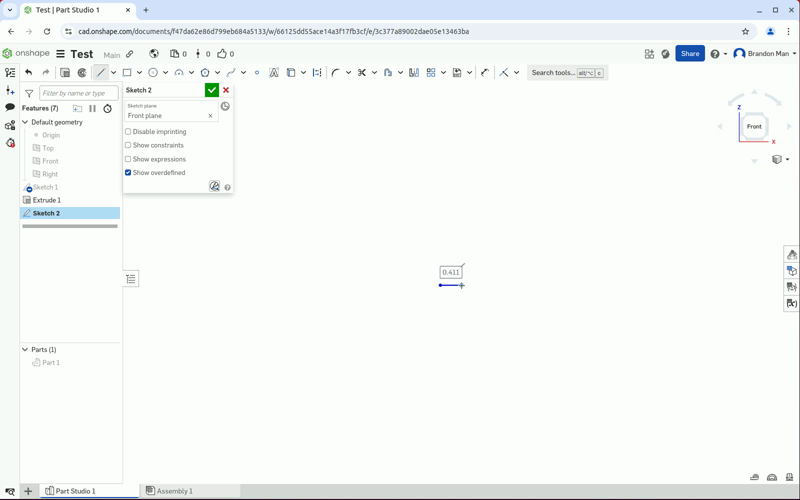
scroll(-6)
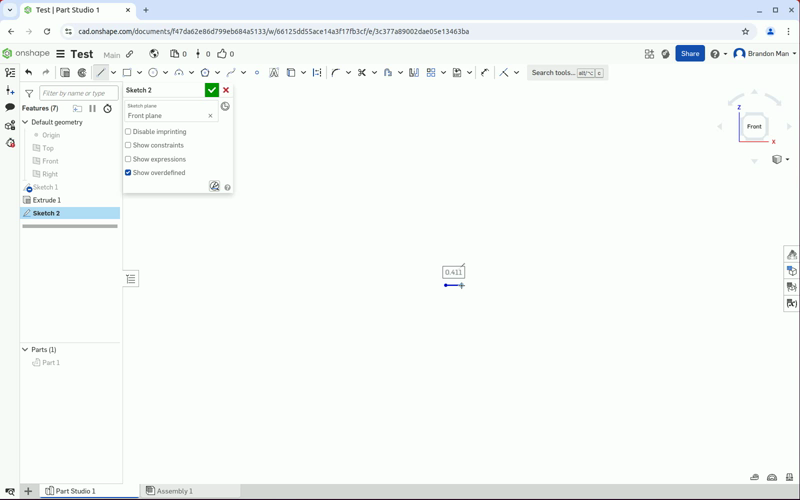
scroll(-6)
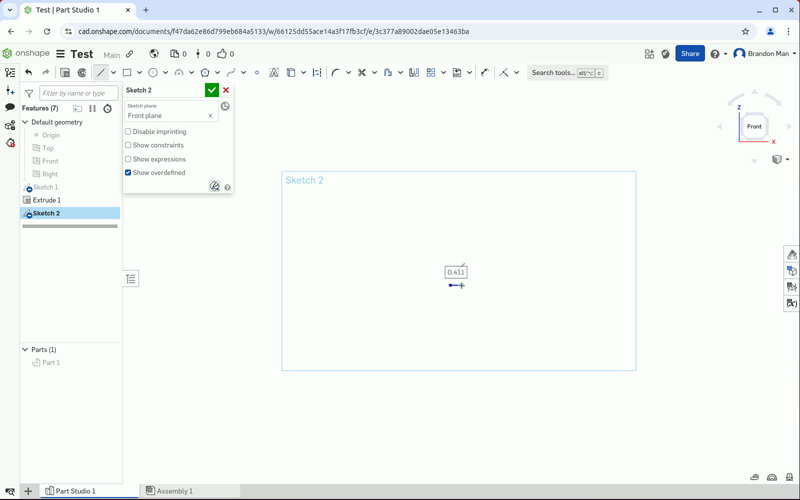
scroll(-6)
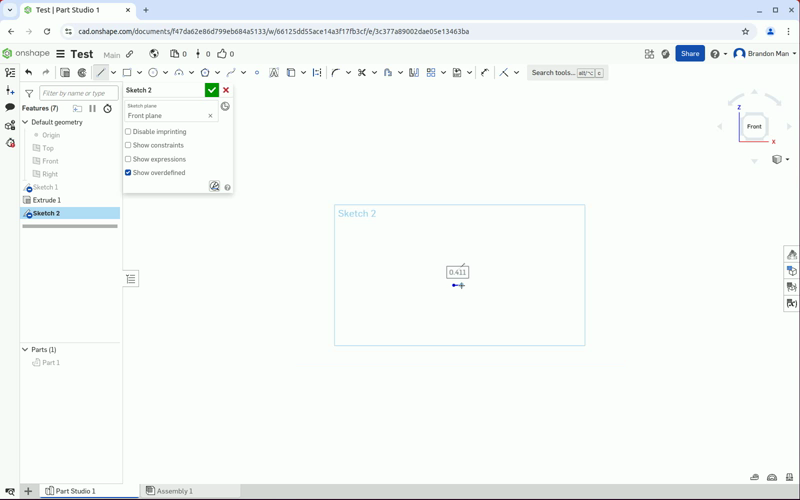
scroll(-6)
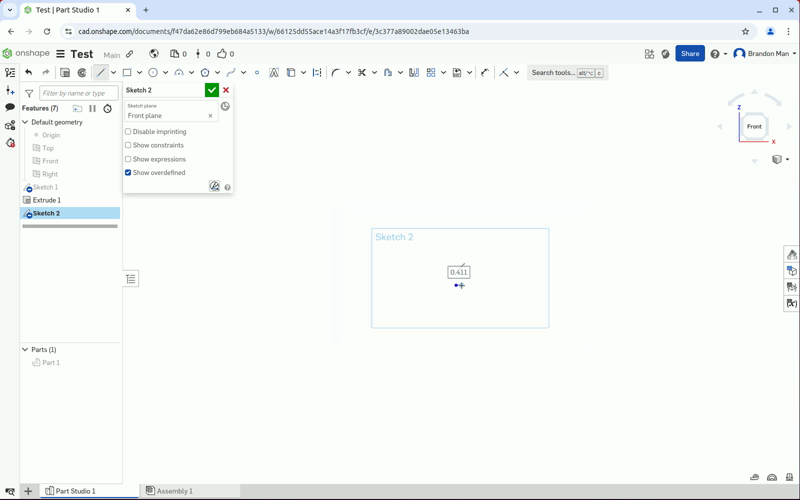
scroll(-6)
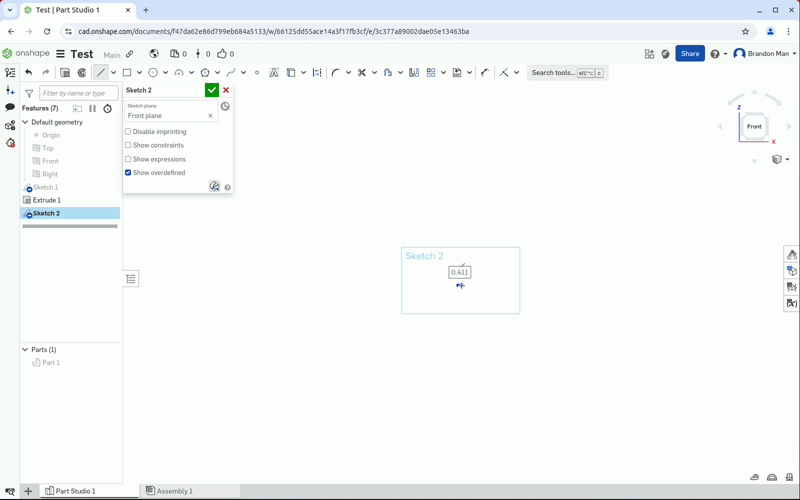
scroll(-6)
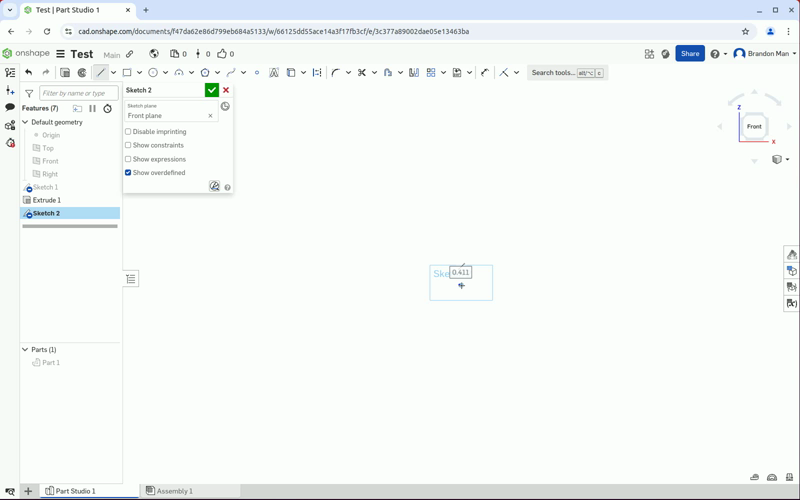
key_up(shift)
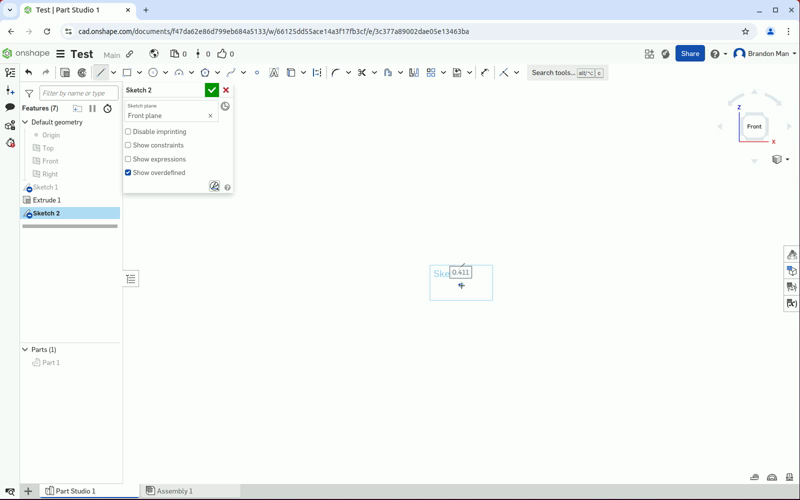
key_down(shift)
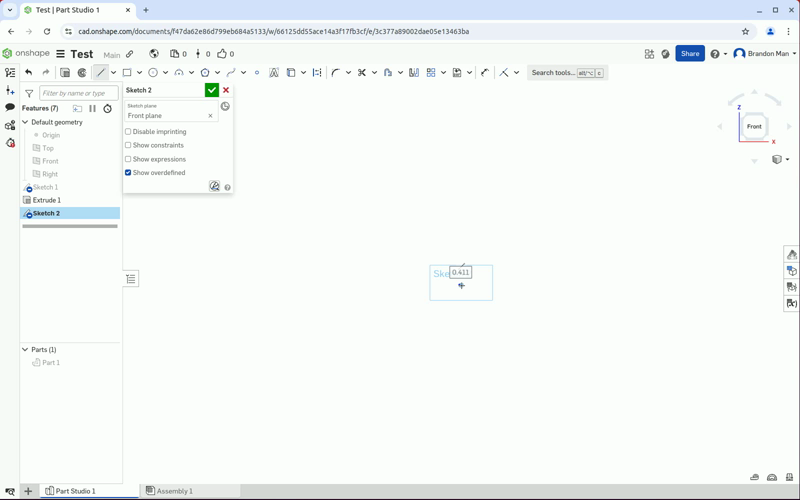
mouse_move(492, 285)
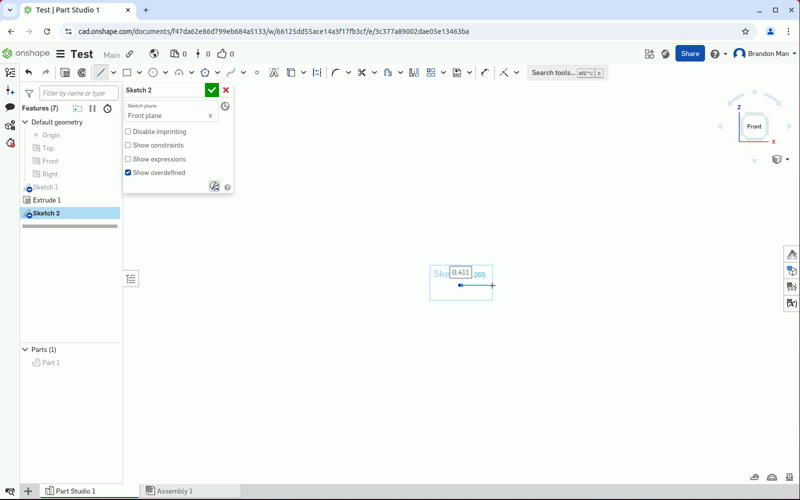
mouse_move(461, 278)
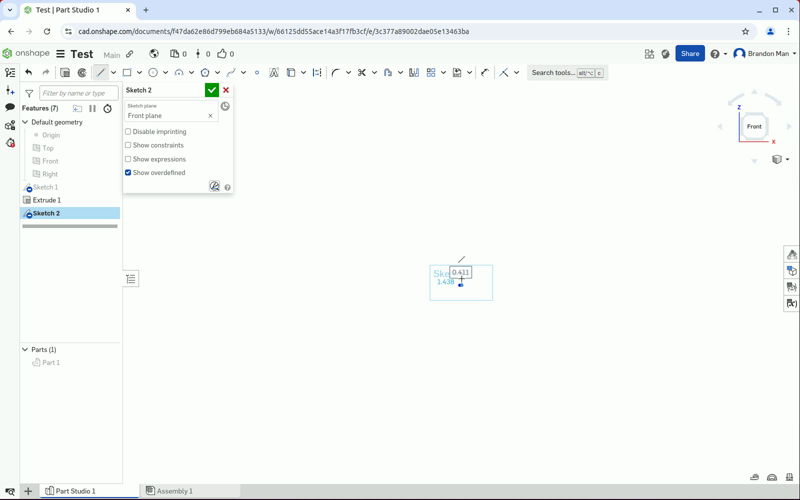
scroll(6)
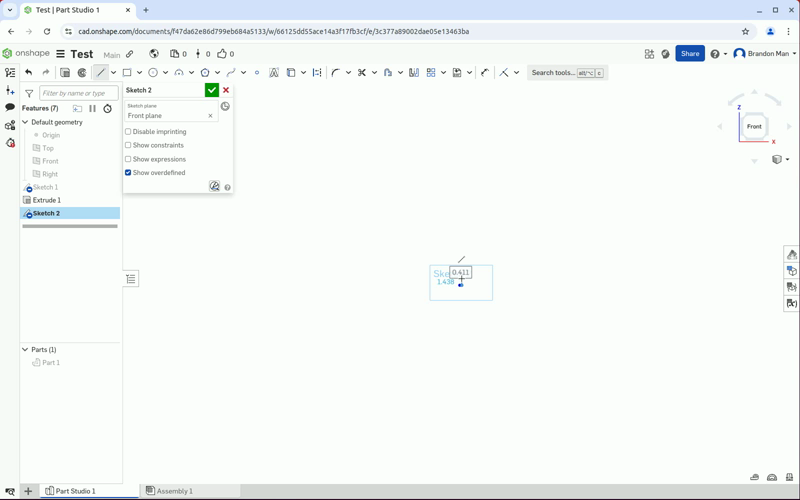
scroll(6)
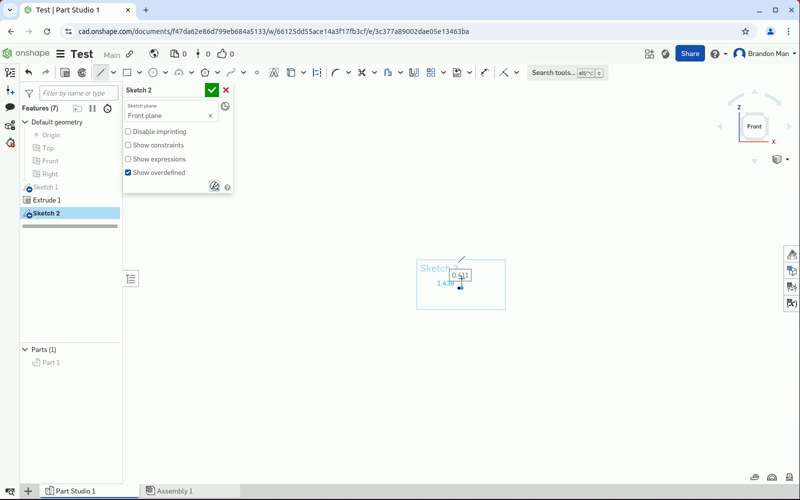
scroll(6)
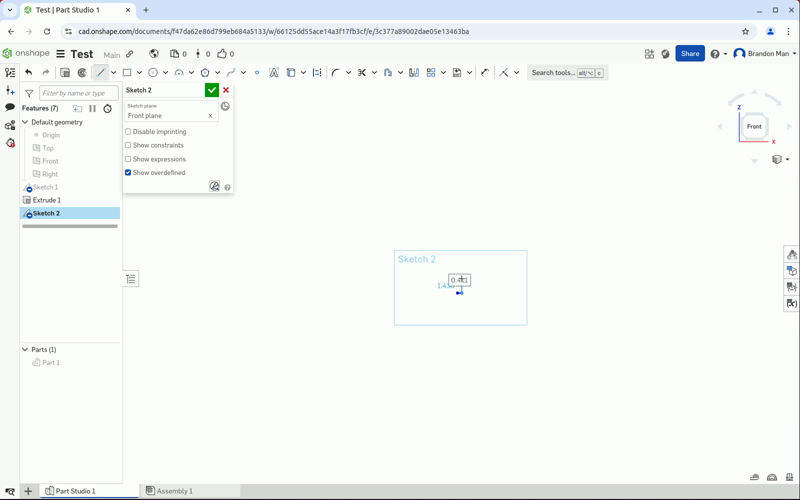
scroll(6)
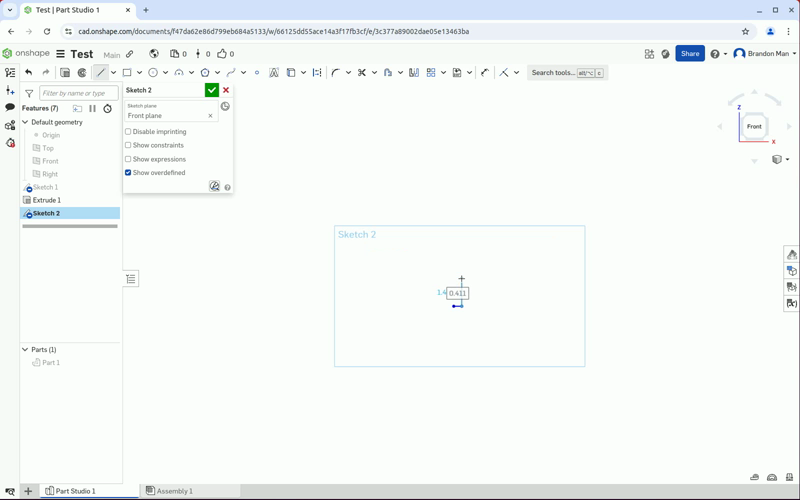
scroll(6)
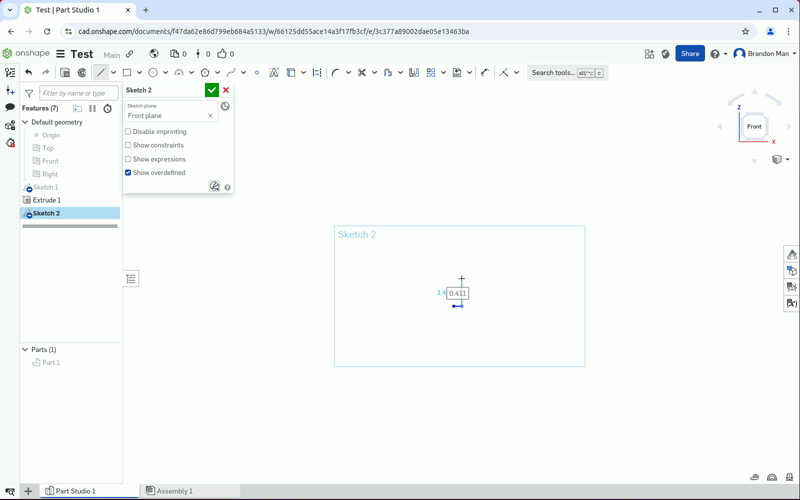
scroll(6)
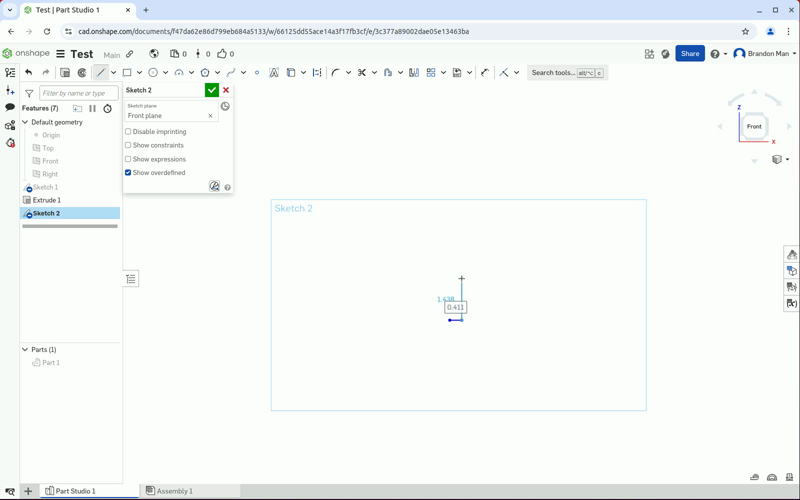
scroll(6)
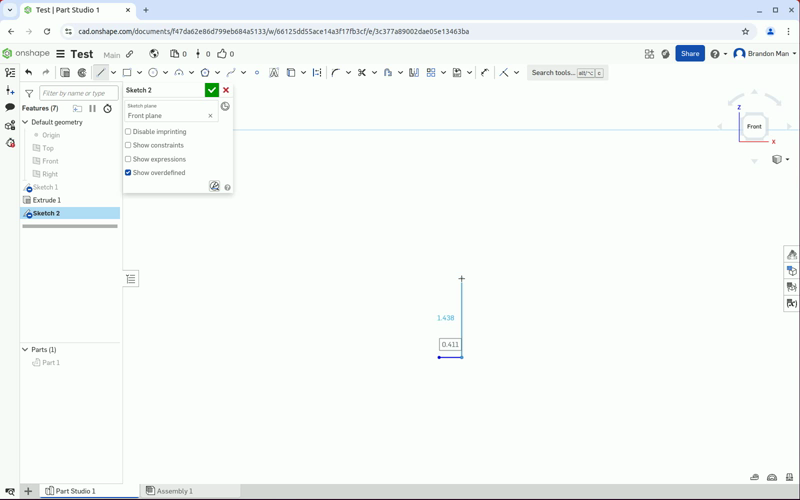
click(461, 278)
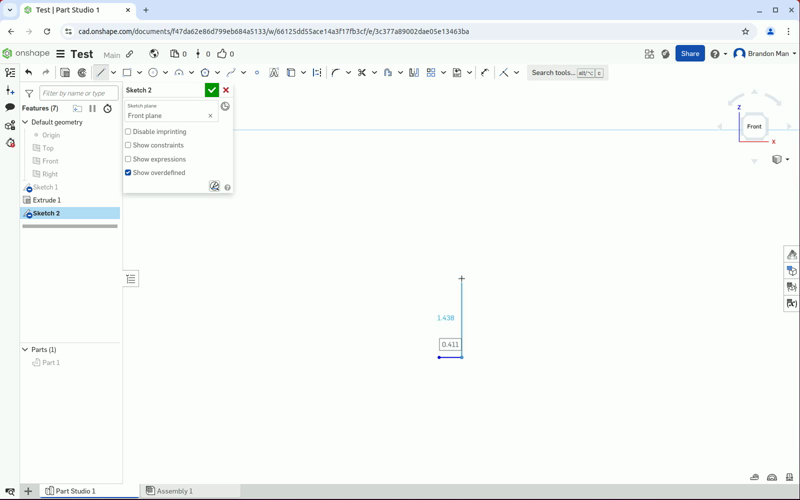
scroll(-6)
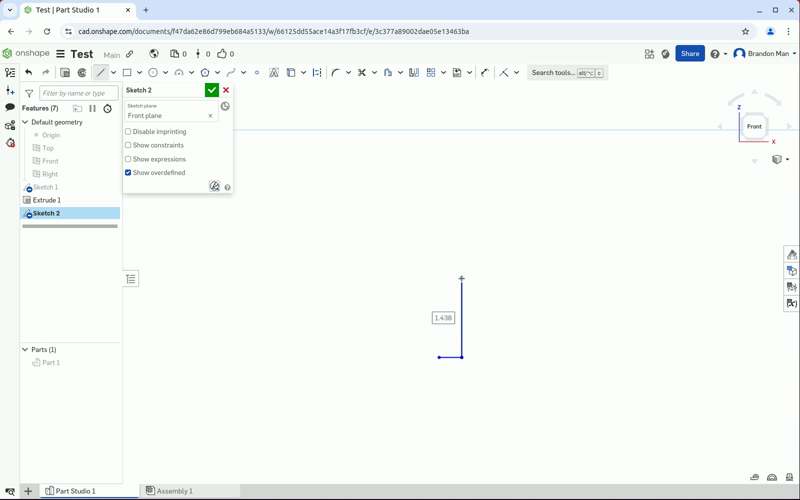
scroll(-6)
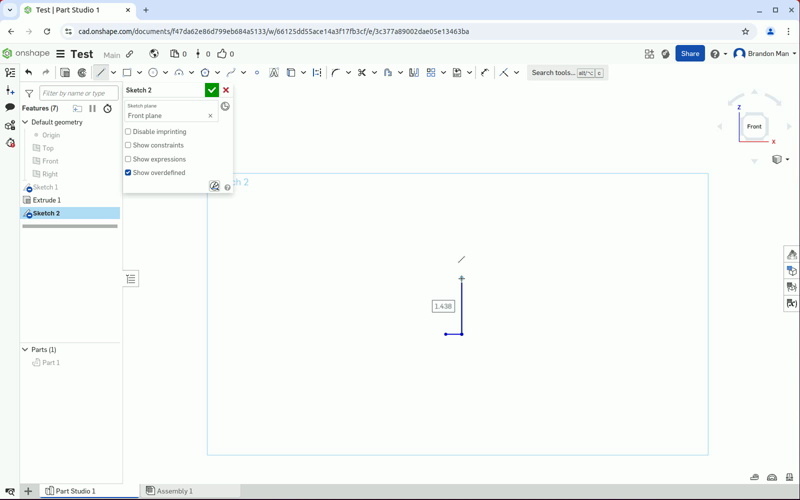
scroll(-6)
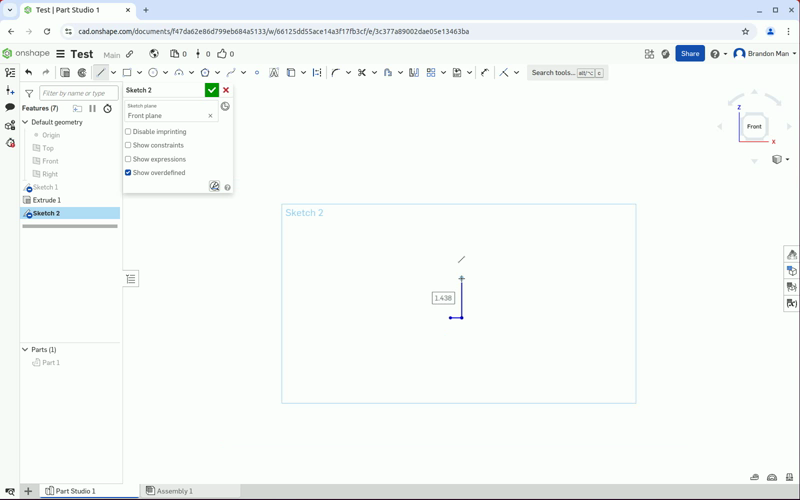
scroll(-6)
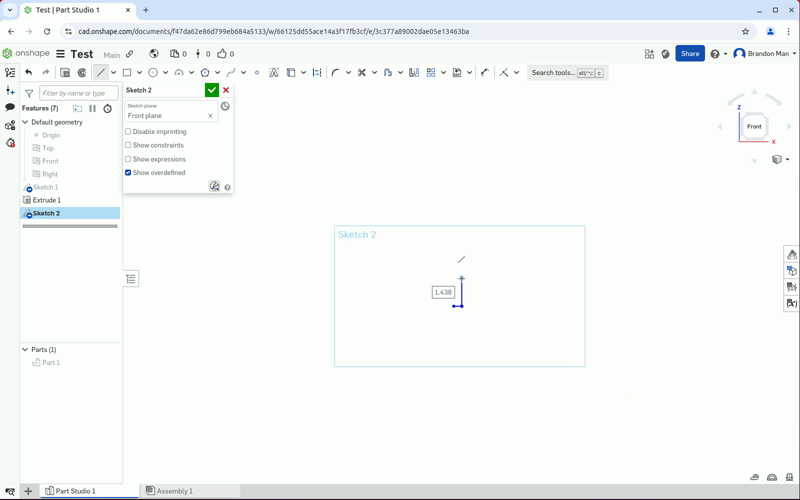
scroll(-6)
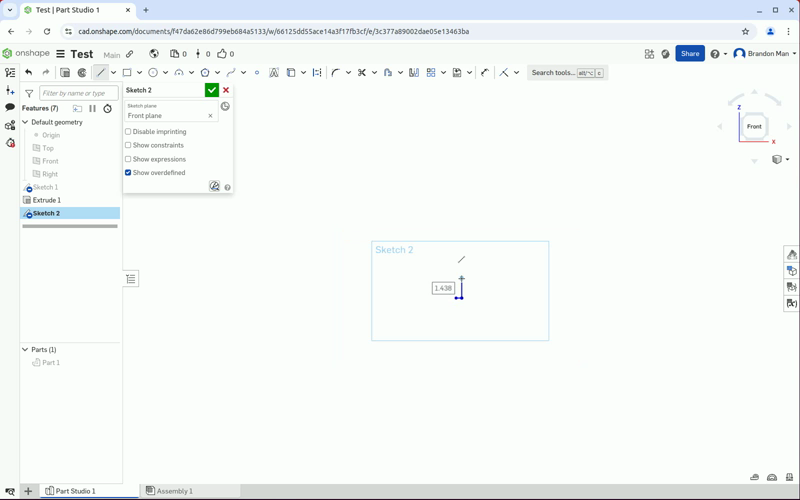
scroll(-6)
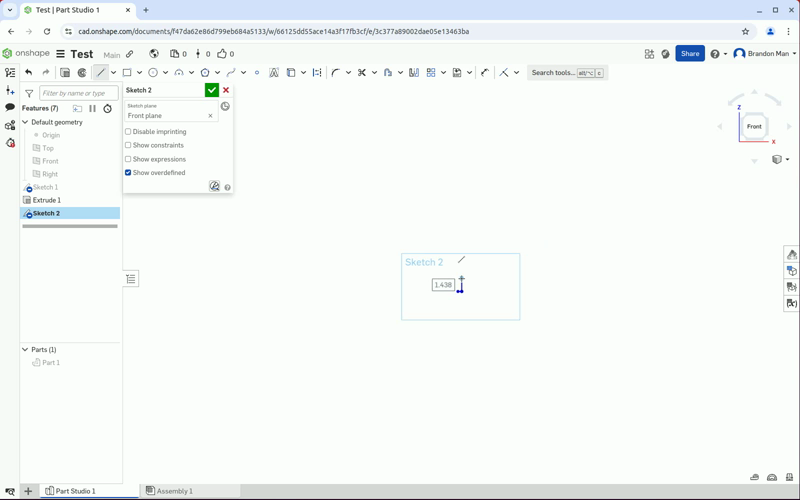
scroll(-6)
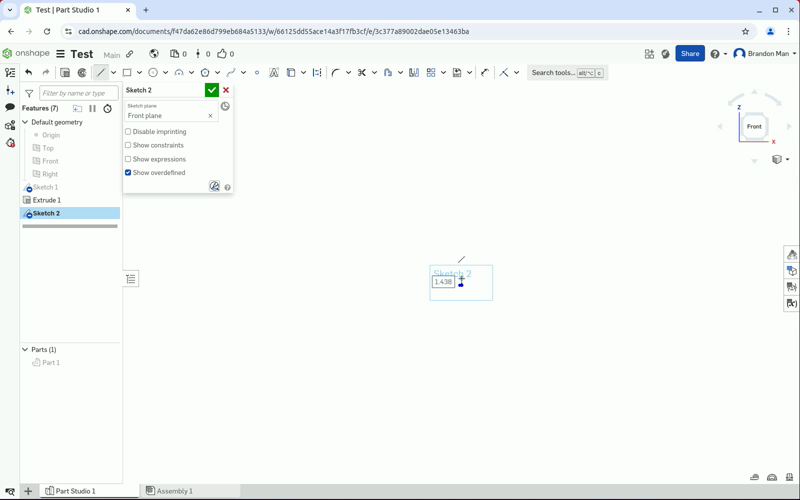
key_up(shift)
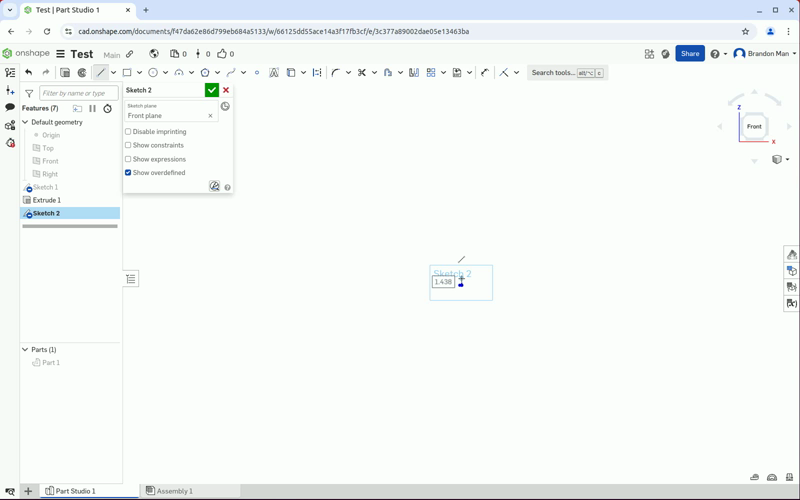
key_down(shift)
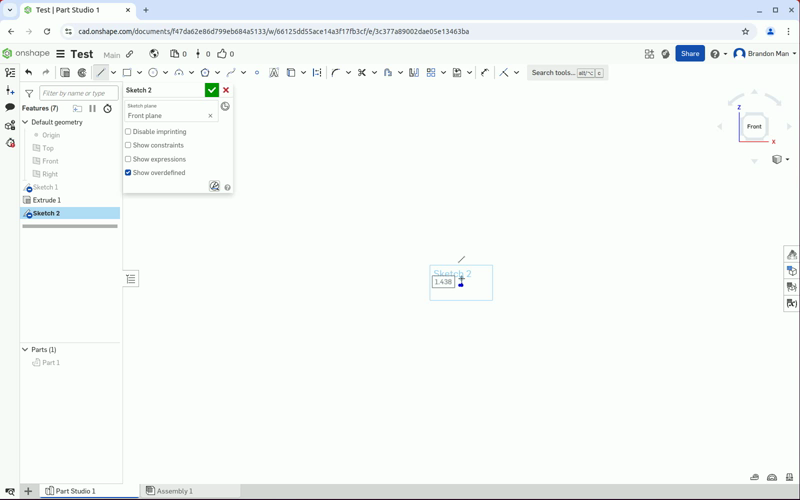
mouse_move(492, 278)
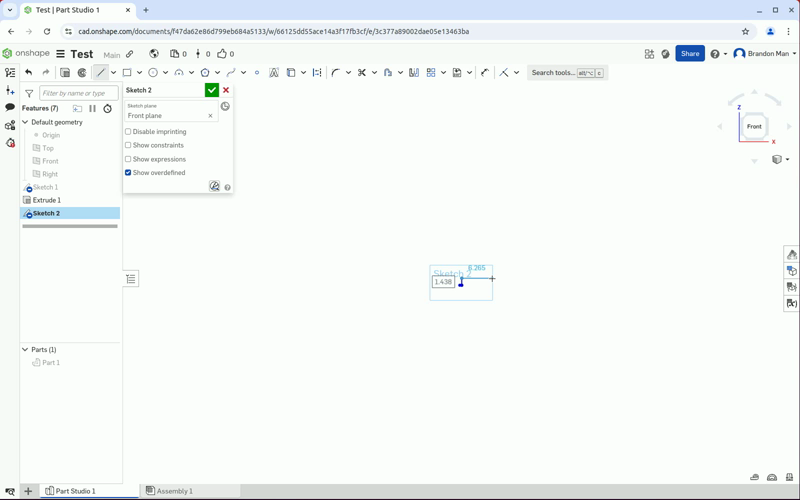
mouse_move(459, 278)
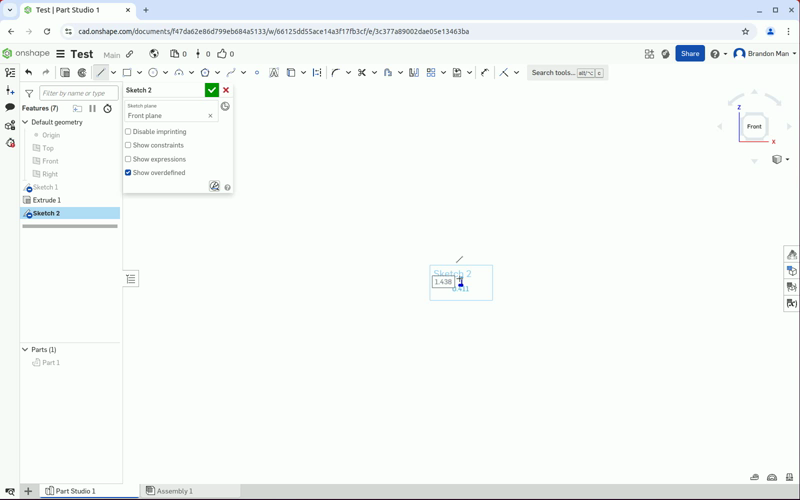
scroll(6)
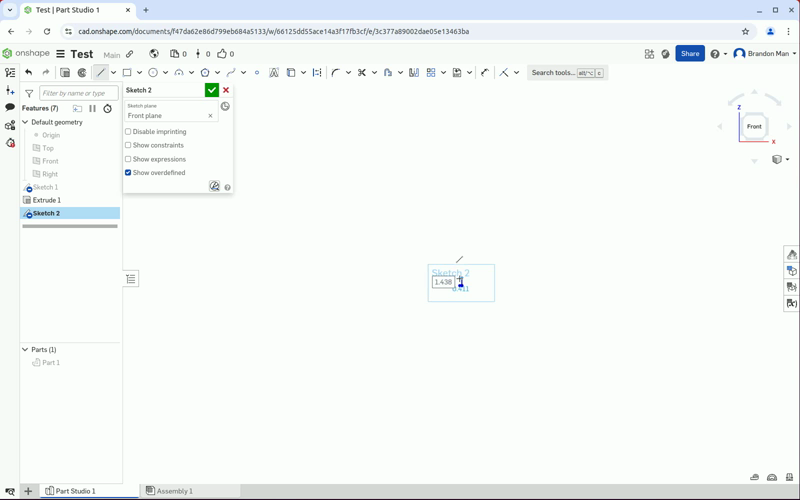
scroll(6)
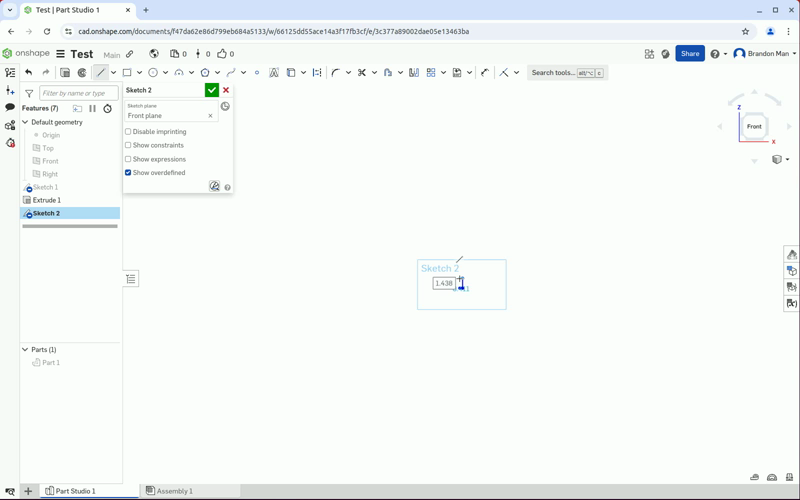
scroll(6)
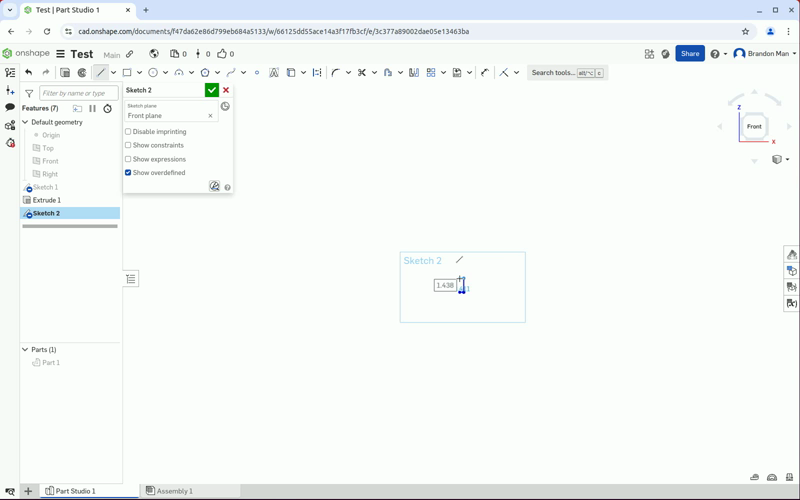
scroll(6)
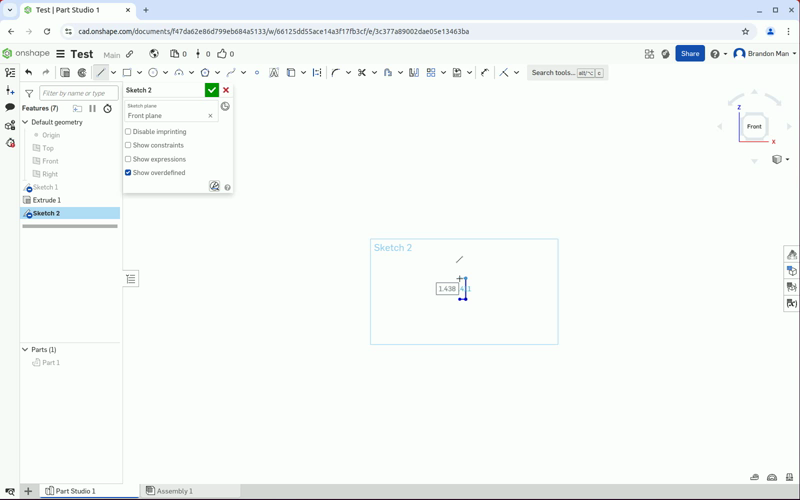
scroll(6)
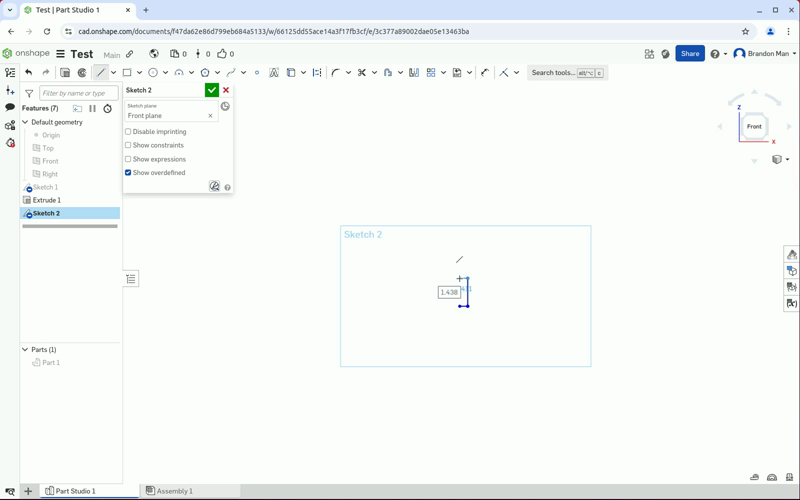
scroll(6)
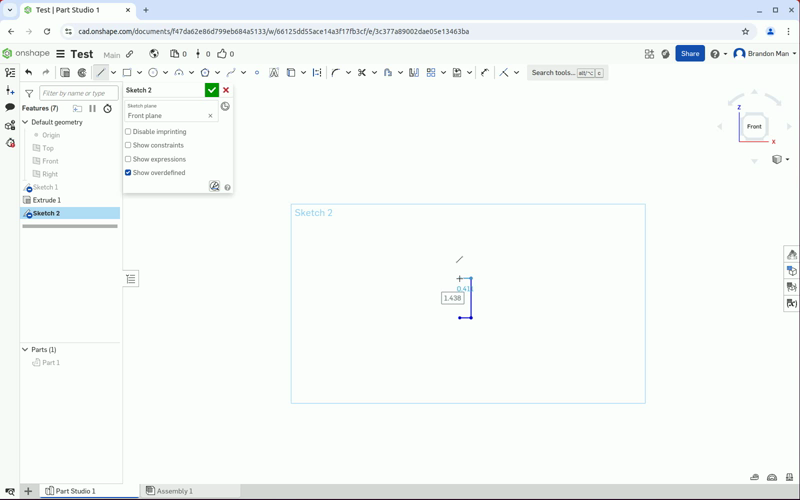
scroll(6)
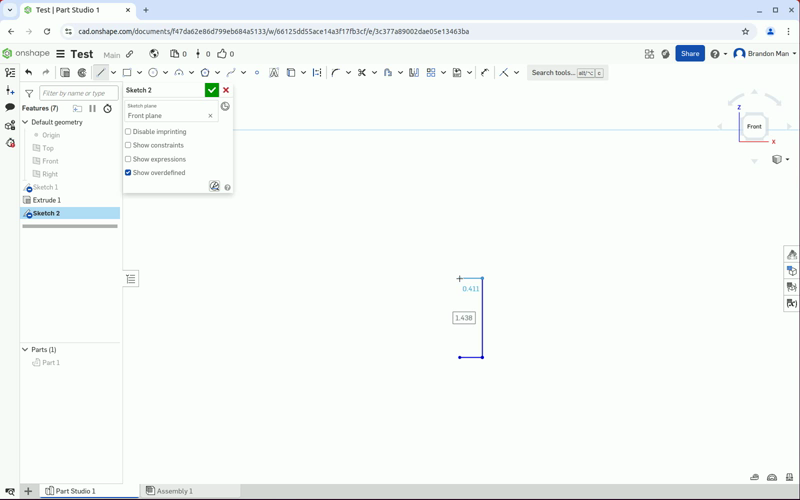
click(459, 278)
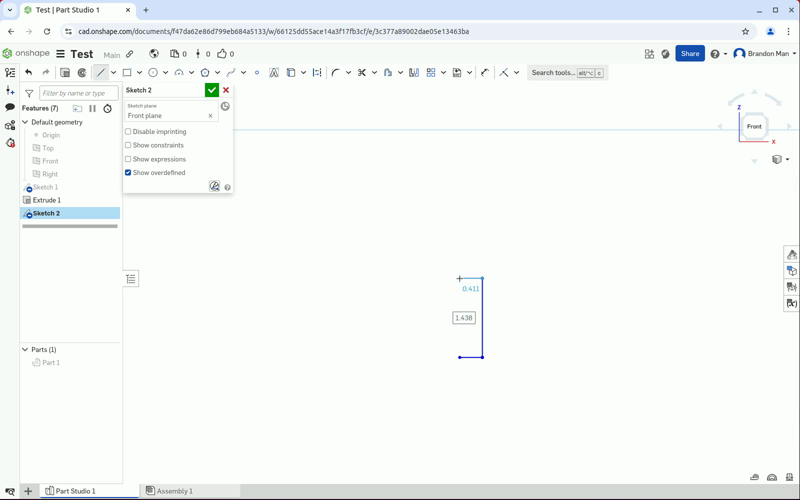
scroll(-6)
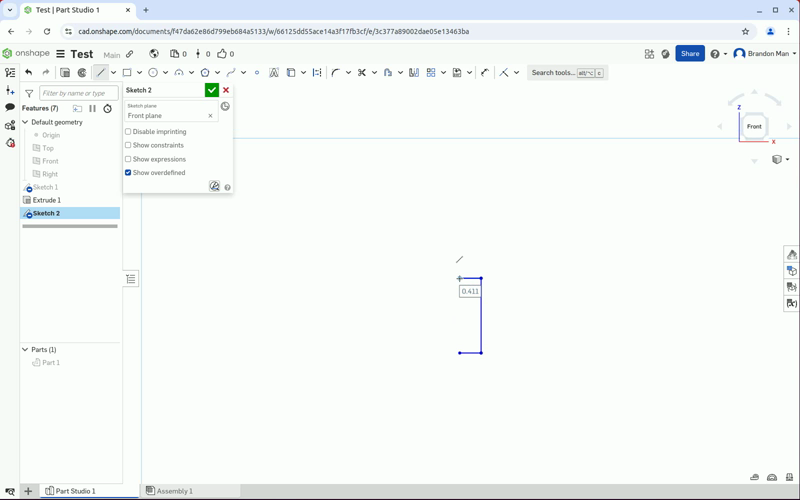
scroll(-6)
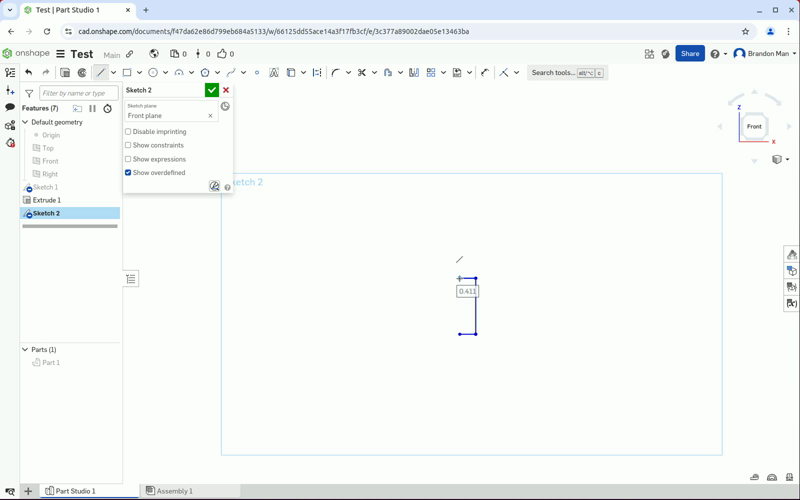
scroll(-6)
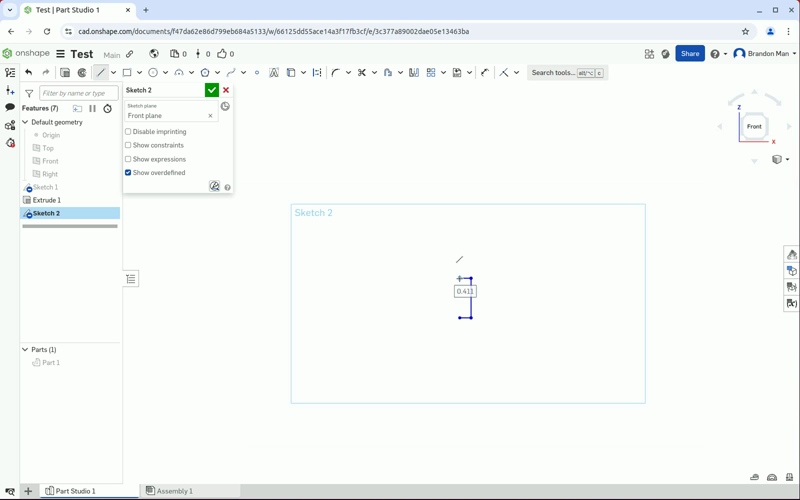
scroll(-6)
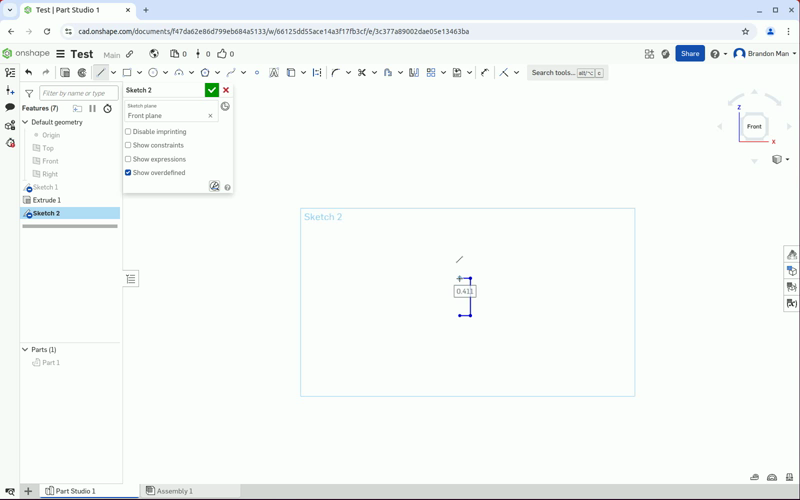
scroll(-6)
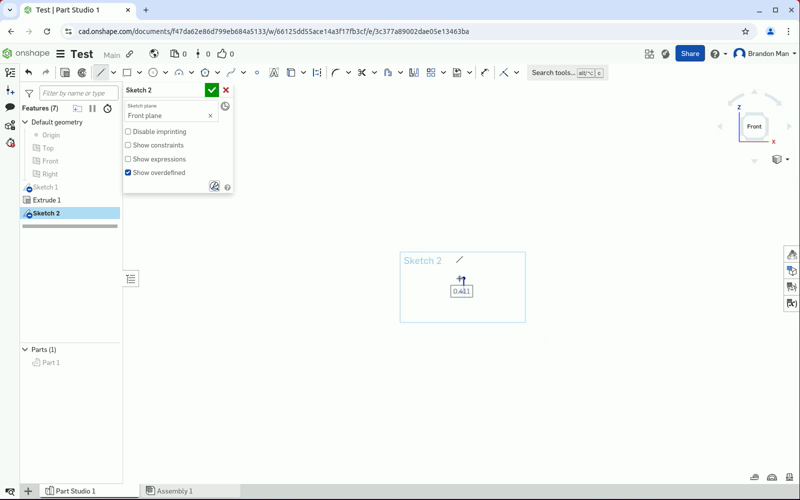
scroll(-6)
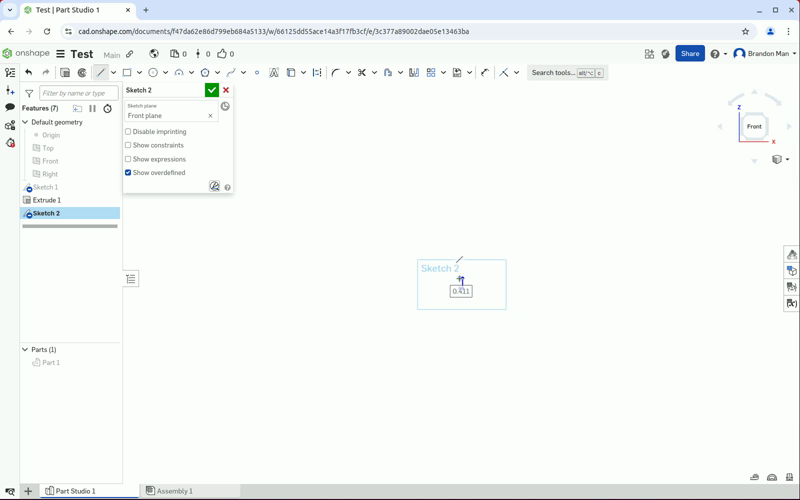
scroll(-6)
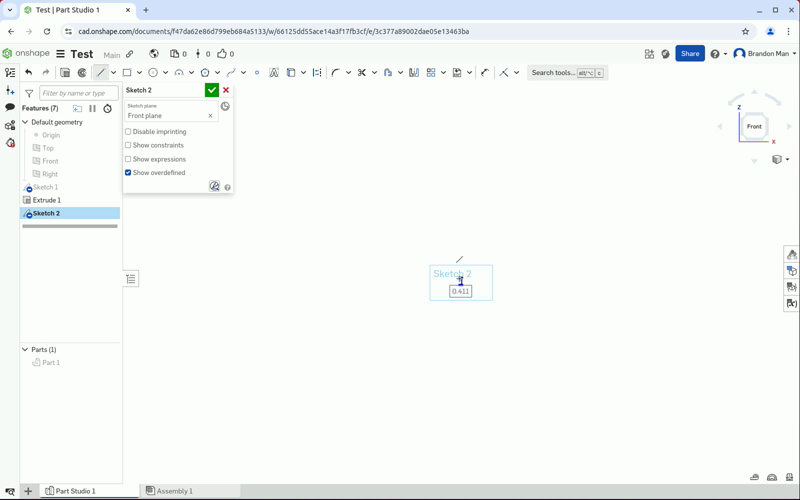
key_up(shift)
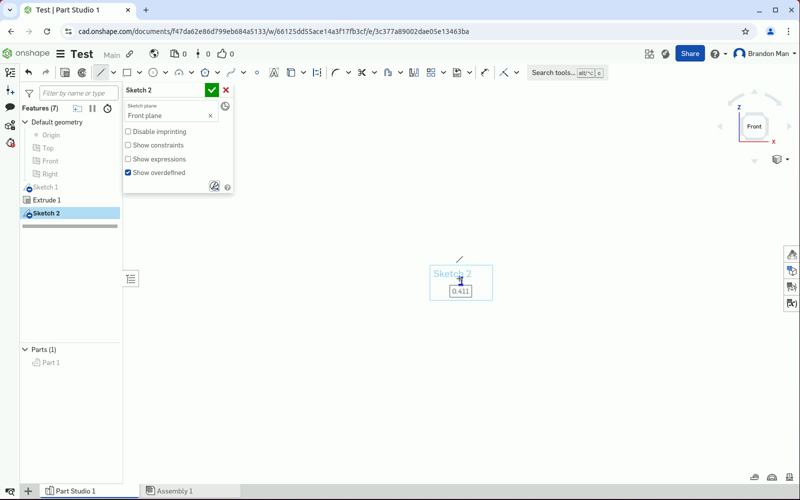
mouse_move(489, 278)
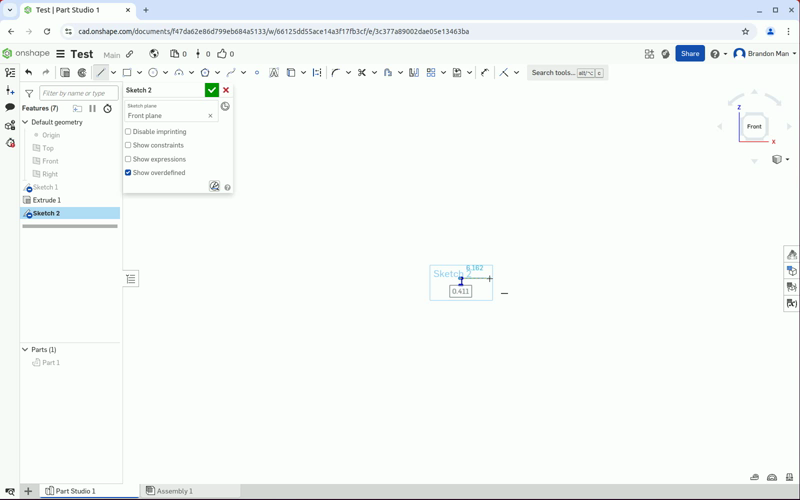
key_down(shift)
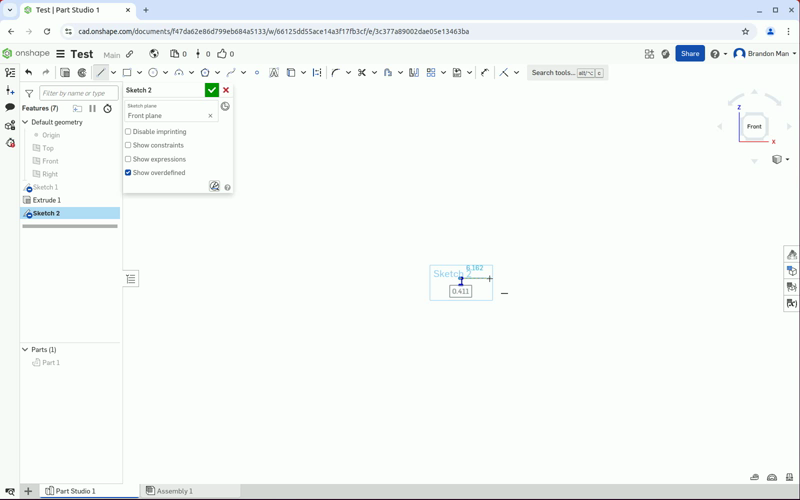
mouse_move(459, 285)
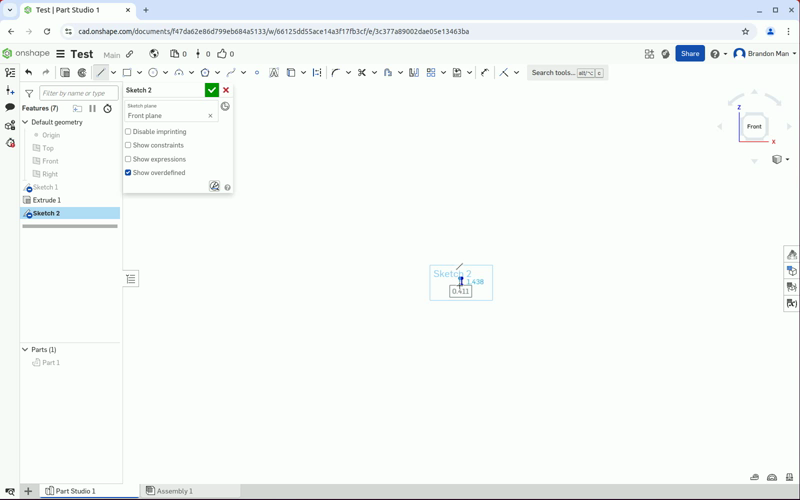
scroll(6)
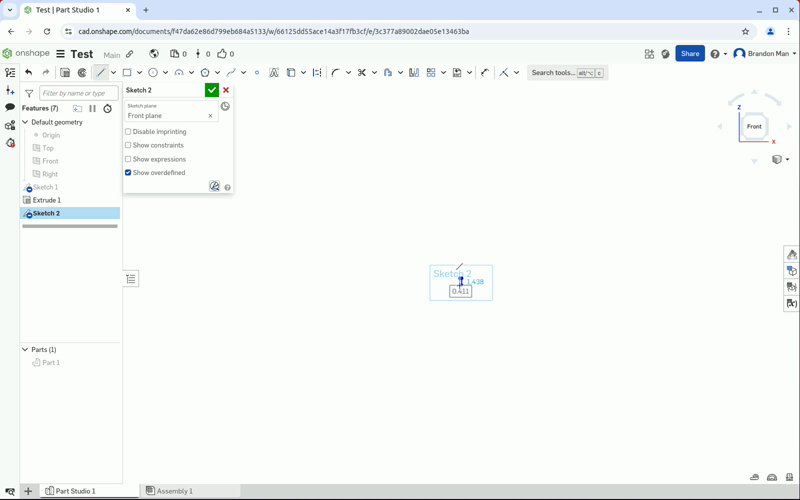
scroll(6)
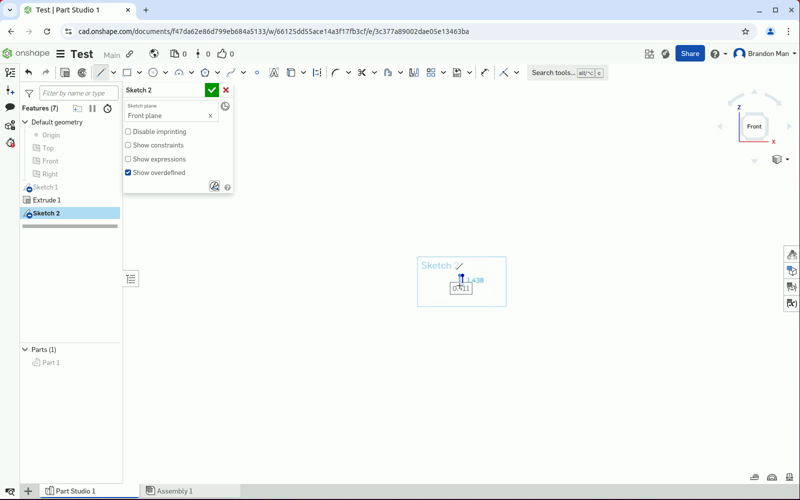
scroll(6)
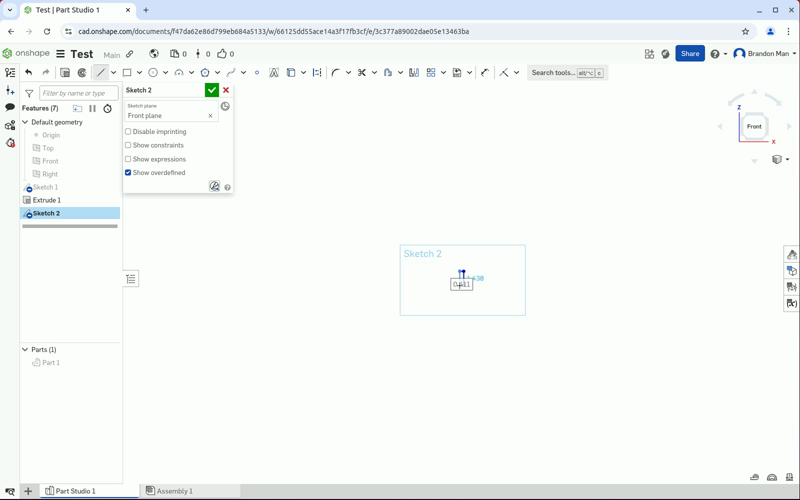
scroll(6)
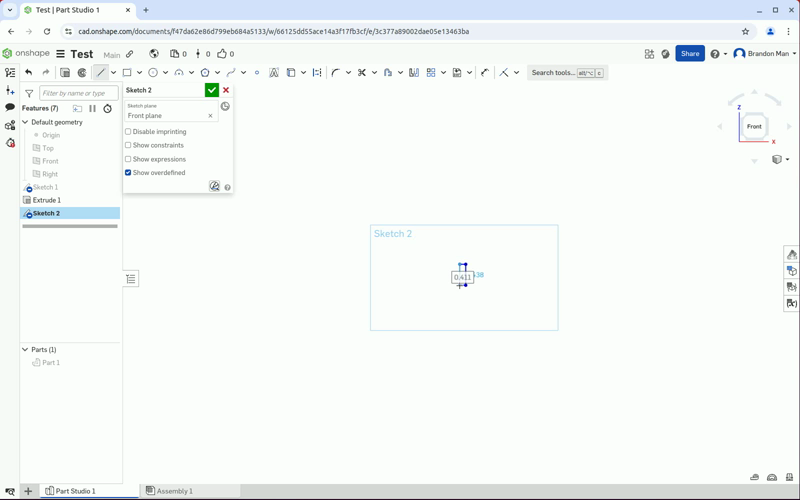
scroll(6)
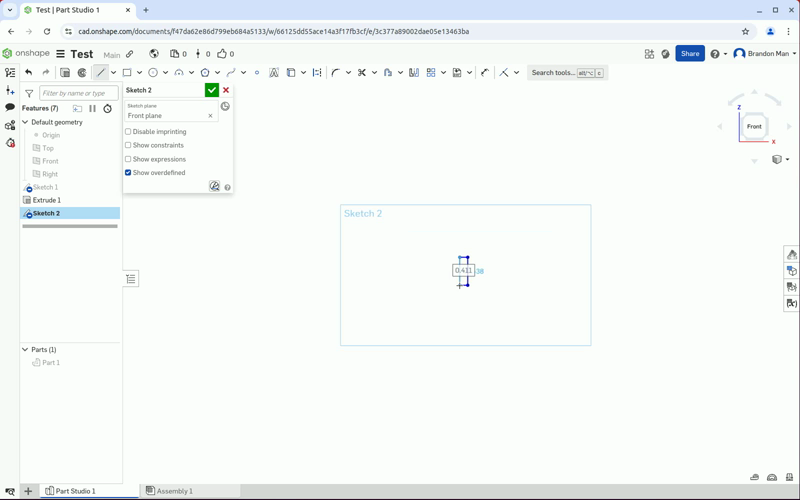
scroll(6)
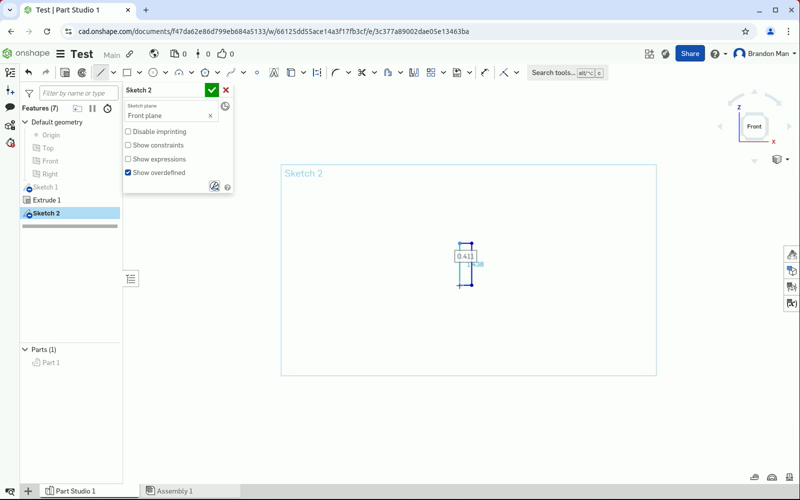
scroll(6)
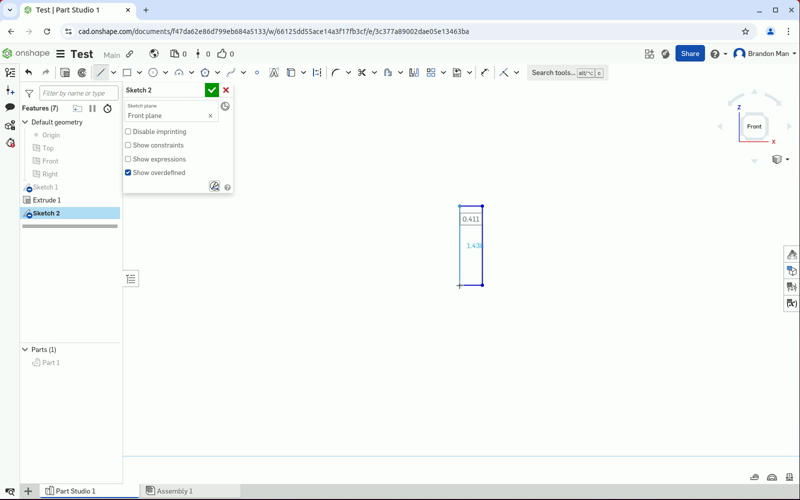
key_up(shift)
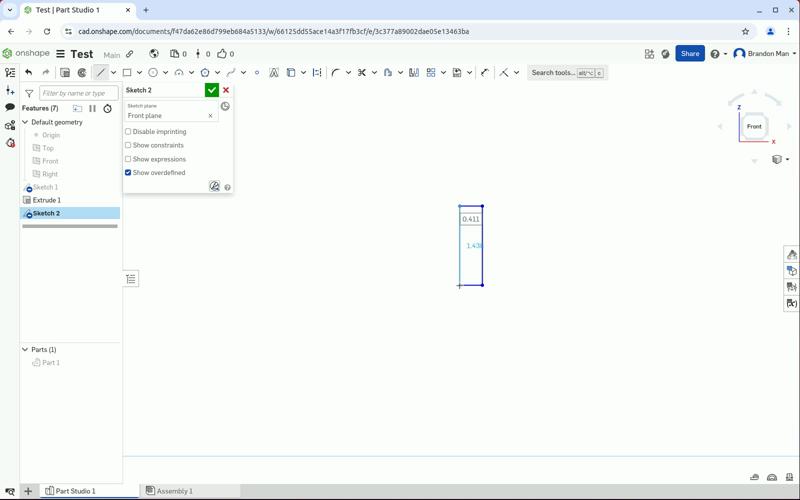
click(459, 285)
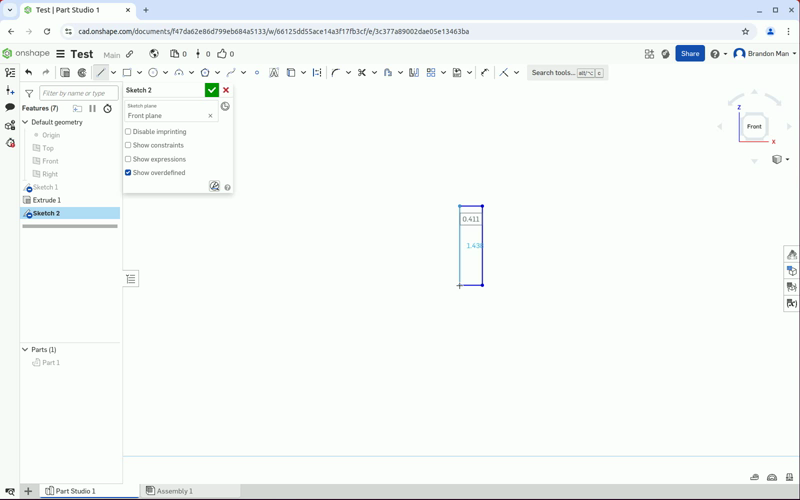
scroll(-6)
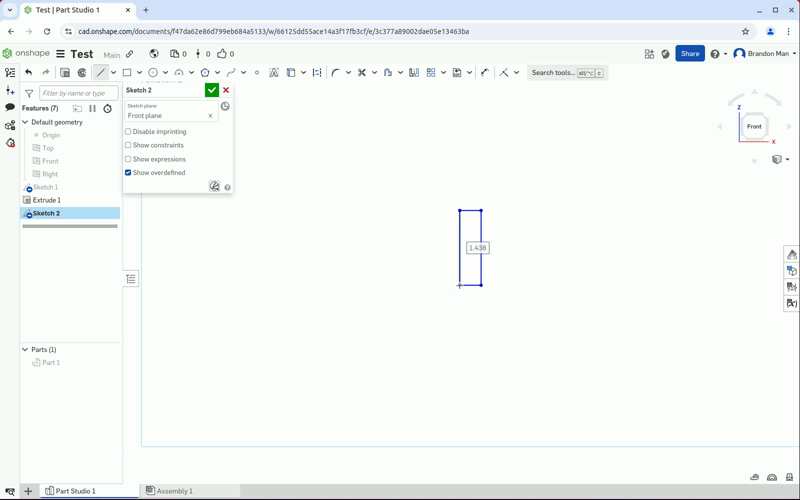
scroll(-6)
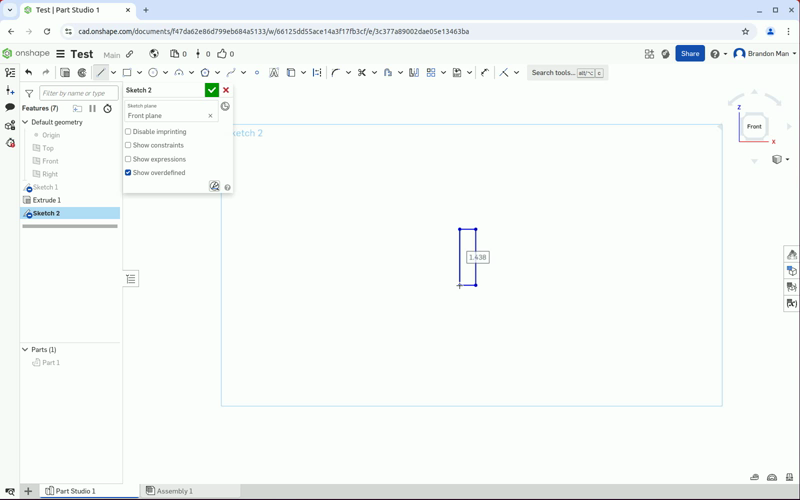
scroll(-6)
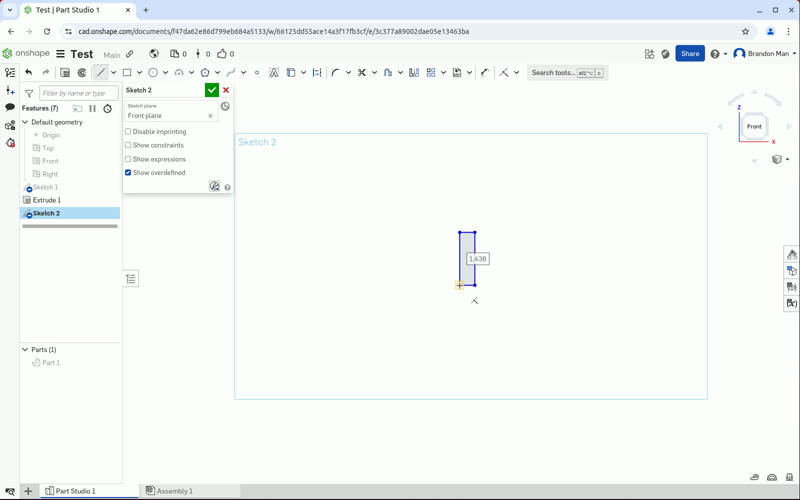
scroll(-6)
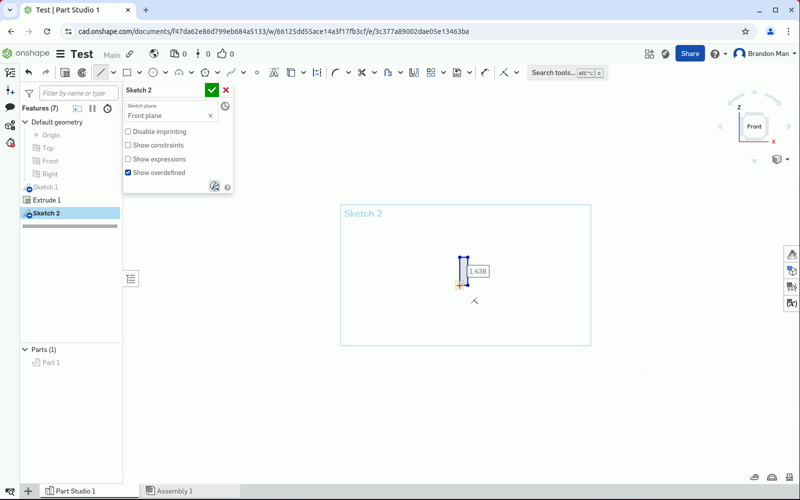
scroll(-6)
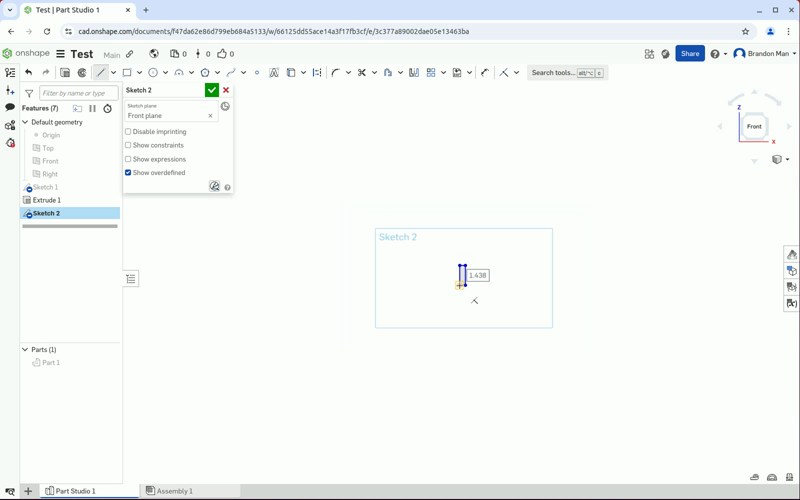
scroll(-6)
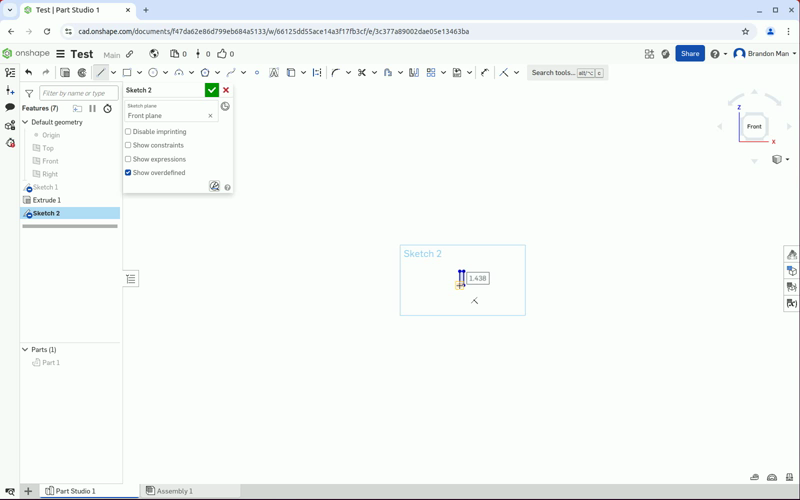
scroll(-6)
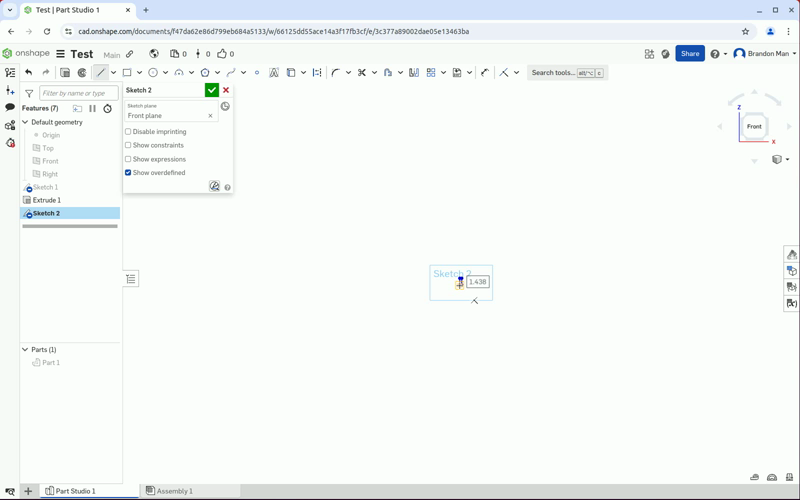
key(esc)
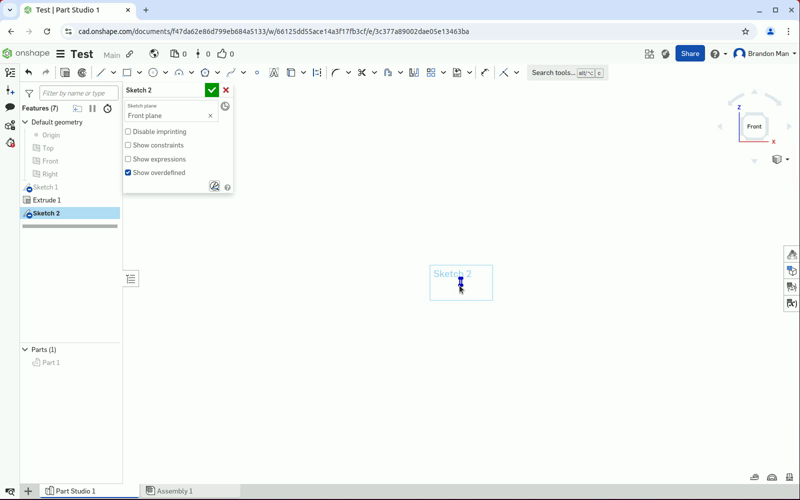
mouse_move(460, 282)
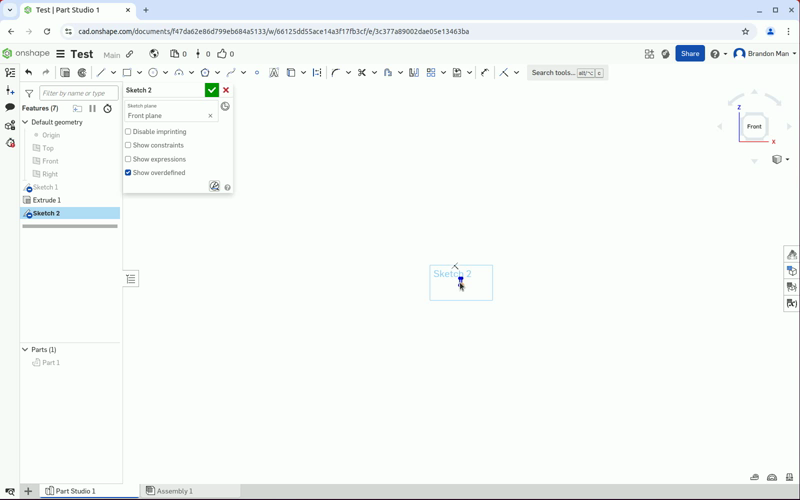
scroll(6)
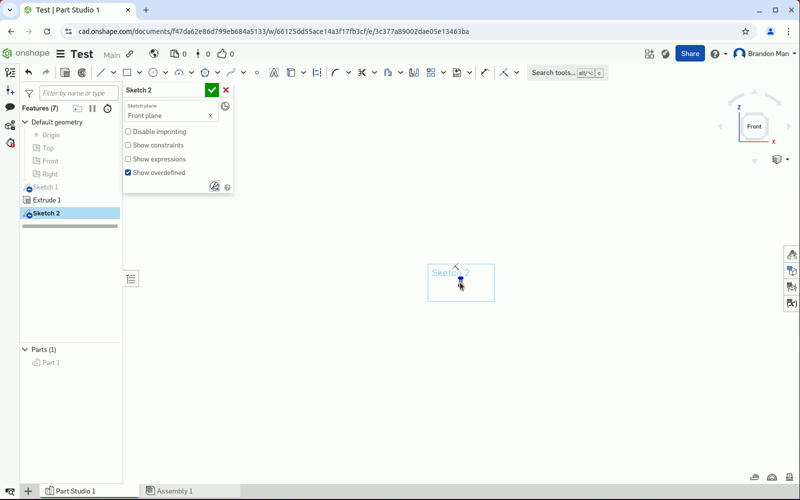
scroll(6)
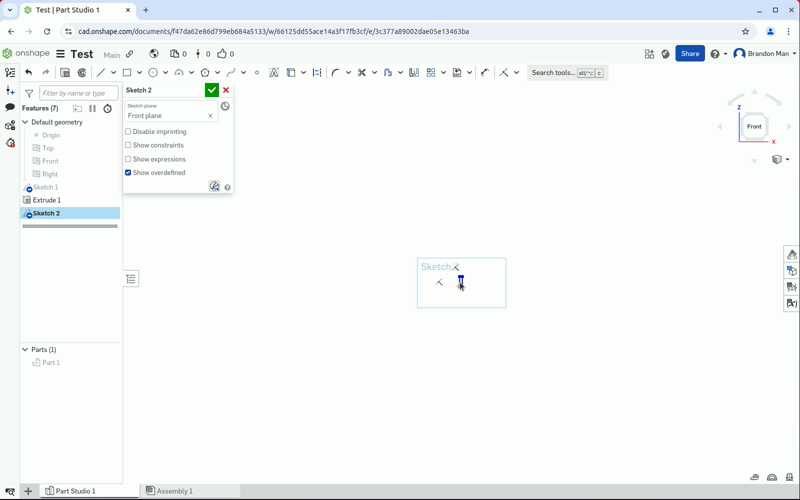
scroll(6)
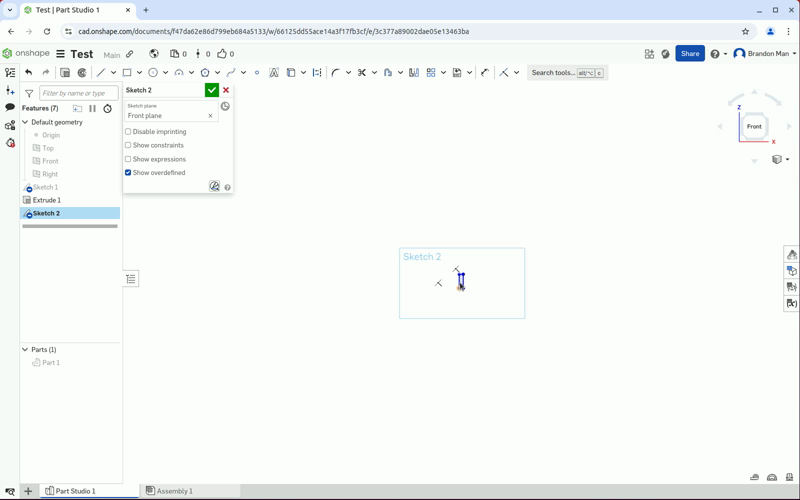
scroll(6)
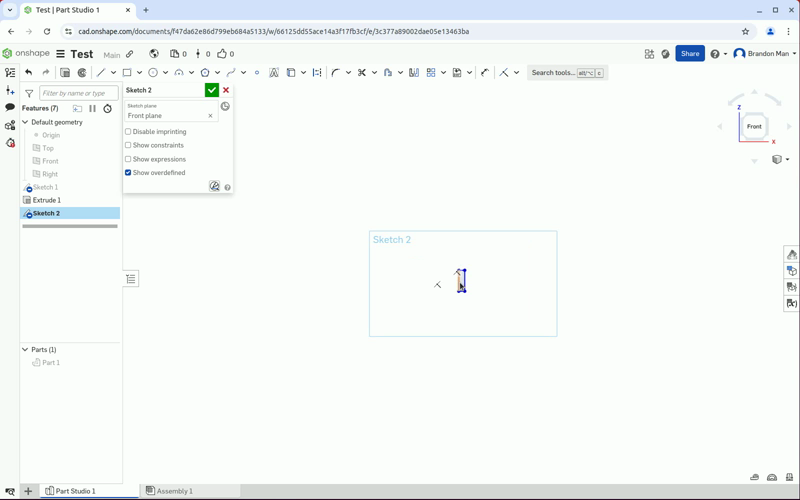
scroll(6)
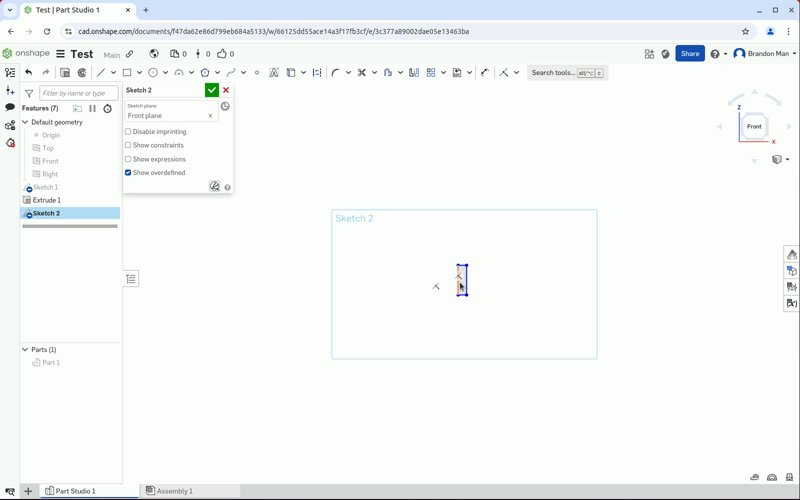
scroll(6)
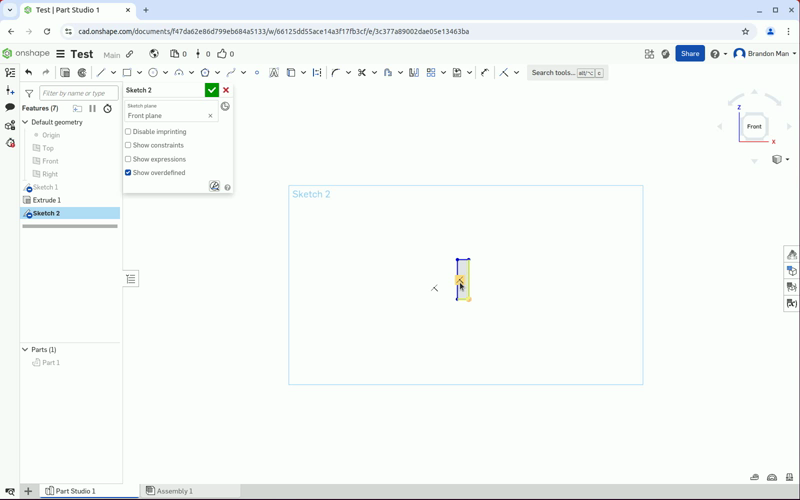
scroll(6)
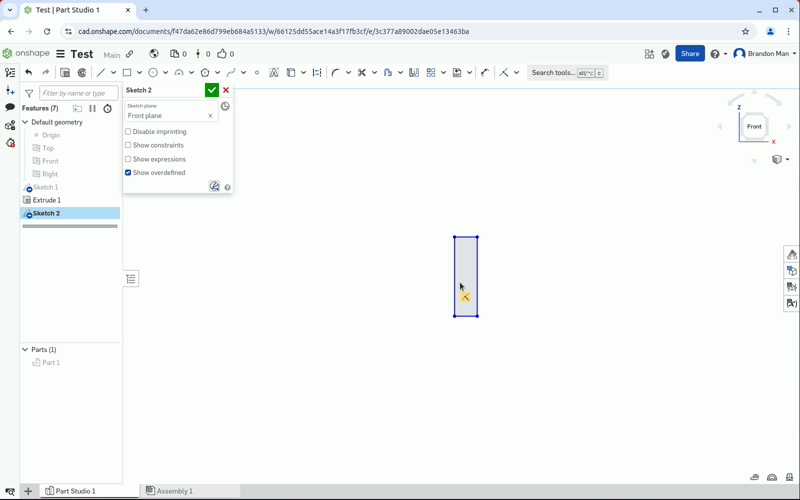
click(460, 282)
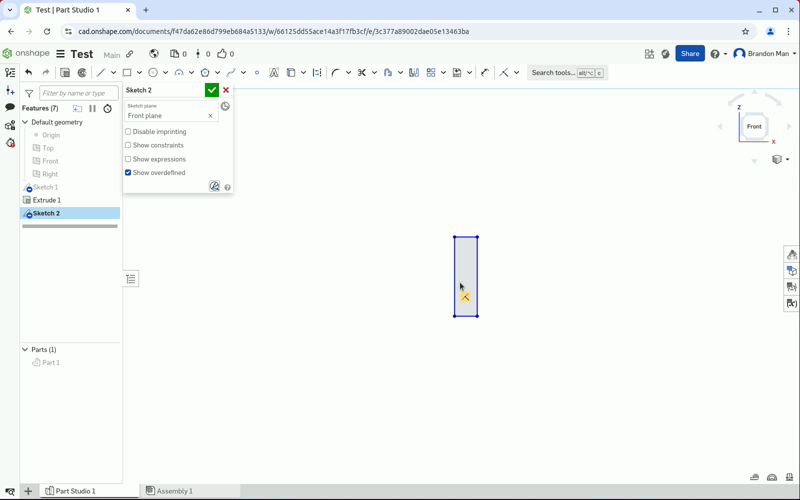
scroll(-6)
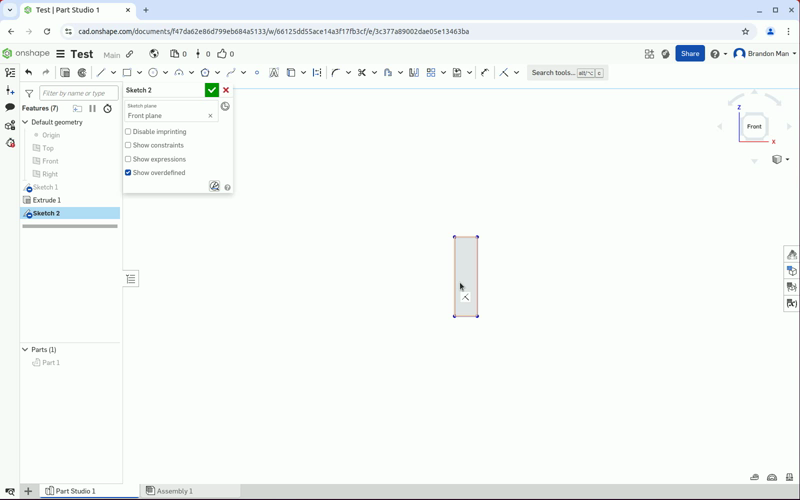
scroll(-6)
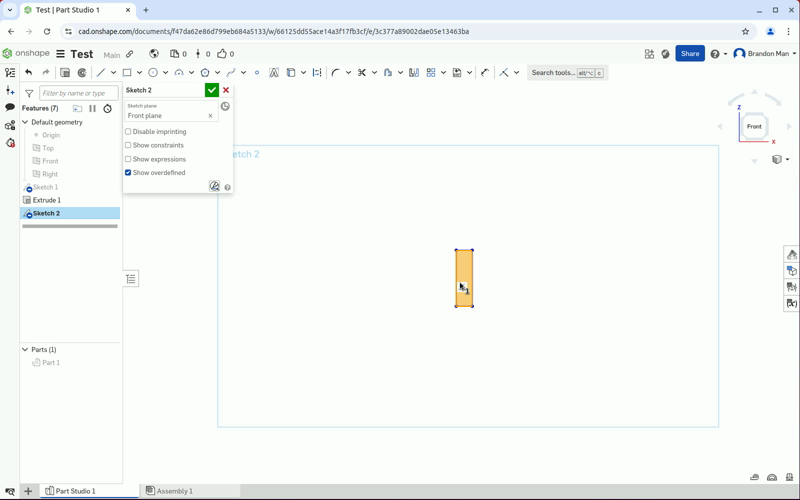
scroll(-6)
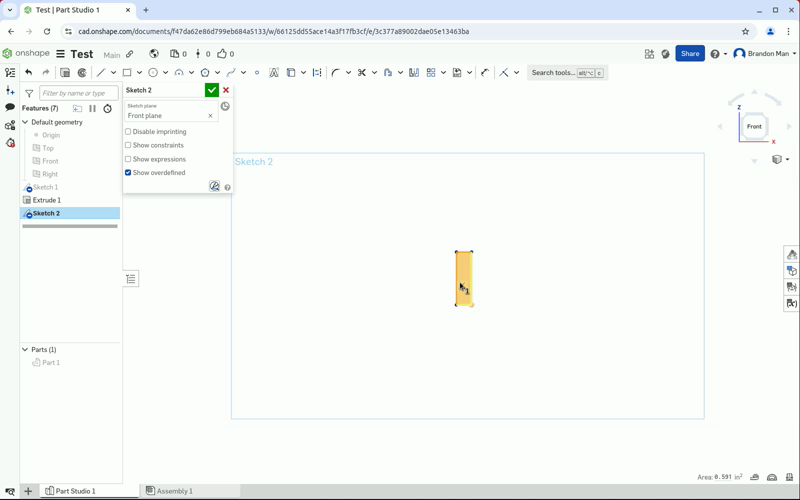
scroll(-6)
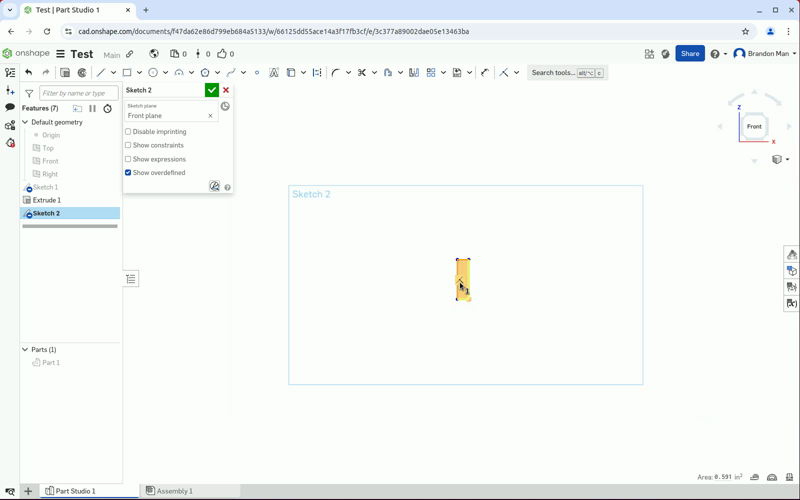
scroll(-6)
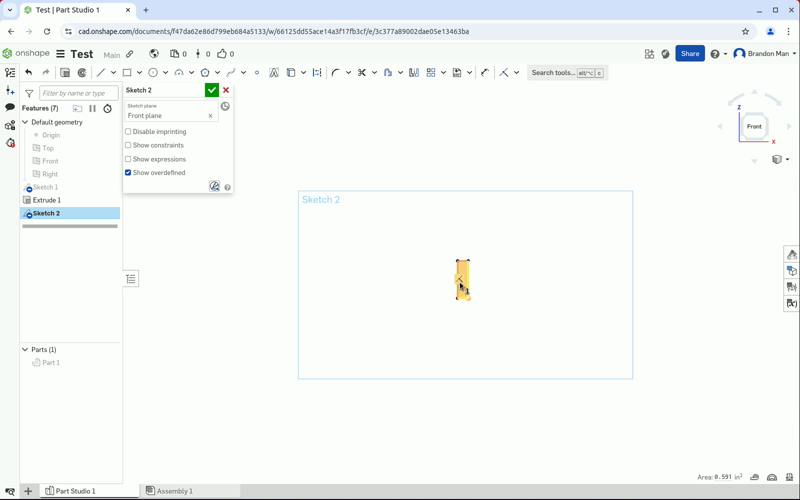
scroll(-6)
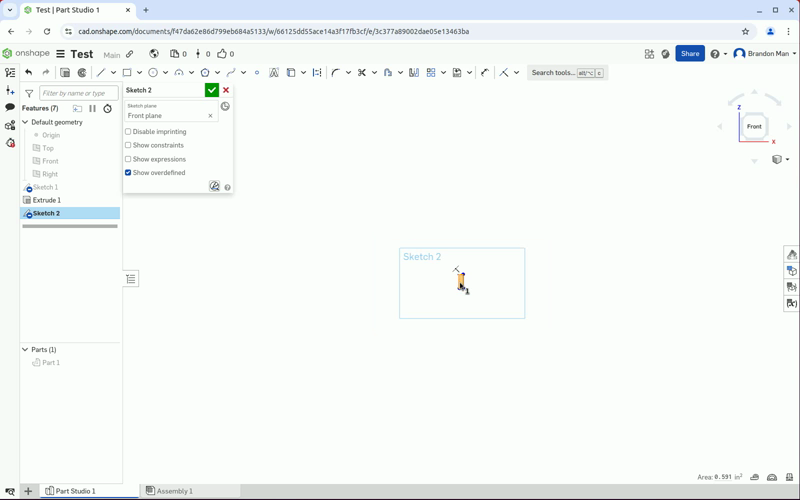
scroll(-6)
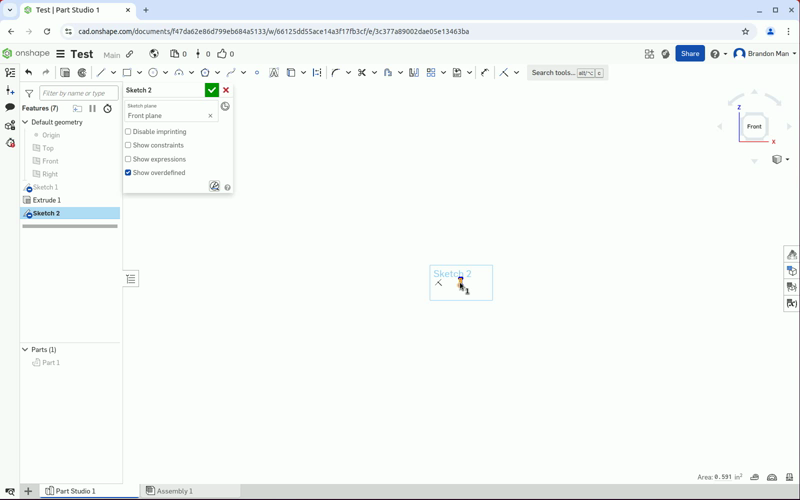
mouse_move(73, 352)
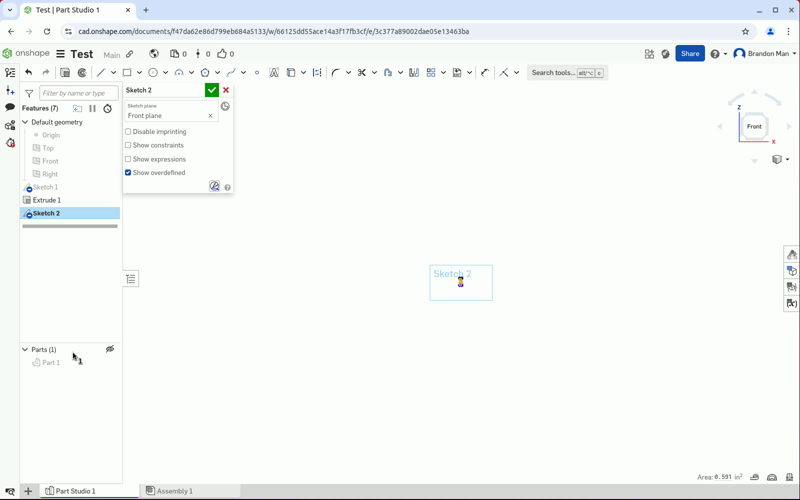
key(shift+y)
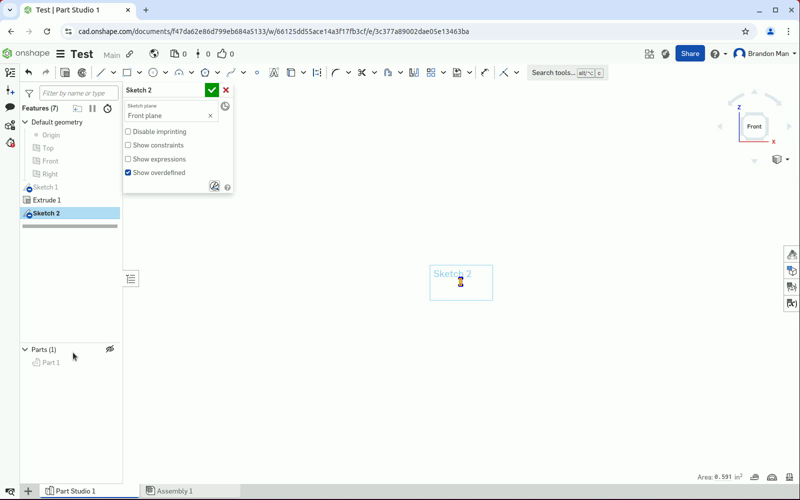
key(shift+e)
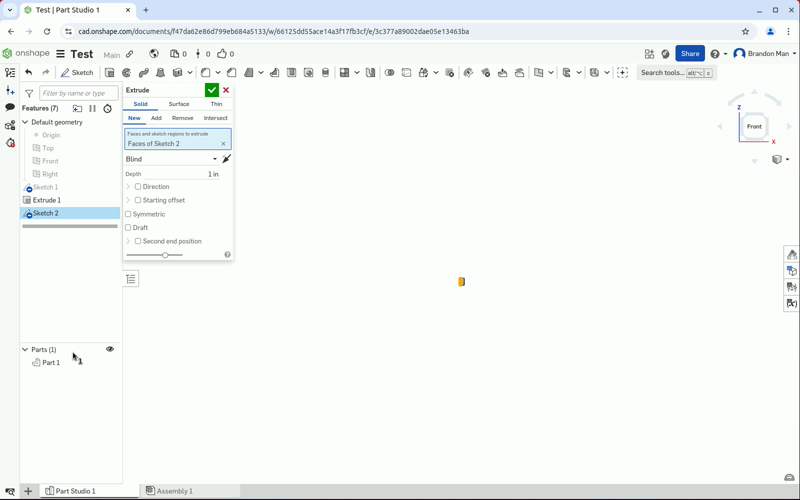
mouse_move(143, 106)
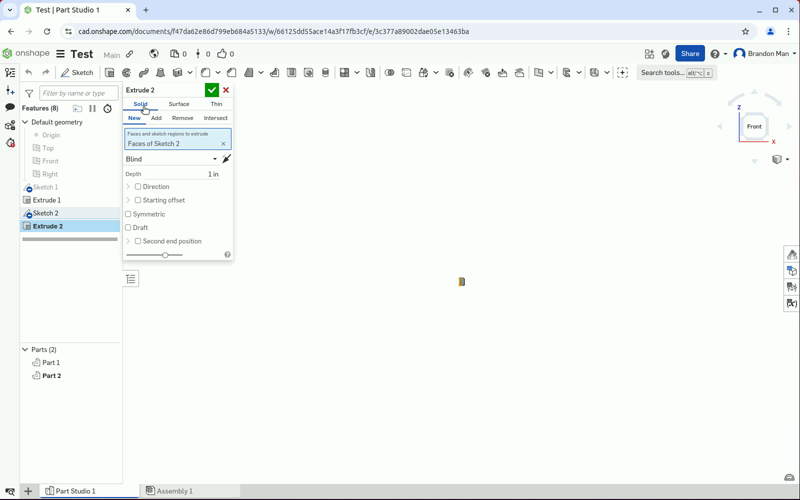
click(143, 106)
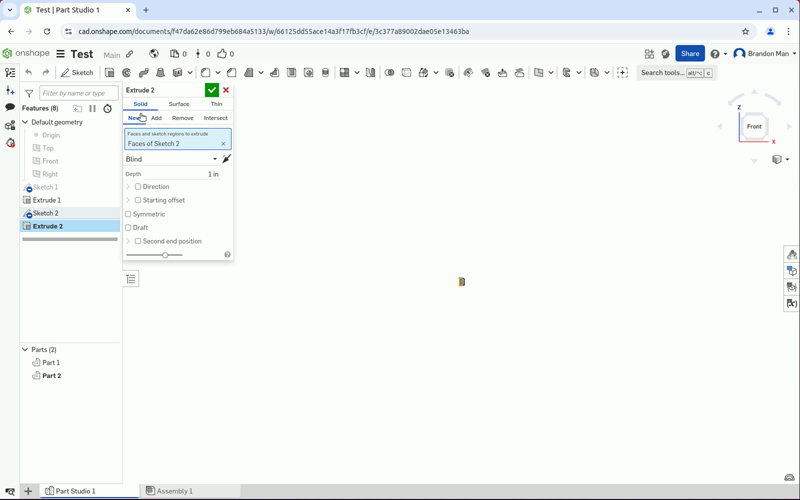
mouse_move(137, 120)
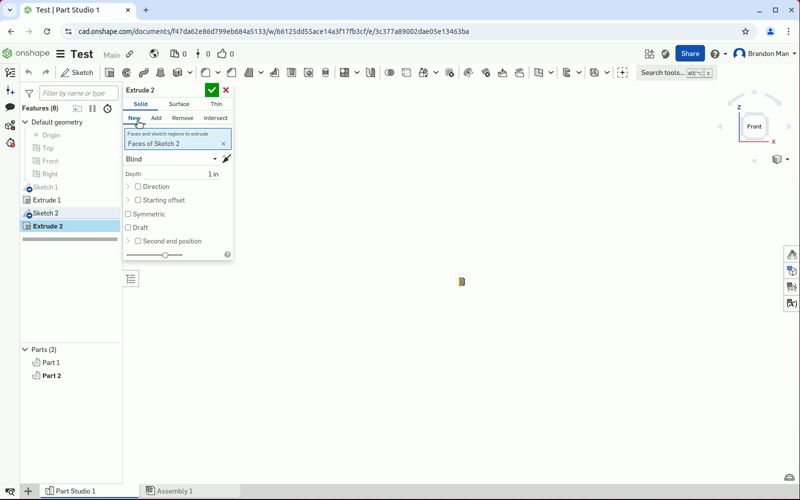
click(137, 120)
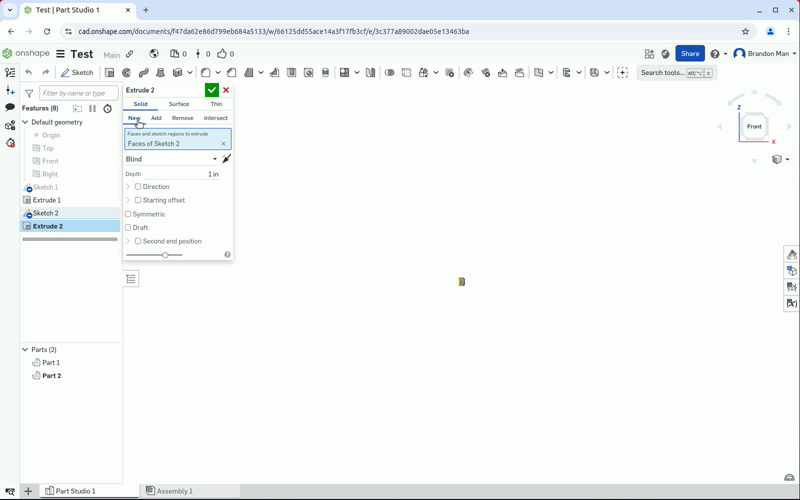
key(tab, 4)
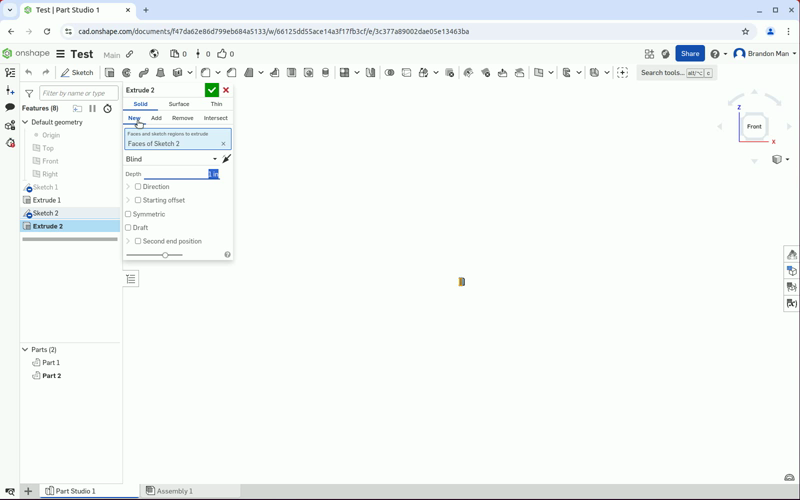
text(-23.108)
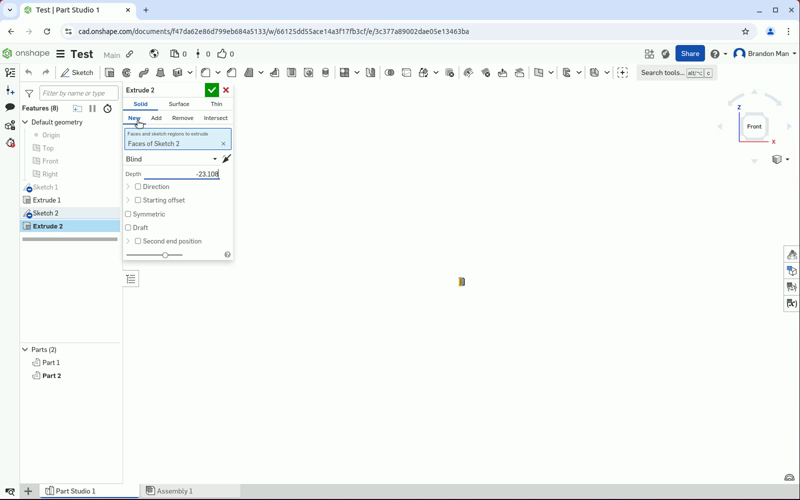
key(enter)
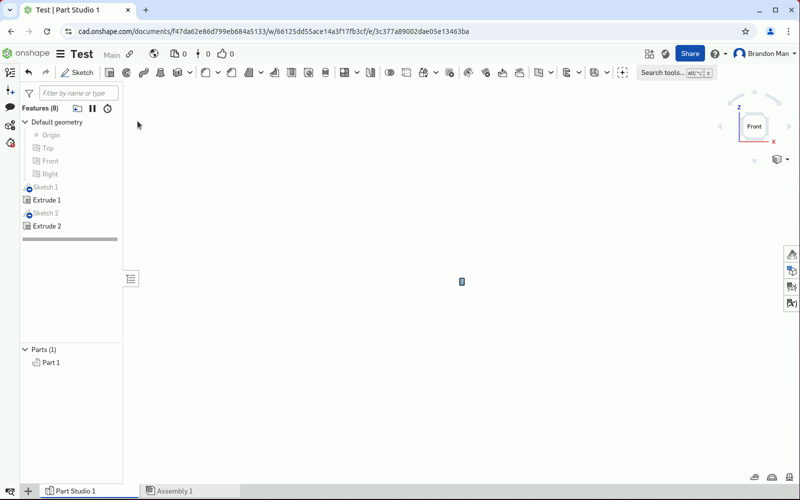
key(shift+h)
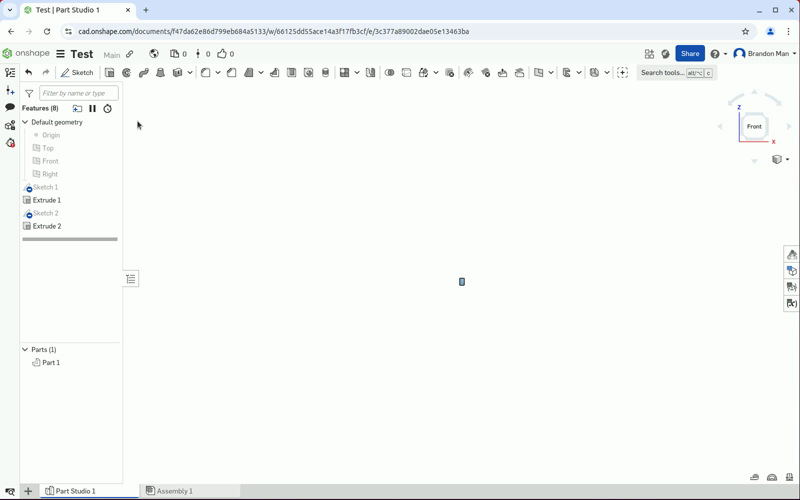
key(shift+h)
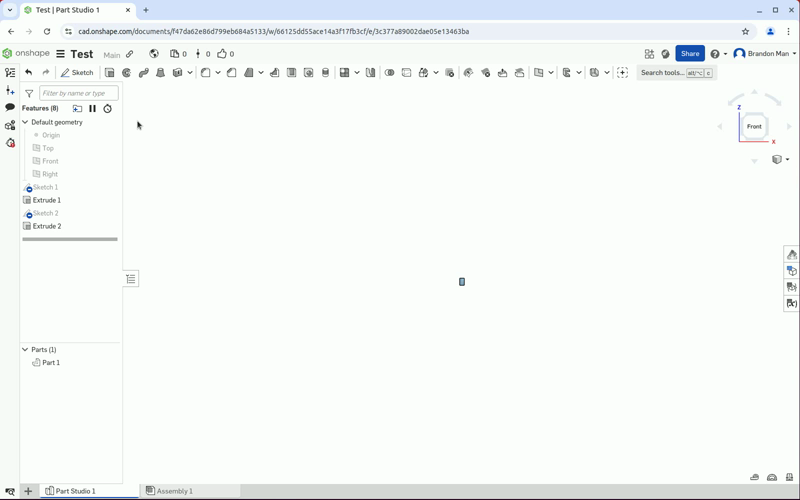
mouse_move(73, 189)
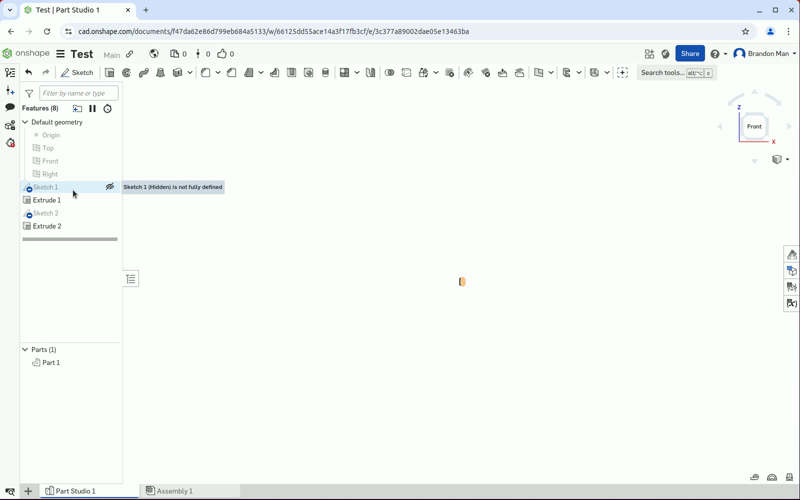
click(73, 189)
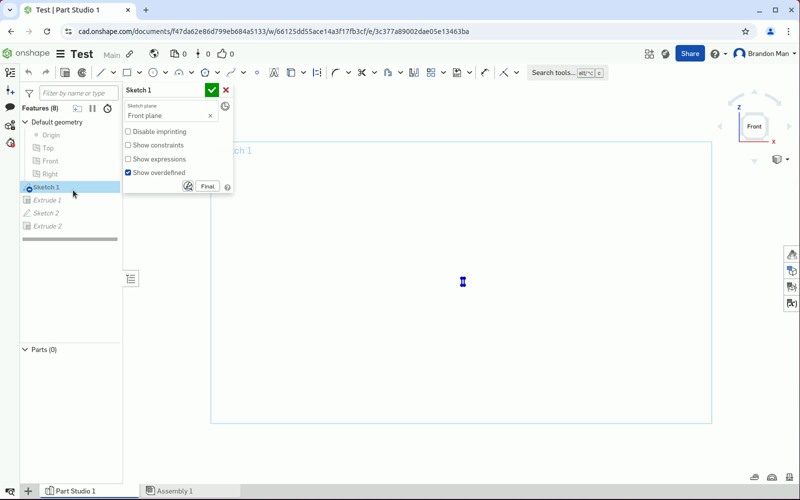
mouse_move(229, 92)
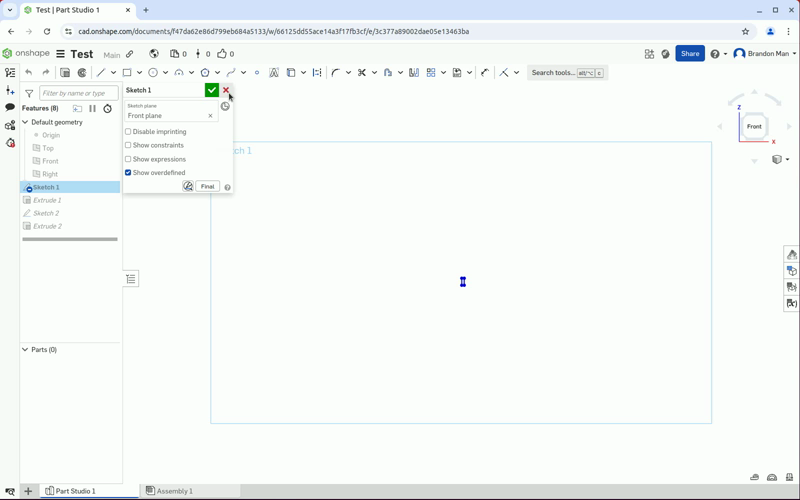
click(229, 92)
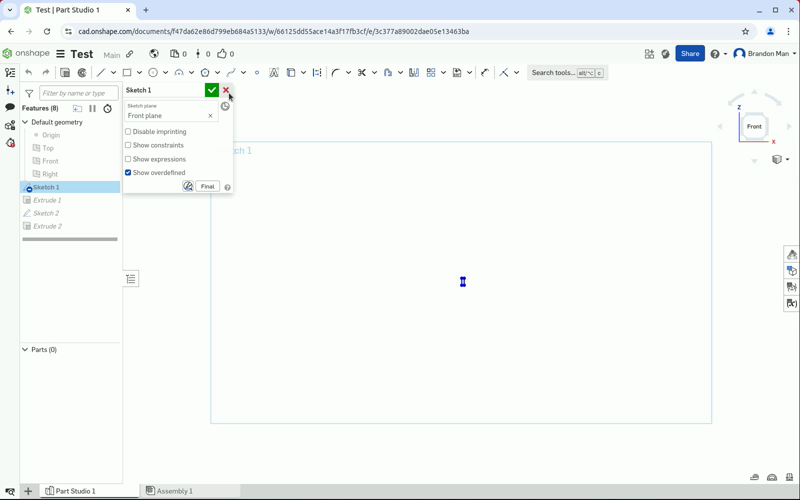
key(shift+s)
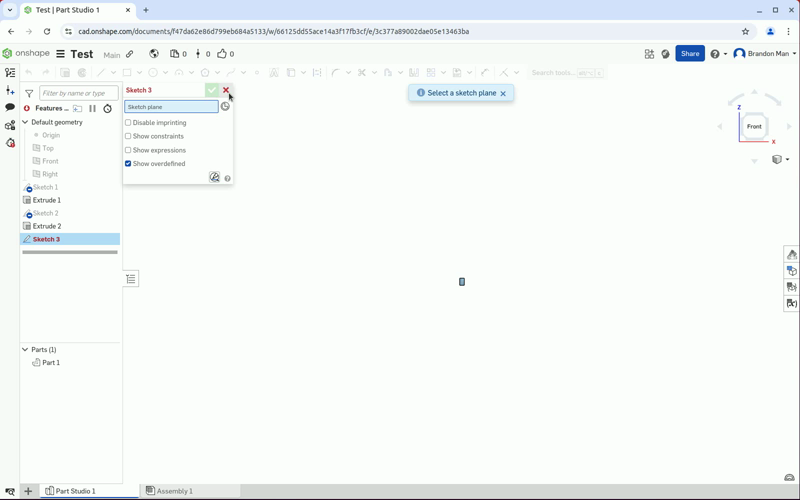
mouse_move(73, 163)
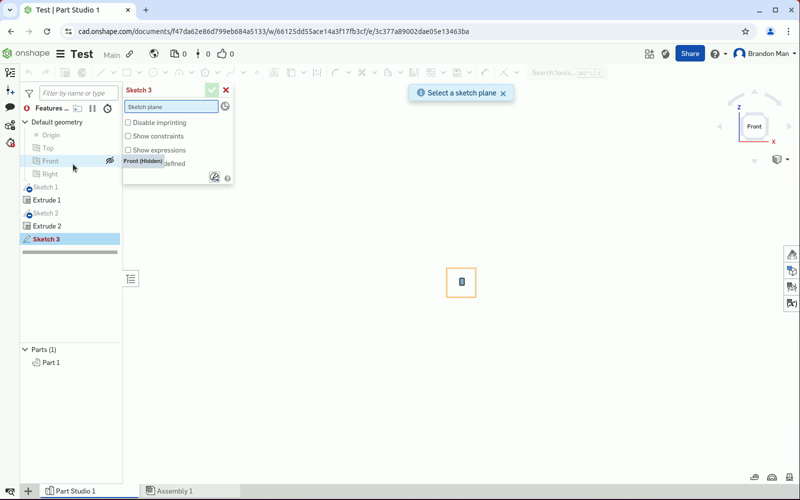
click(73, 163)
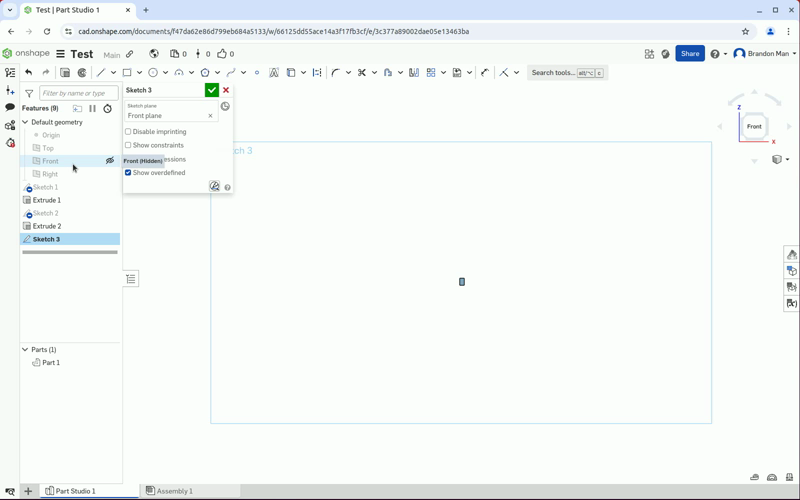
mouse_move(73, 352)
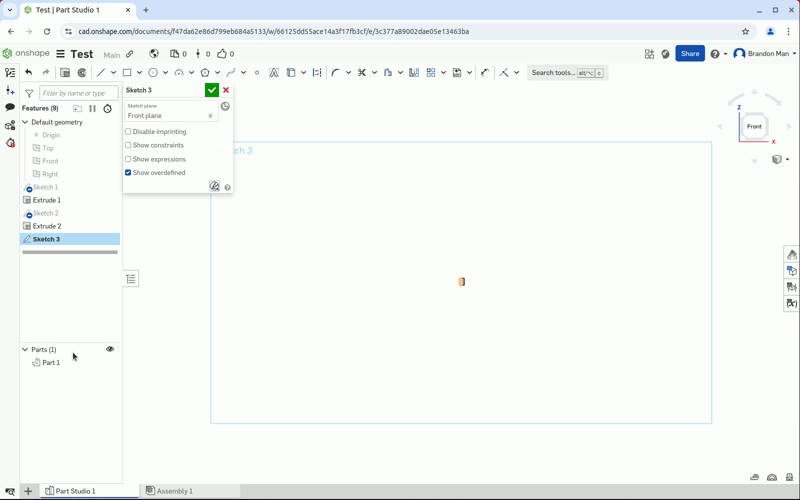
key(y)
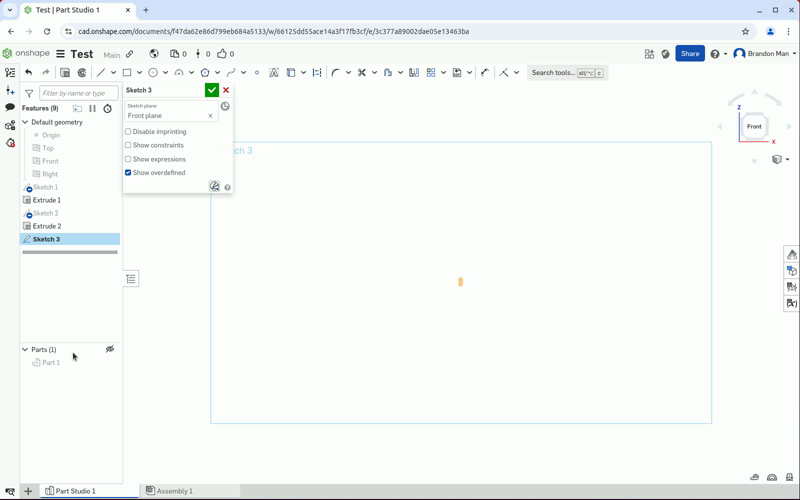
key(l)
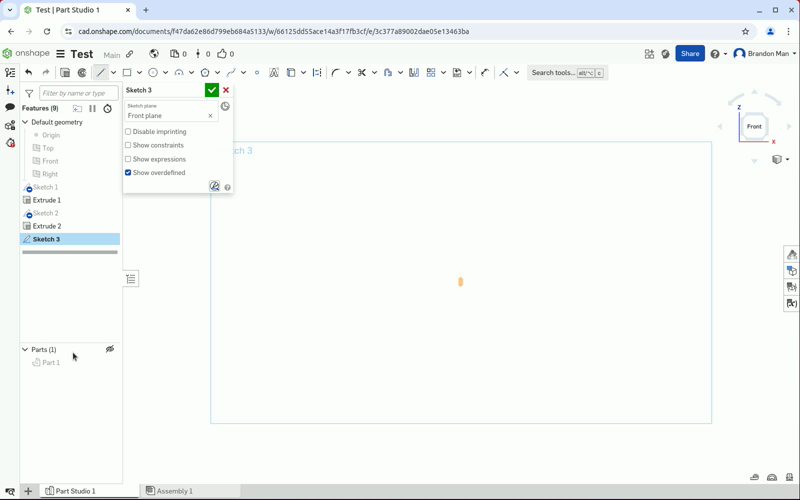
key_down(shift)
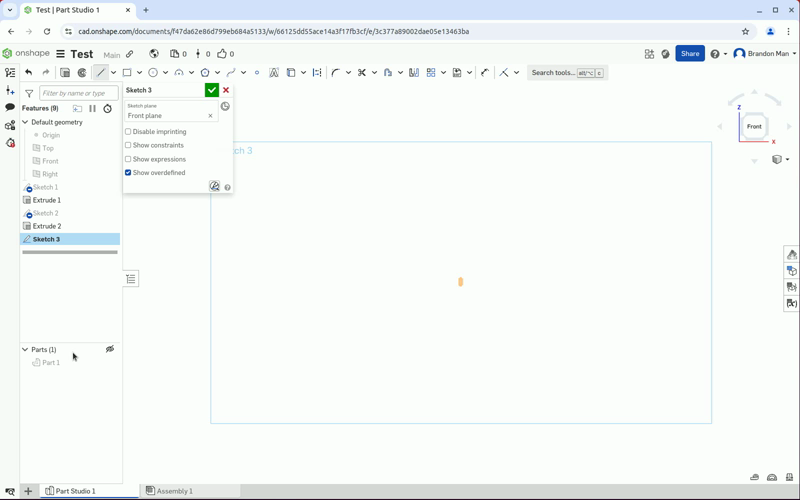
mouse_move(458, 285)
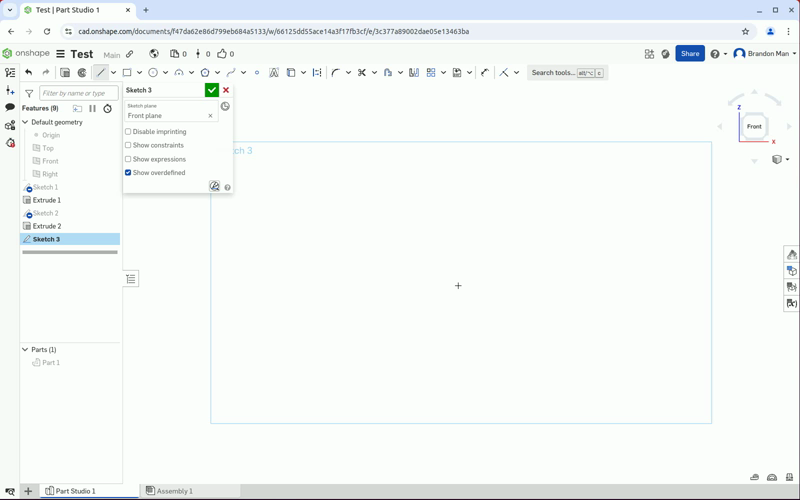
click(458, 285)
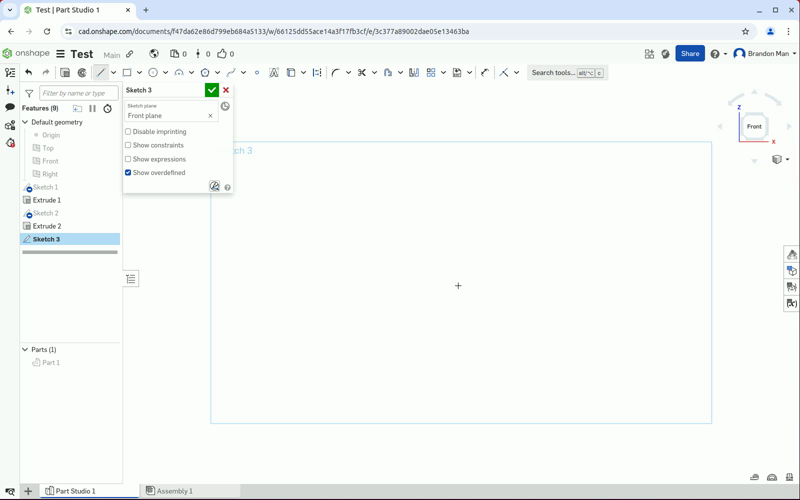
key_up(shift)
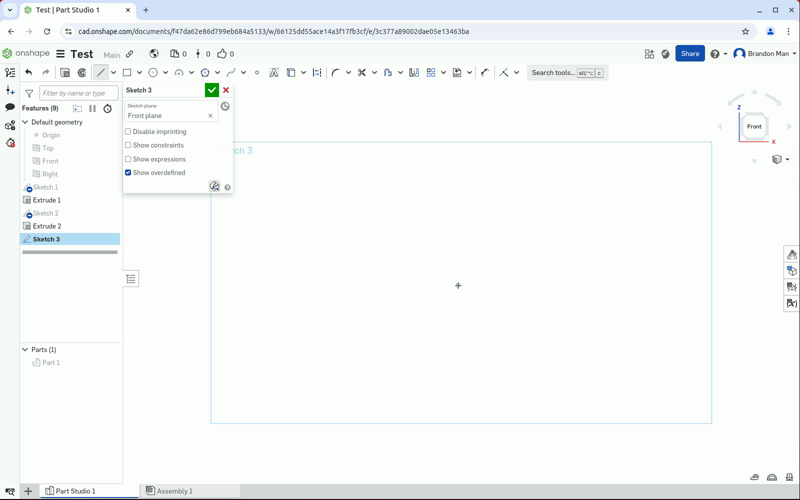
key_down(shift)
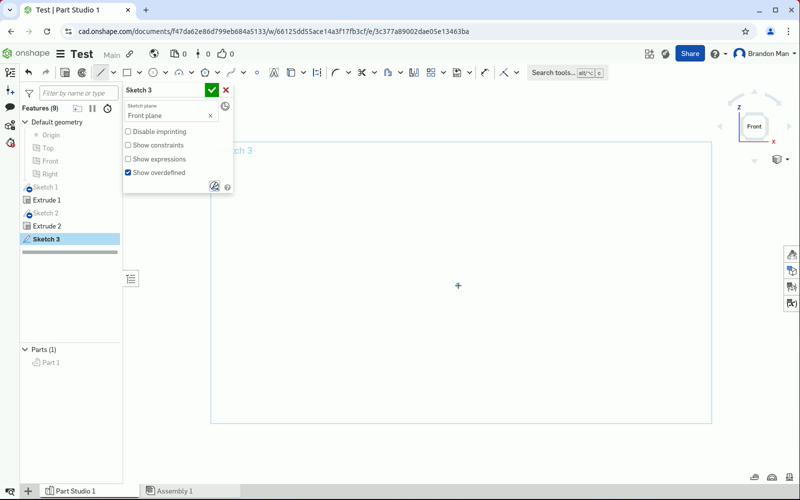
mouse_move(488, 285)
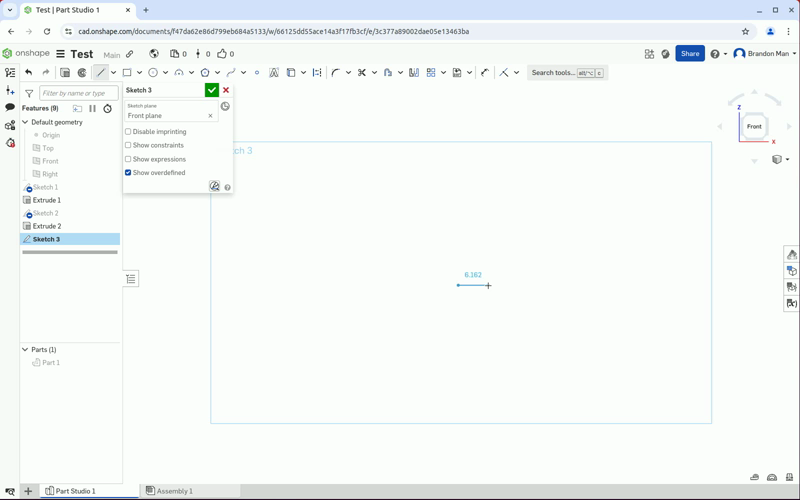
mouse_move(460, 285)
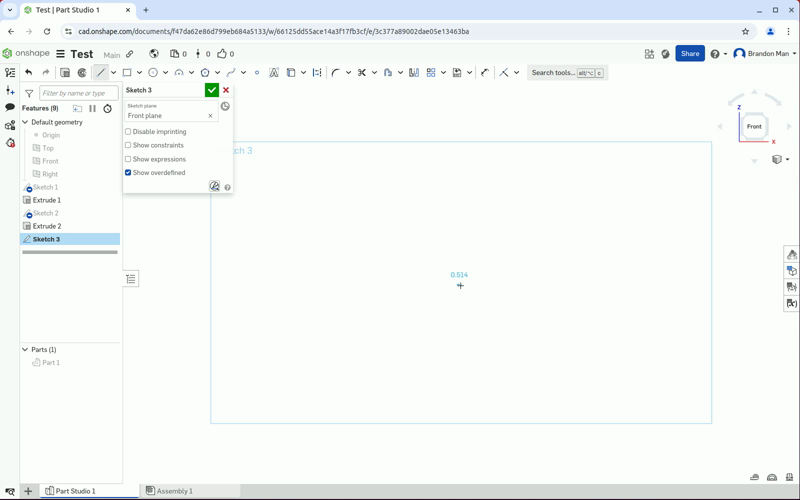
scroll(6)
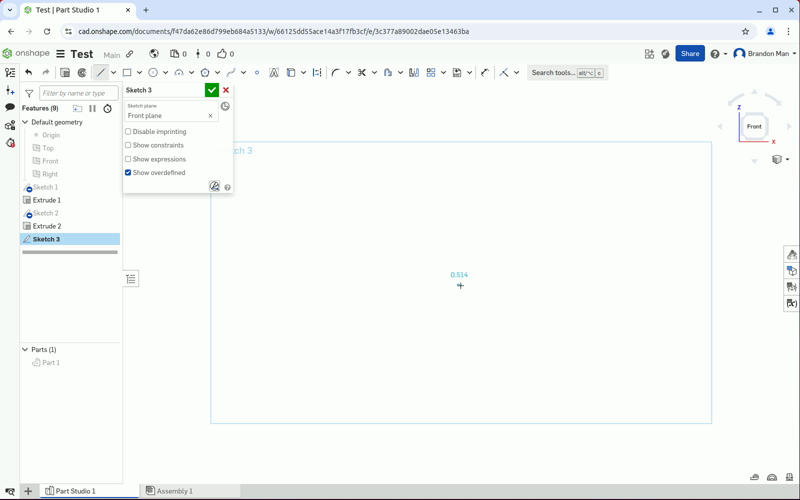
scroll(6)
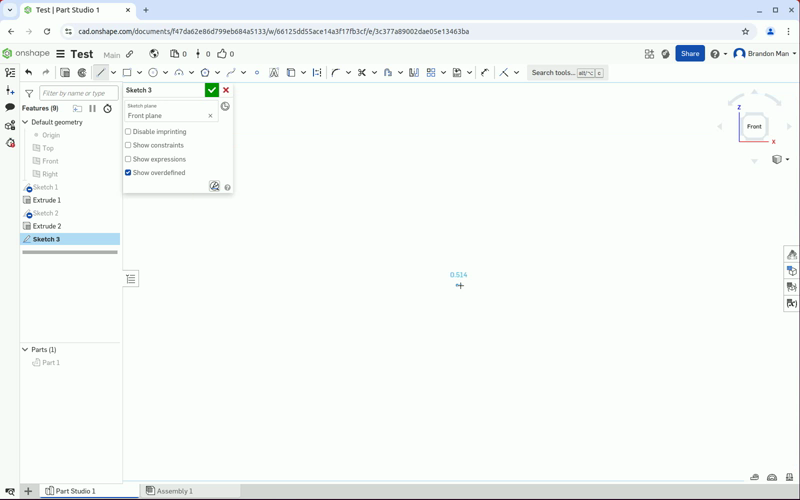
scroll(6)
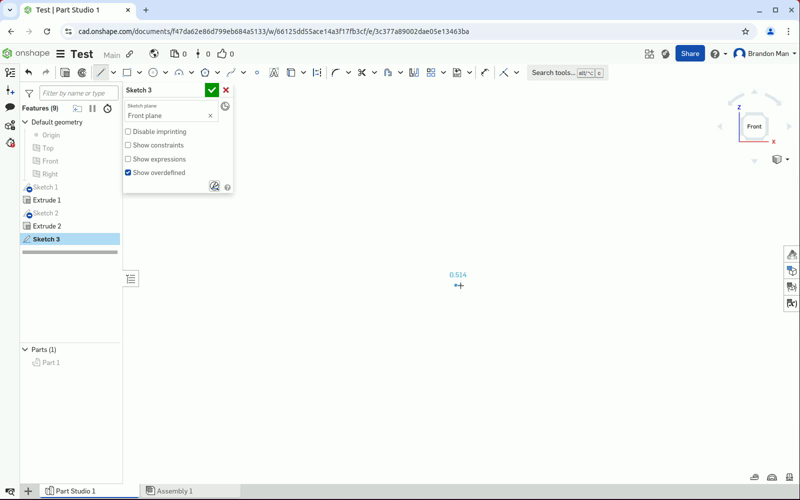
scroll(6)
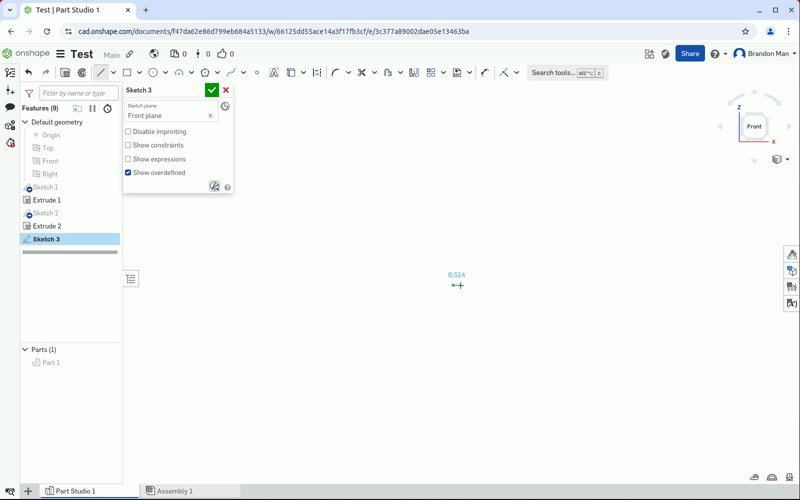
scroll(6)
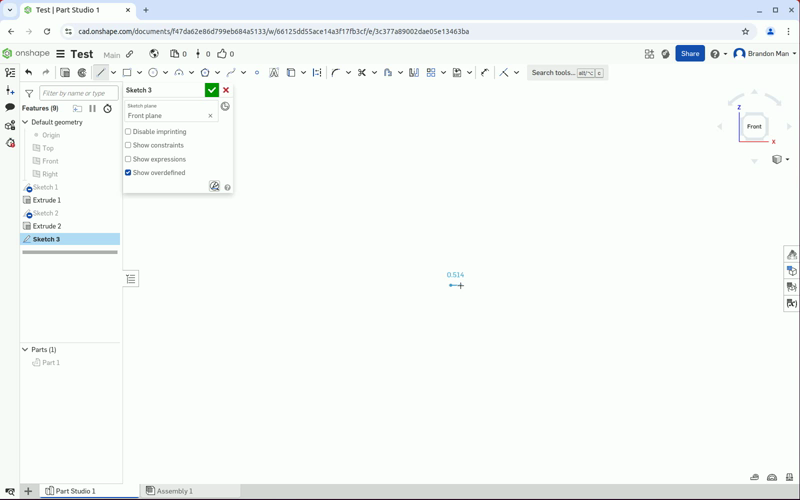
scroll(6)
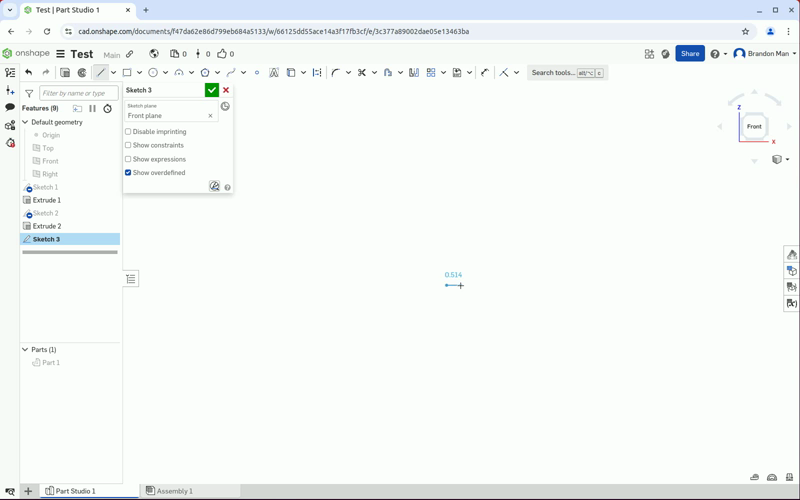
scroll(6)
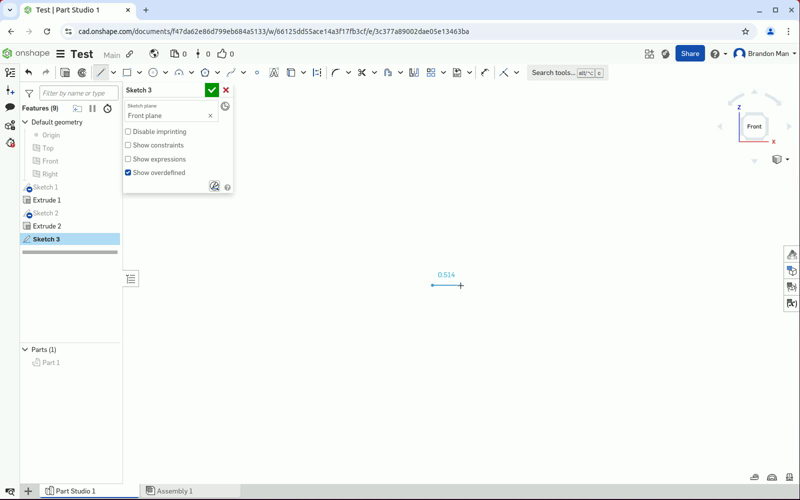
click(460, 285)
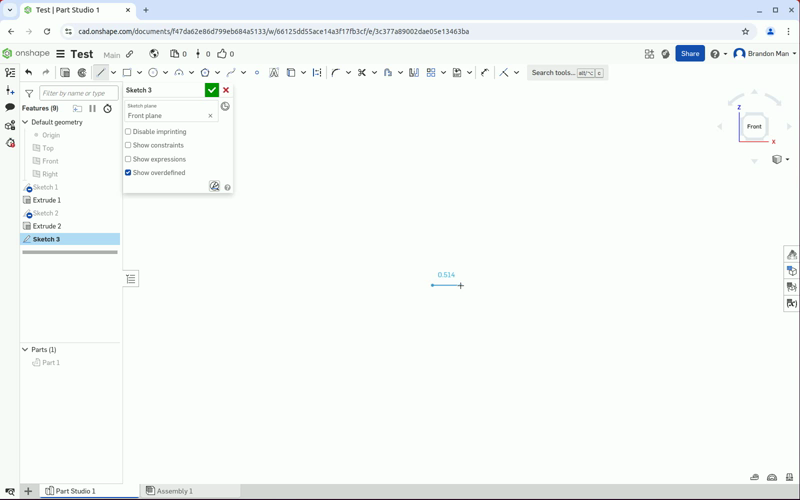
scroll(-6)
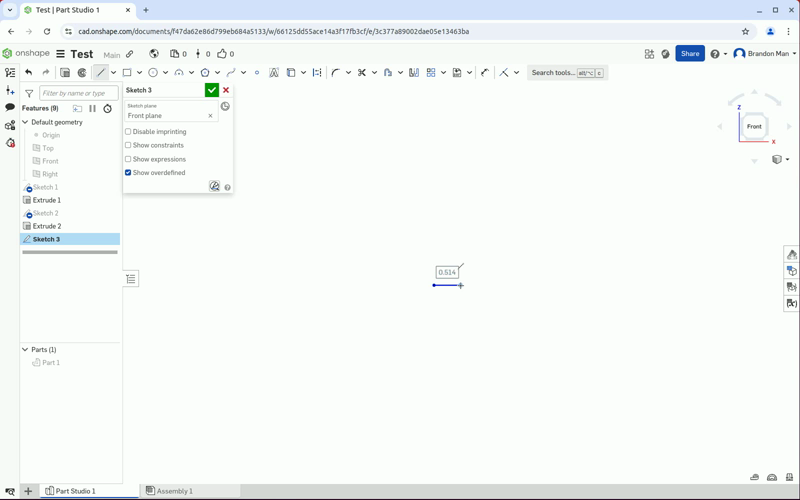
scroll(-6)
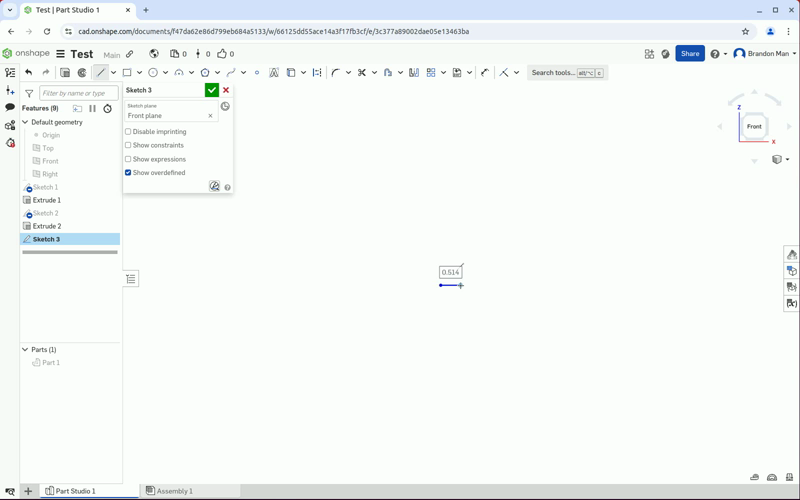
scroll(-6)
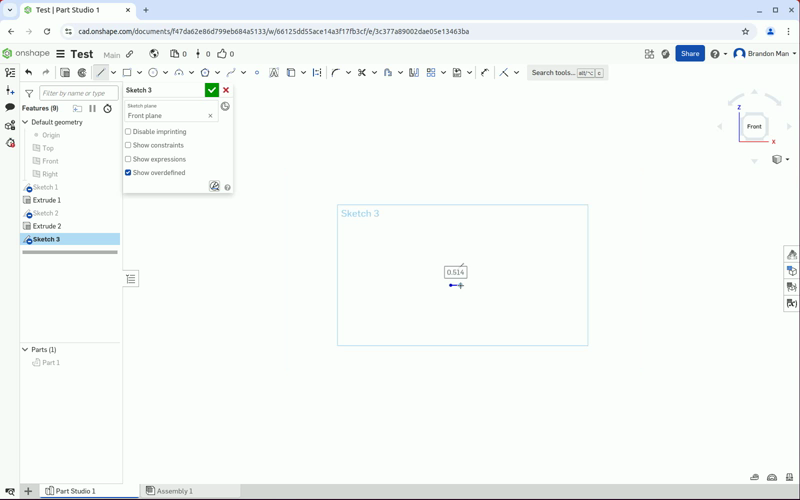
scroll(-6)
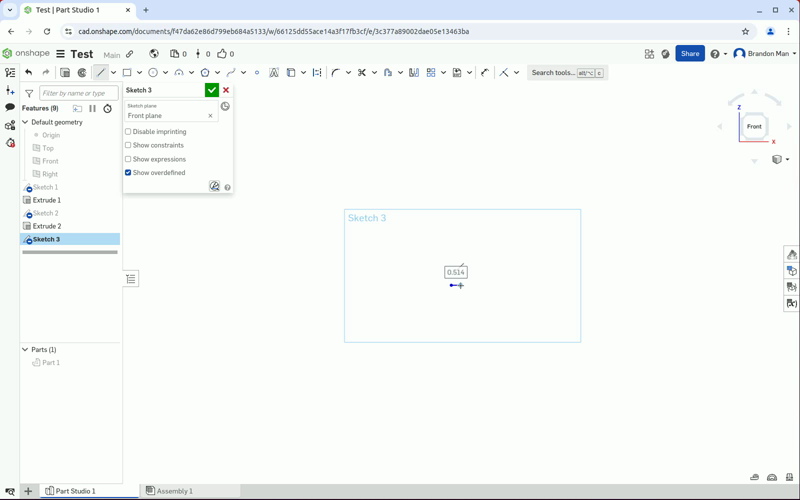
scroll(-6)
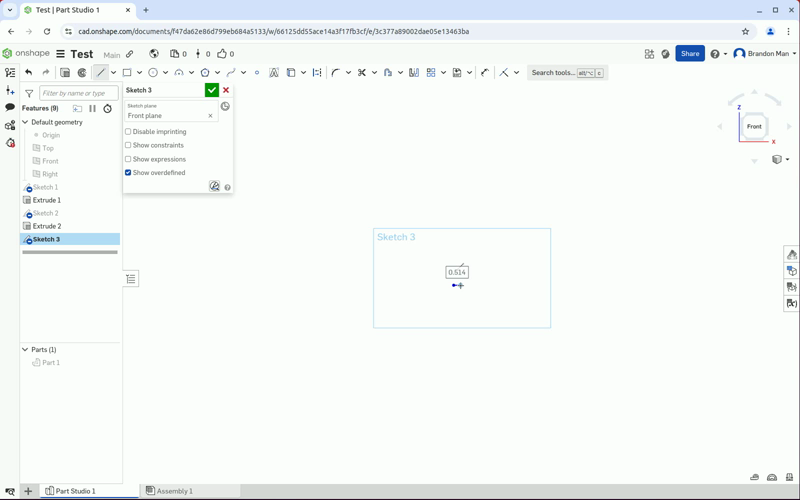
scroll(-6)
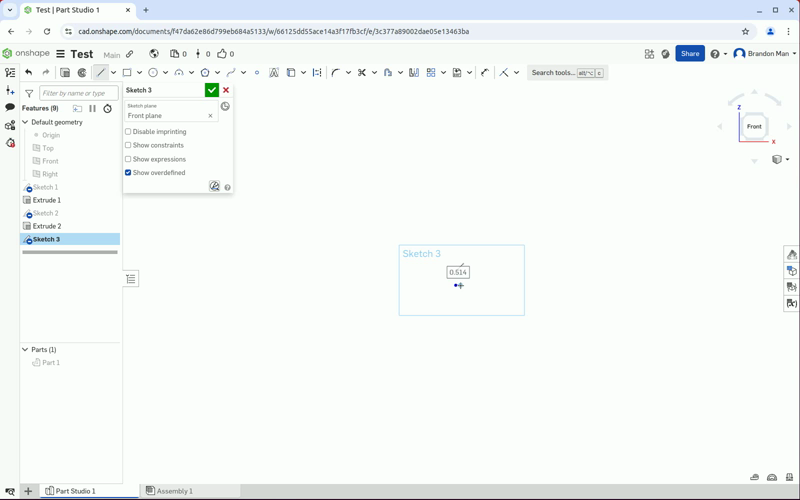
scroll(-6)
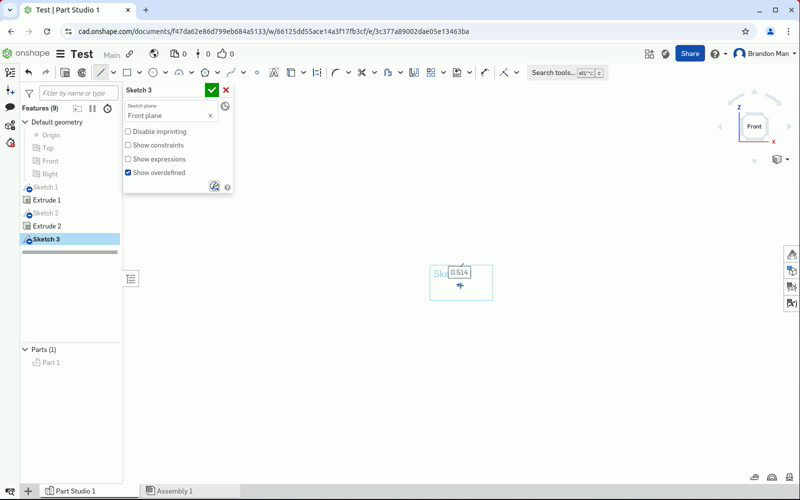
key_up(shift)
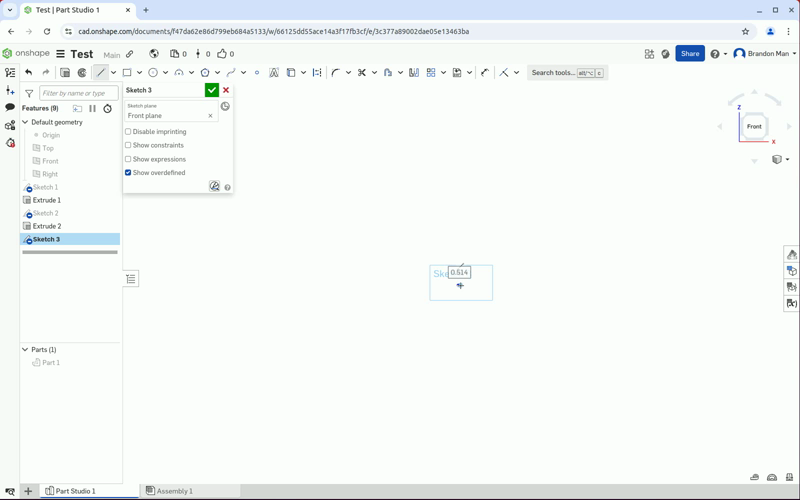
key_down(shift)
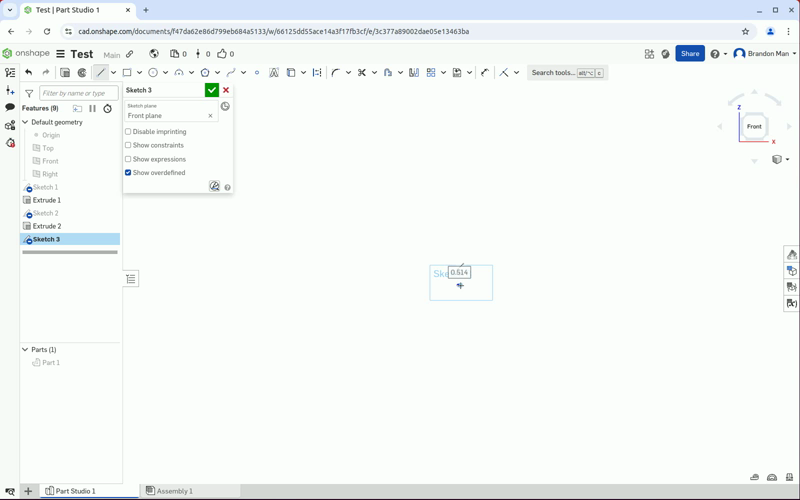
mouse_move(490, 285)
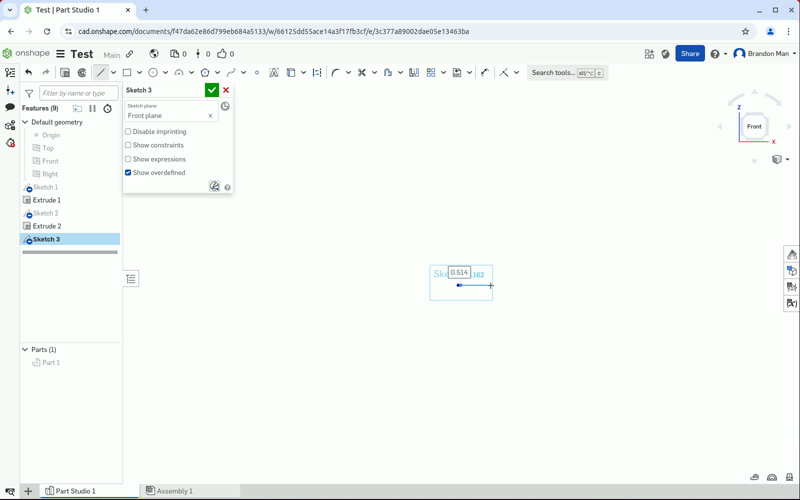
mouse_move(460, 278)
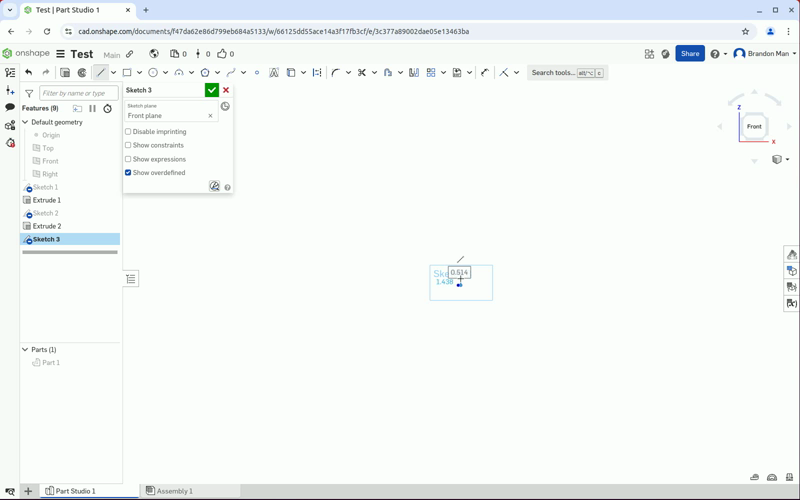
scroll(6)
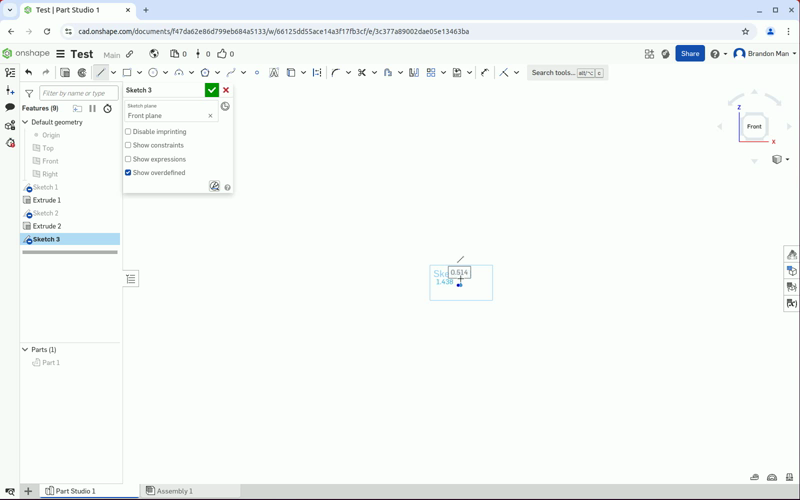
scroll(6)
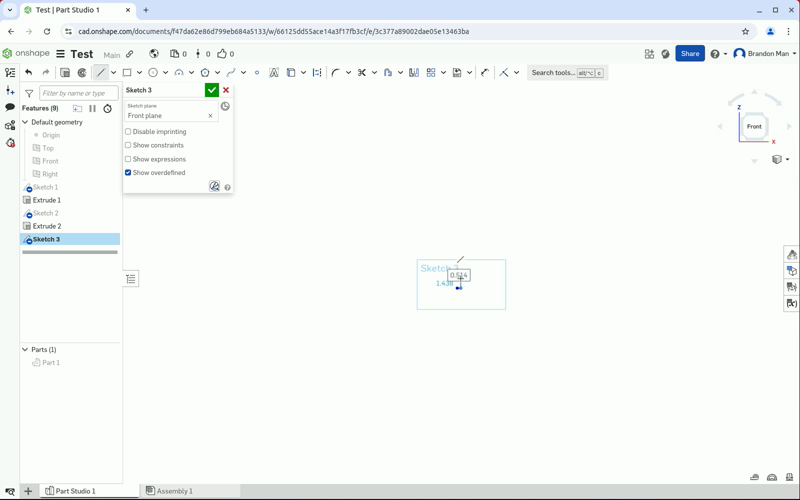
scroll(6)
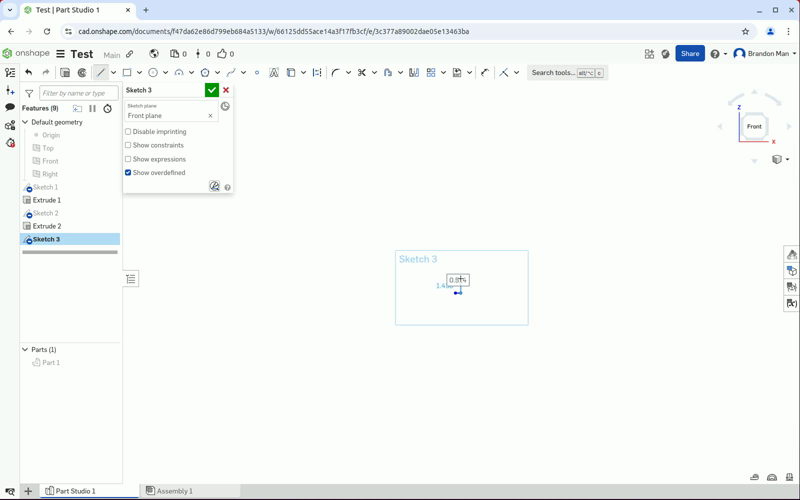
scroll(6)
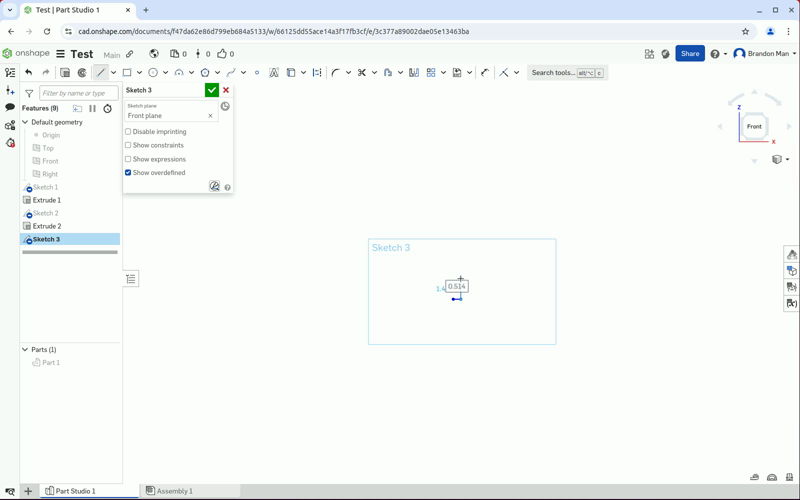
scroll(6)
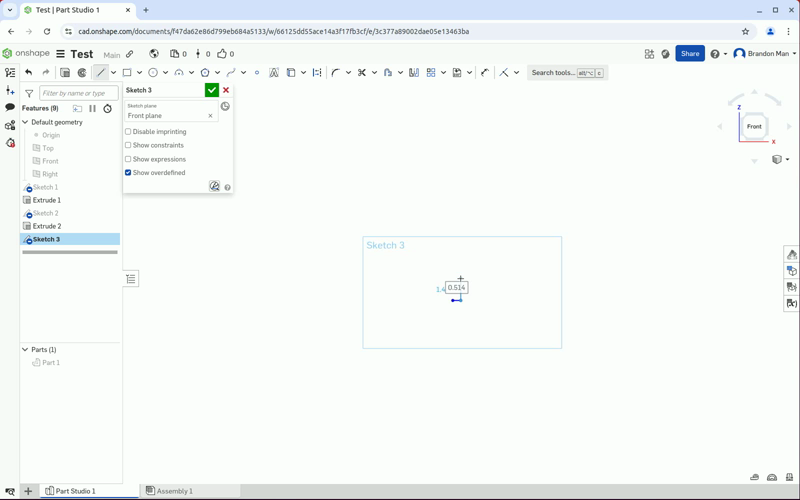
scroll(6)
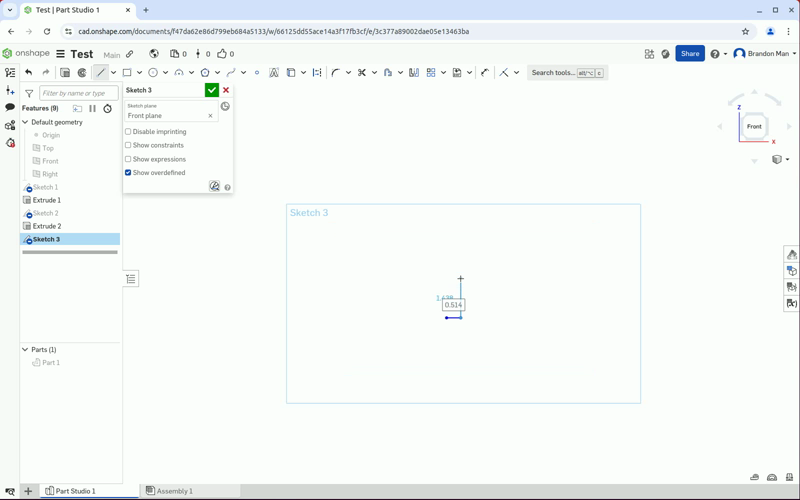
scroll(6)
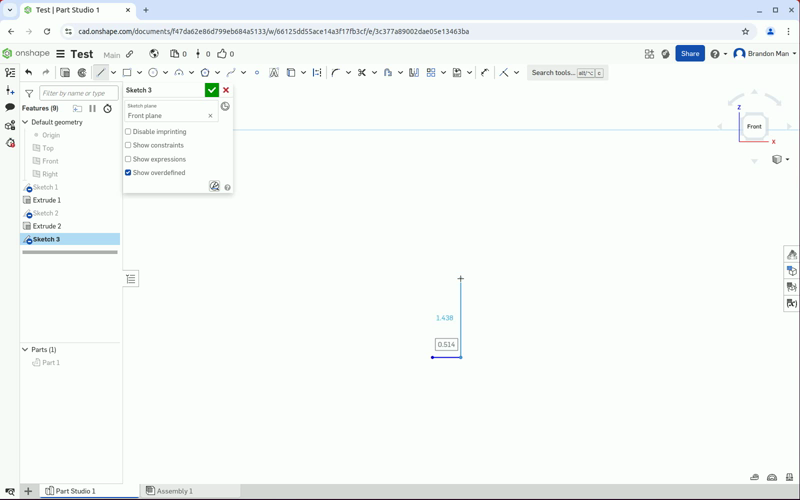
click(460, 278)
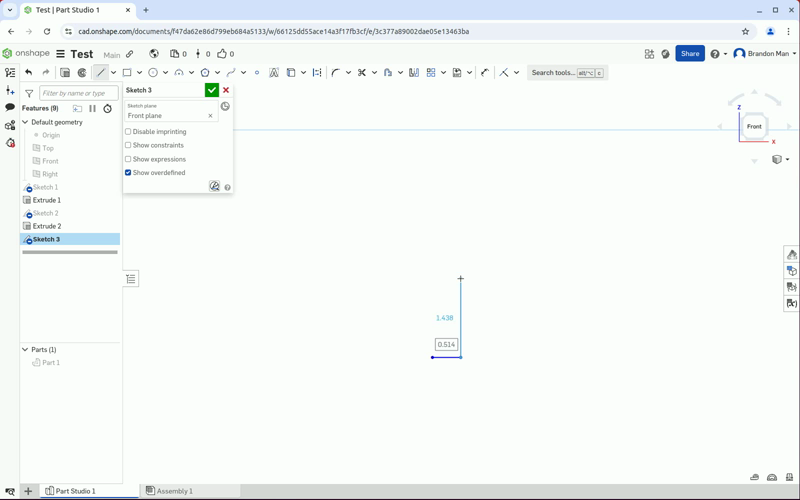
scroll(-6)
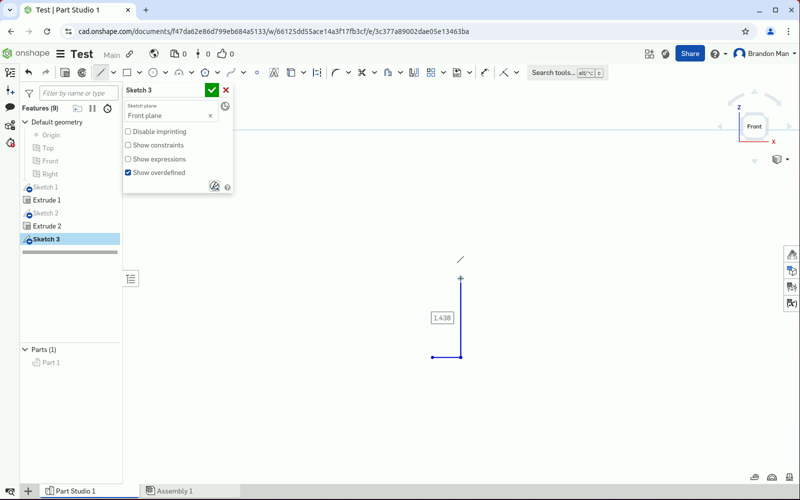
scroll(-6)
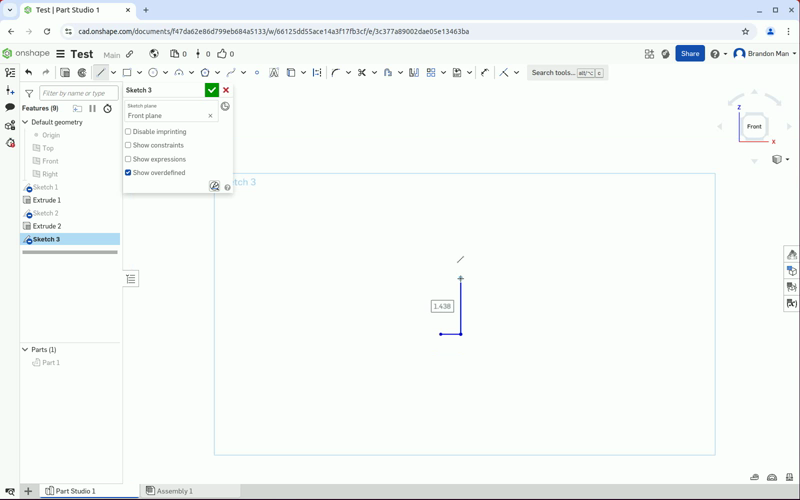
scroll(-6)
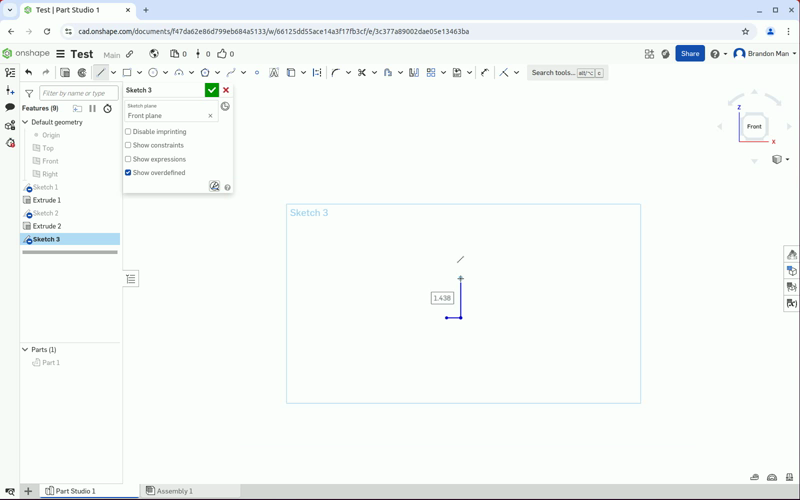
scroll(-6)
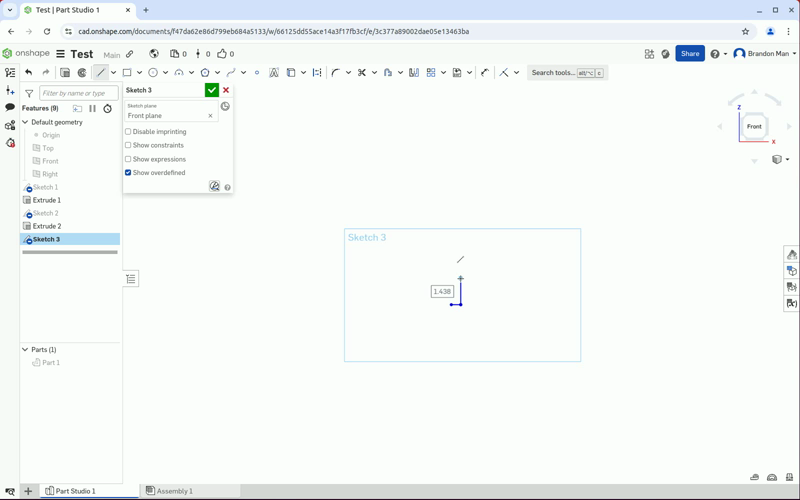
scroll(-6)
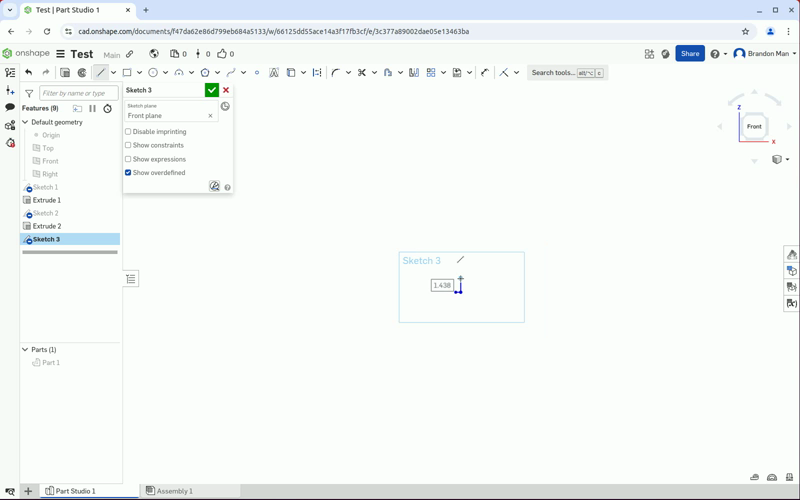
scroll(-6)
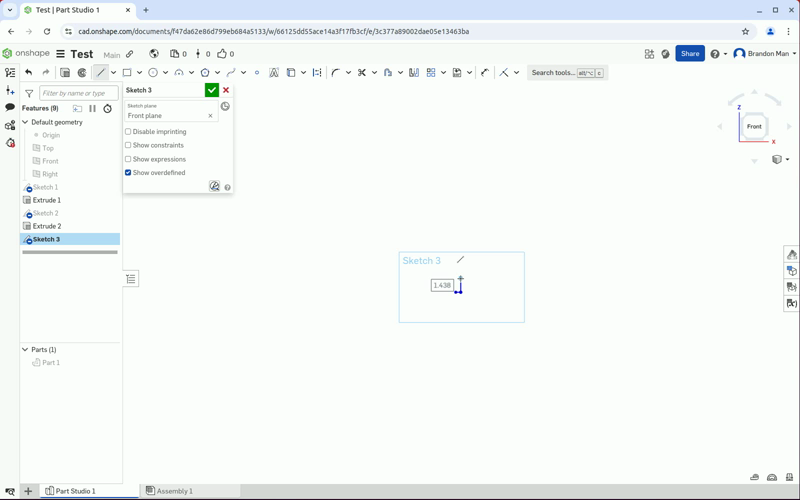
scroll(-6)
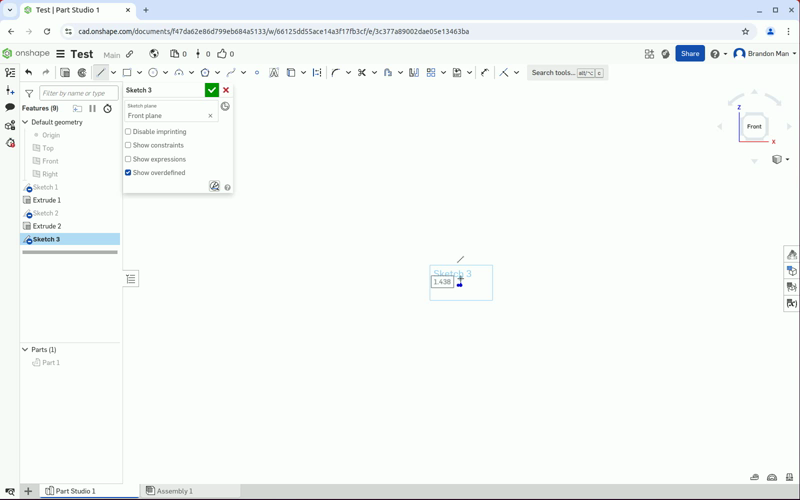
key_up(shift)
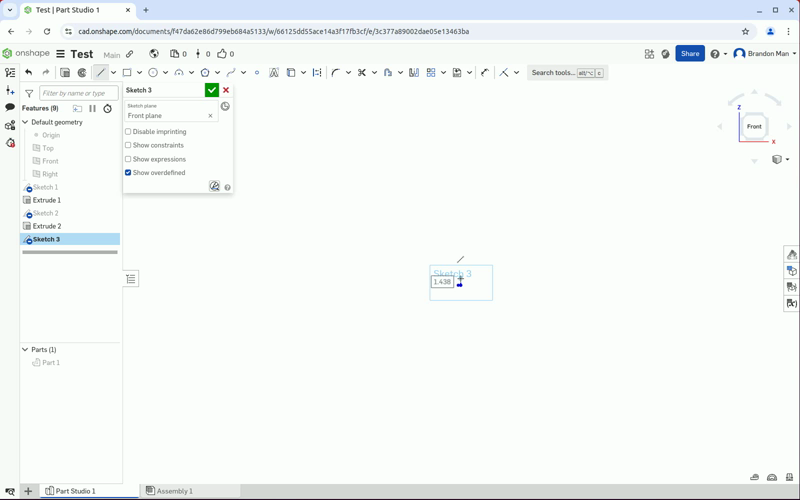
key_down(shift)
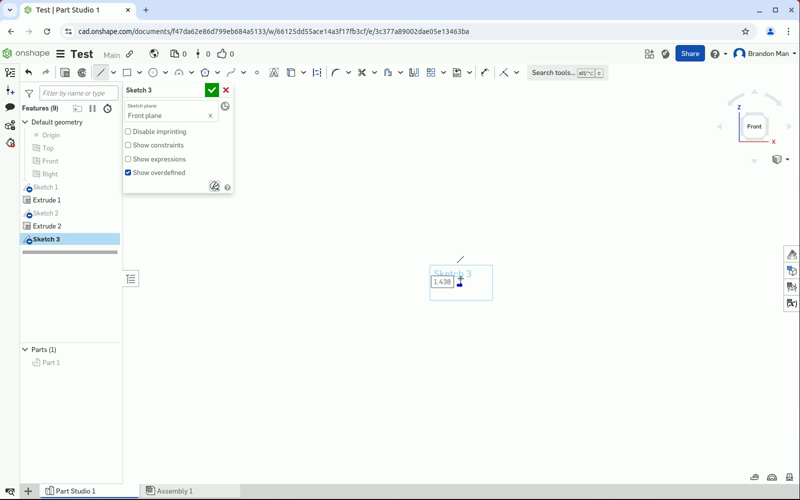
mouse_move(490, 278)
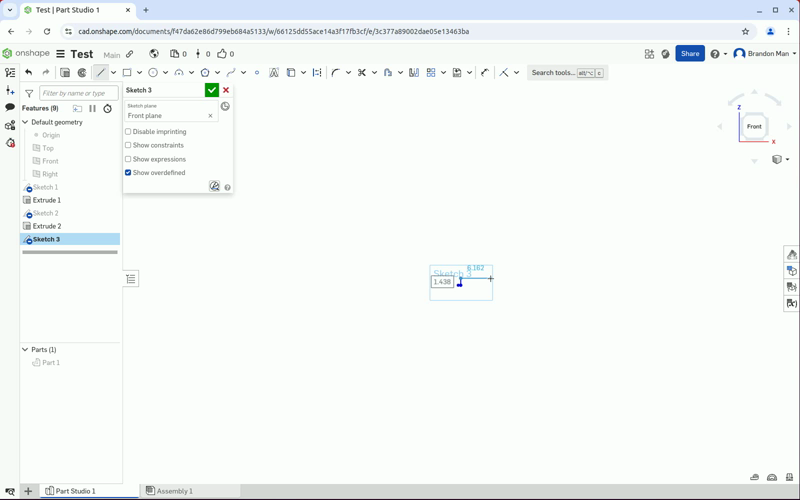
mouse_move(458, 278)
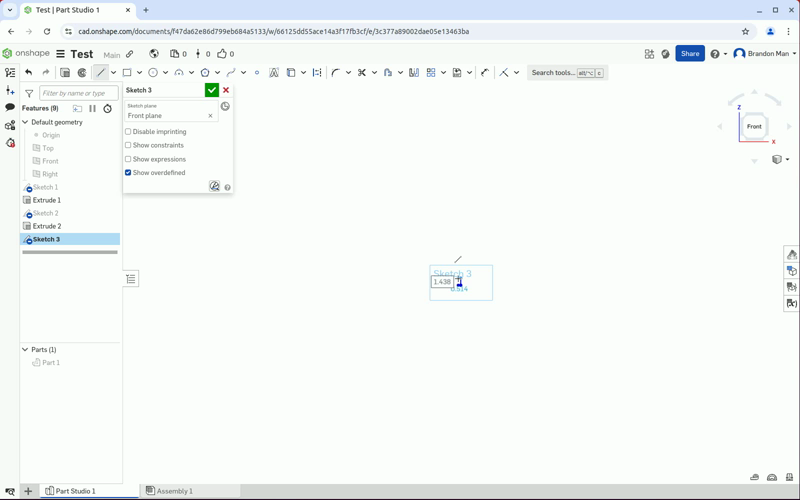
scroll(6)
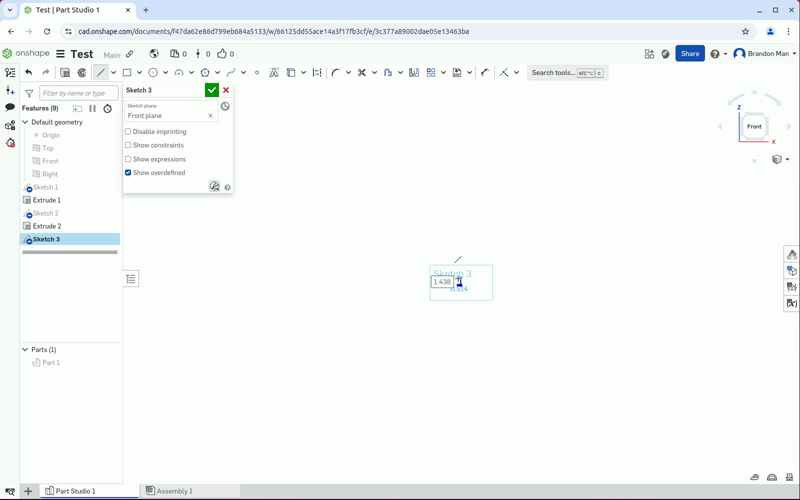
scroll(6)
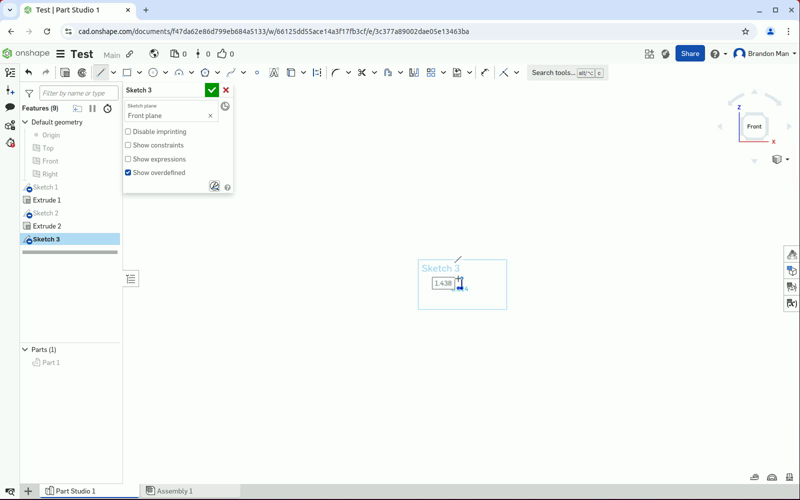
scroll(6)
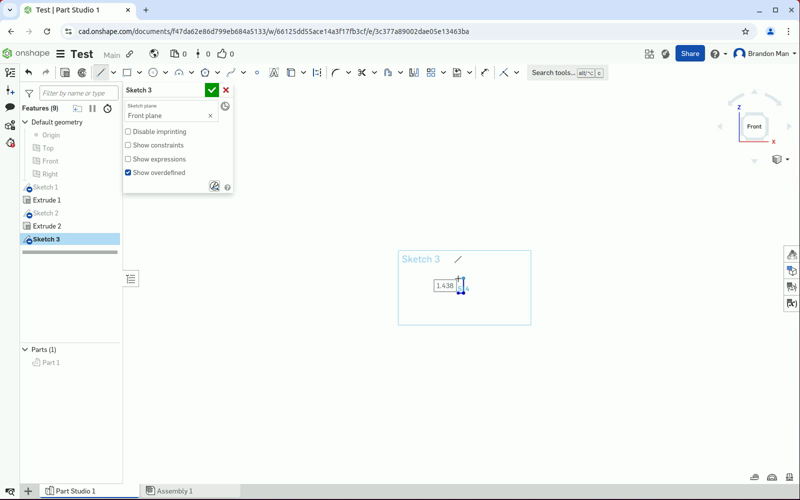
scroll(6)
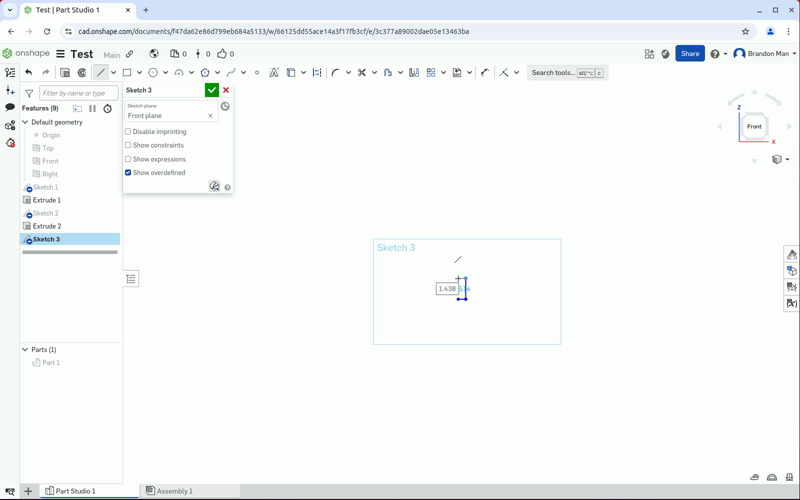
scroll(6)
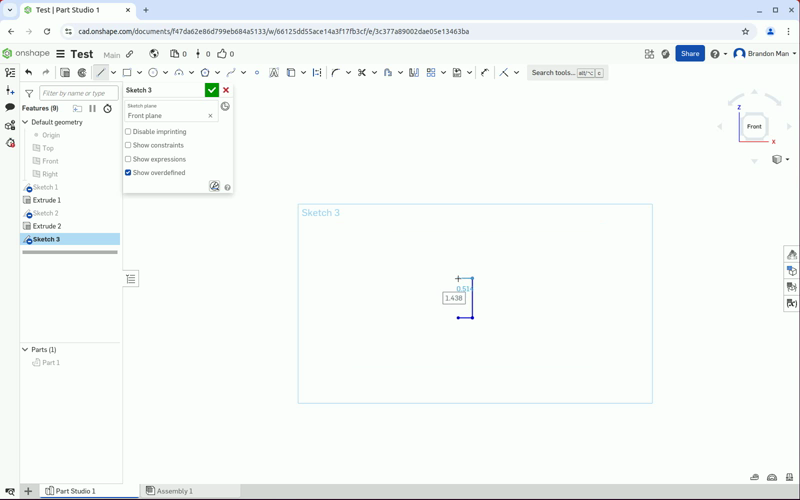
scroll(6)
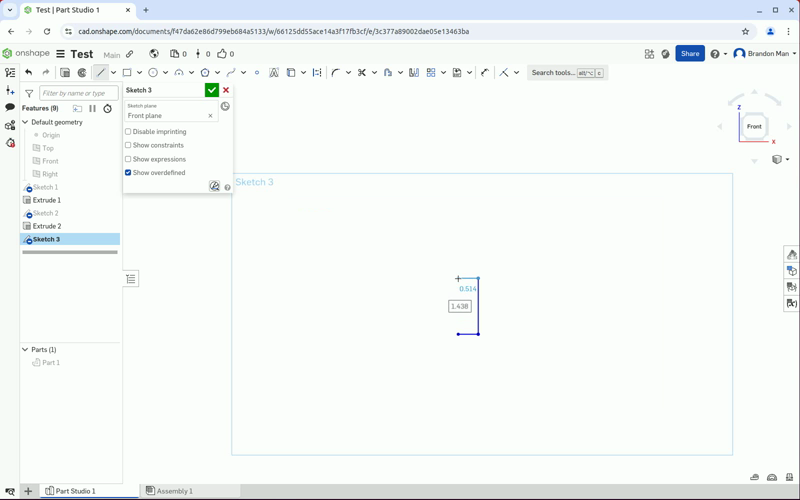
scroll(6)
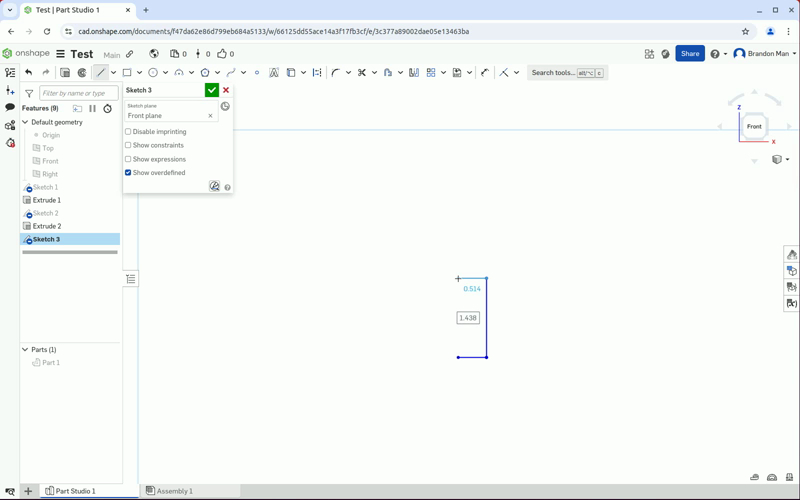
click(458, 278)
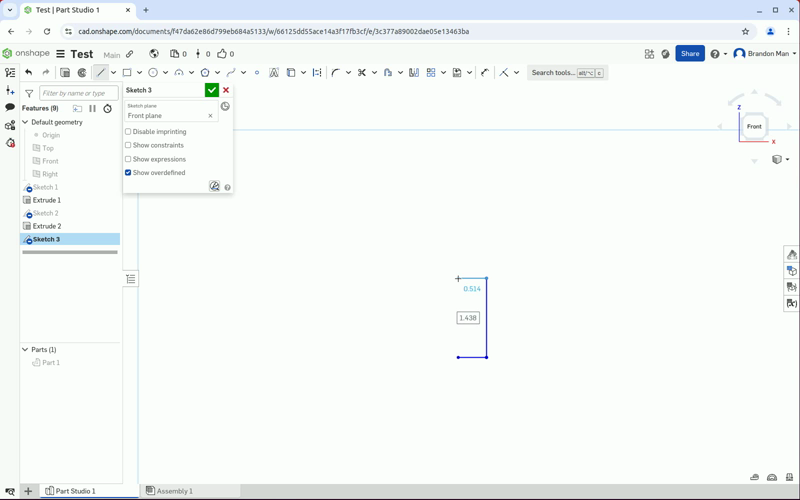
scroll(-6)
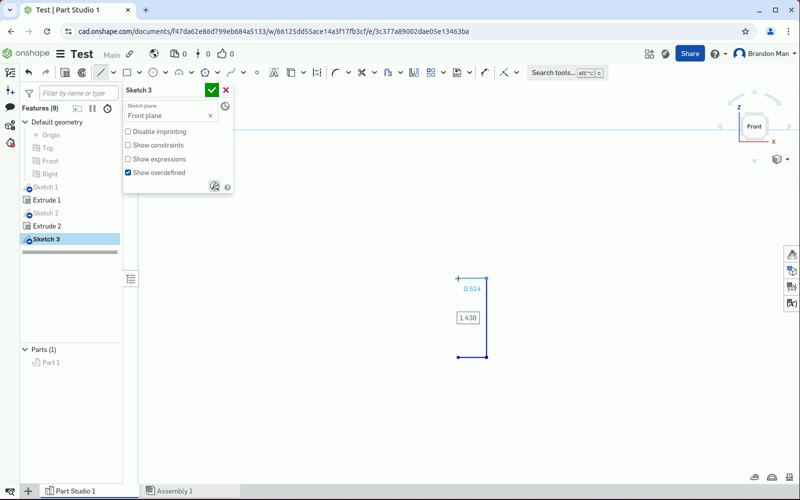
scroll(-6)
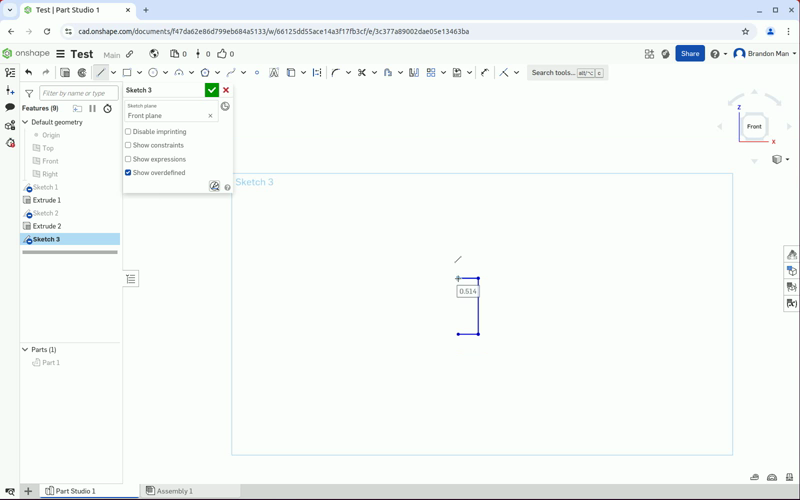
scroll(-6)
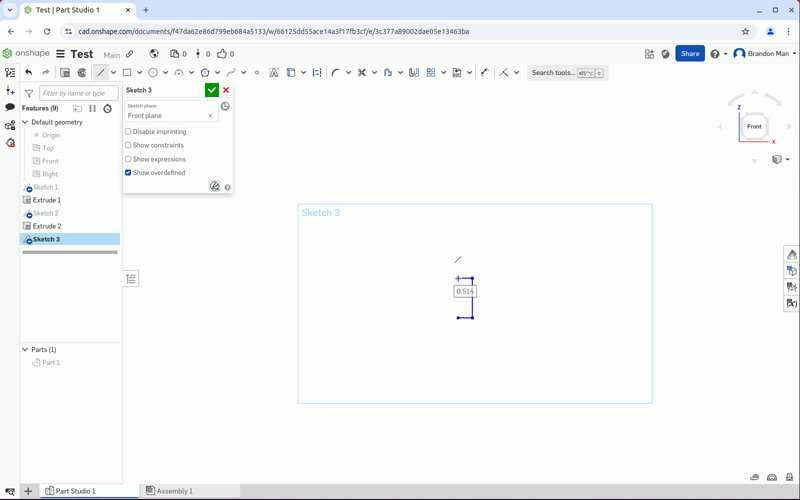
scroll(-6)
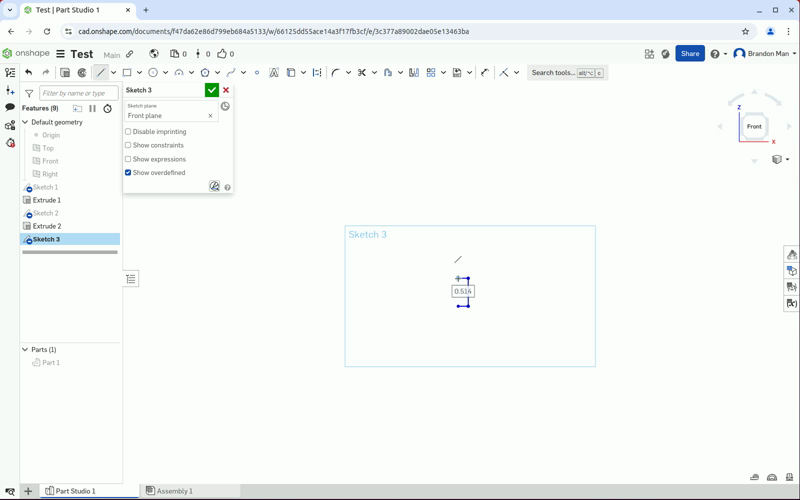
scroll(-6)
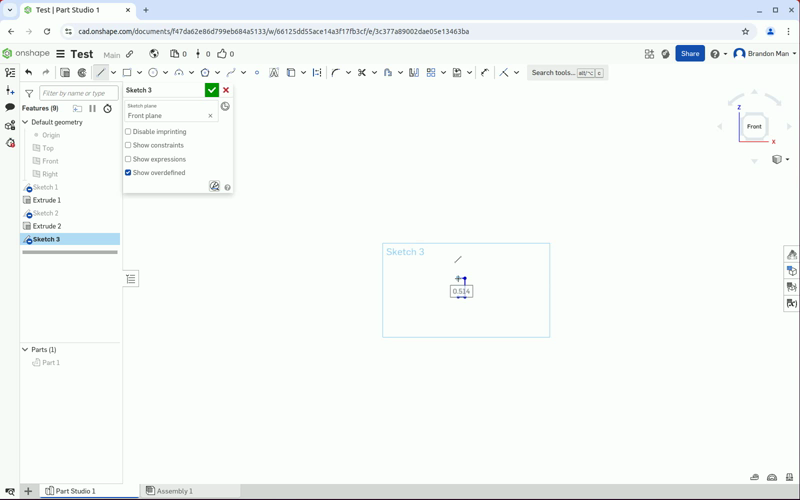
scroll(-6)
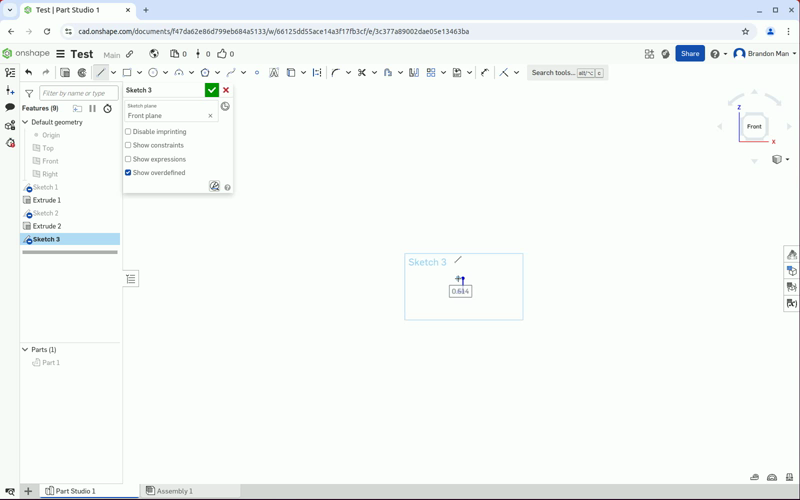
scroll(-6)
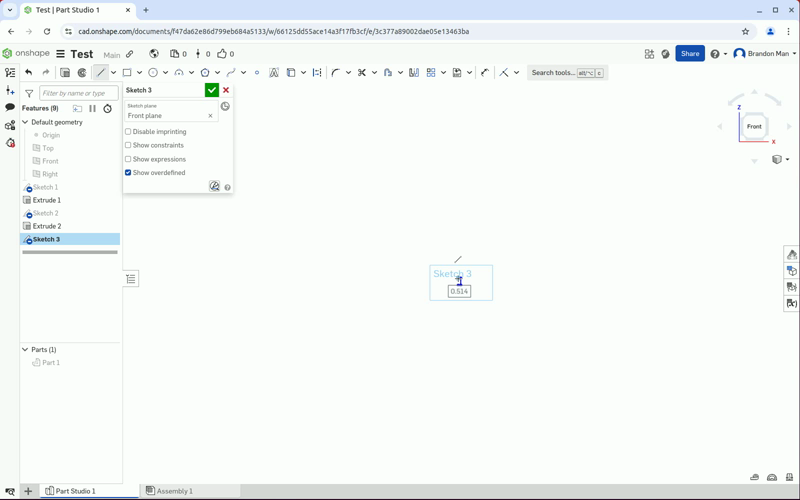
key_up(shift)
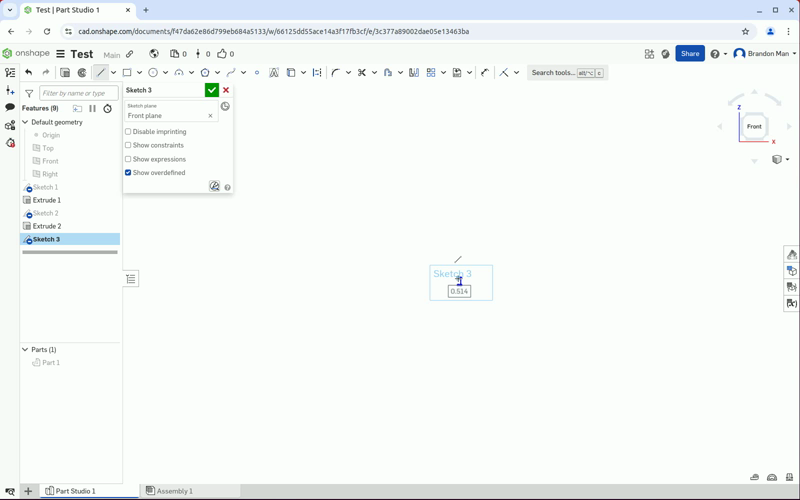
mouse_move(488, 278)
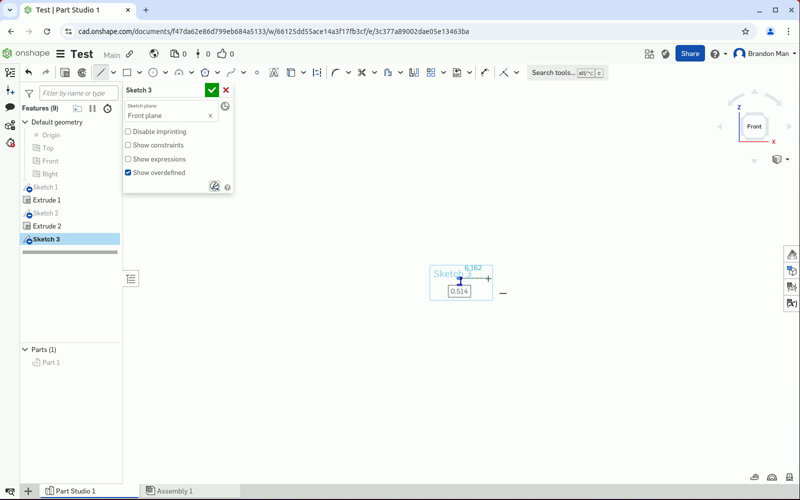
key_down(shift)
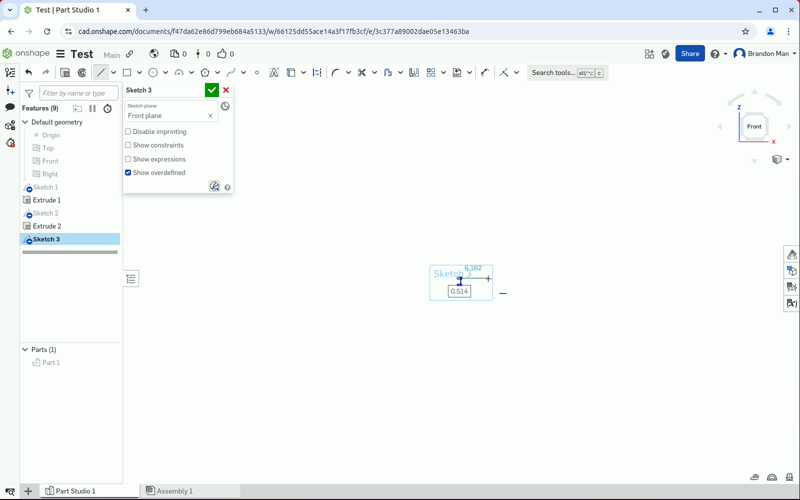
mouse_move(458, 285)
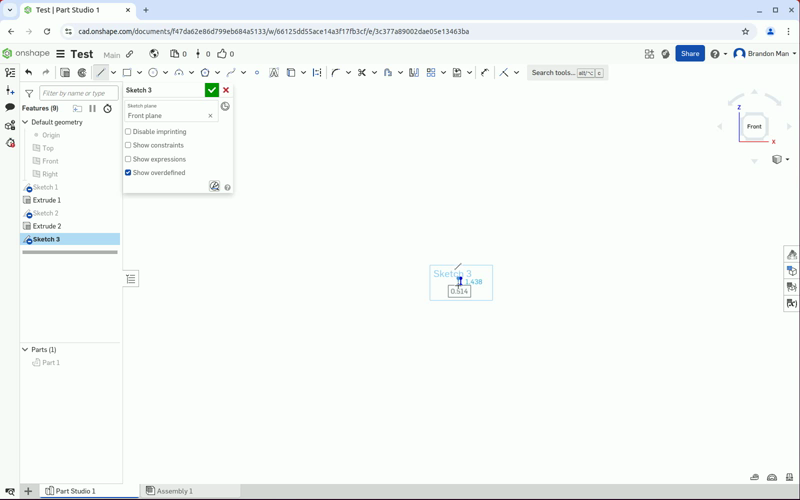
scroll(6)
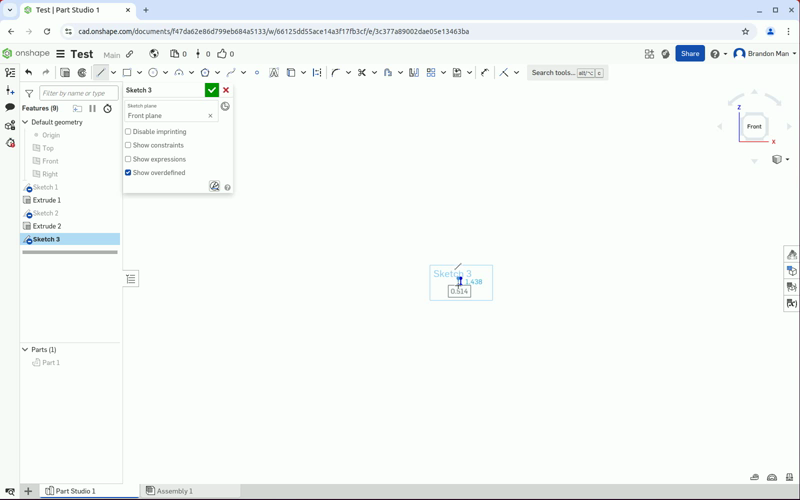
scroll(6)
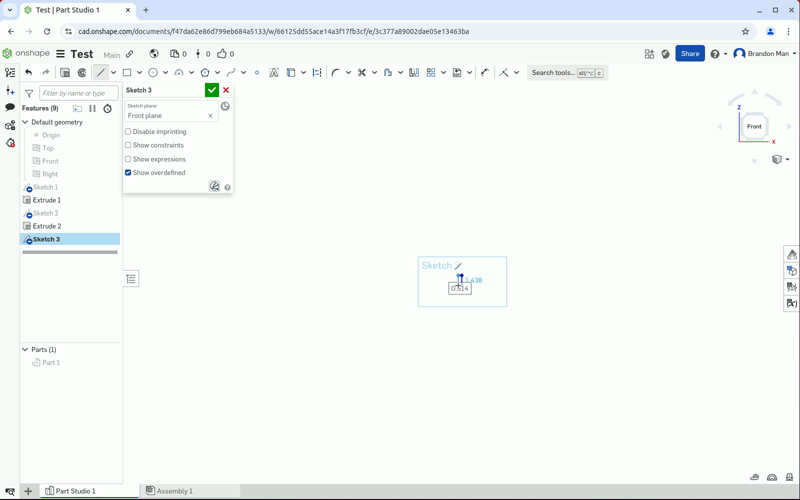
scroll(6)
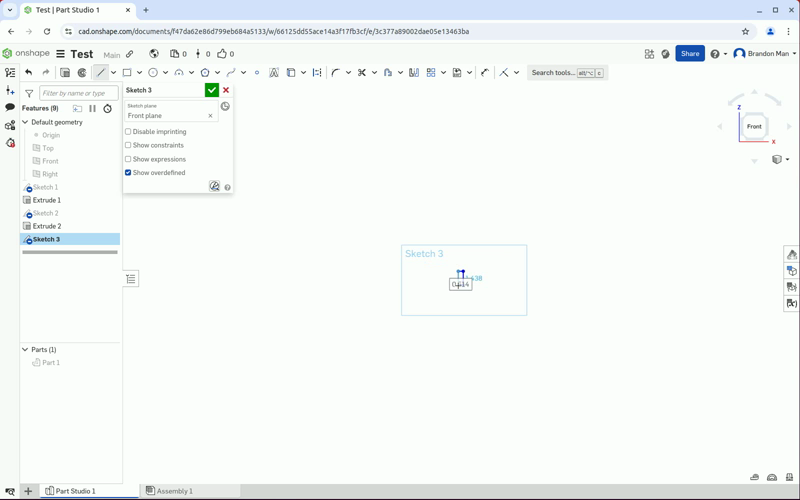
scroll(6)
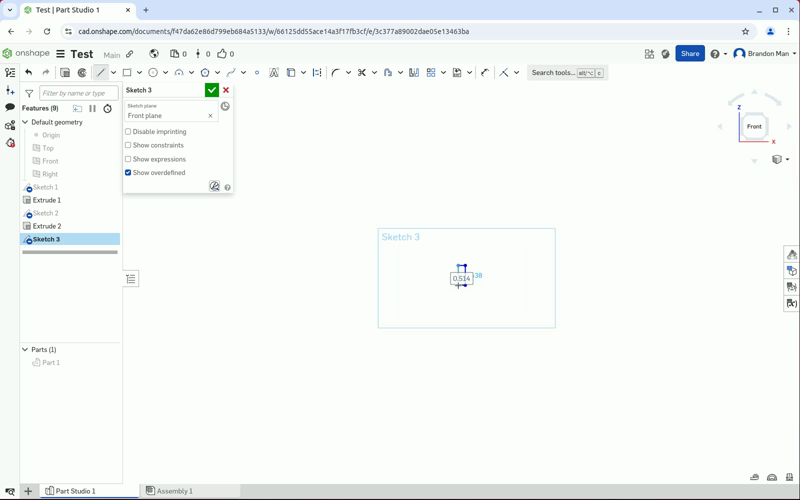
scroll(6)
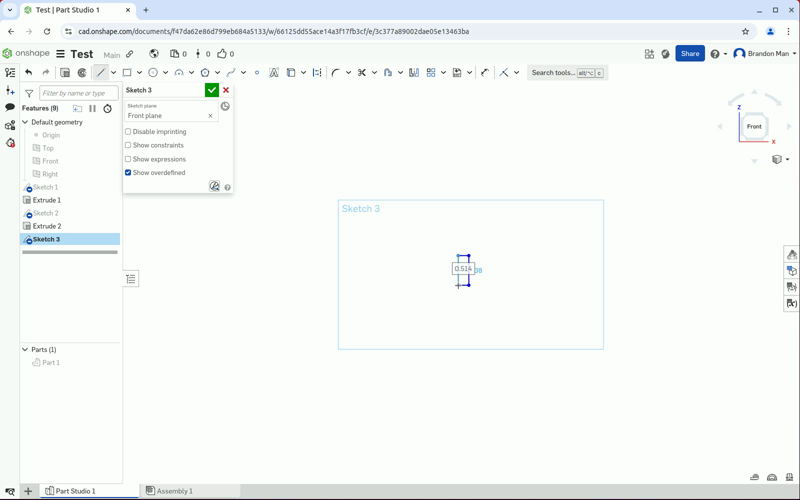
scroll(6)
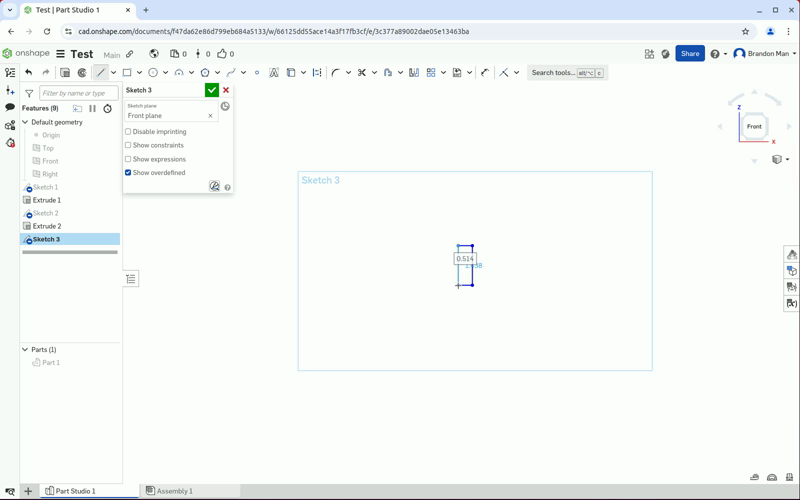
scroll(6)
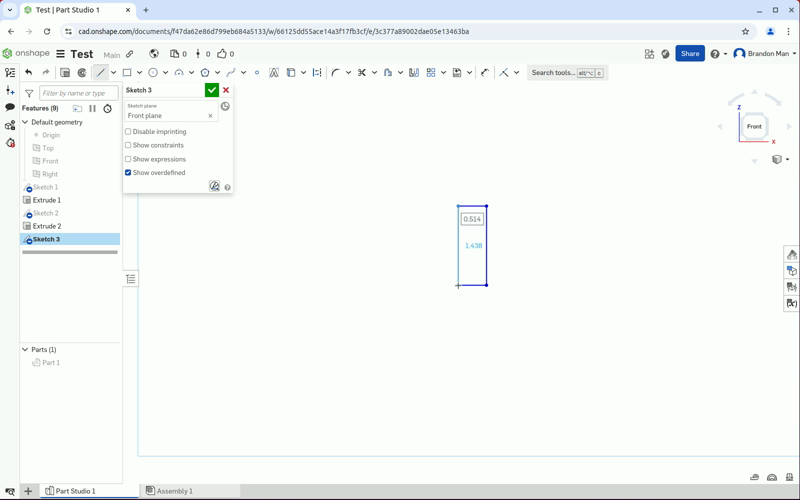
key_up(shift)
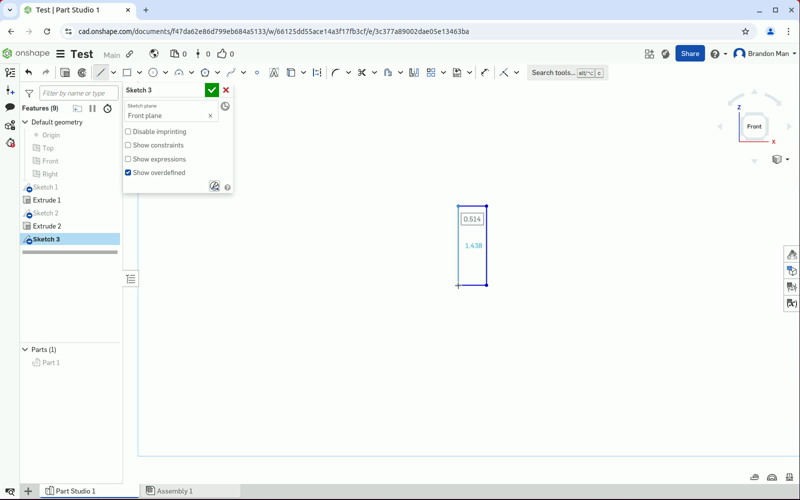
click(458, 285)
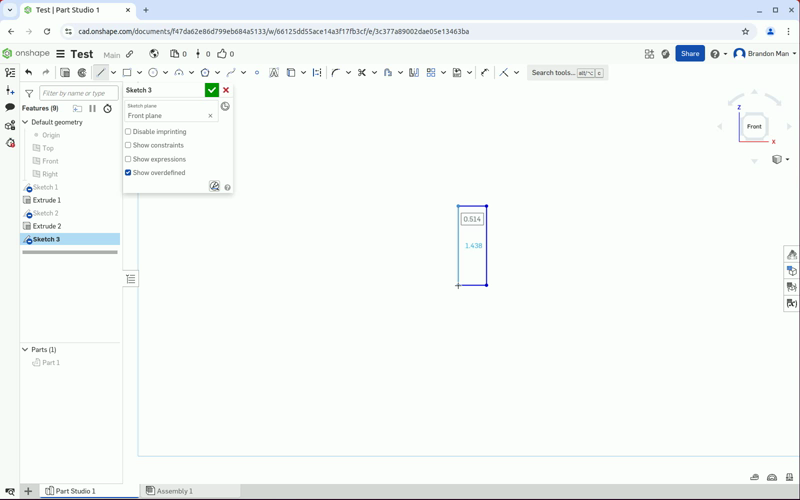
scroll(-6)
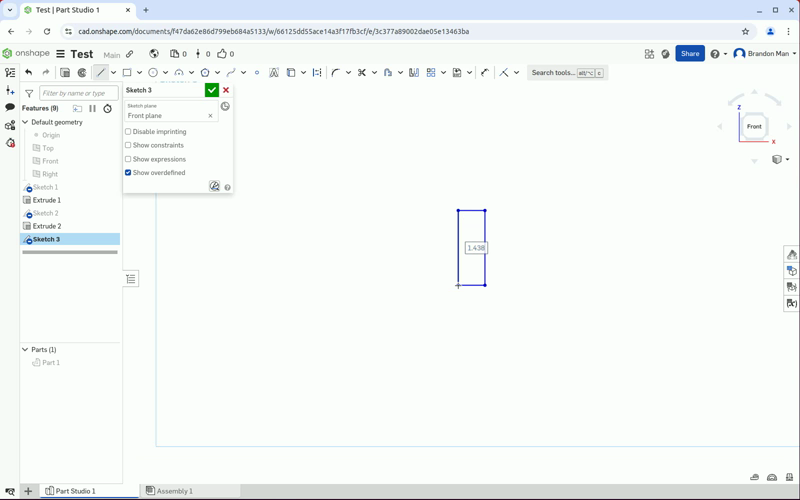
scroll(-6)
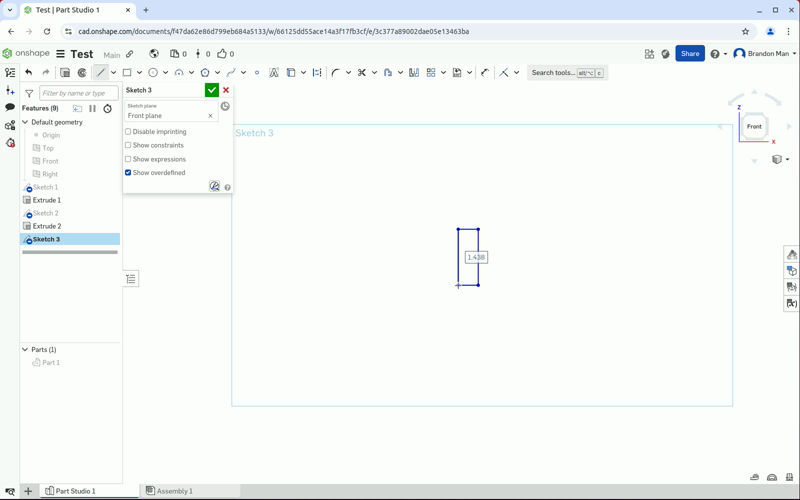
scroll(-6)
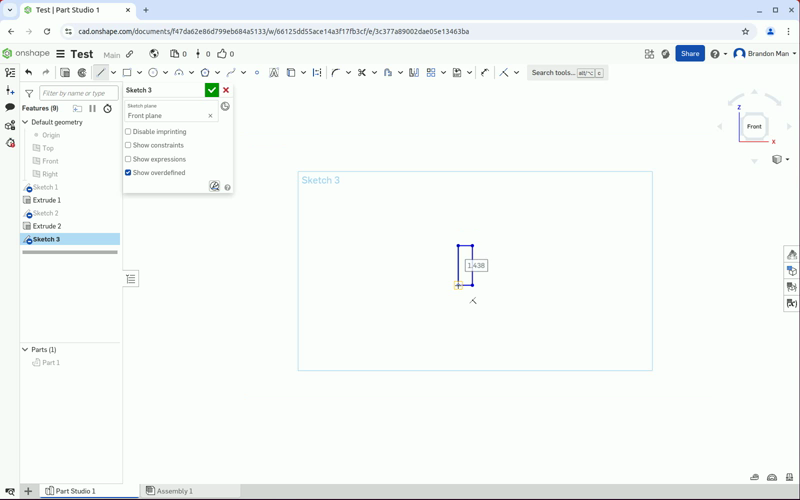
scroll(-6)
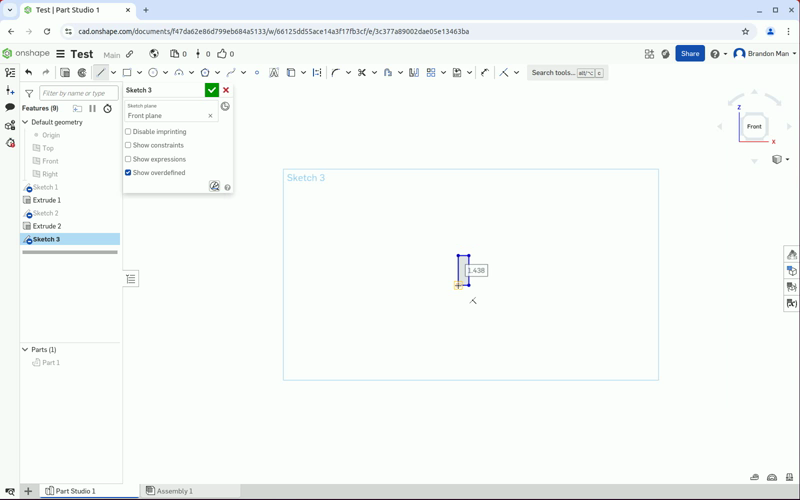
scroll(-6)
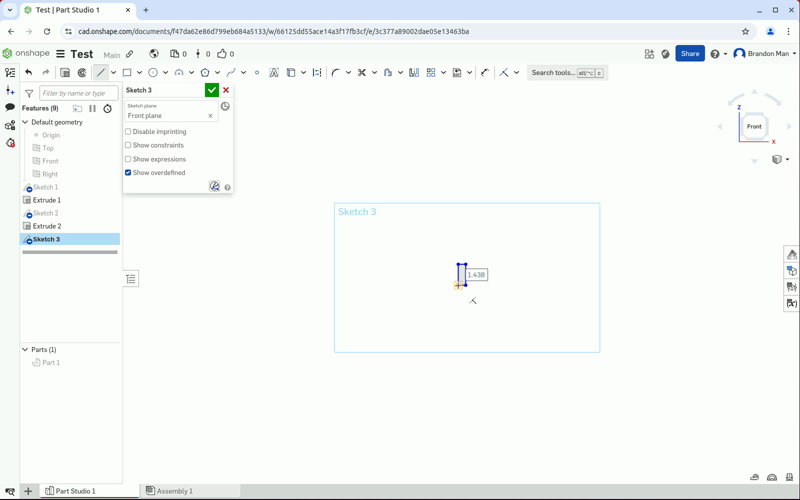
scroll(-6)
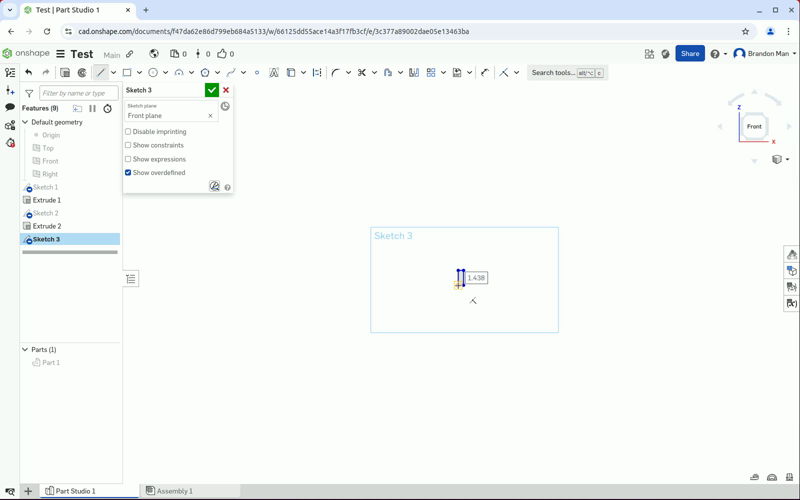
scroll(-6)
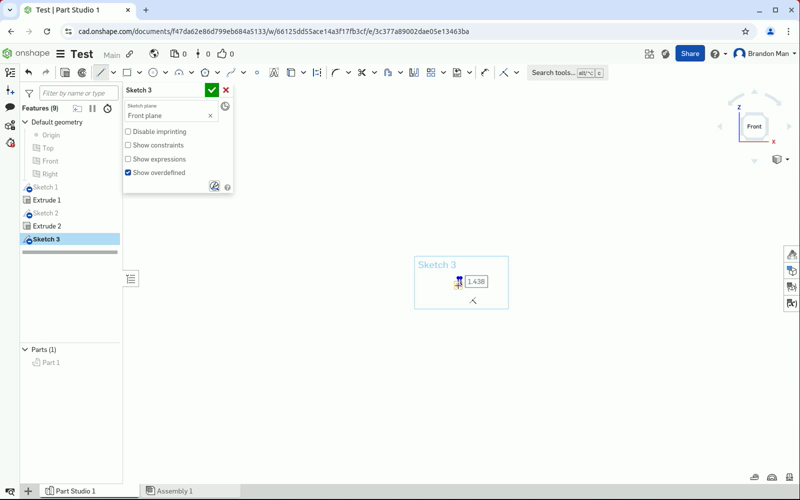
key(esc)
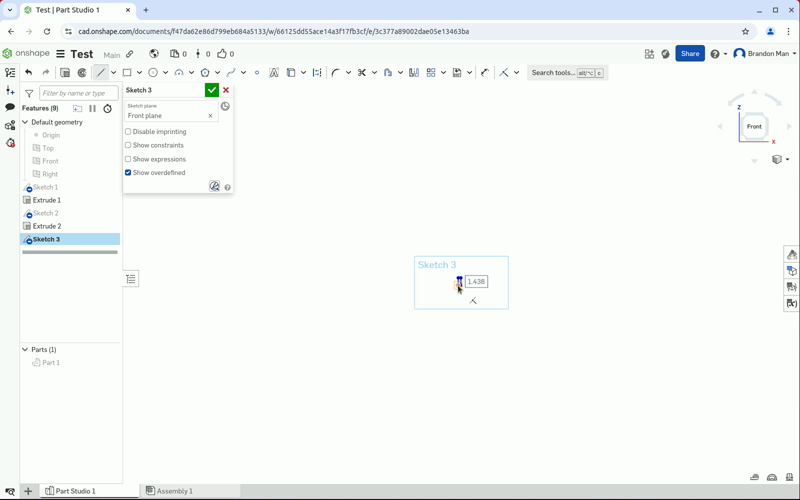
mouse_move(458, 279)
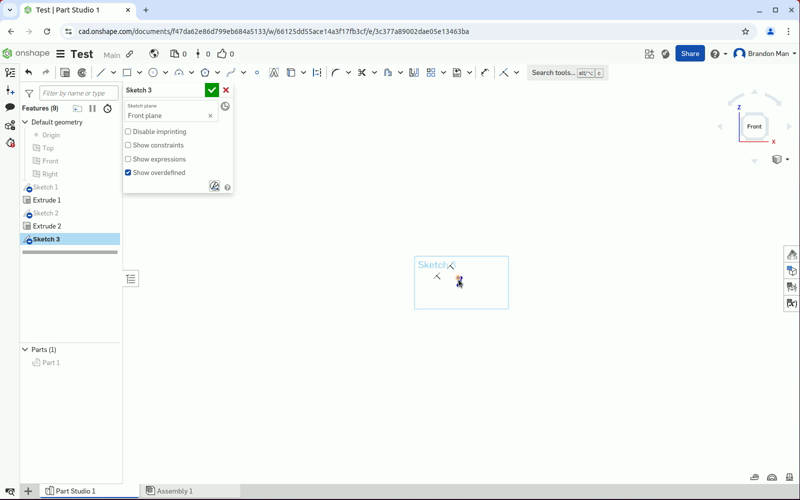
scroll(6)
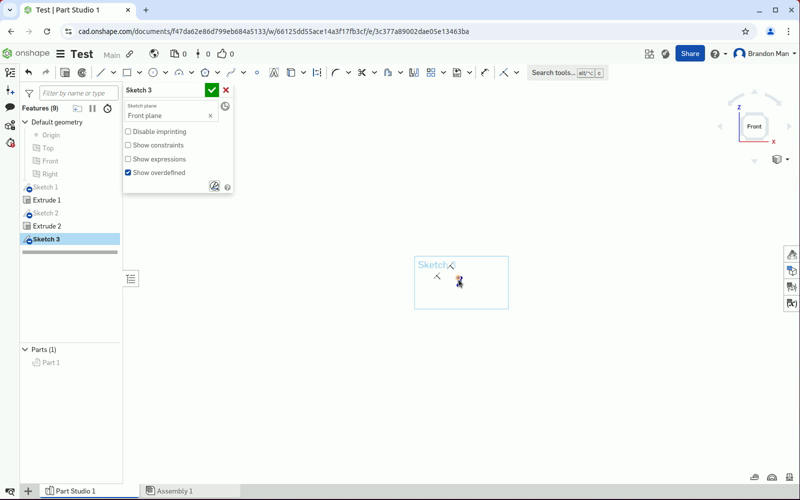
scroll(6)
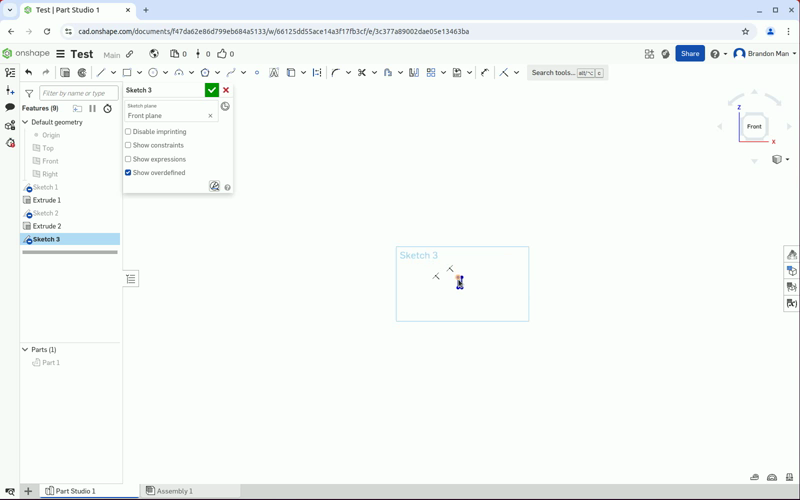
scroll(6)
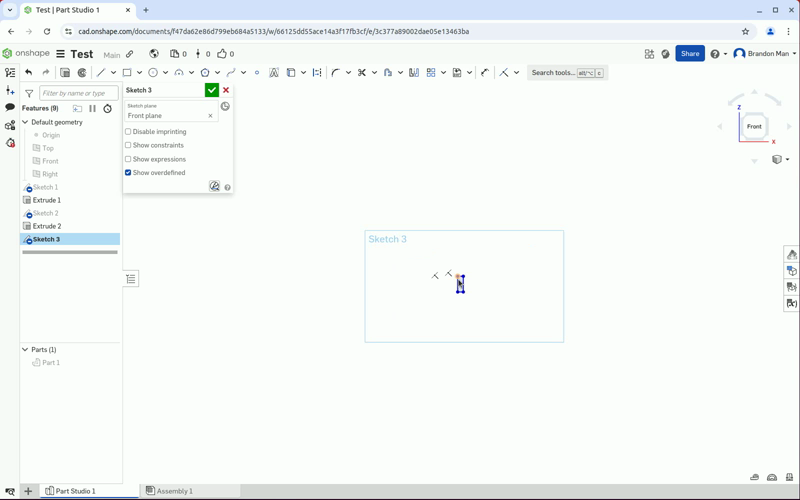
scroll(6)
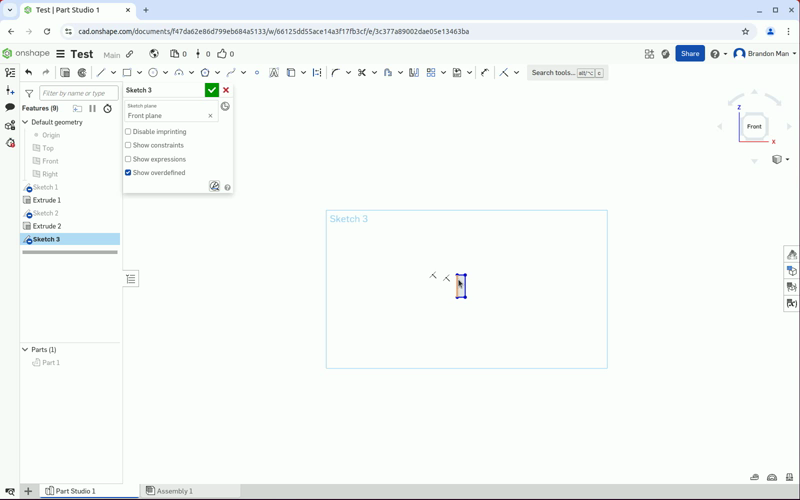
scroll(6)
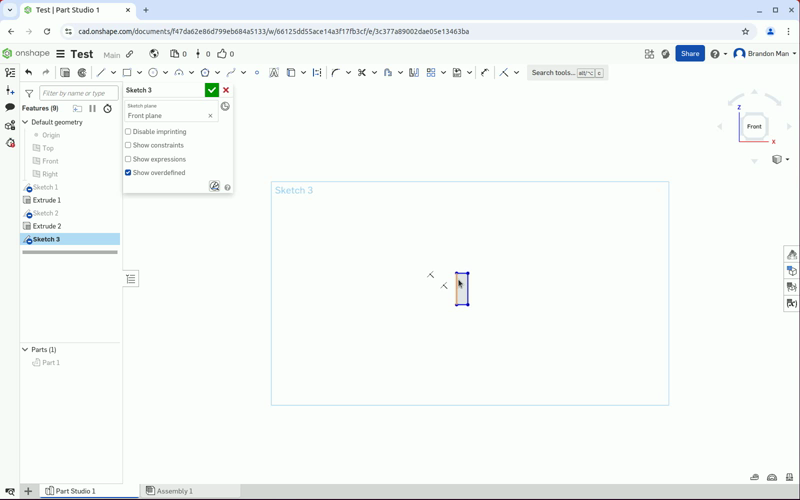
scroll(6)
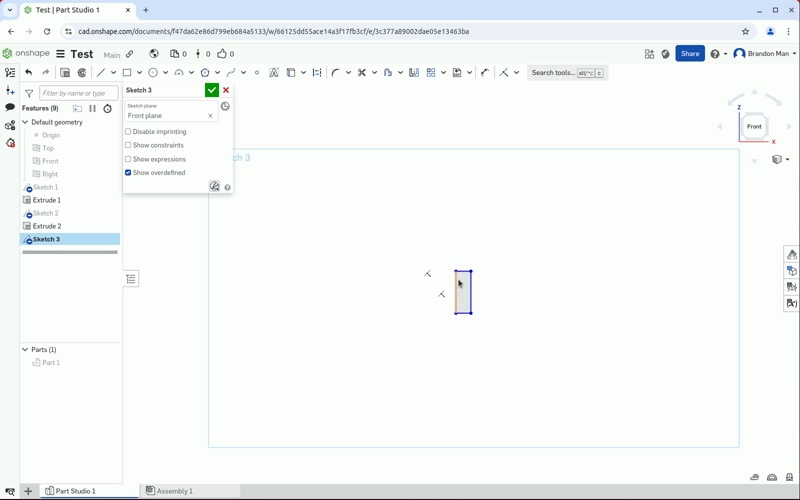
scroll(6)
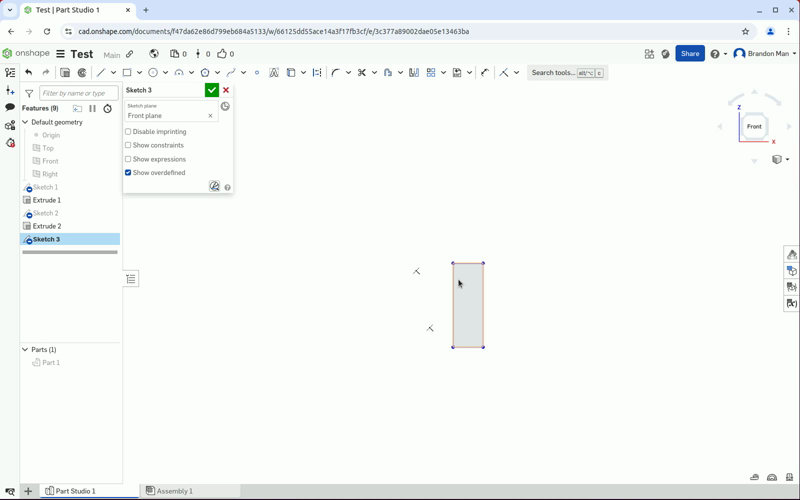
click(458, 279)
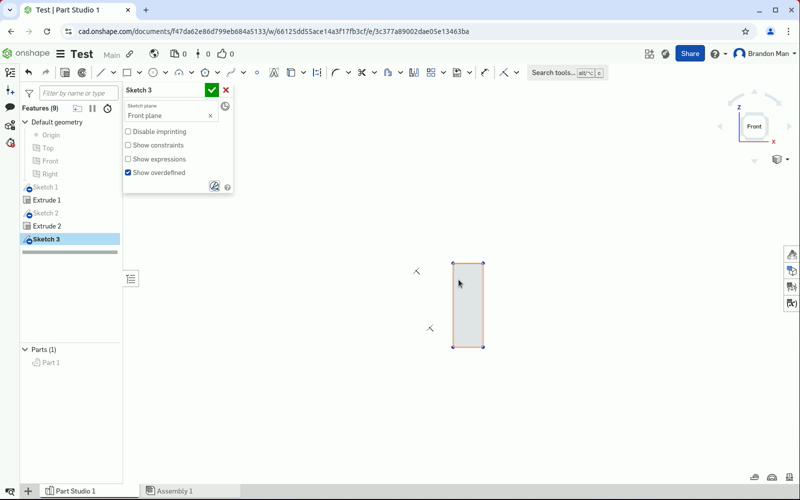
scroll(-6)
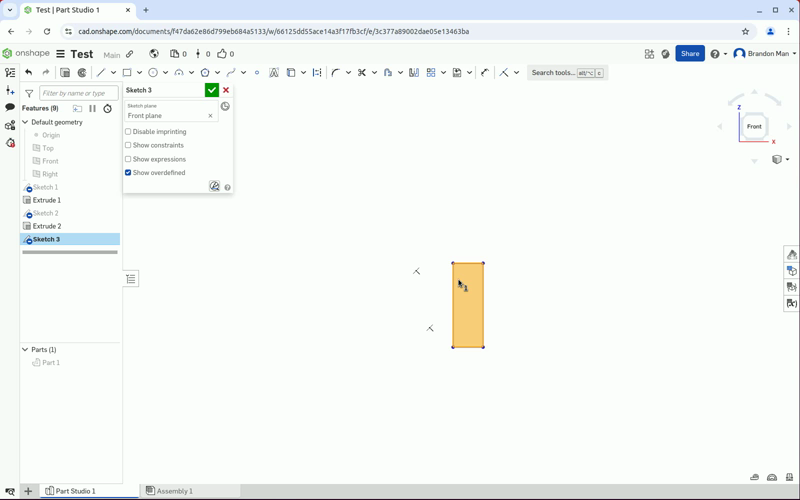
scroll(-6)
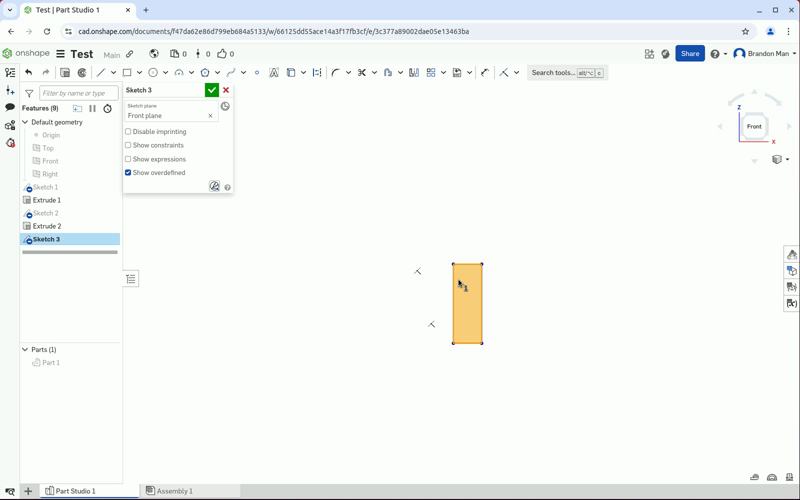
scroll(-6)
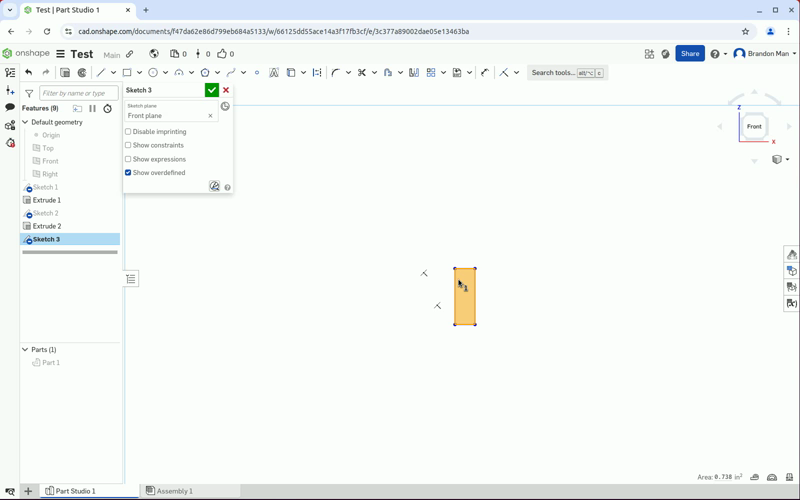
scroll(-6)
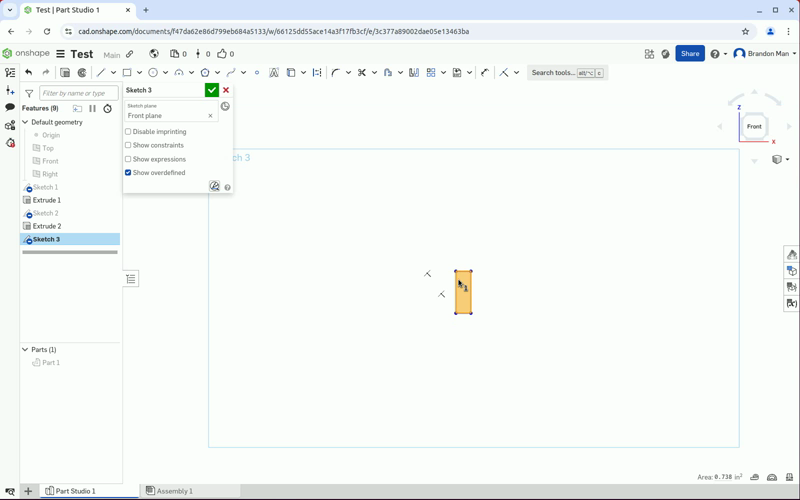
scroll(-6)
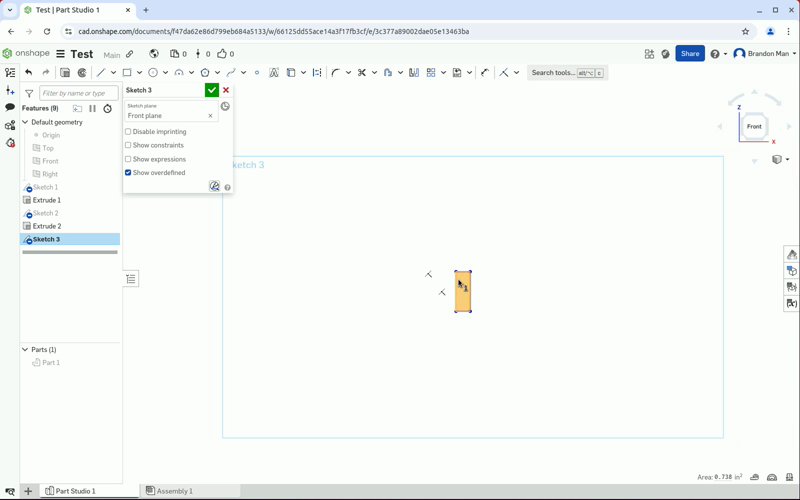
scroll(-6)
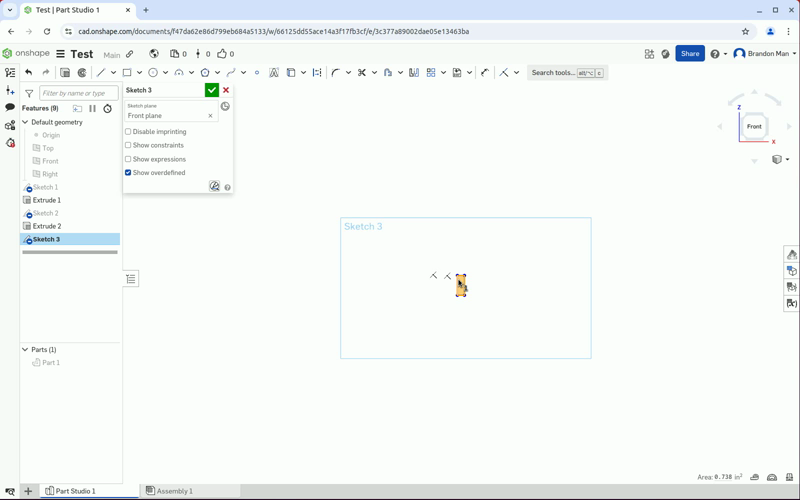
scroll(-6)
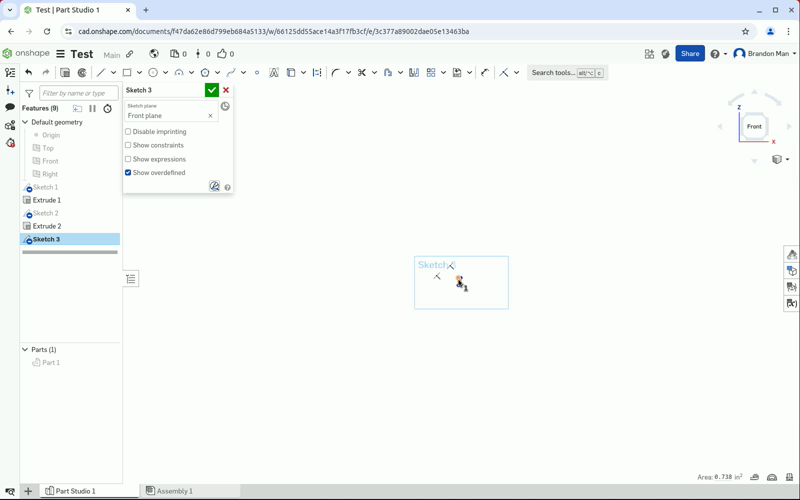
mouse_move(73, 352)
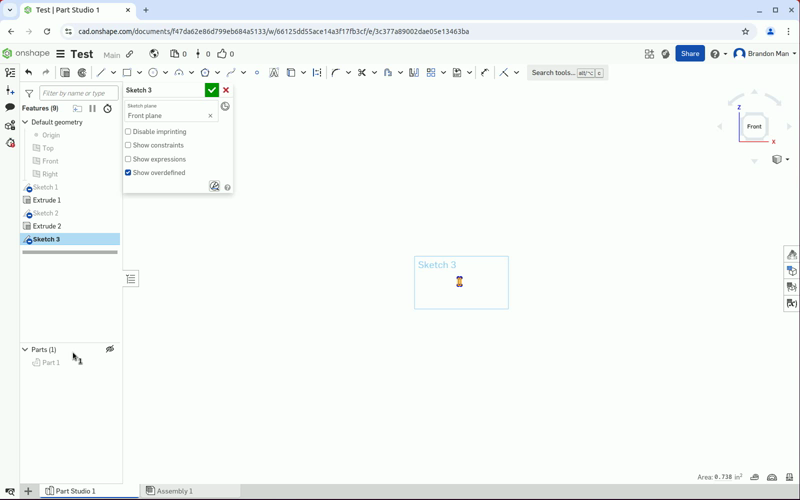
key(shift+y)
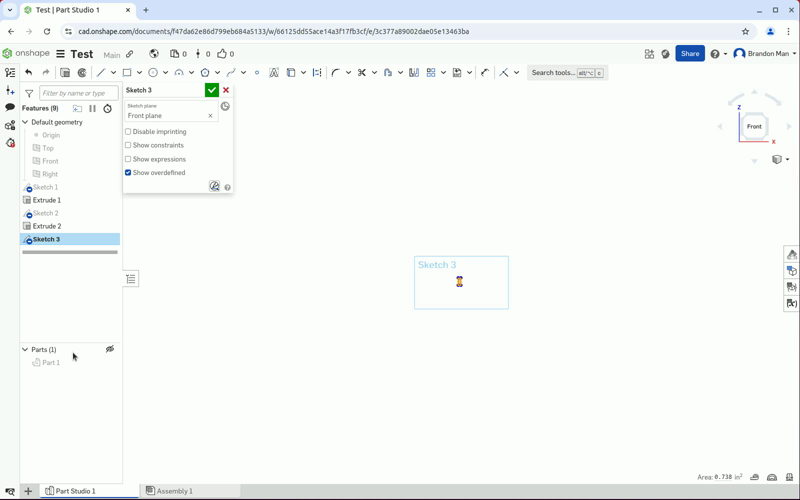
key(shift+e)
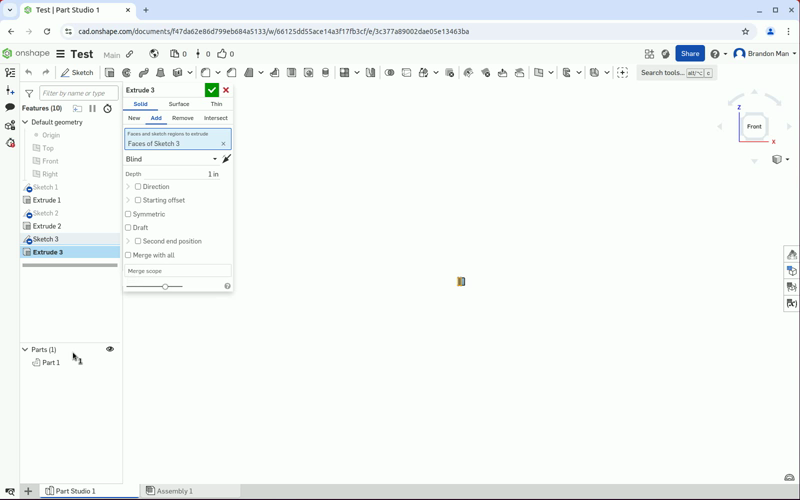
mouse_move(143, 106)
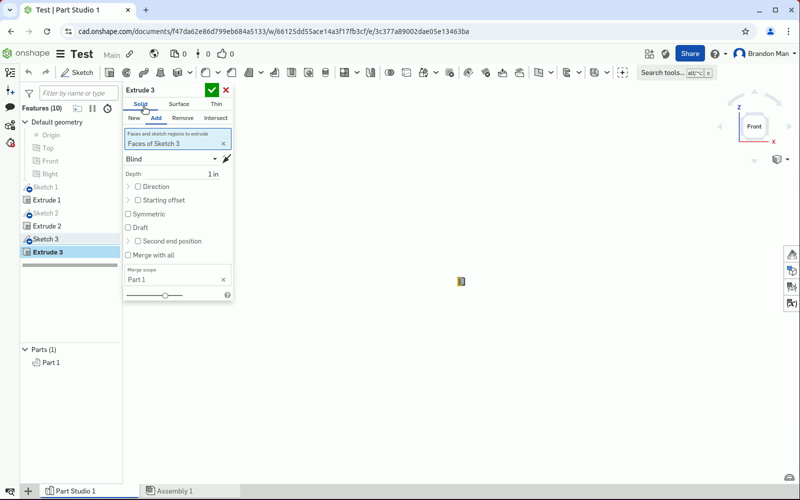
click(143, 106)
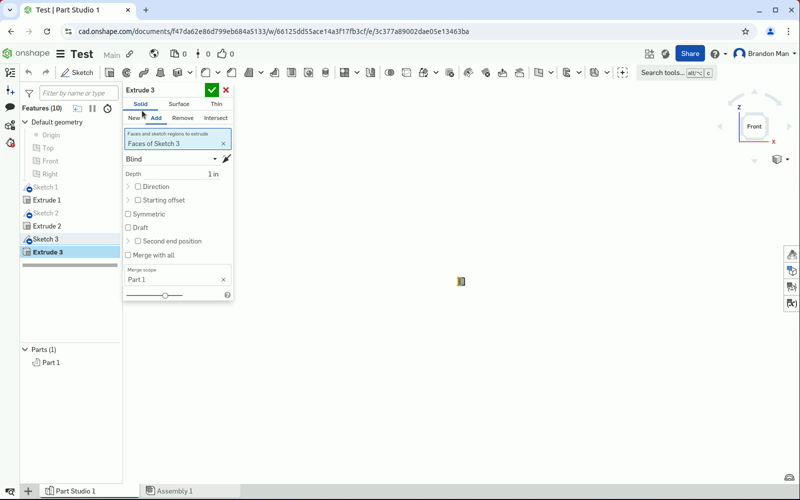
mouse_move(137, 120)
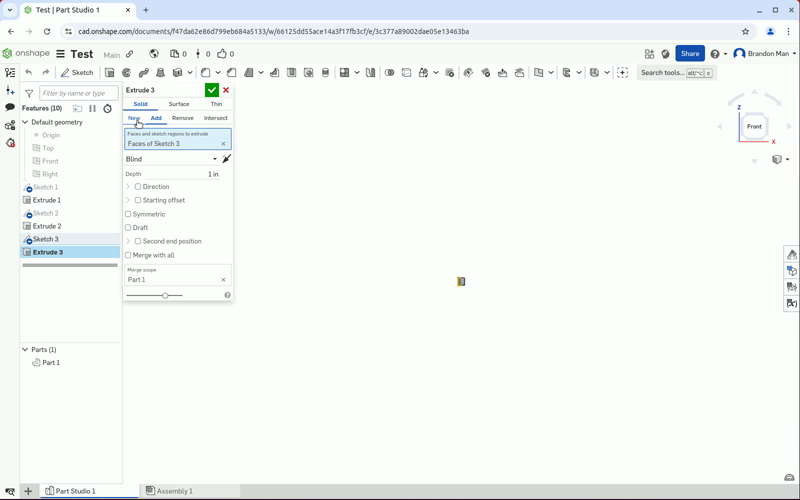
click(137, 120)
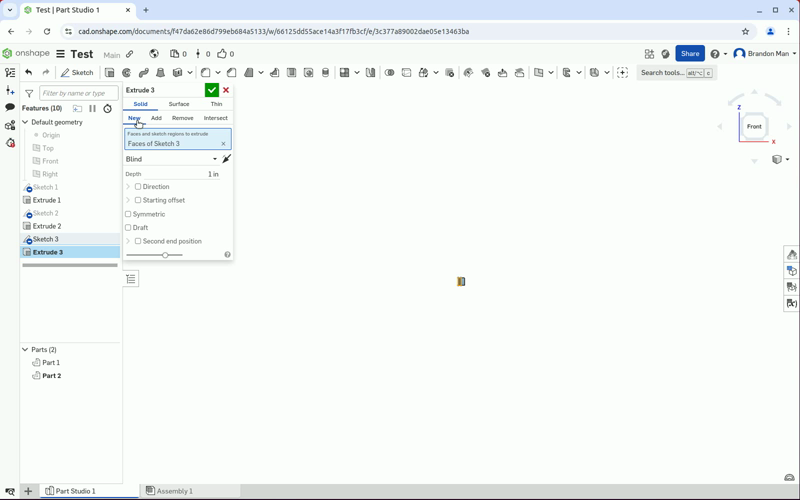
key(tab, 4)
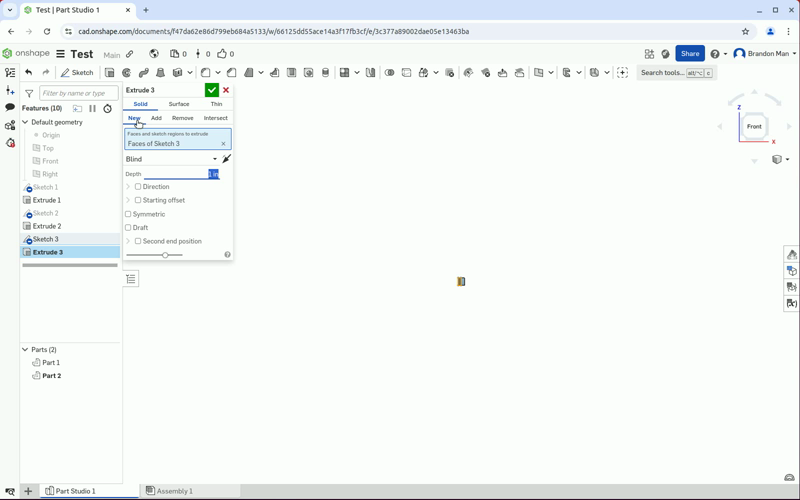
text(-23.108)
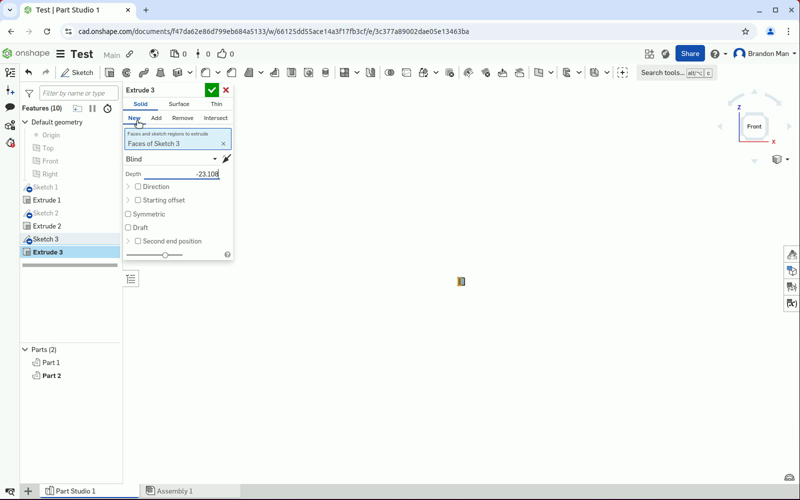
key(enter)
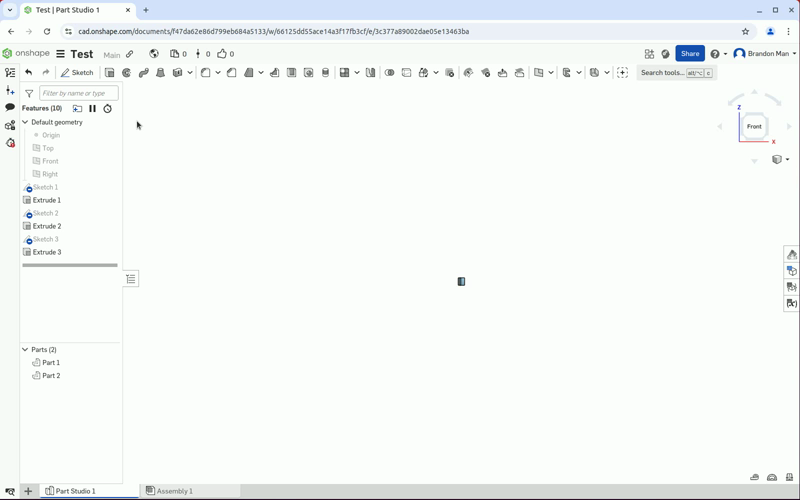
key(shift+h)
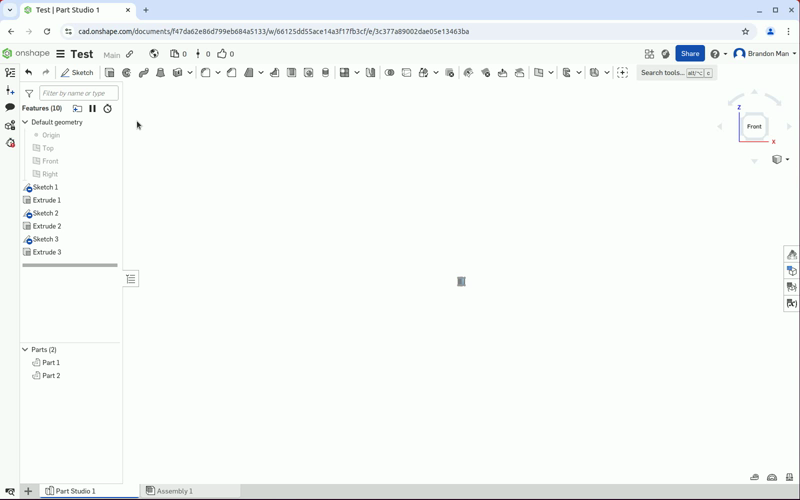
key(shift+h)
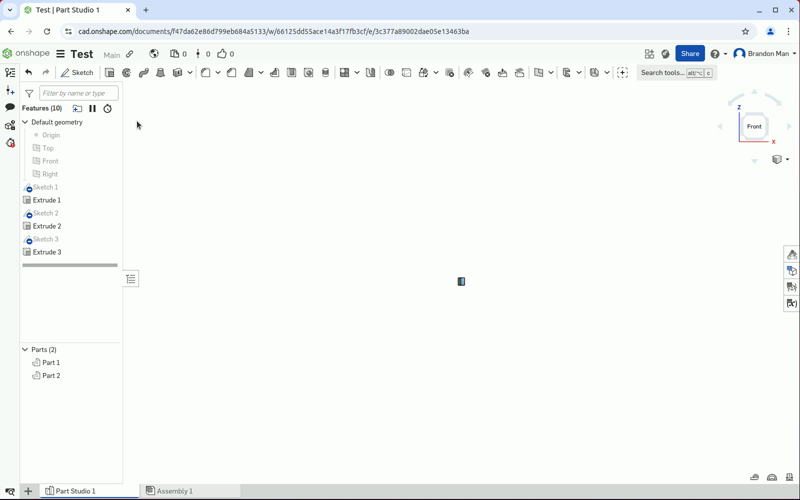
mouse_move(73, 189)
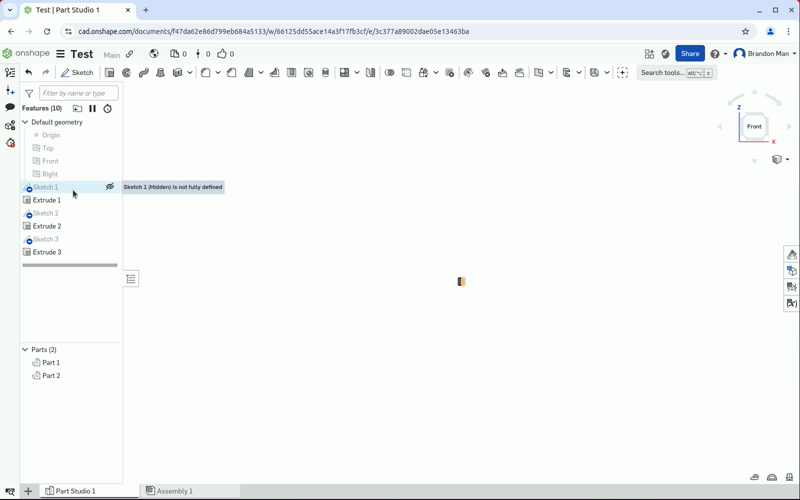
click(73, 189)
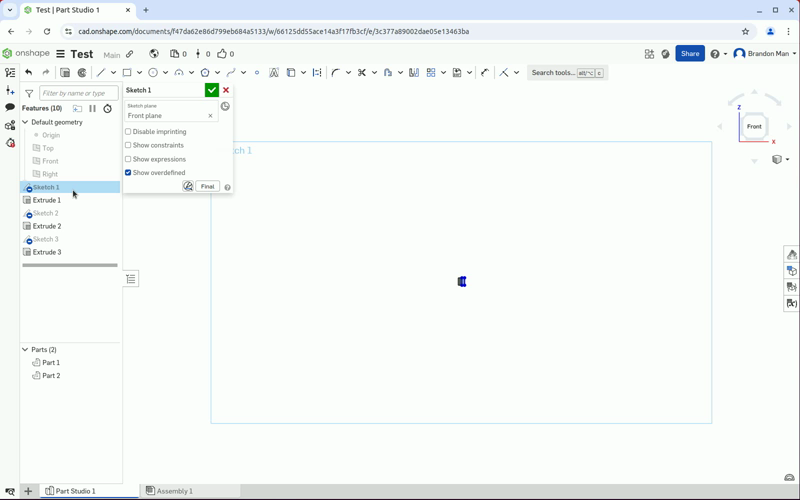
mouse_move(229, 92)
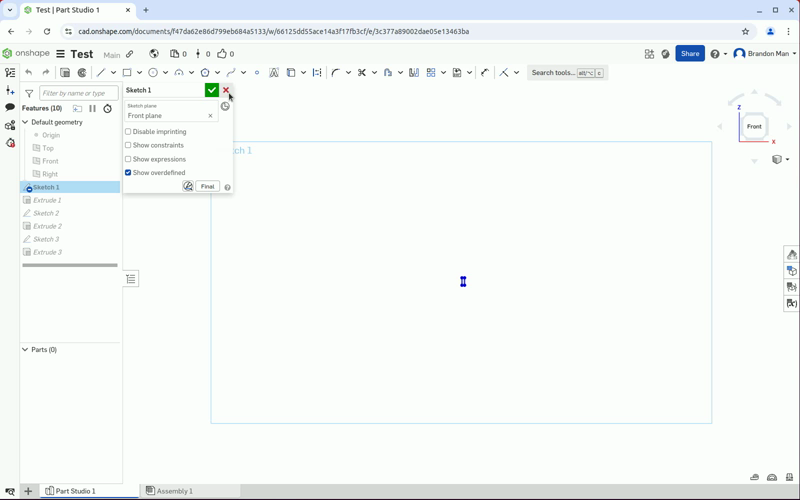
click(229, 92)
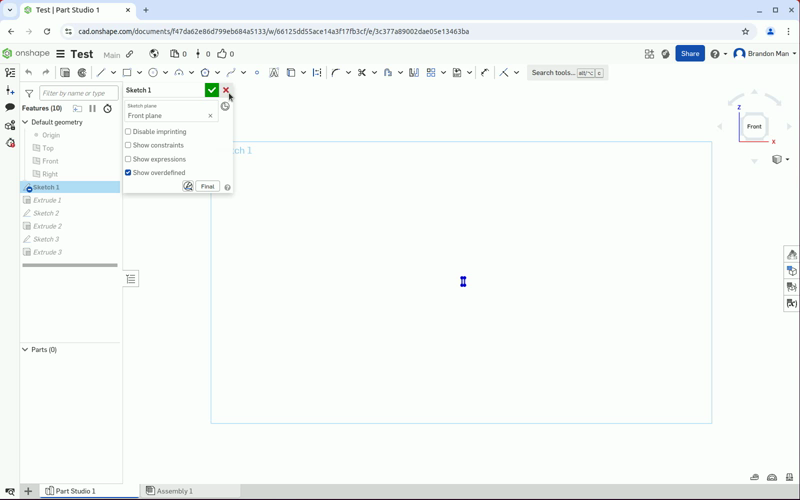
key(shift+s)
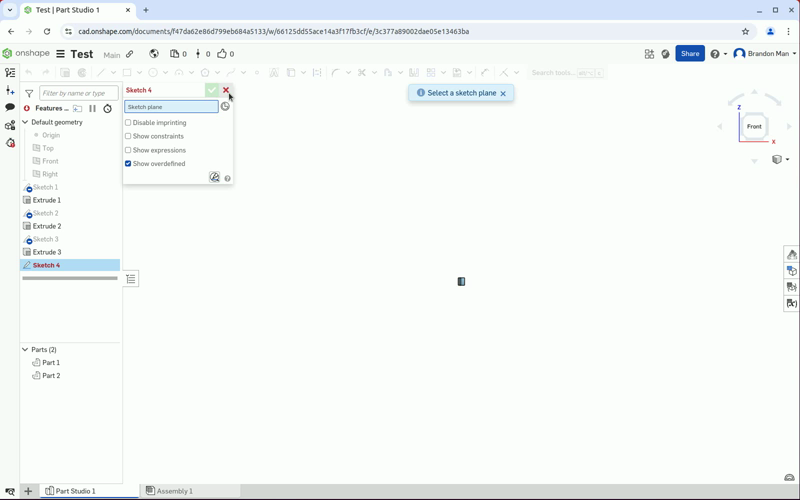
mouse_move(73, 163)
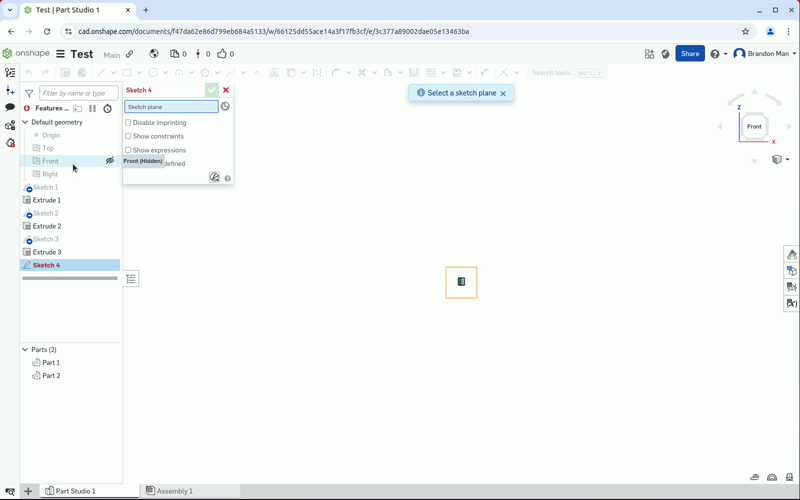
click(73, 163)
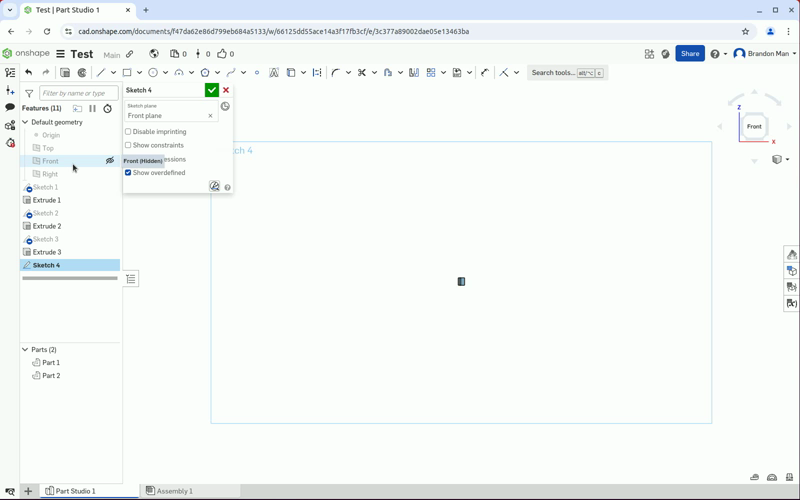
mouse_move(73, 352)
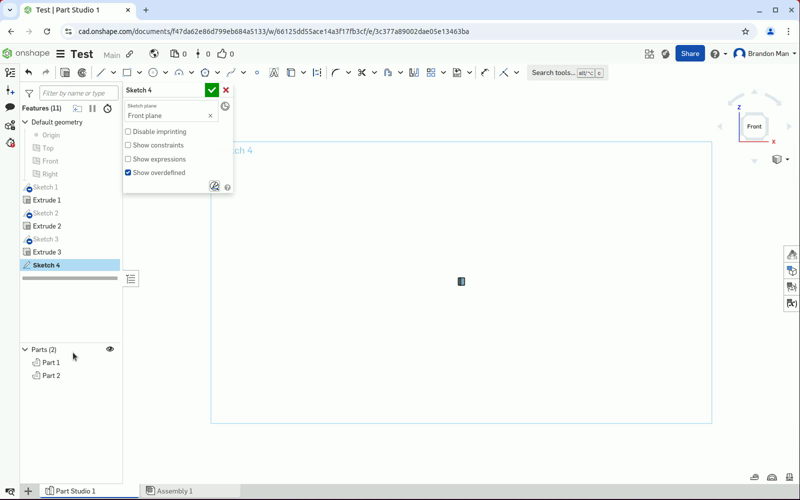
key(y)
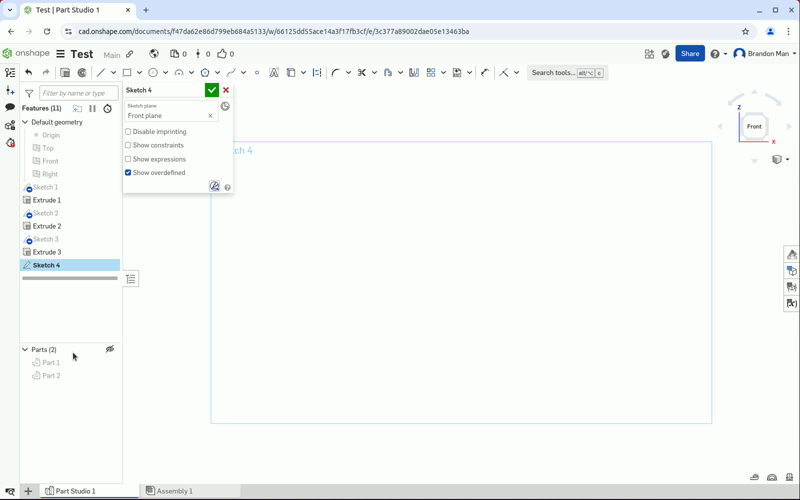
key(l)
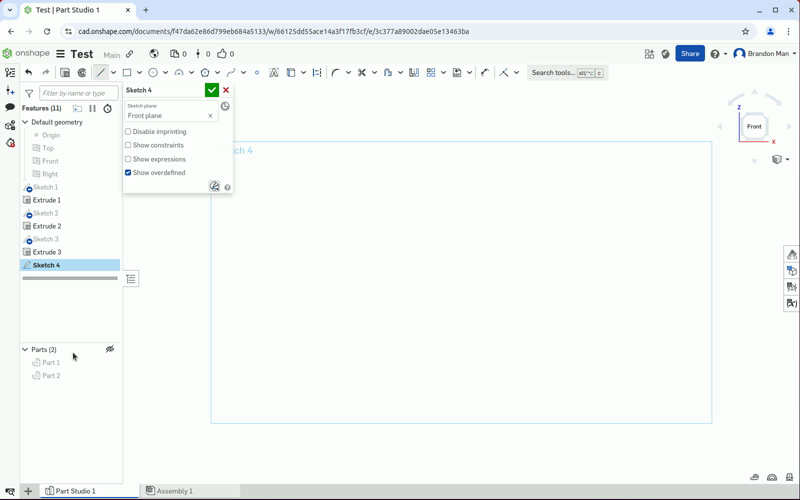
key_down(shift)
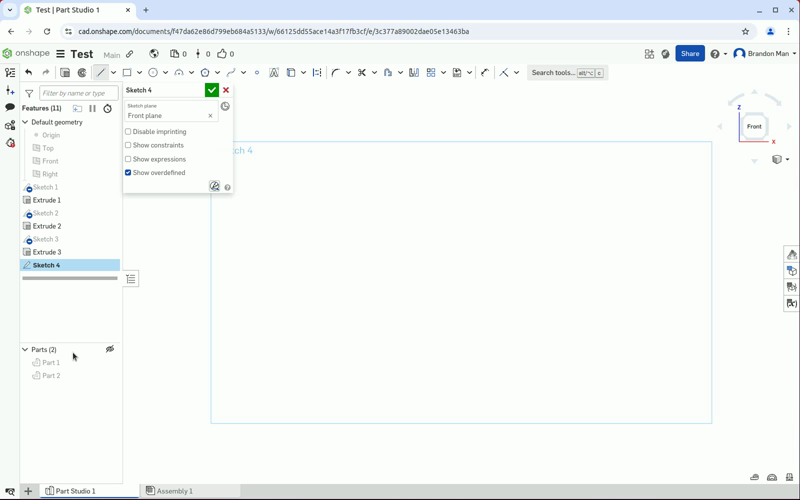
mouse_move(459, 285)
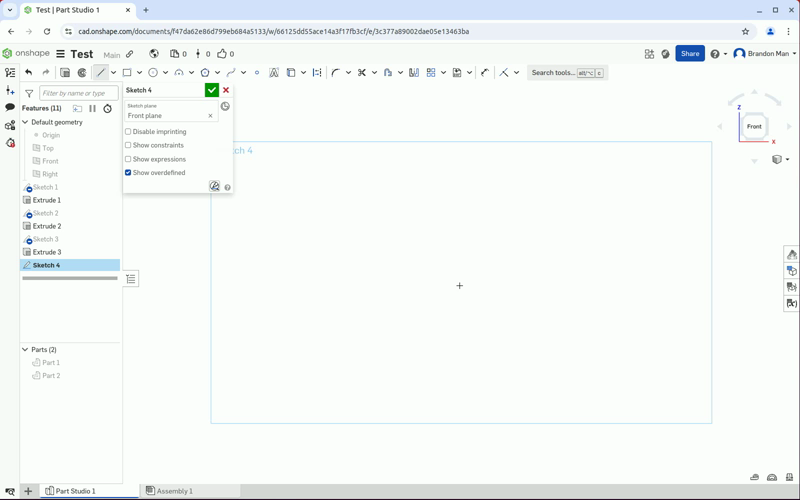
click(459, 285)
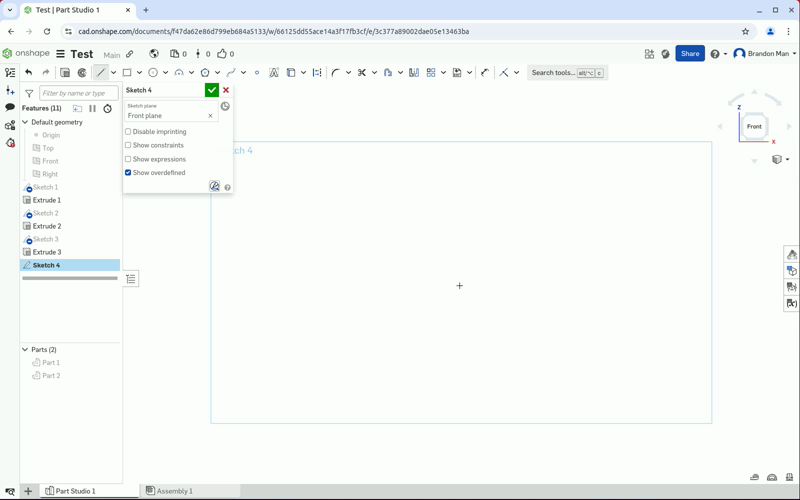
key_up(shift)
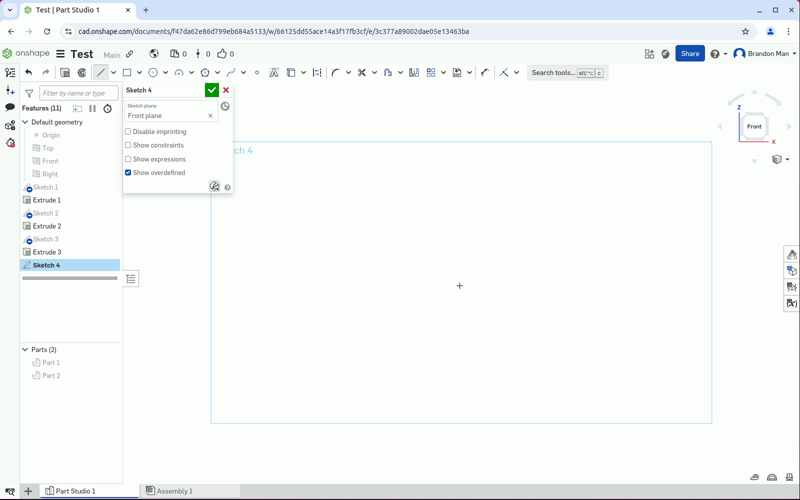
key_down(shift)
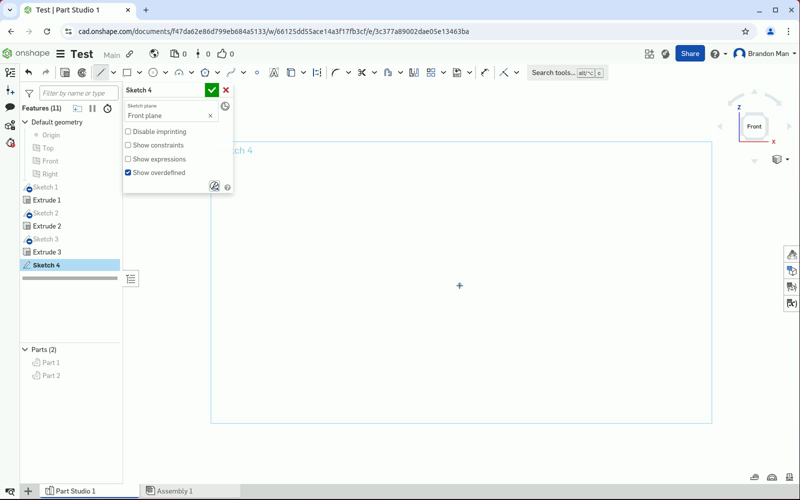
mouse_move(489, 285)
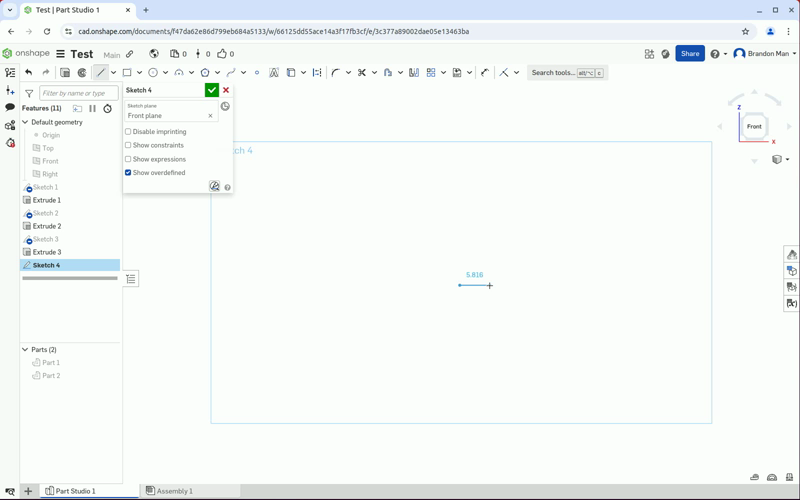
mouse_move(461, 285)
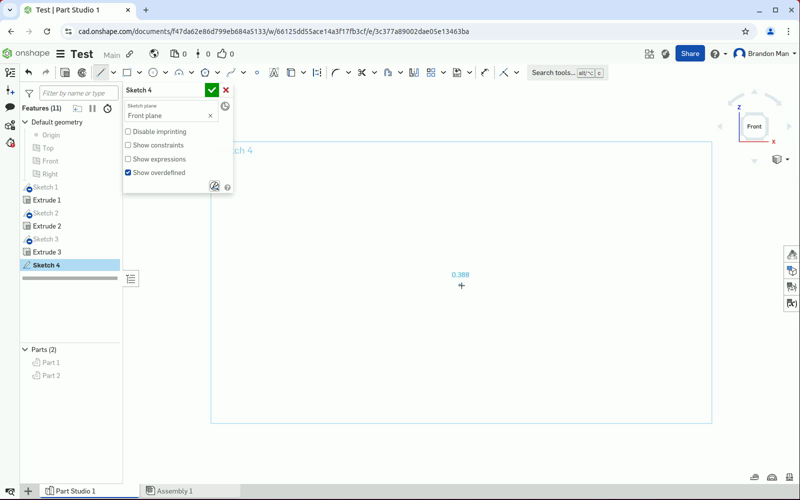
scroll(6)
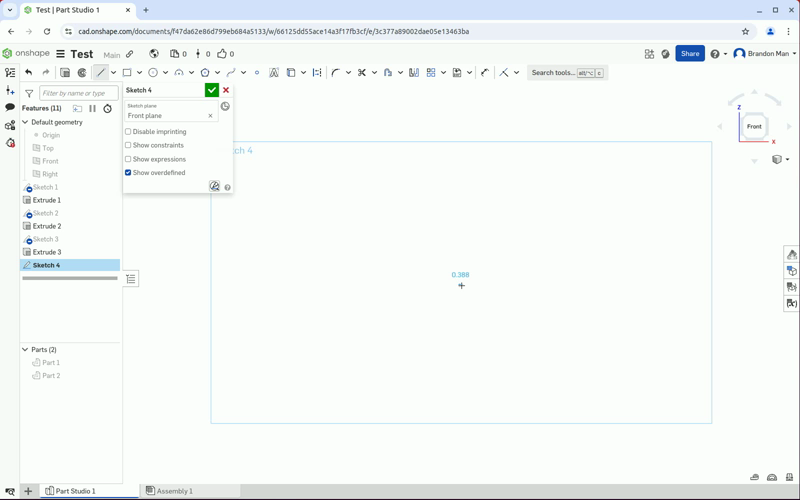
scroll(6)
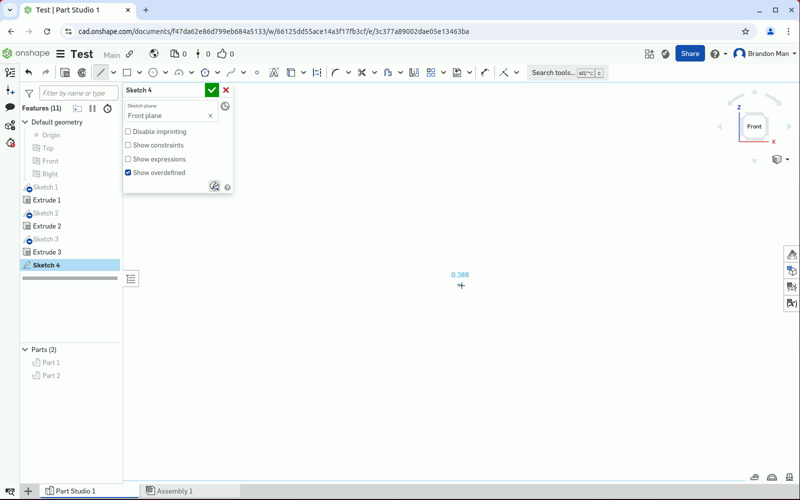
scroll(6)
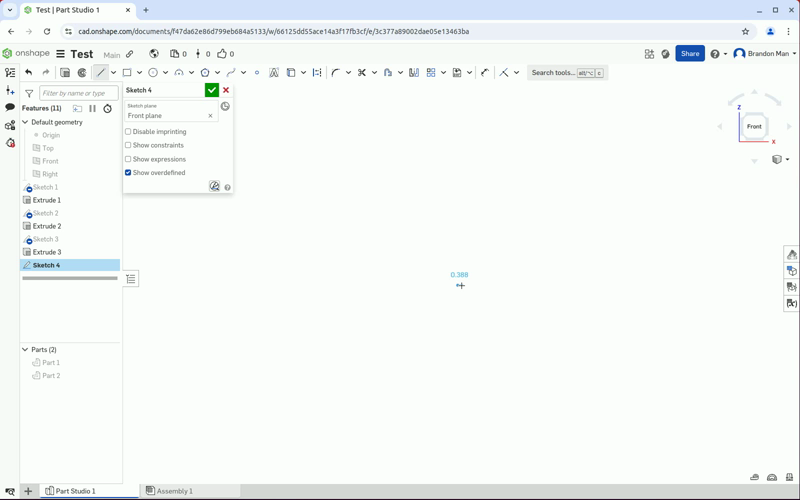
scroll(6)
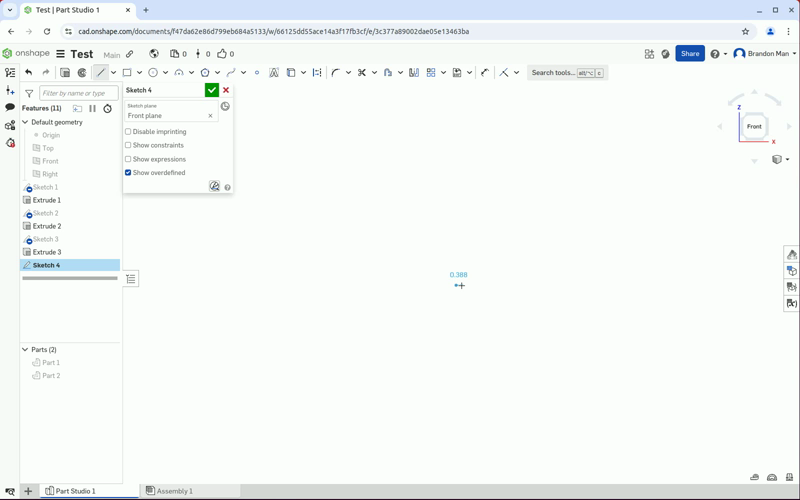
scroll(6)
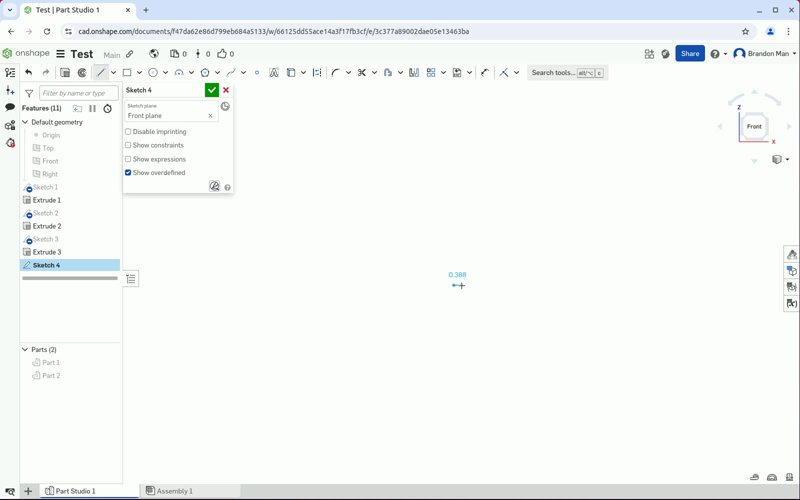
scroll(6)
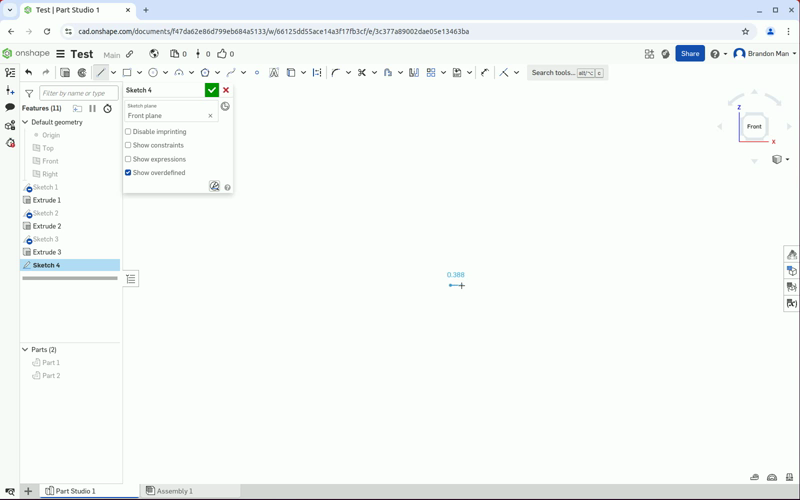
scroll(6)
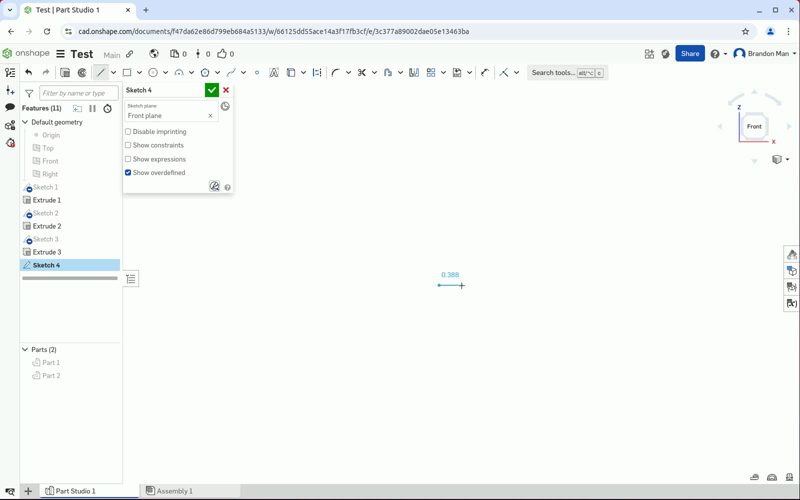
click(461, 285)
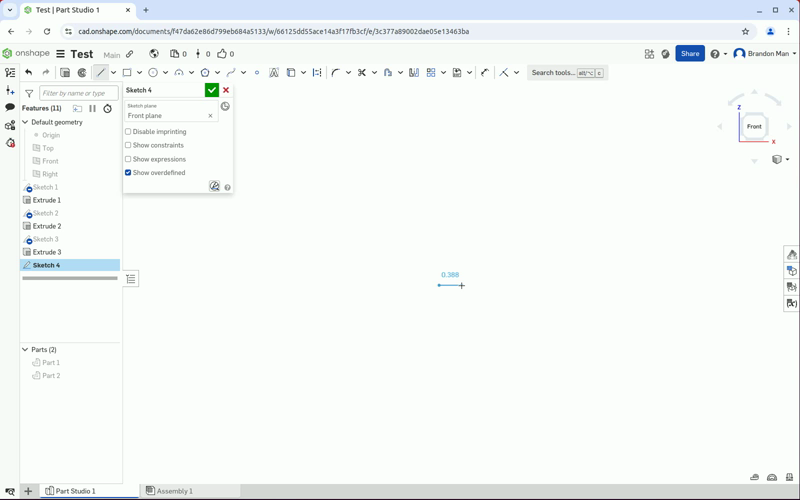
scroll(-6)
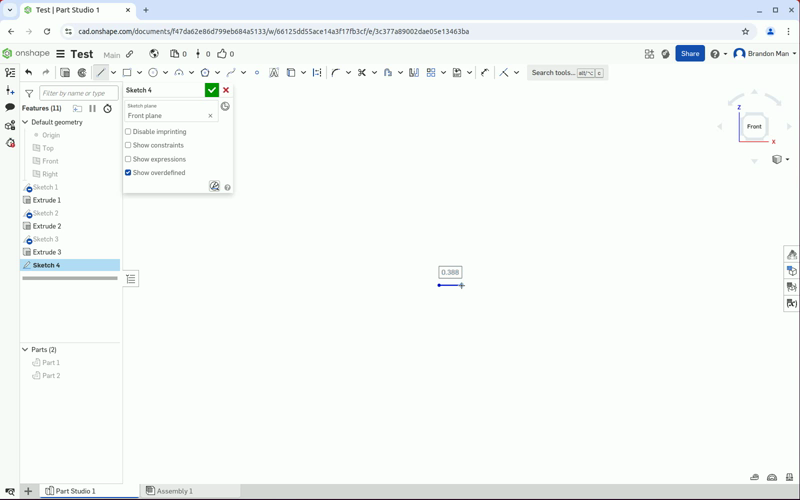
scroll(-6)
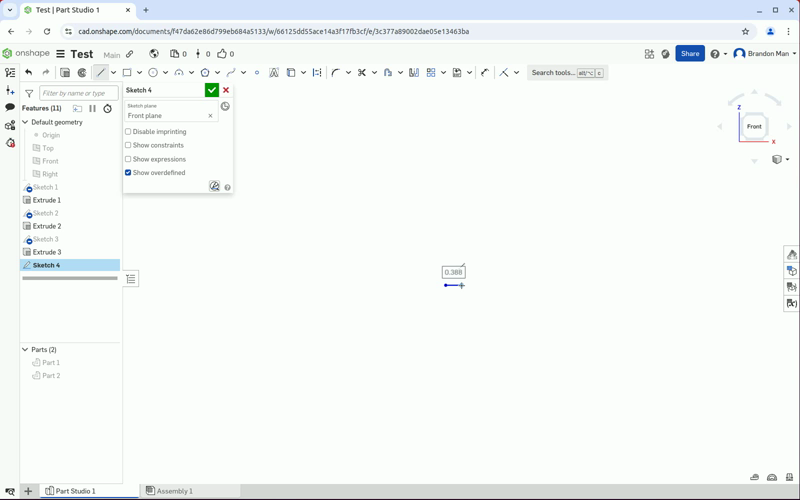
scroll(-6)
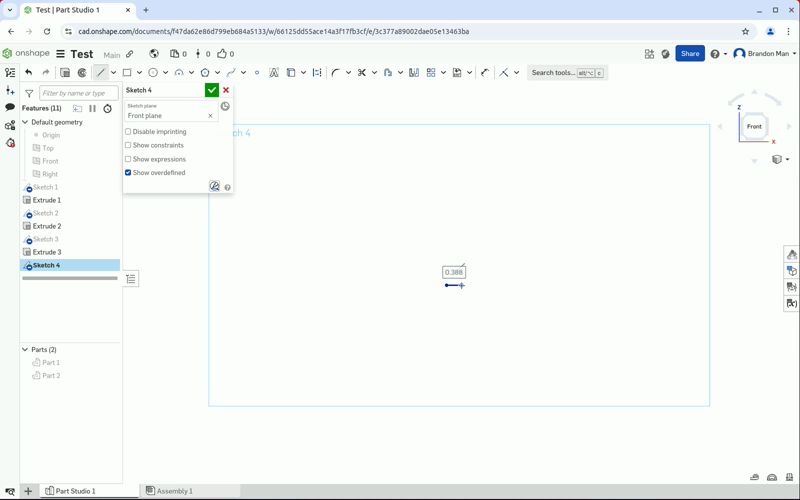
scroll(-6)
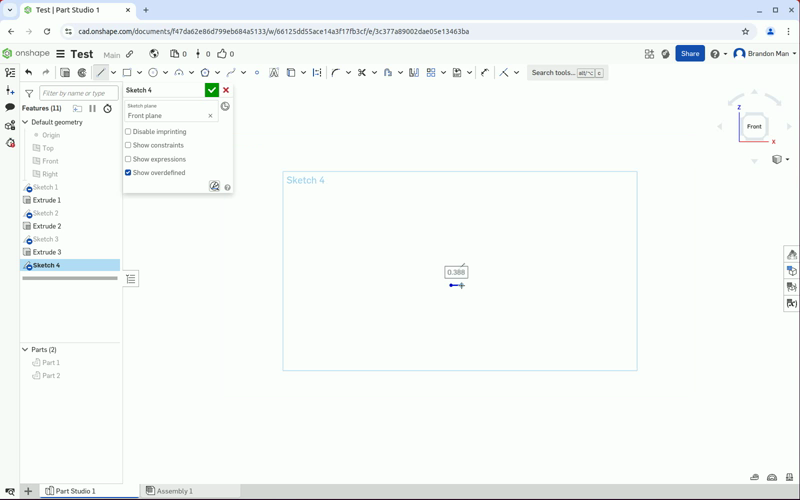
scroll(-6)
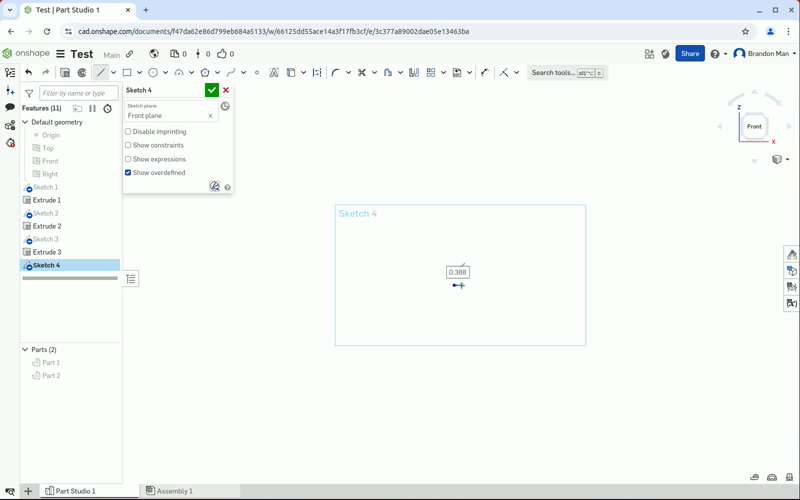
scroll(-6)
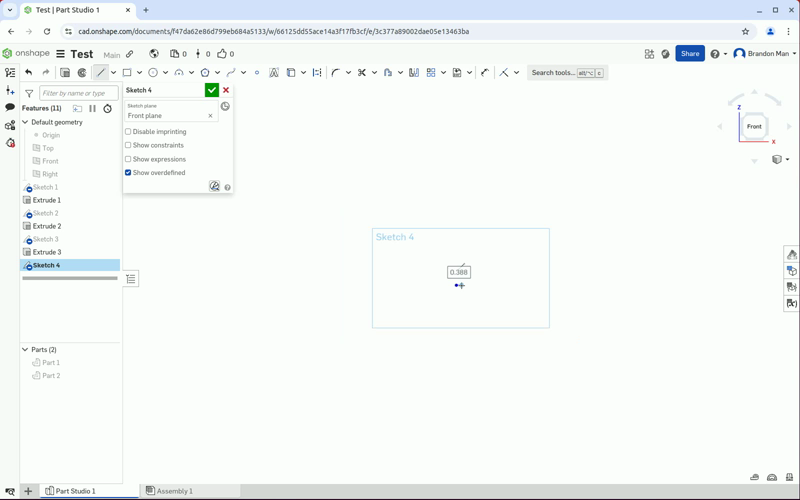
scroll(-6)
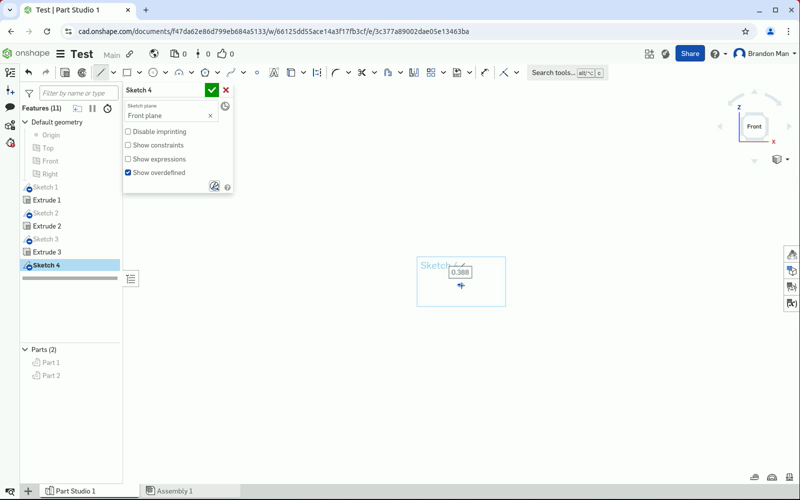
key_up(shift)
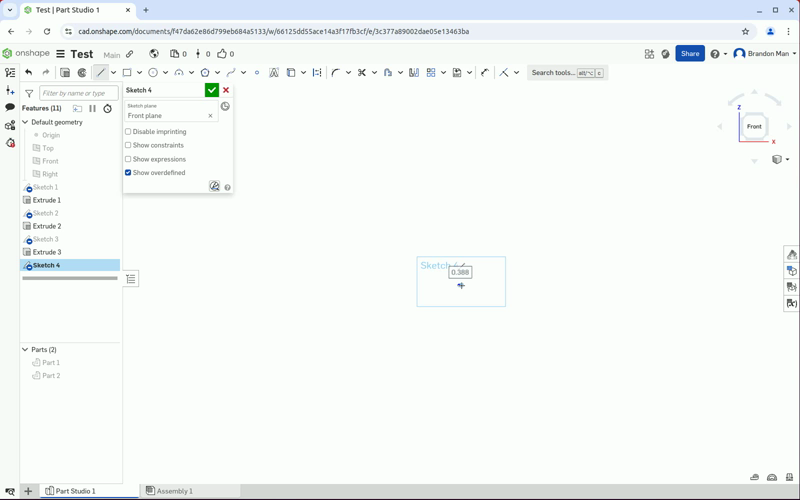
key_down(shift)
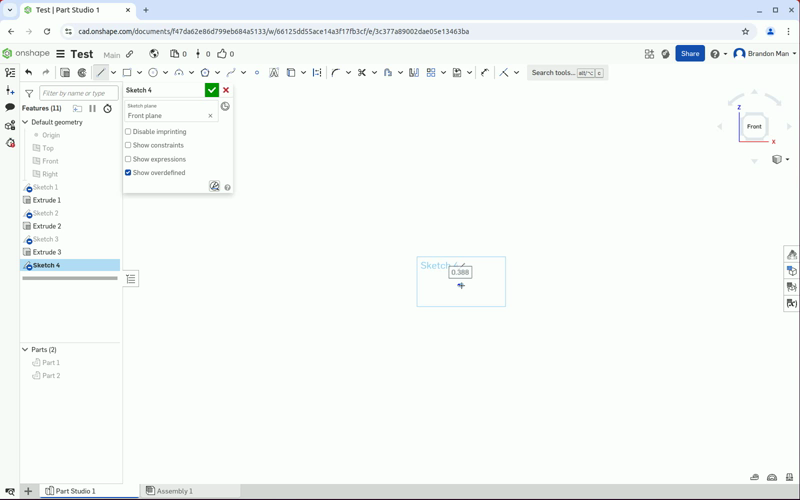
mouse_move(492, 285)
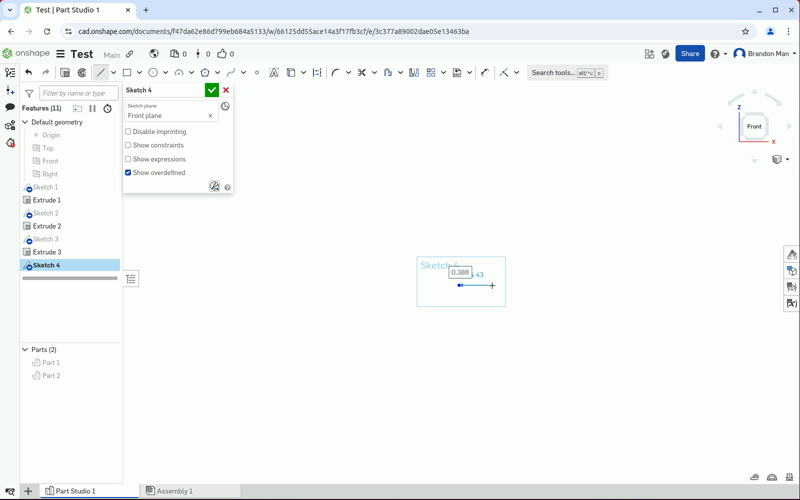
mouse_move(461, 278)
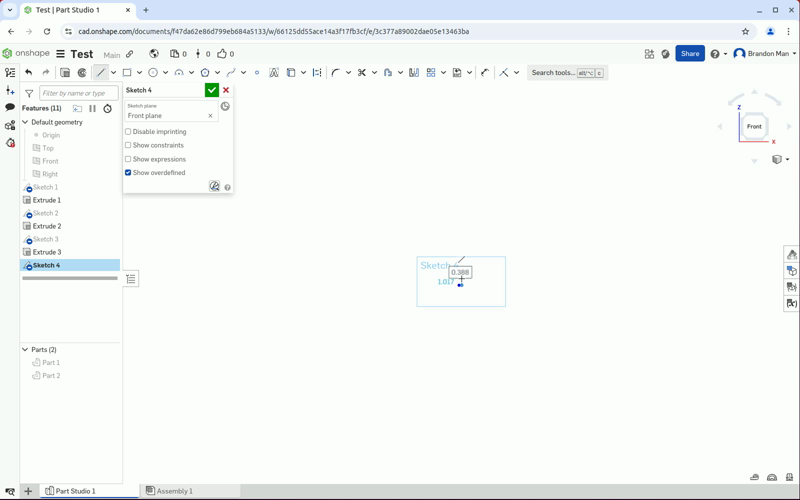
scroll(6)
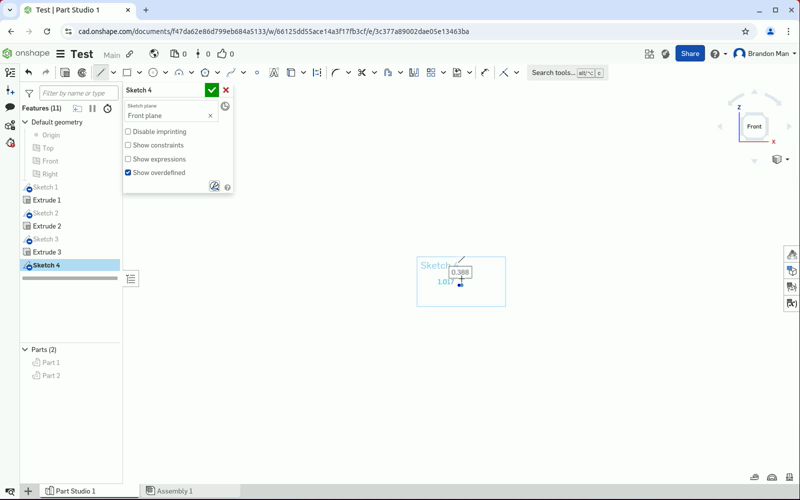
scroll(6)
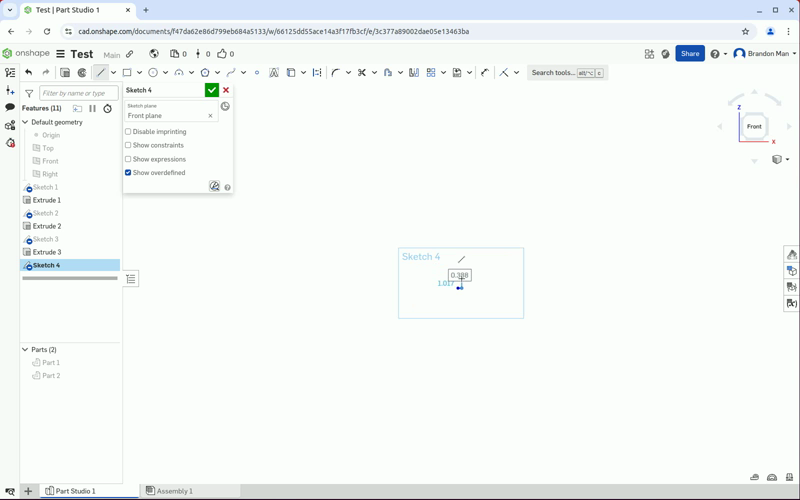
scroll(6)
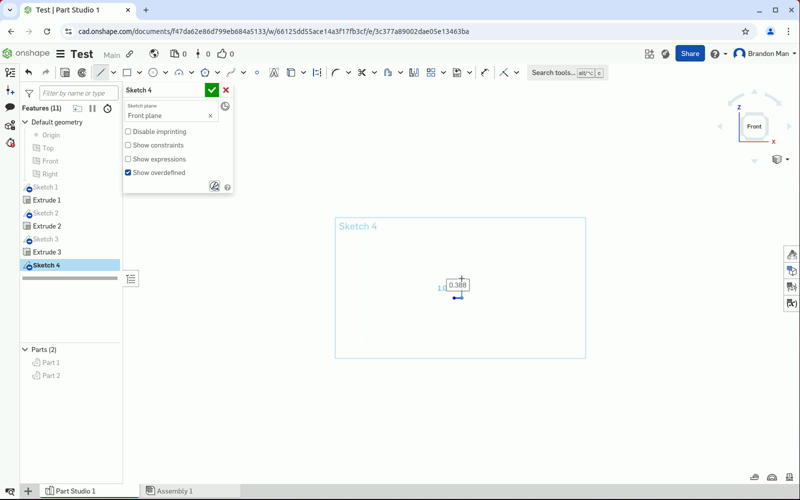
scroll(6)
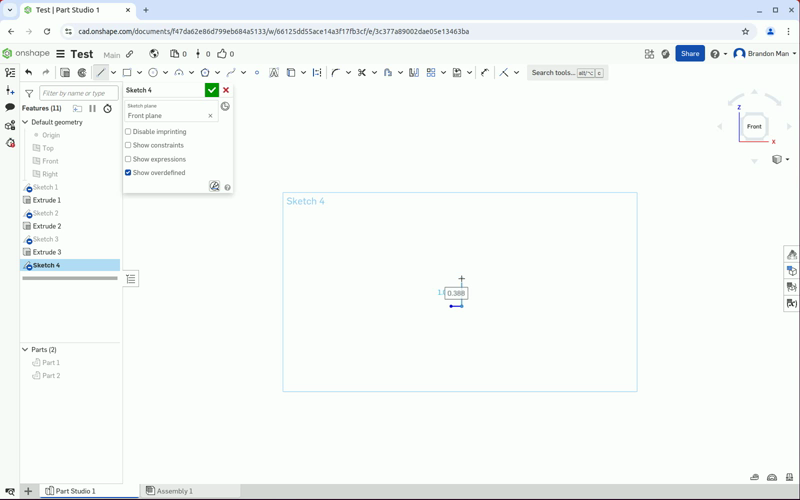
scroll(6)
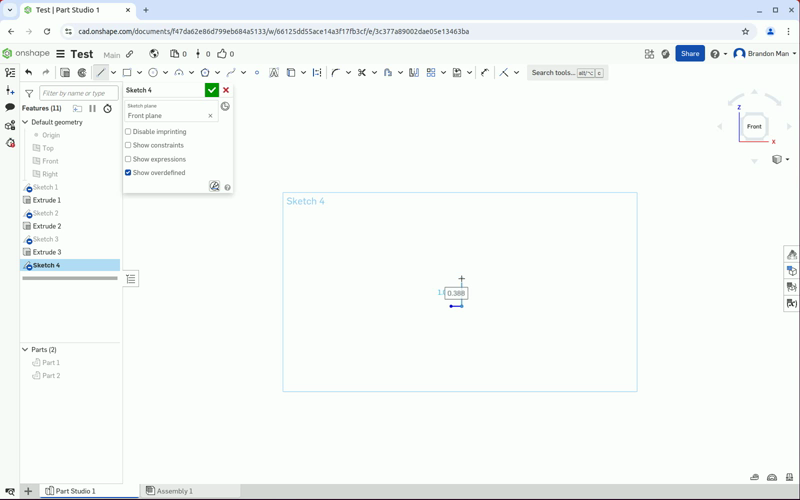
scroll(6)
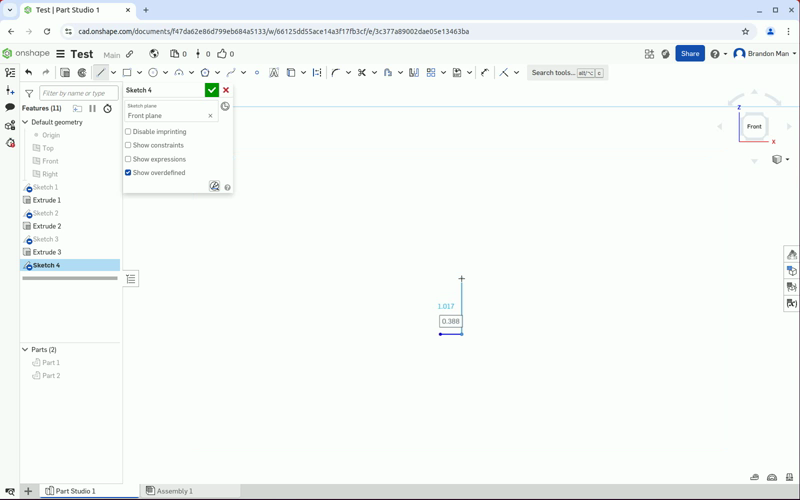
scroll(6)
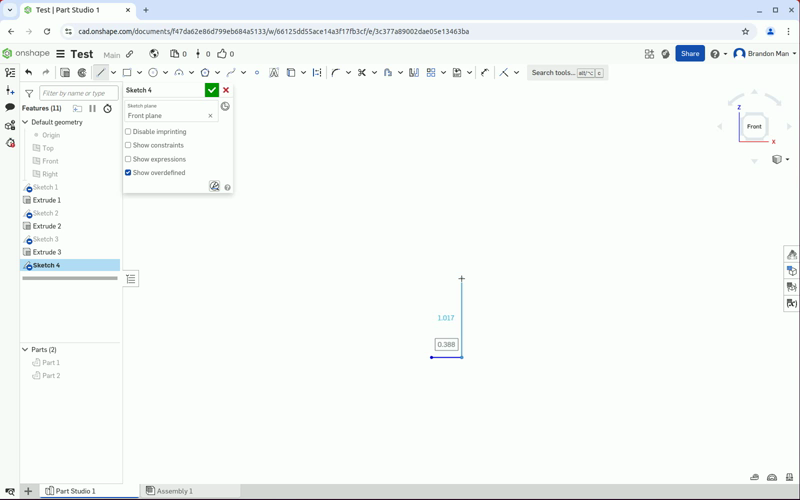
click(461, 278)
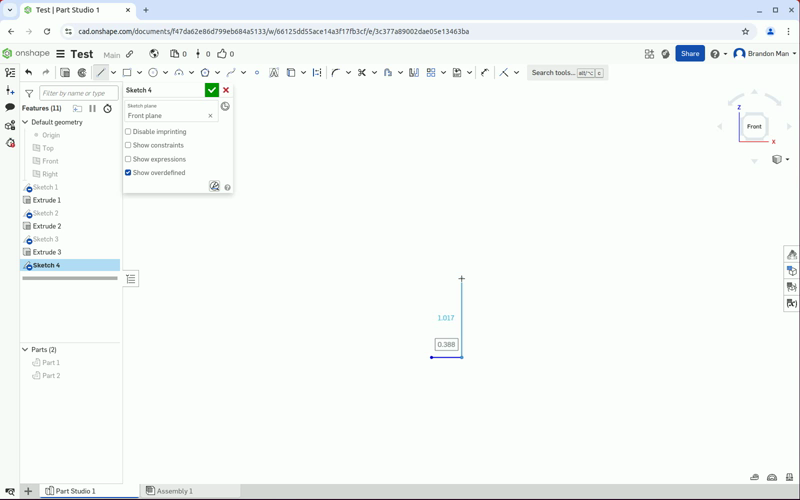
scroll(-6)
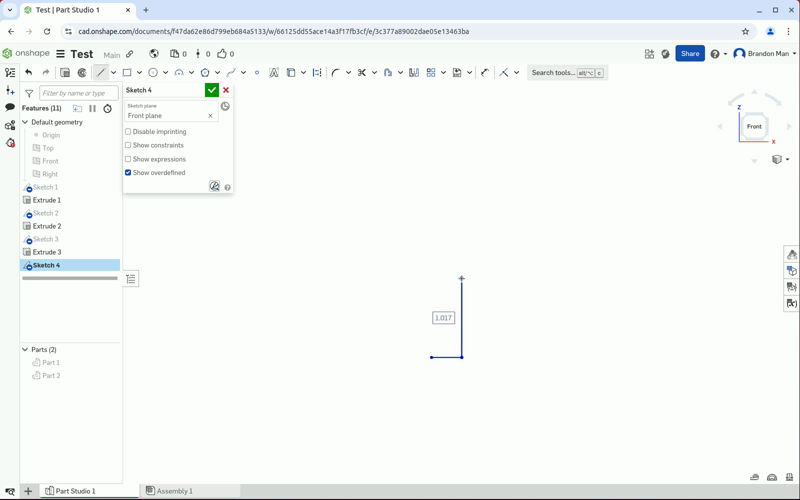
scroll(-6)
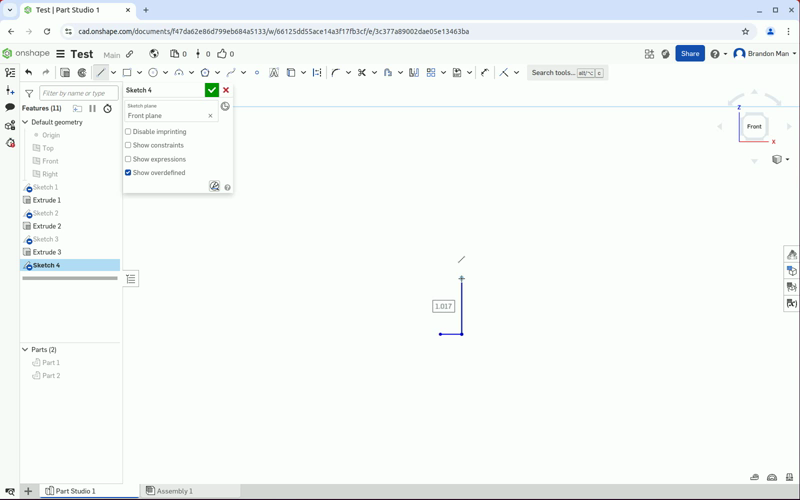
scroll(-6)
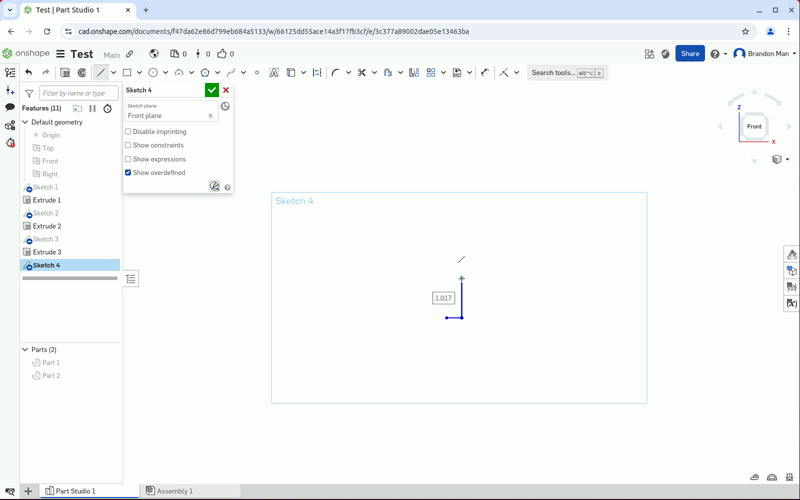
scroll(-6)
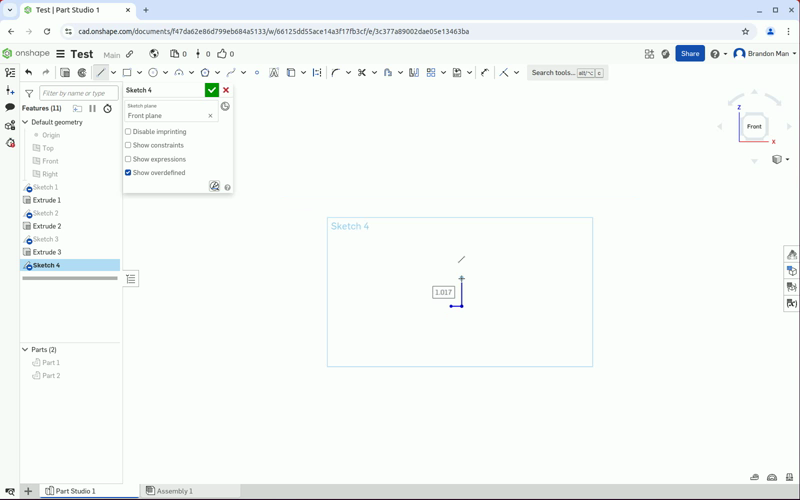
scroll(-6)
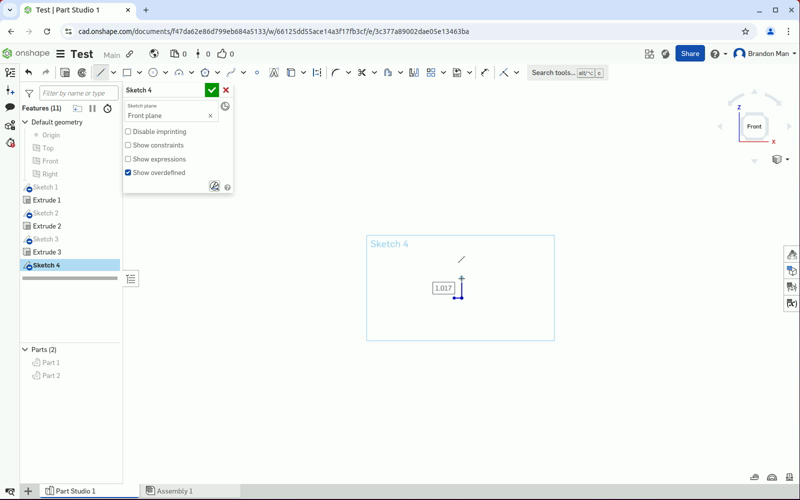
scroll(-6)
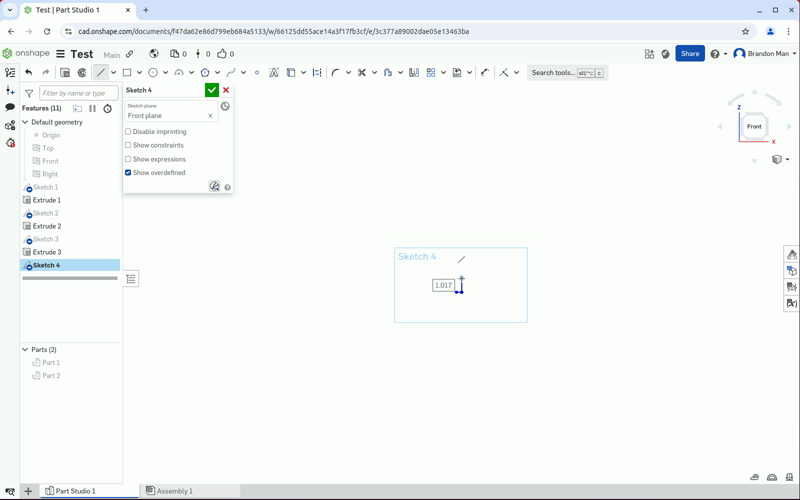
scroll(-6)
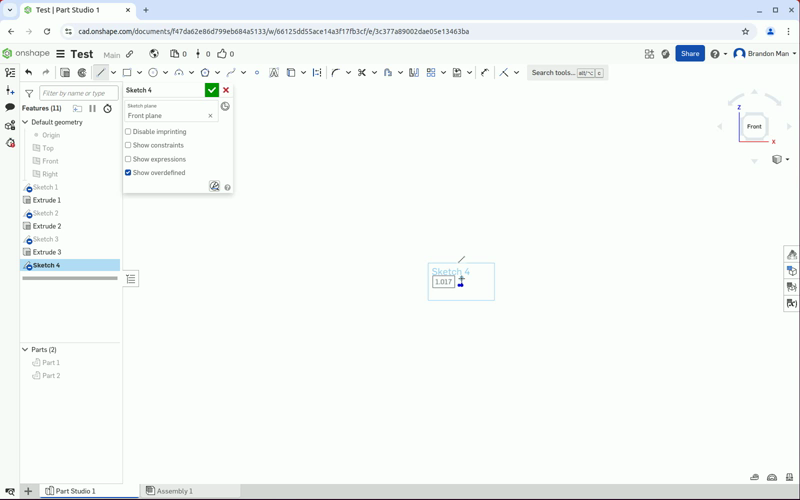
key_up(shift)
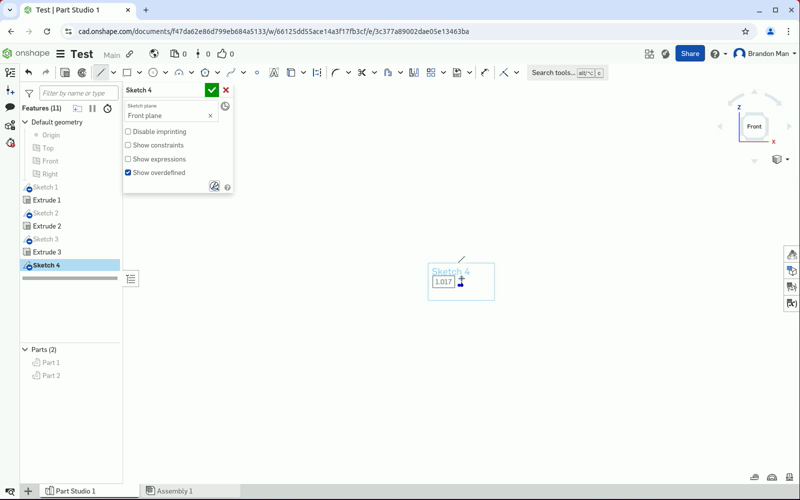
key_down(shift)
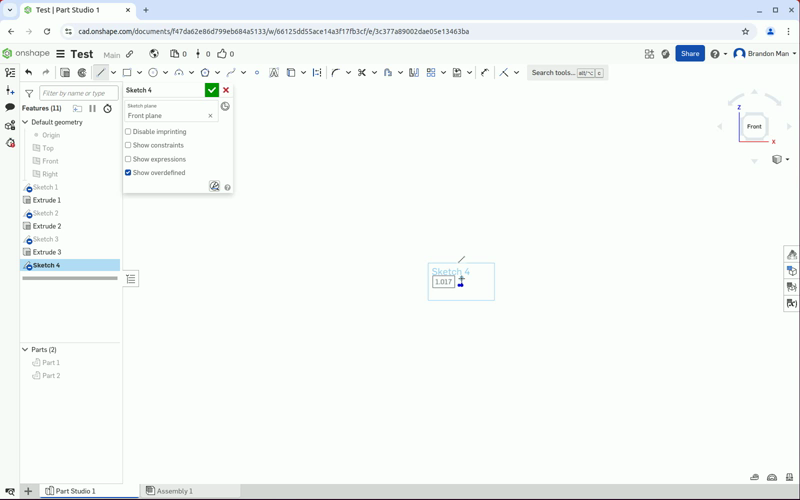
mouse_move(492, 278)
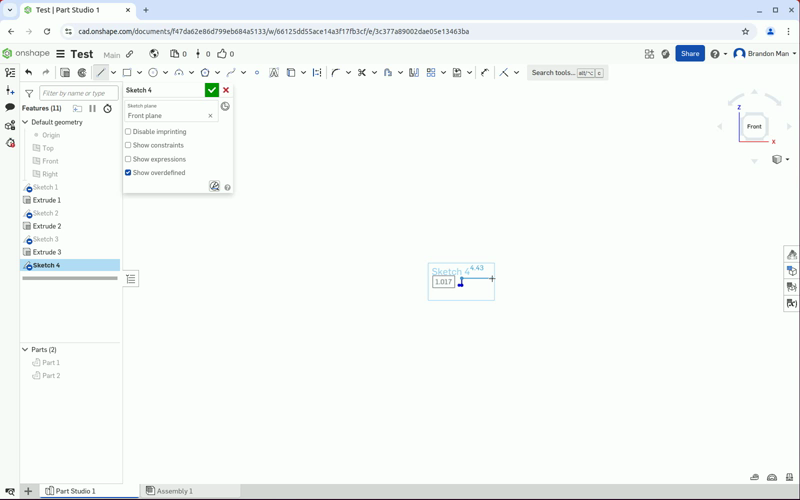
mouse_move(459, 278)
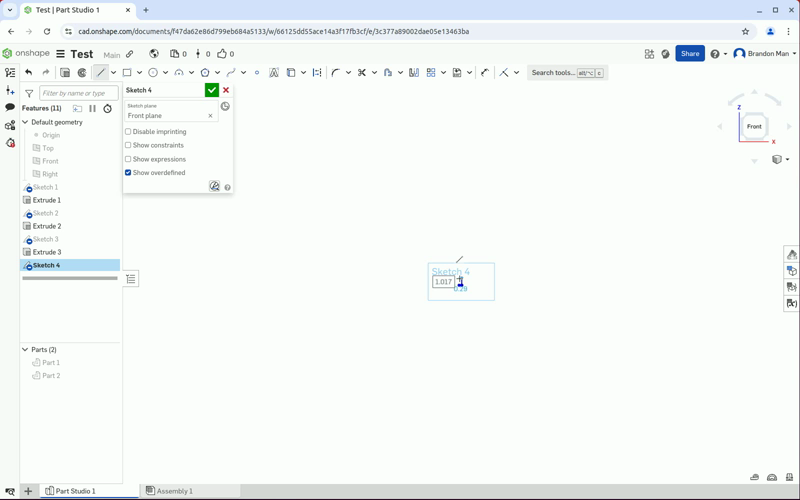
scroll(6)
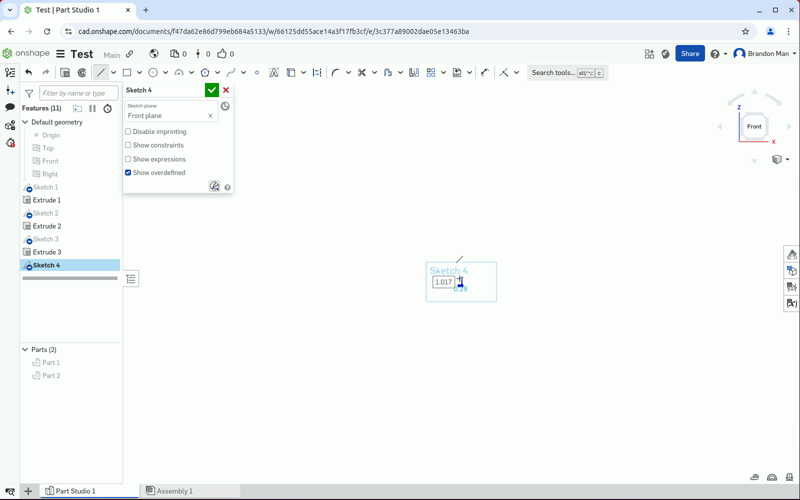
scroll(6)
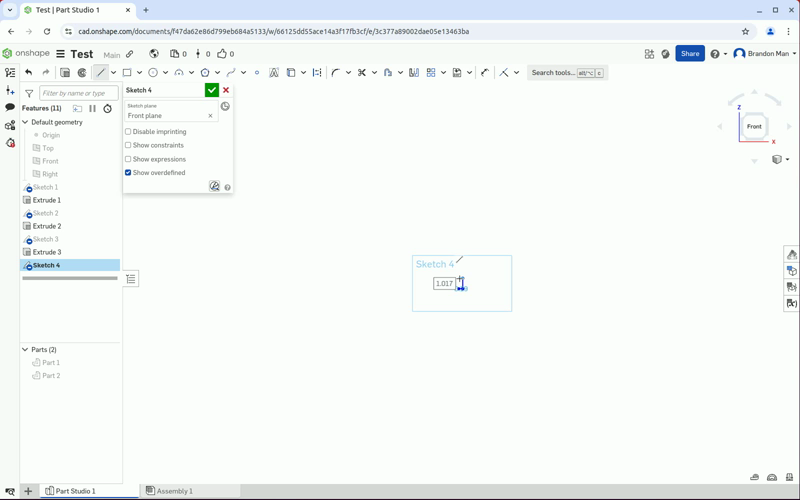
scroll(6)
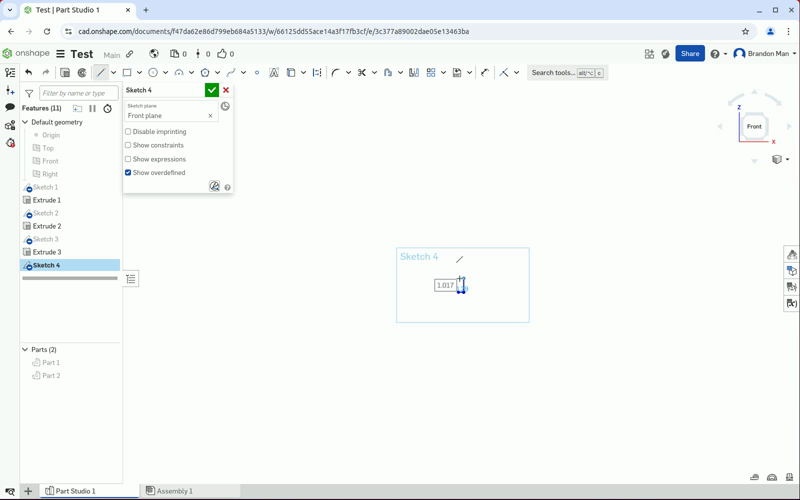
scroll(6)
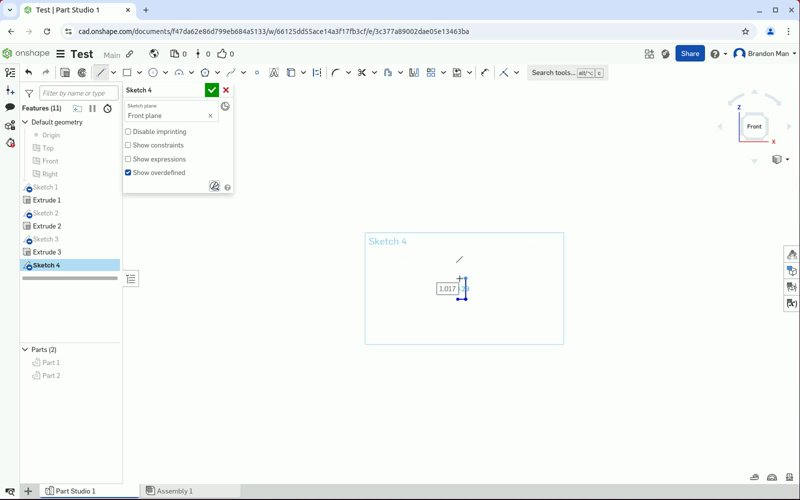
scroll(6)
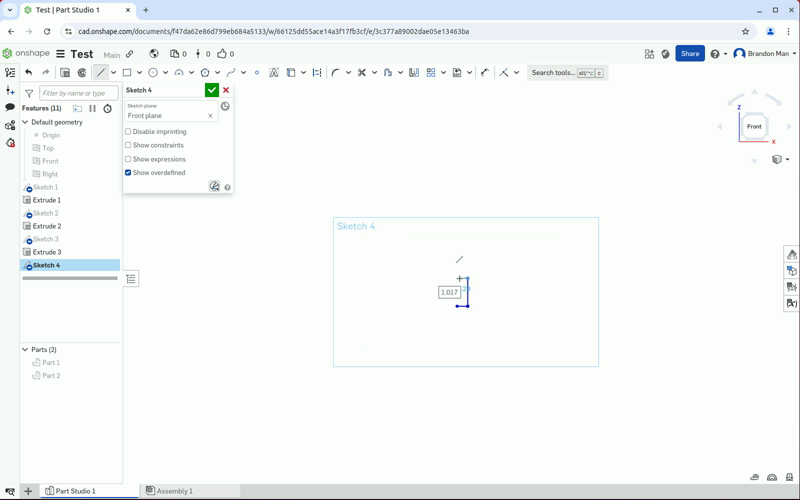
scroll(6)
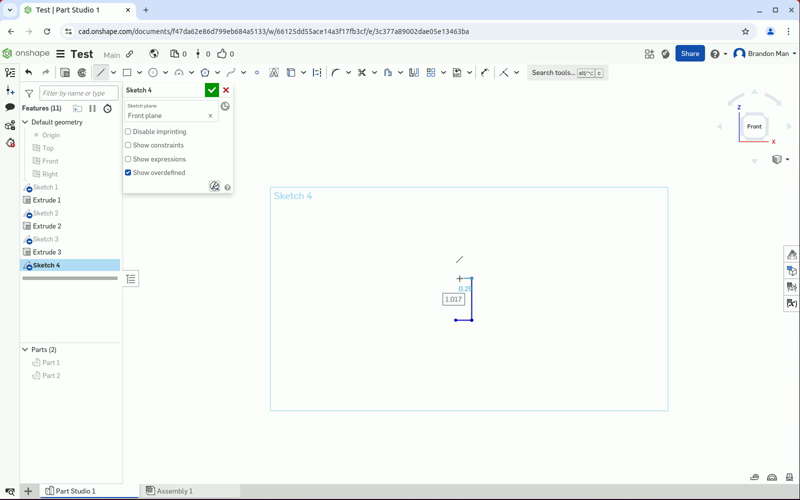
scroll(6)
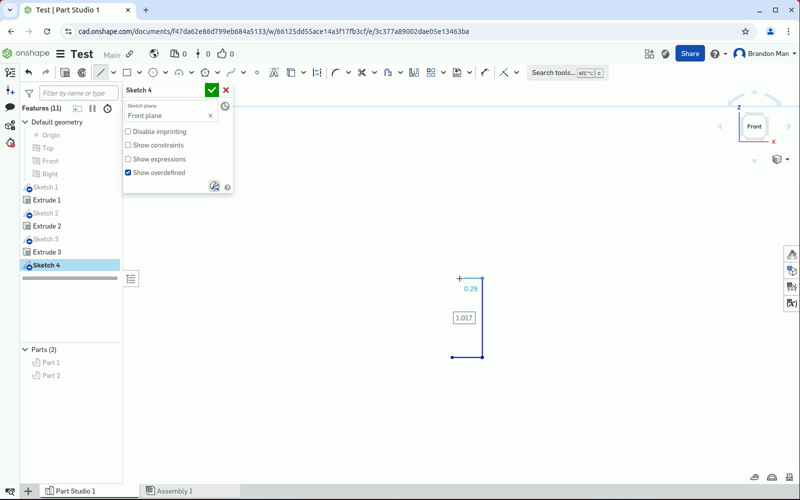
click(459, 278)
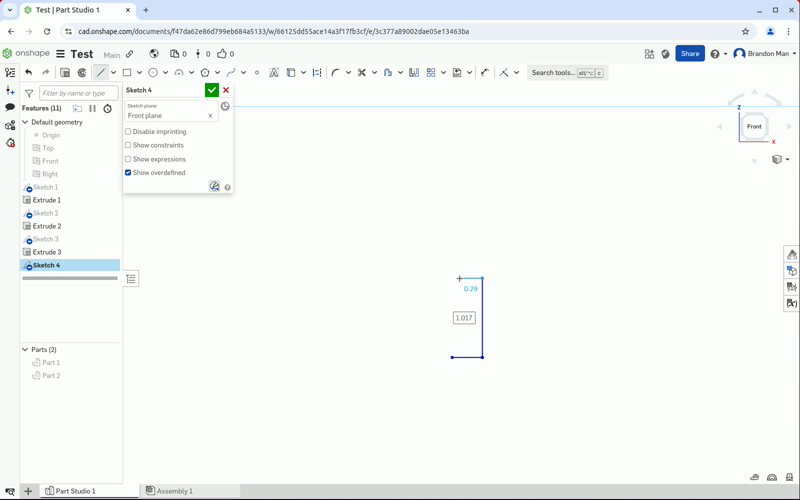
scroll(-6)
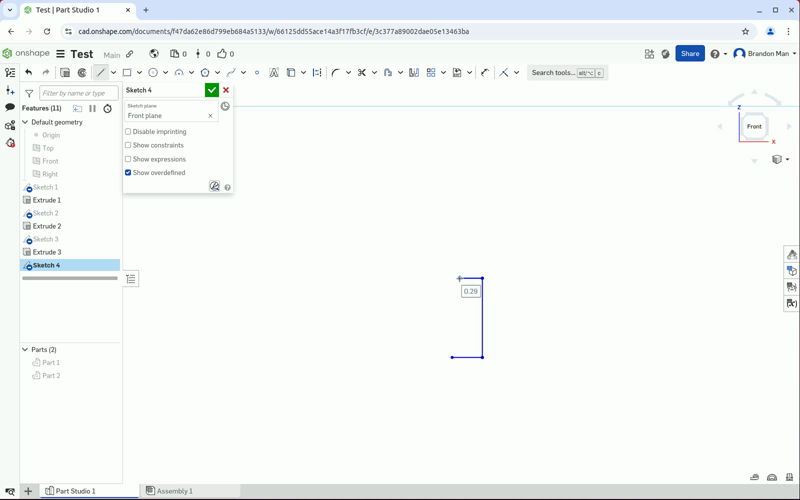
scroll(-6)
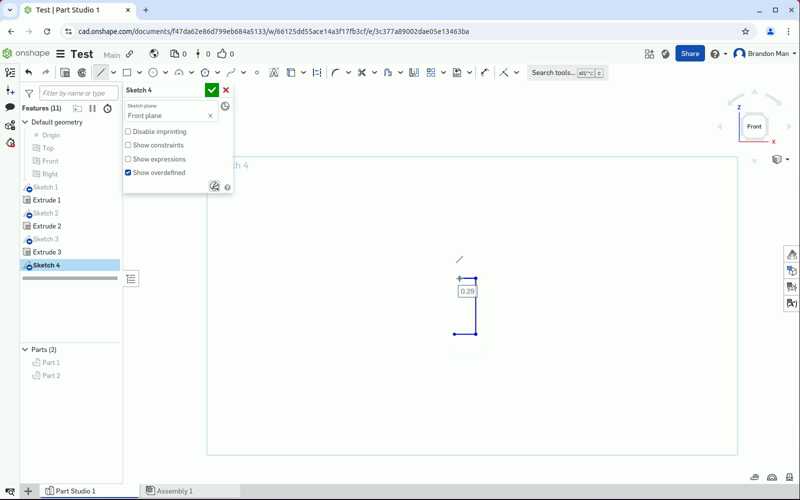
scroll(-6)
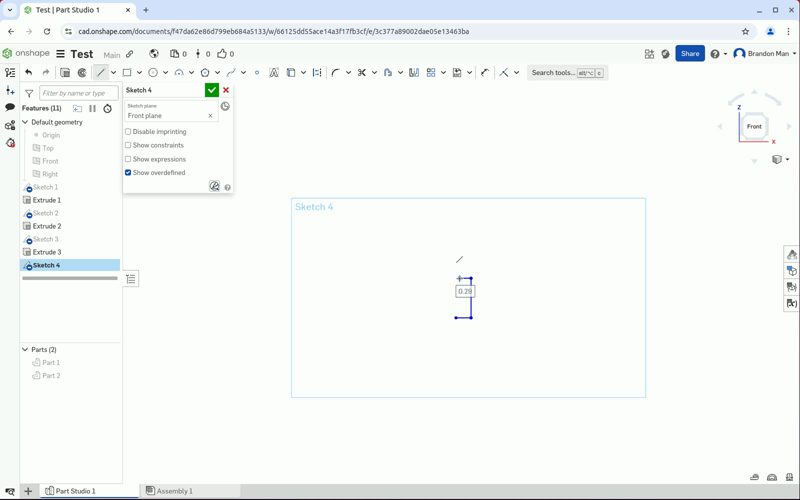
scroll(-6)
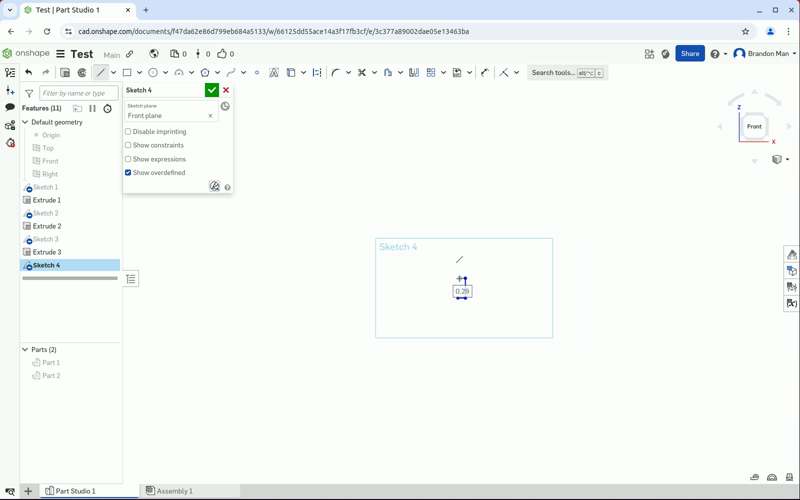
scroll(-6)
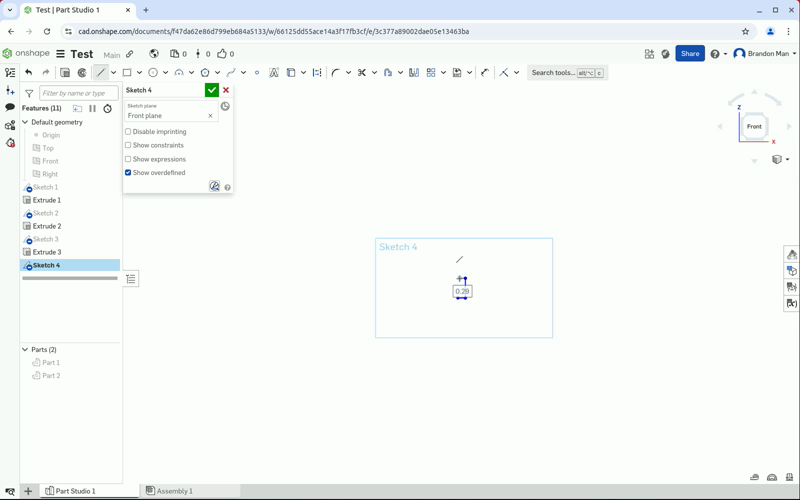
scroll(-6)
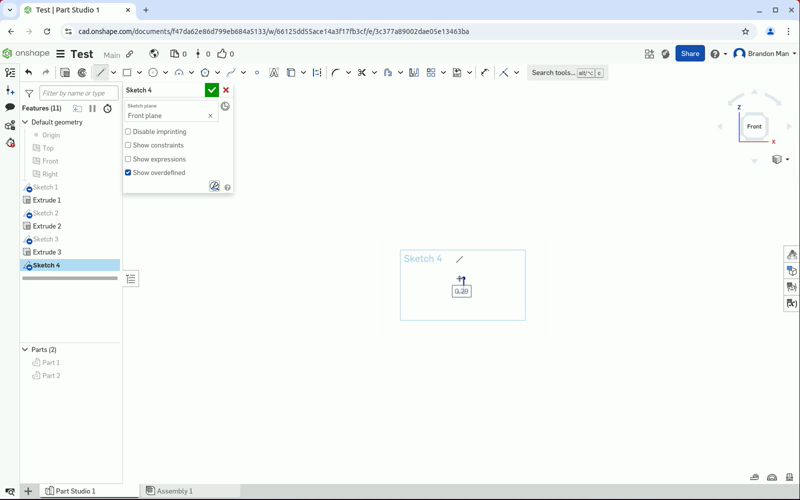
scroll(-6)
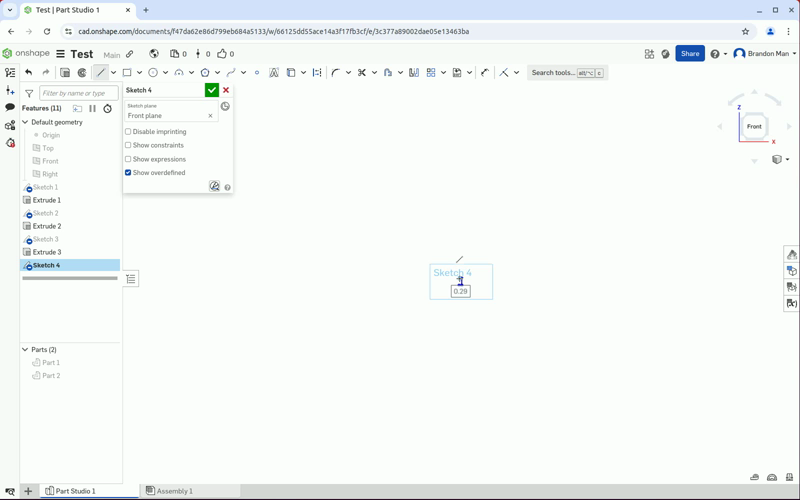
key_up(shift)
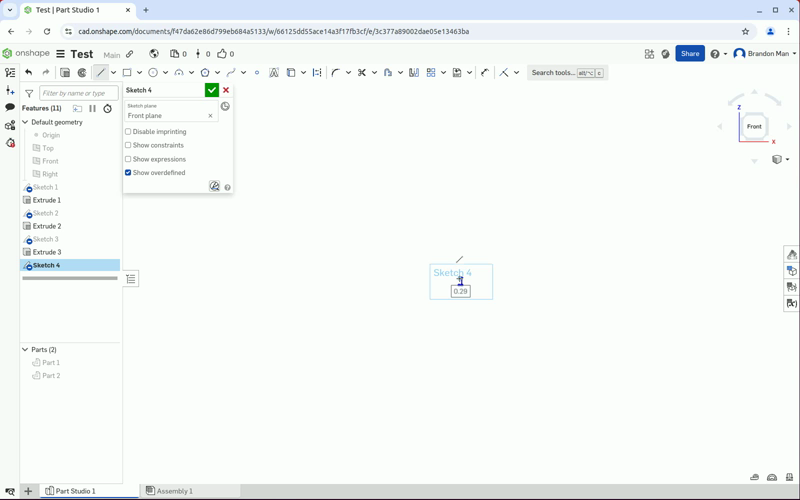
mouse_move(489, 278)
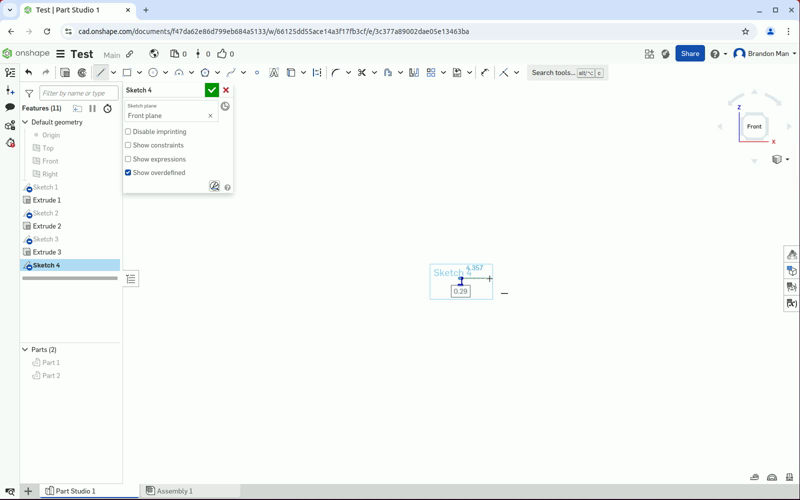
key_down(shift)
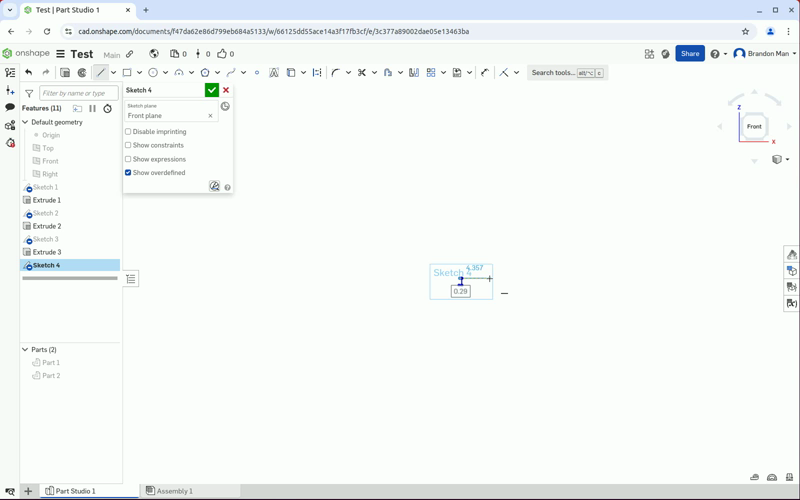
mouse_move(459, 285)
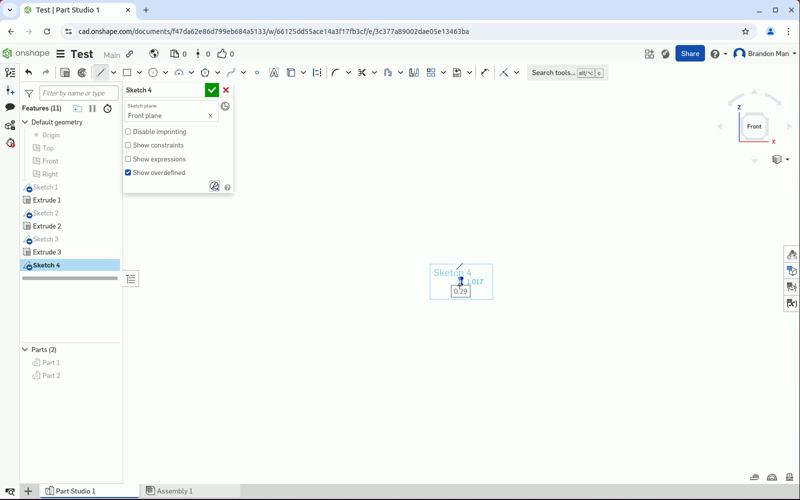
scroll(6)
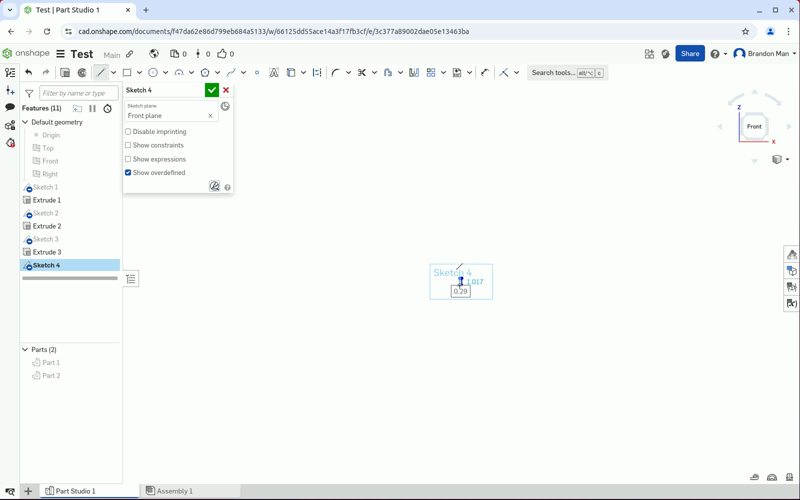
scroll(6)
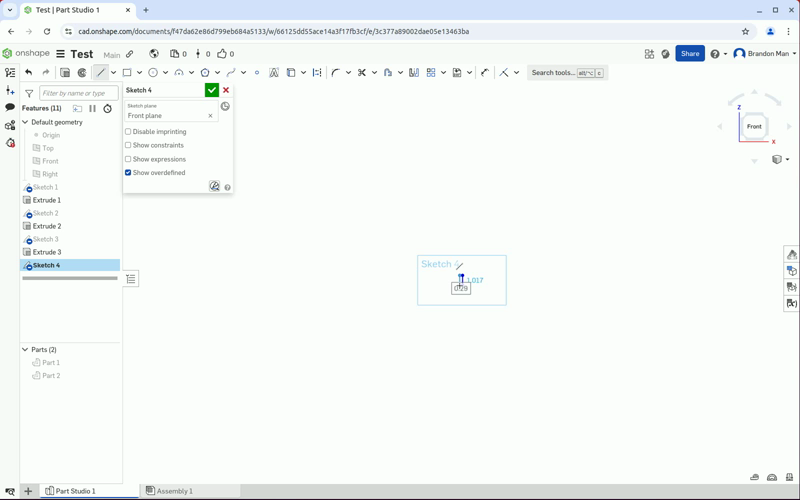
scroll(6)
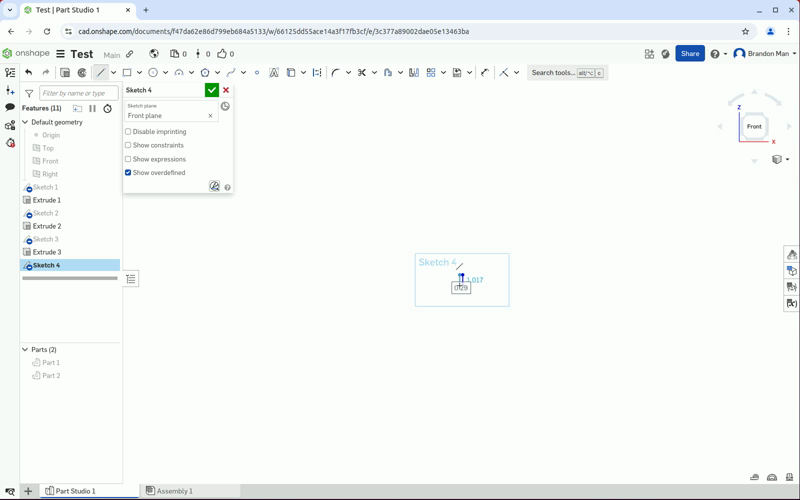
scroll(6)
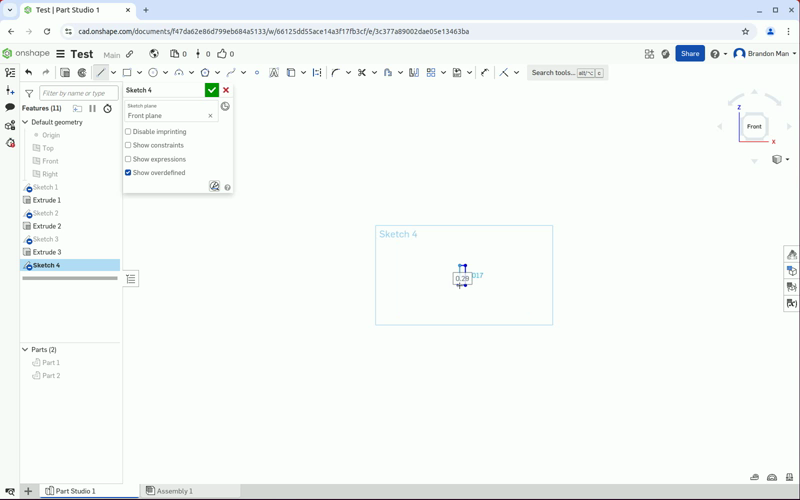
scroll(6)
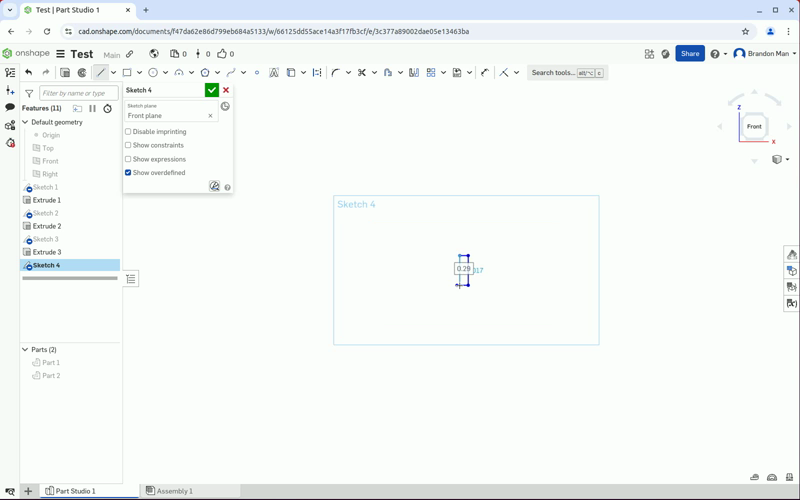
scroll(6)
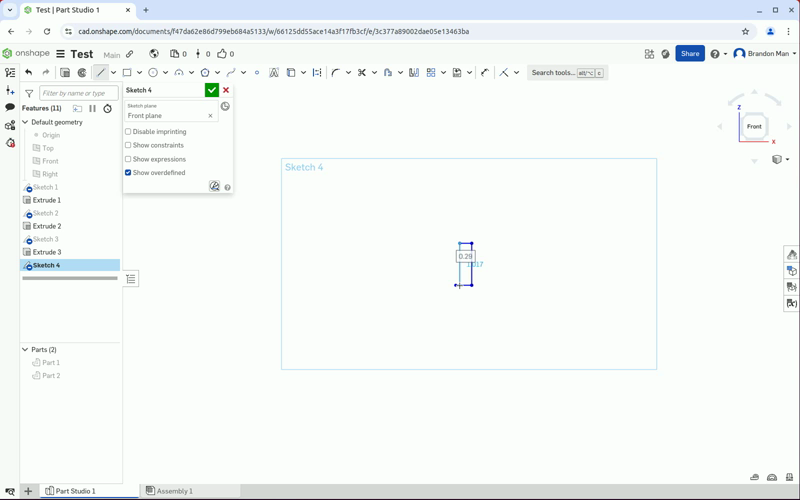
scroll(6)
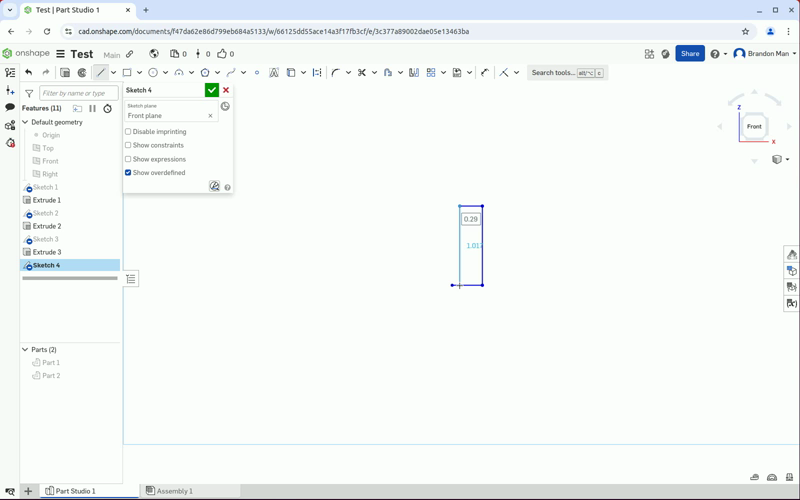
key_up(shift)
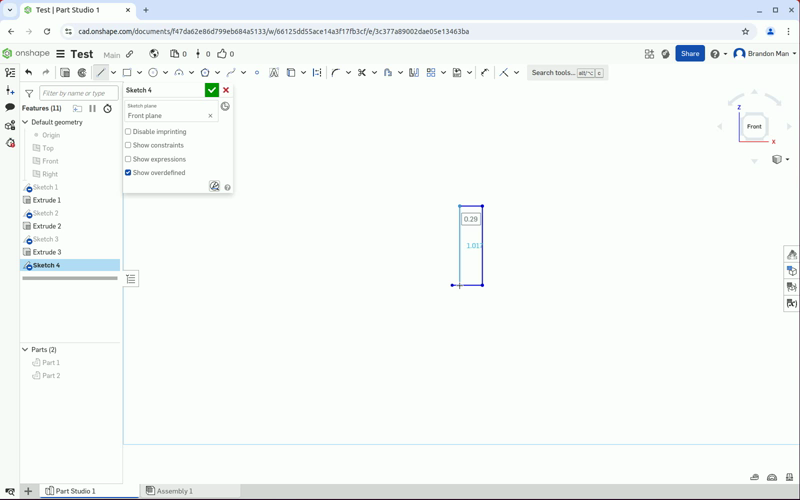
click(459, 285)
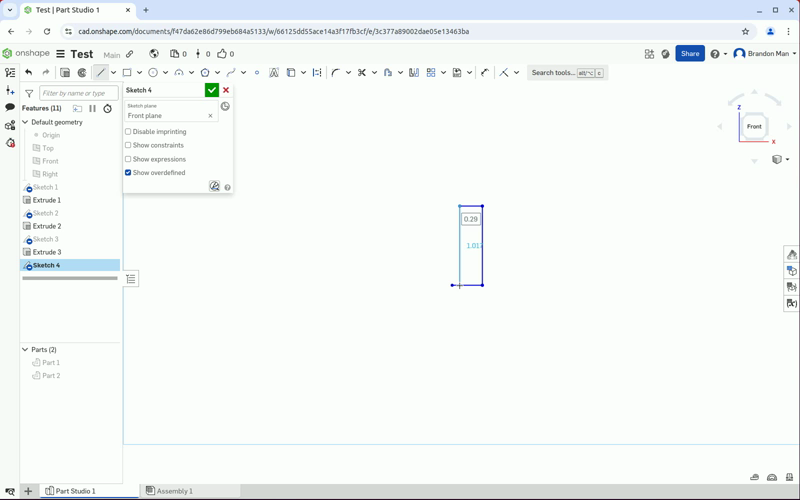
scroll(-6)
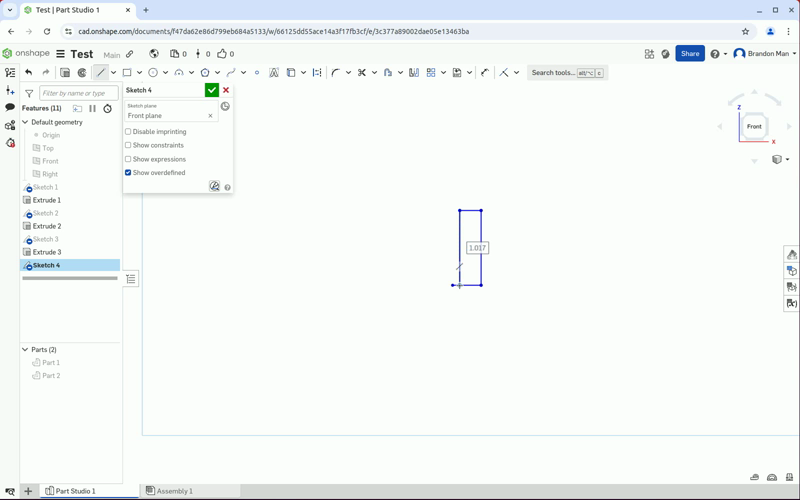
scroll(-6)
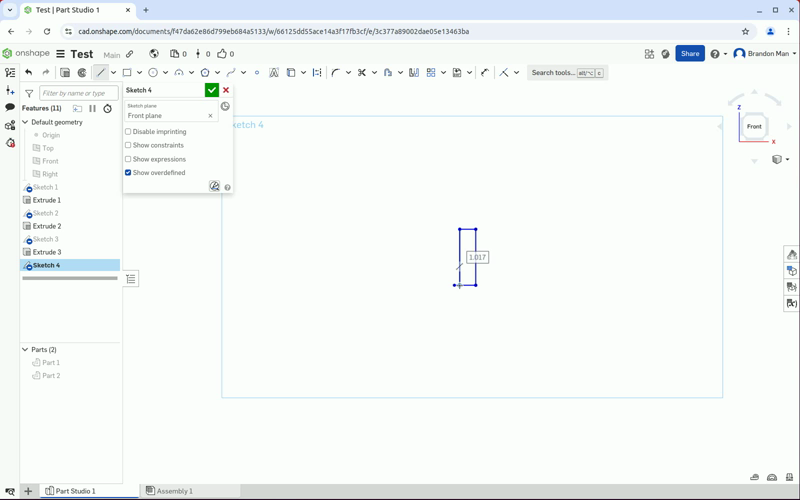
scroll(-6)
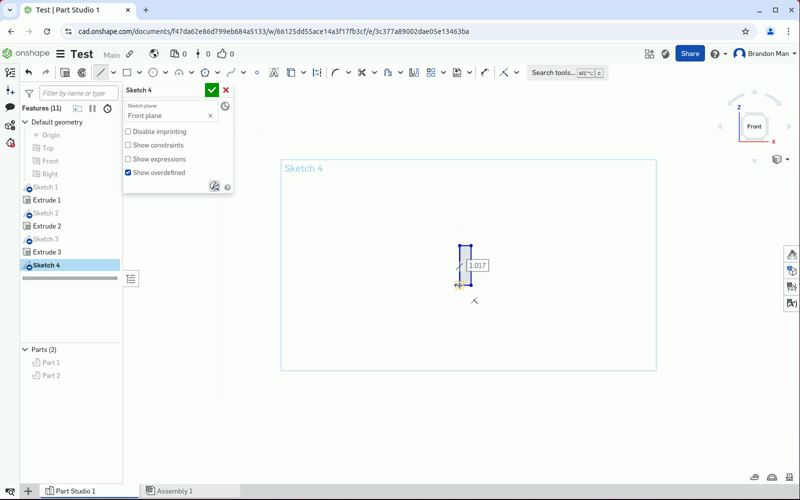
scroll(-6)
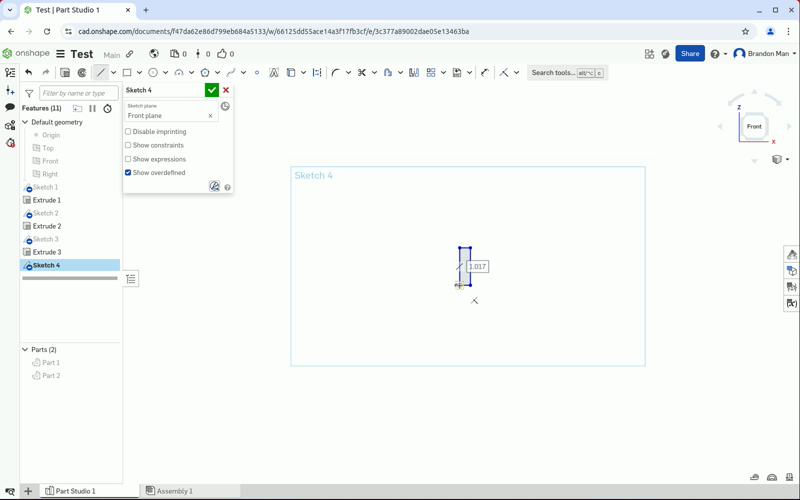
scroll(-6)
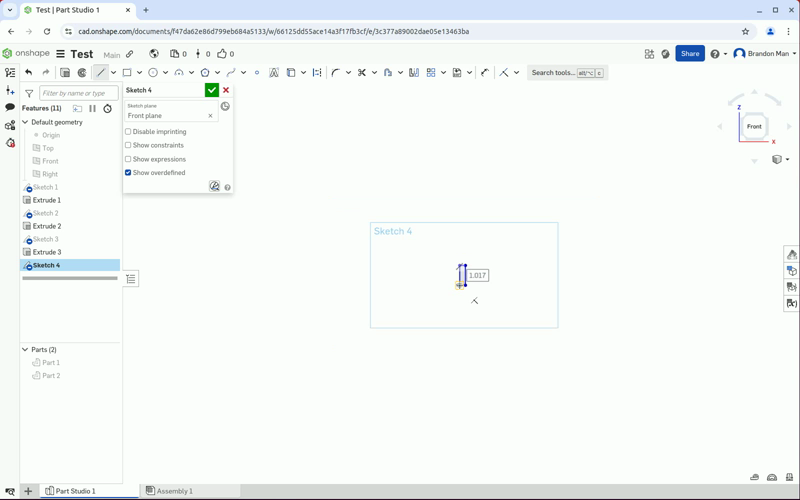
scroll(-6)
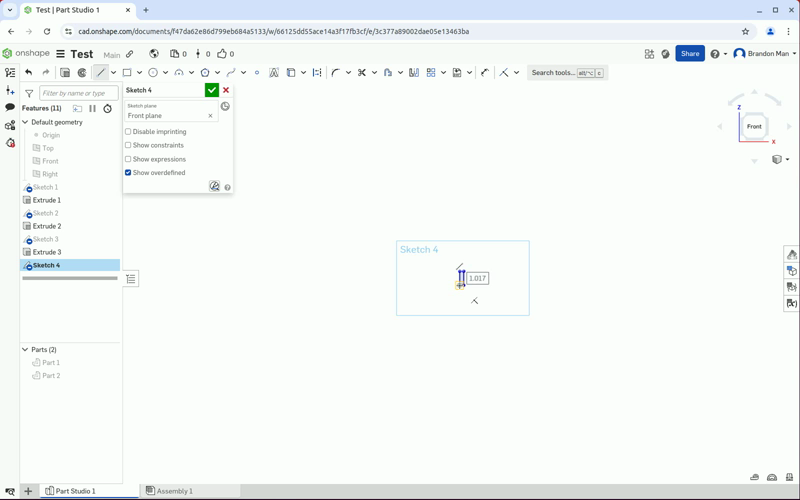
scroll(-6)
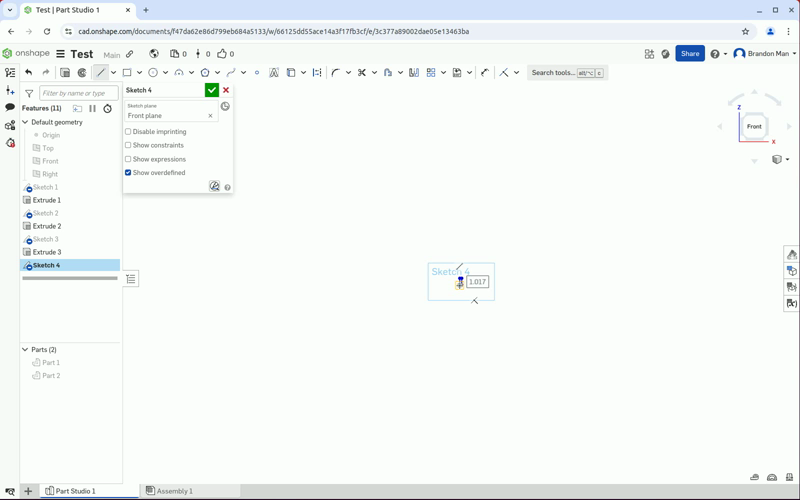
key(esc)
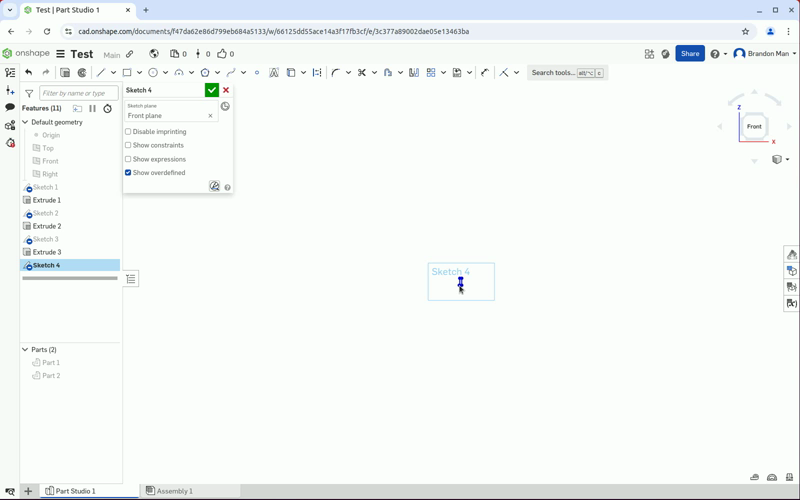
mouse_move(459, 281)
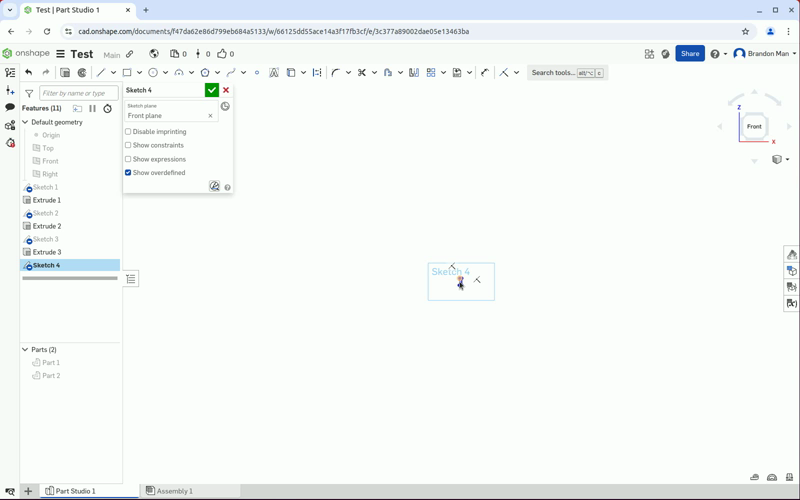
scroll(6)
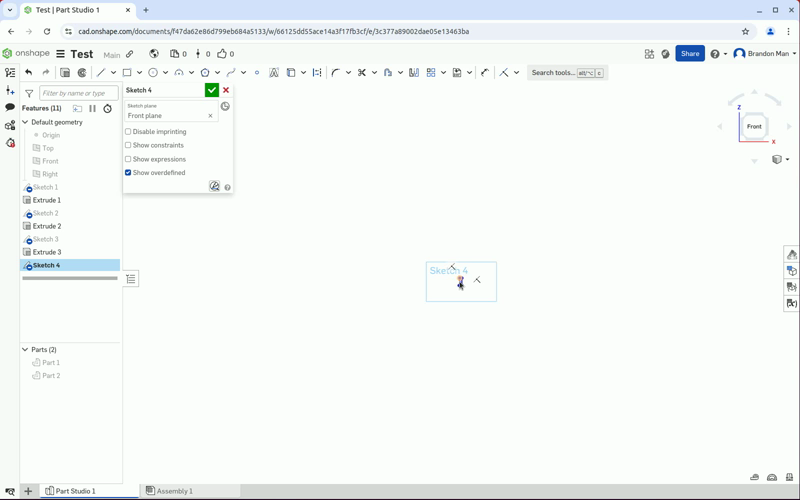
scroll(6)
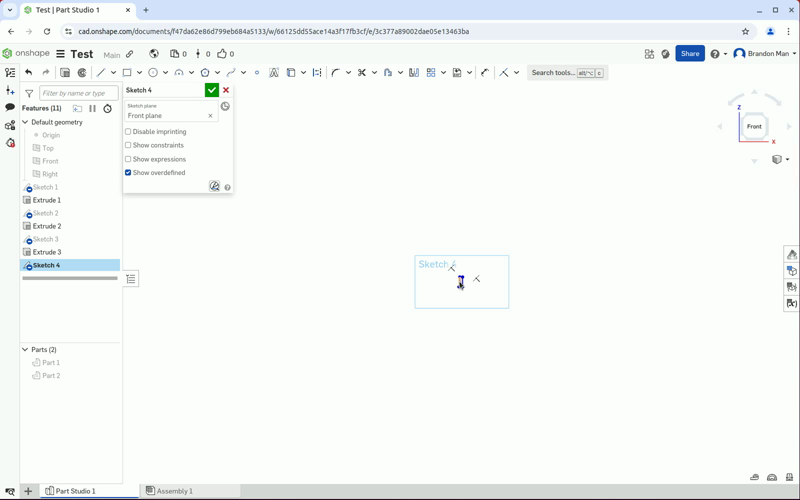
scroll(6)
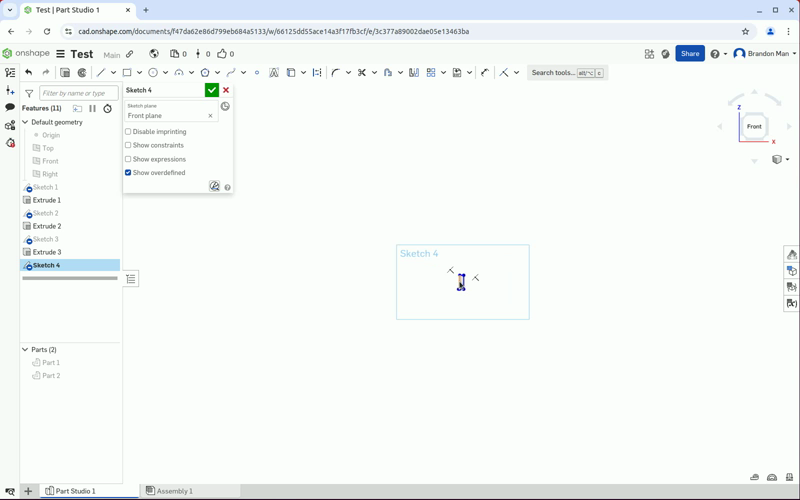
scroll(6)
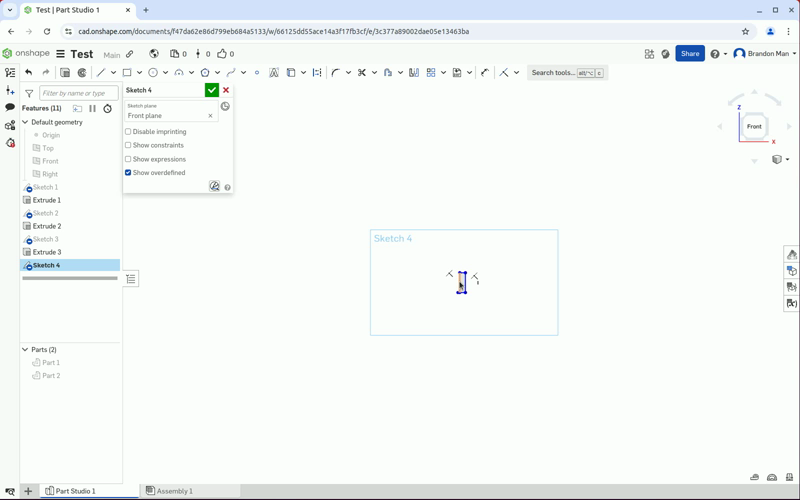
scroll(6)
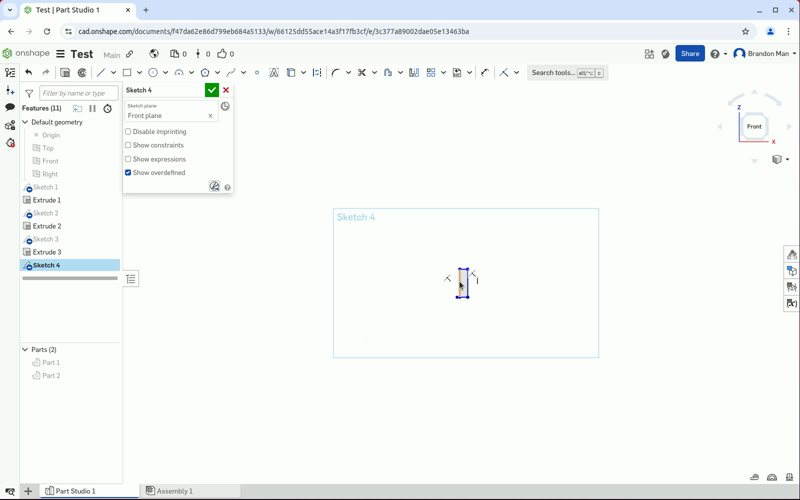
scroll(6)
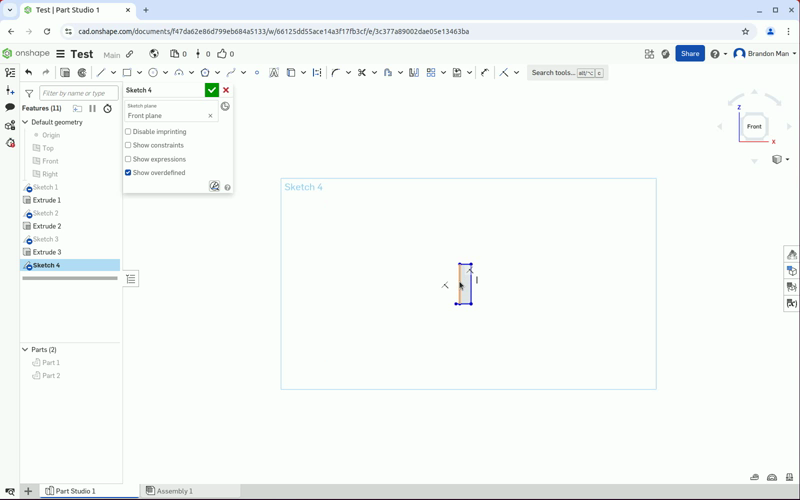
scroll(6)
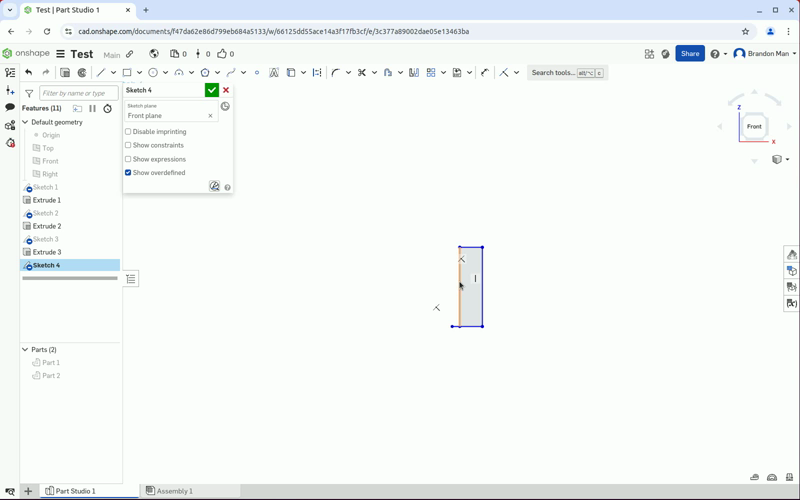
click(459, 281)
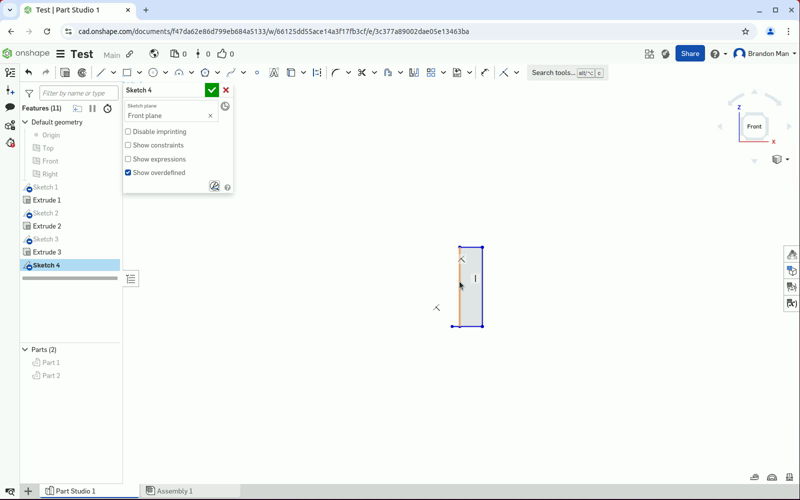
scroll(-6)
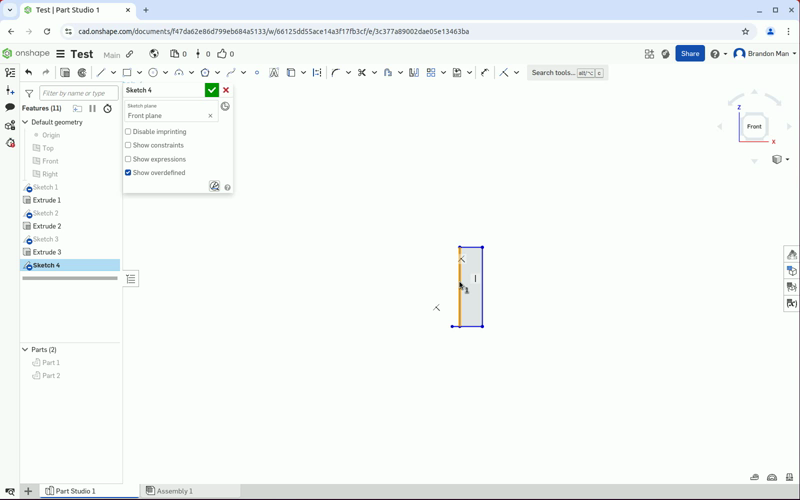
scroll(-6)
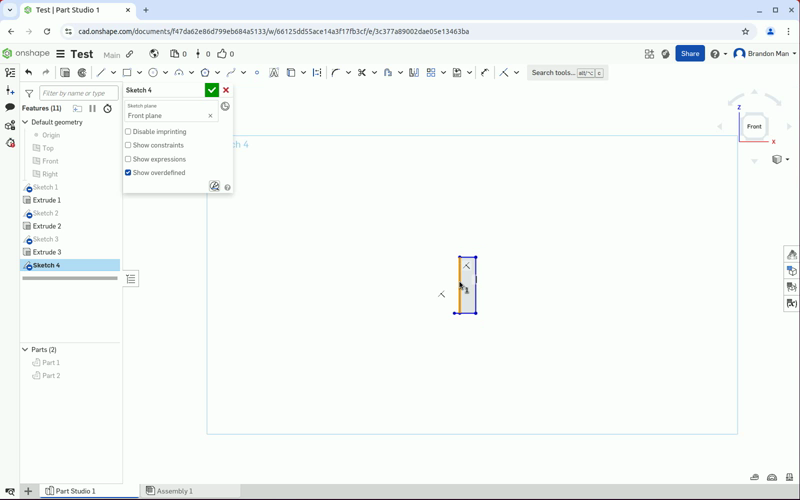
scroll(-6)
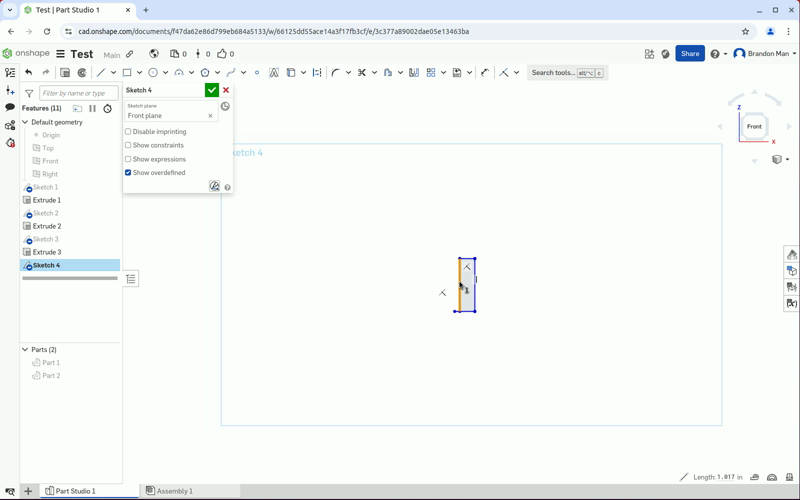
scroll(-6)
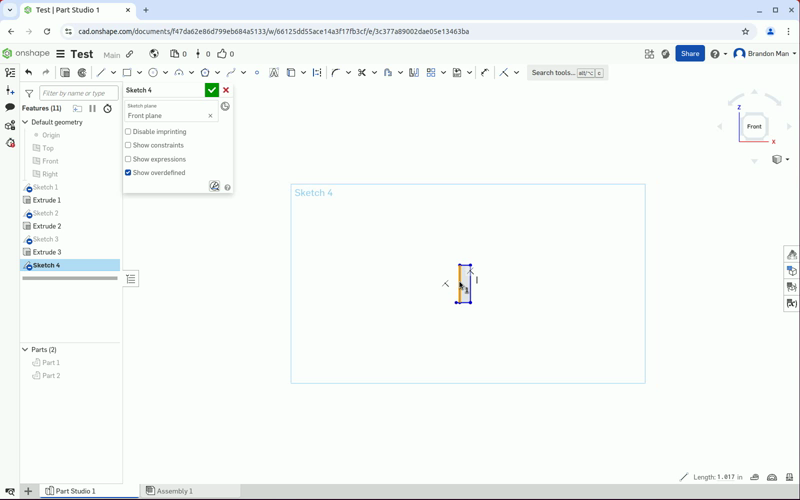
scroll(-6)
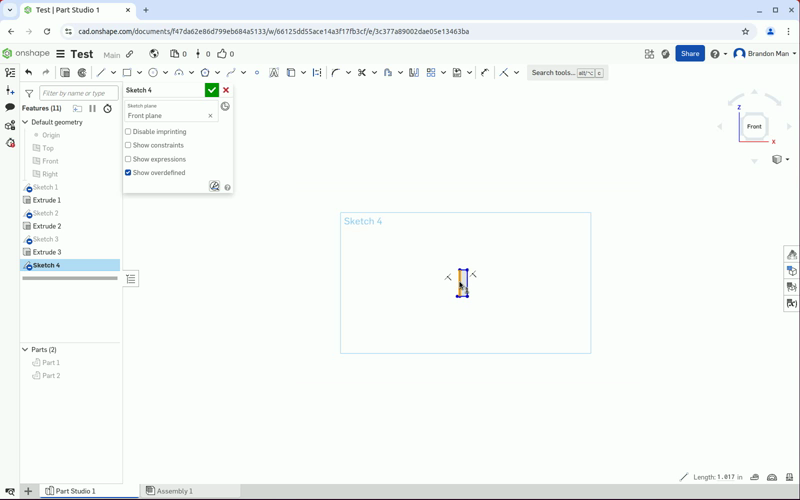
scroll(-6)
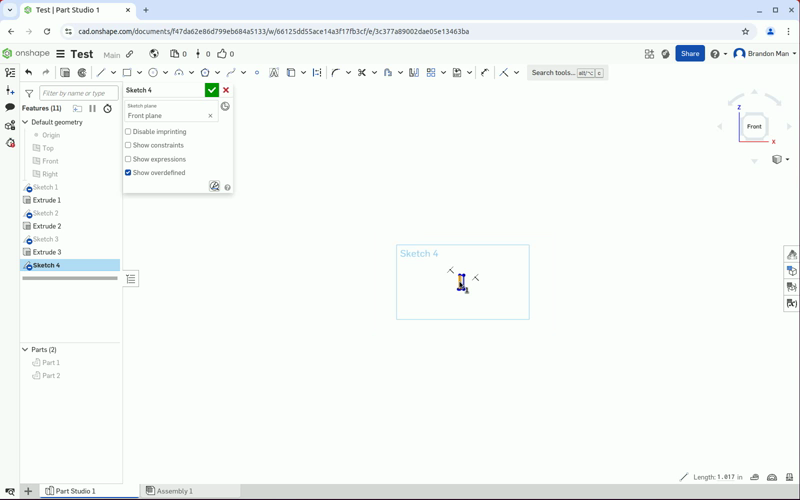
scroll(-6)
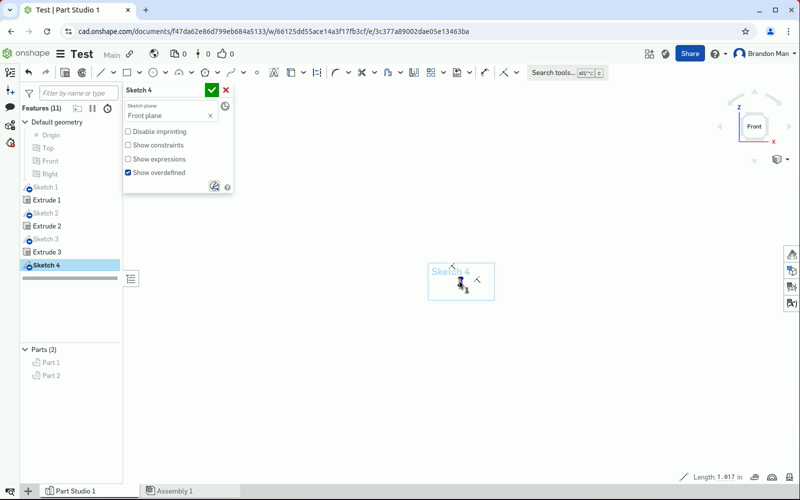
mouse_move(73, 352)
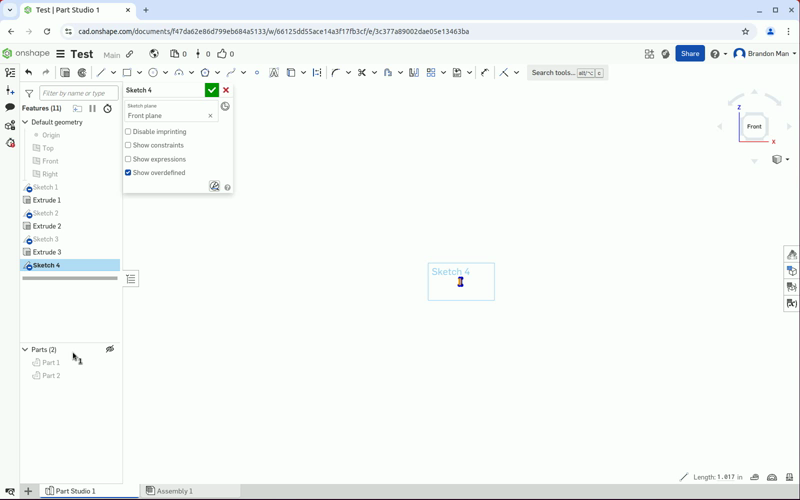
key(shift+y)
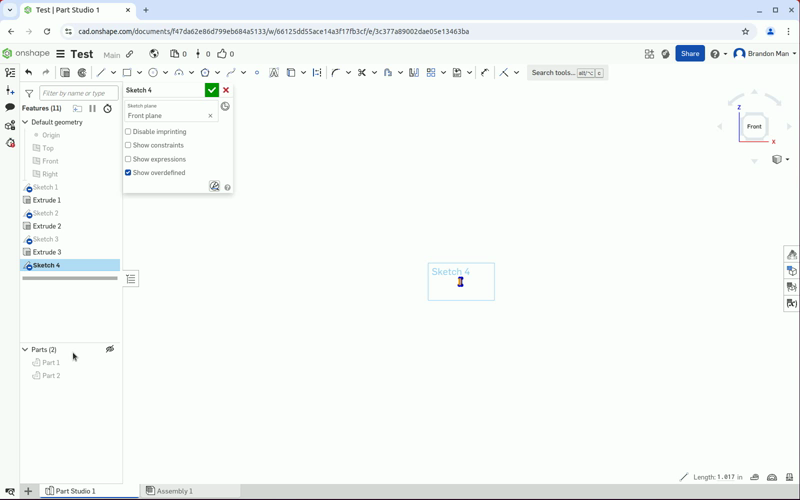
key(shift+e)
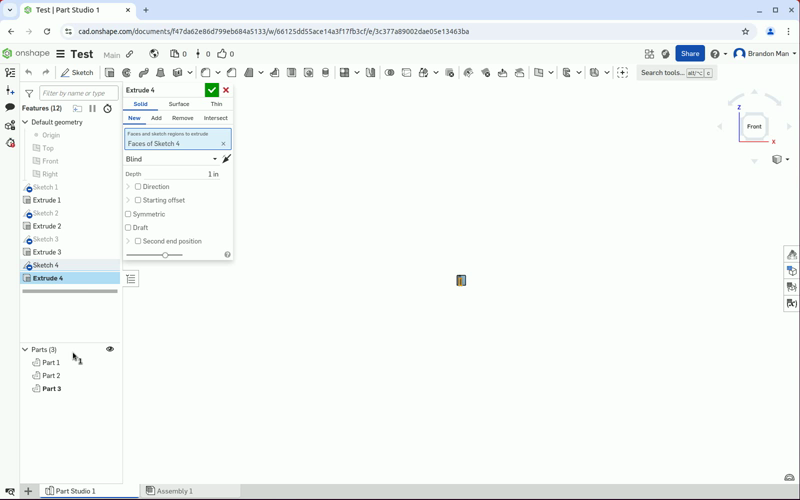
mouse_move(143, 106)
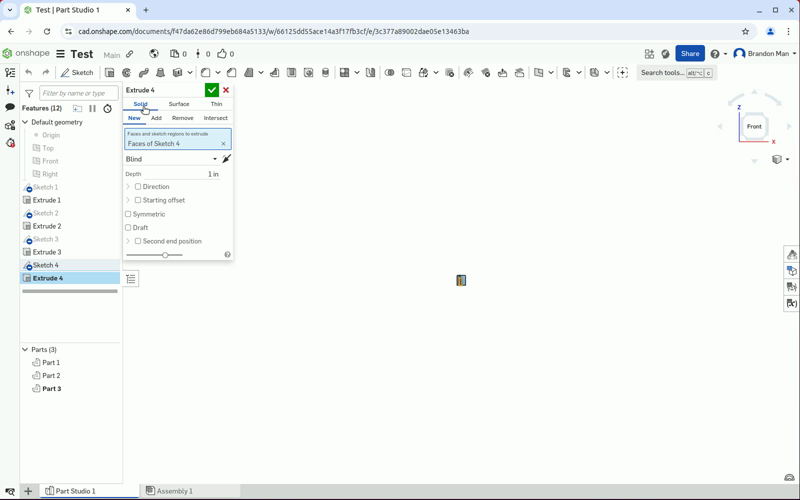
click(143, 106)
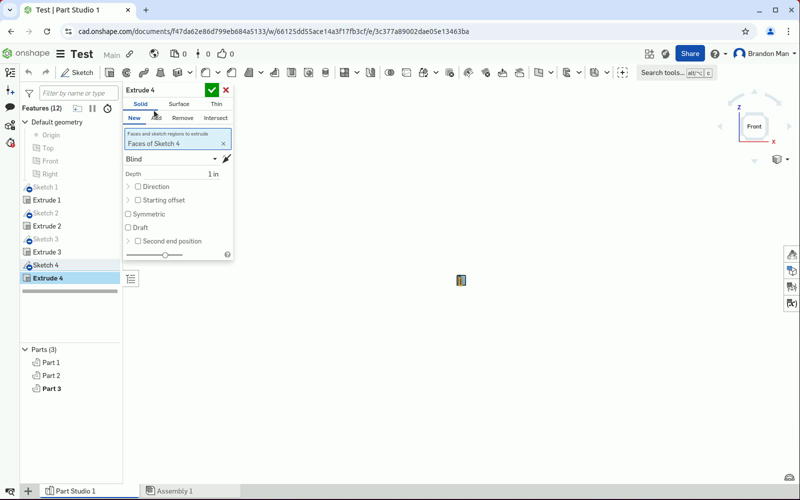
mouse_move(186, 120)
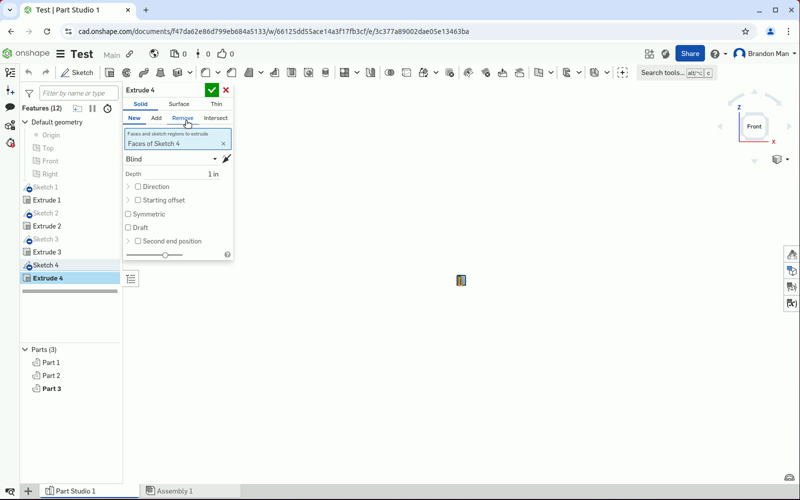
click(186, 120)
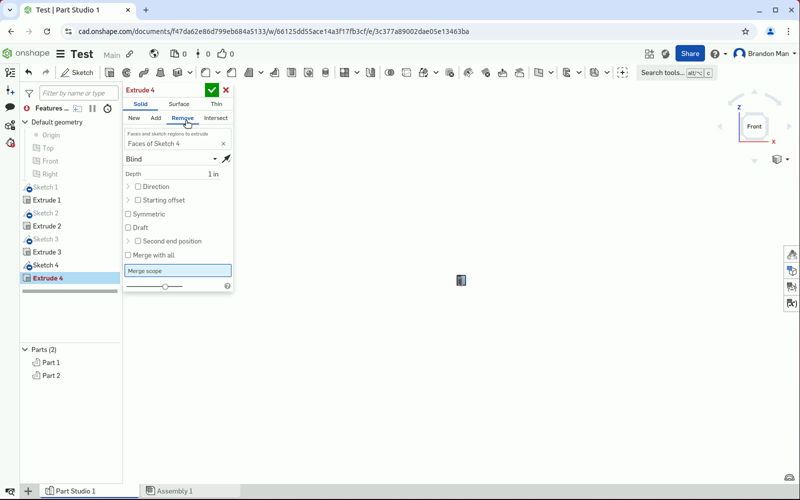
key(tab, 4)
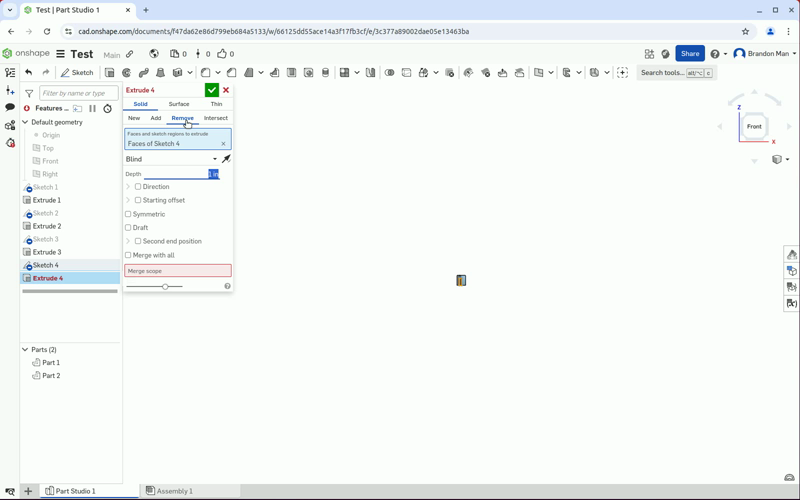
text(0.481)
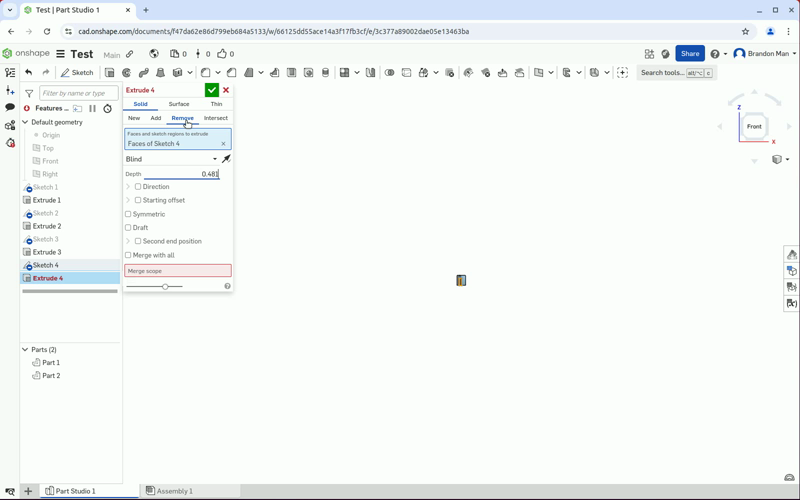
key(tab, 6)
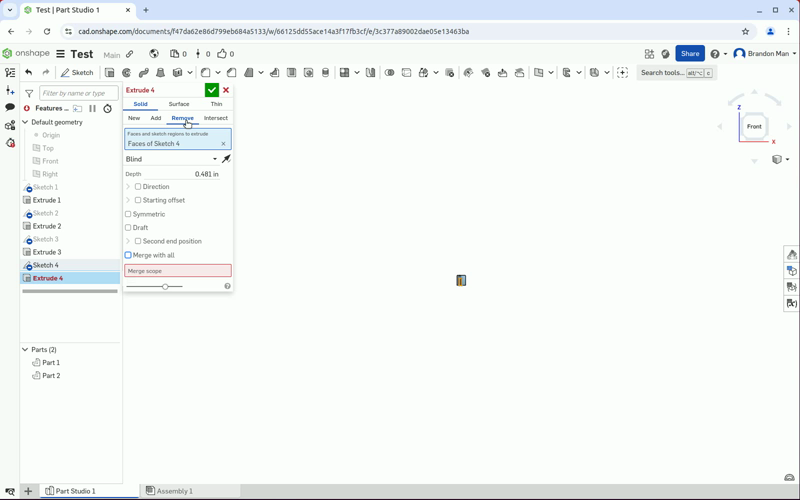
key(space)
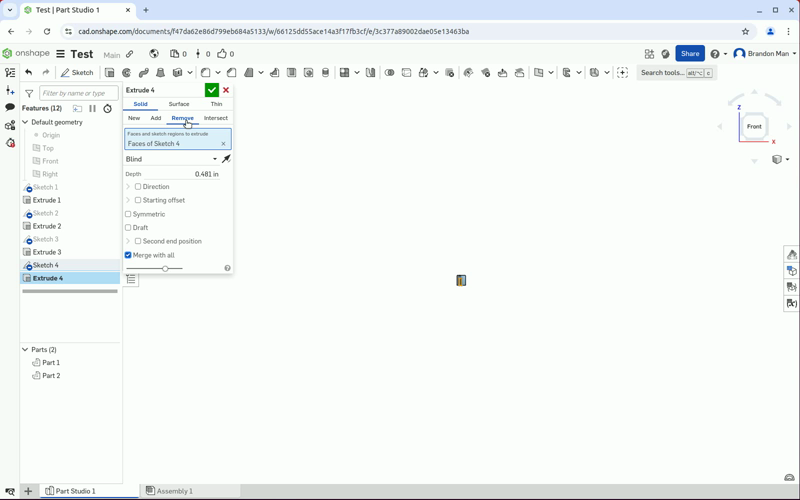
key(enter)
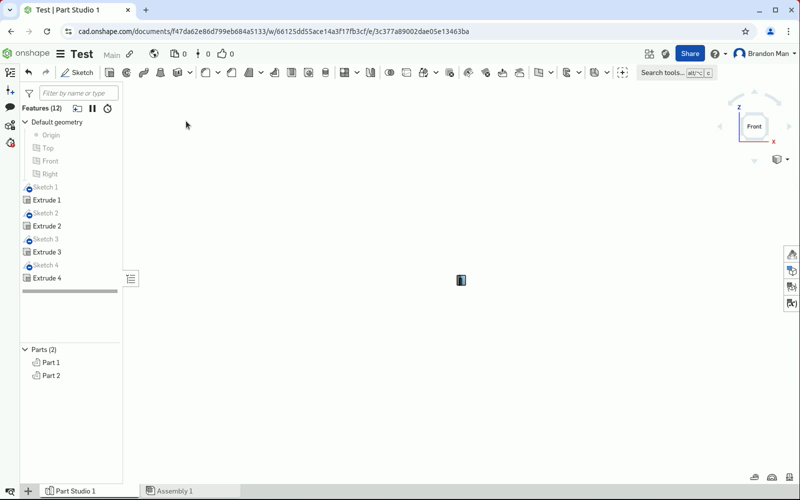
key(shift+h)
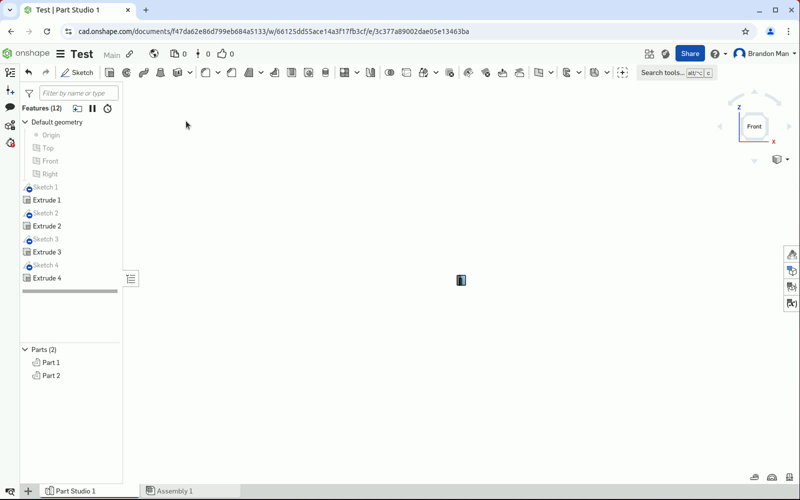
key(shift+h)
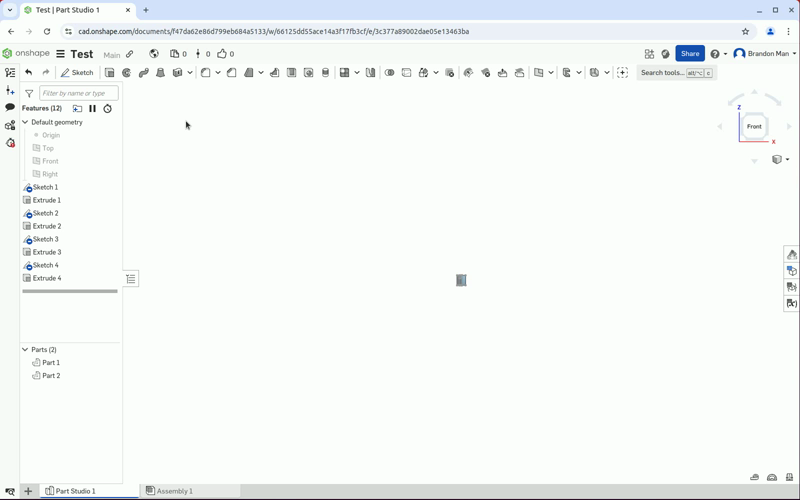
key(shift+7)
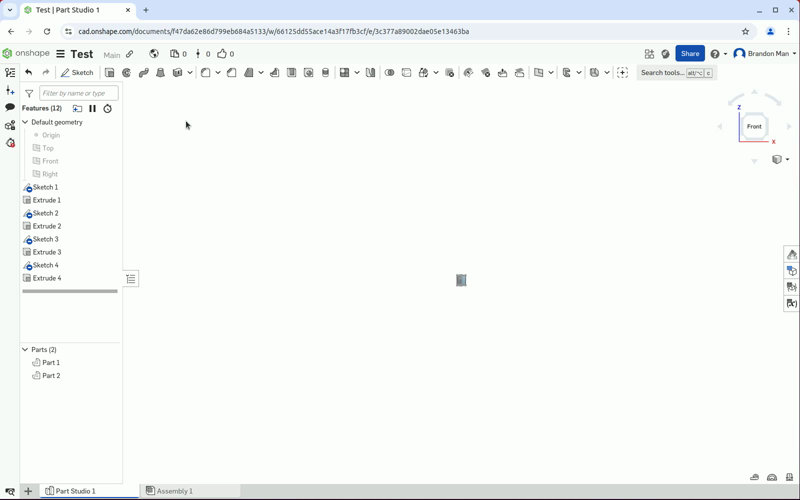
key(left, 2)
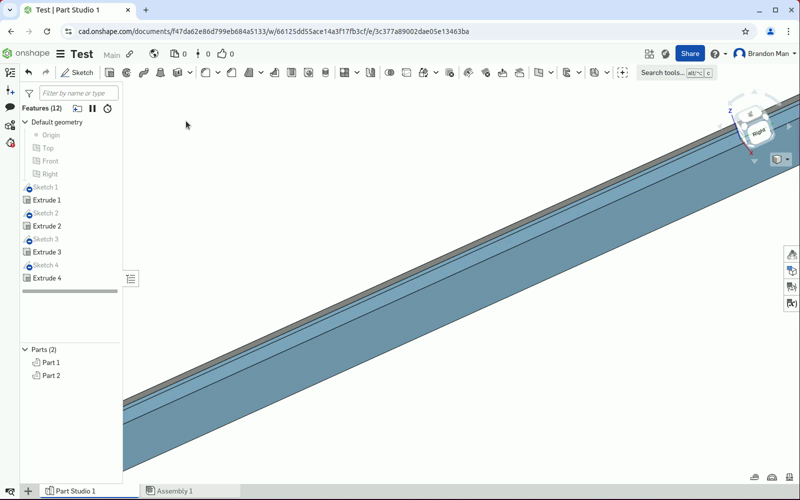
key(down, 2)
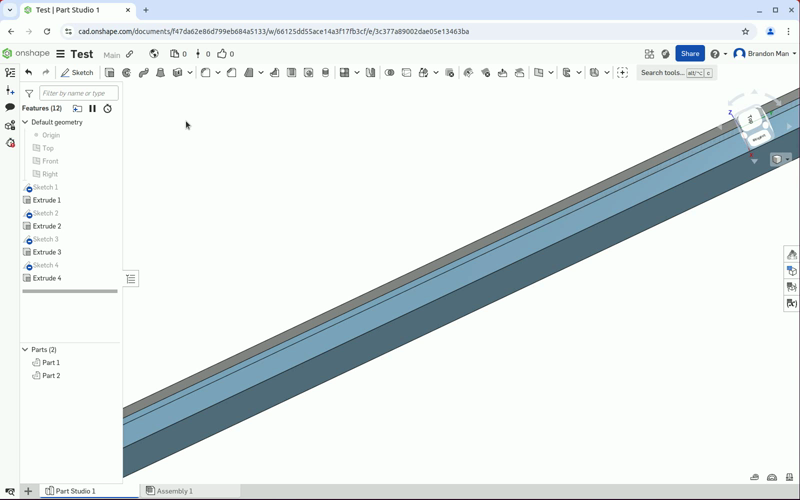
key(up, 2)
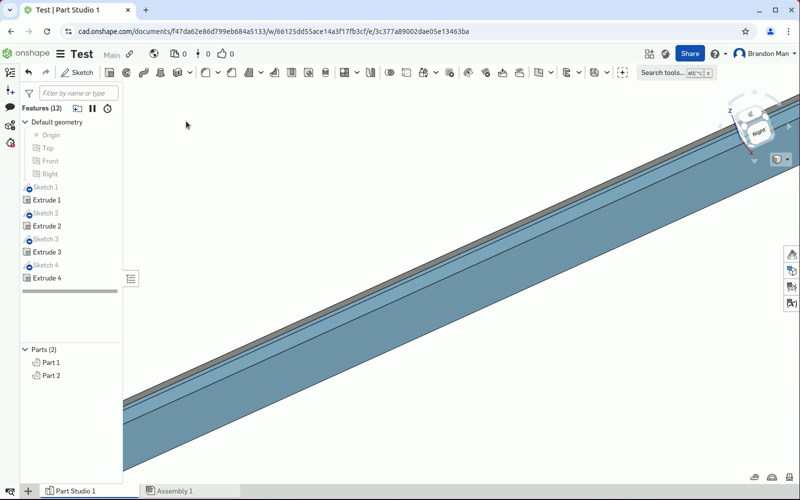
key(right, 2)
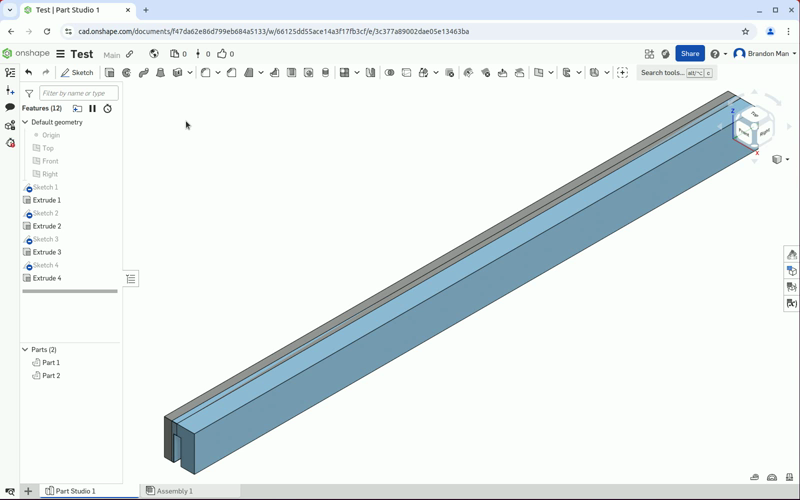
mouse_move(73, 189)
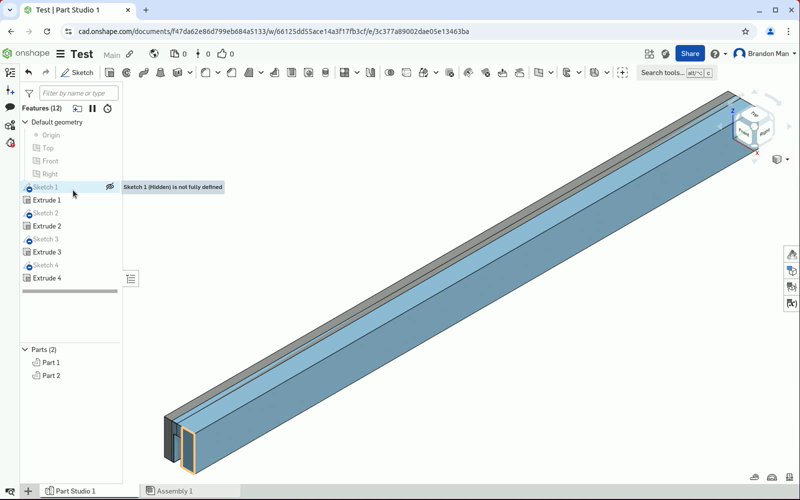
click(73, 189)